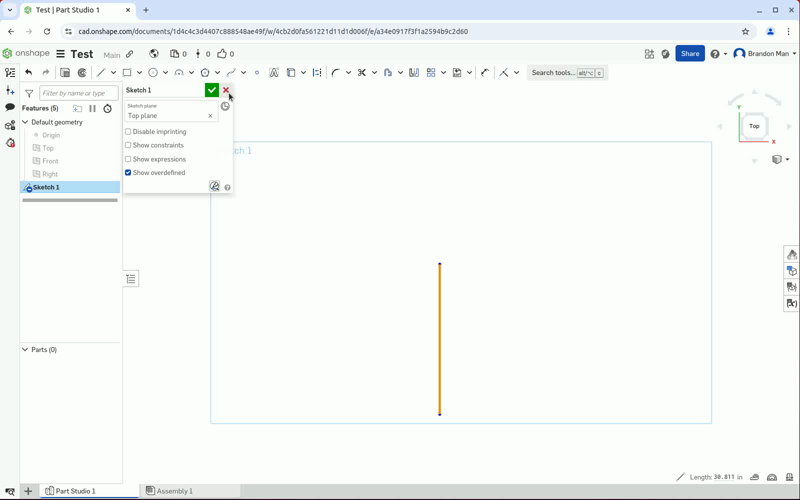
key(shift+h)
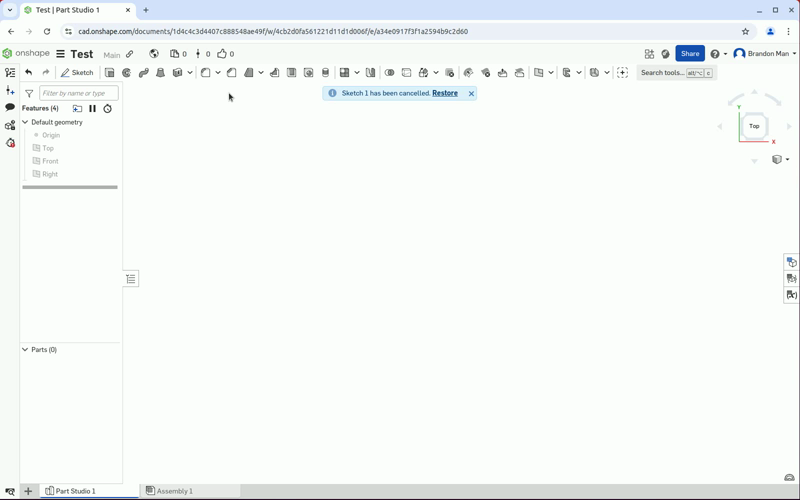
mouse_move(73, 352)
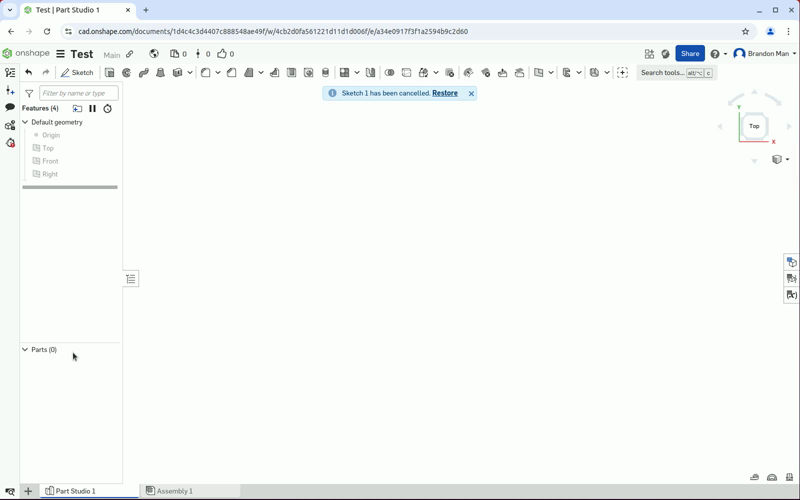
key(y)
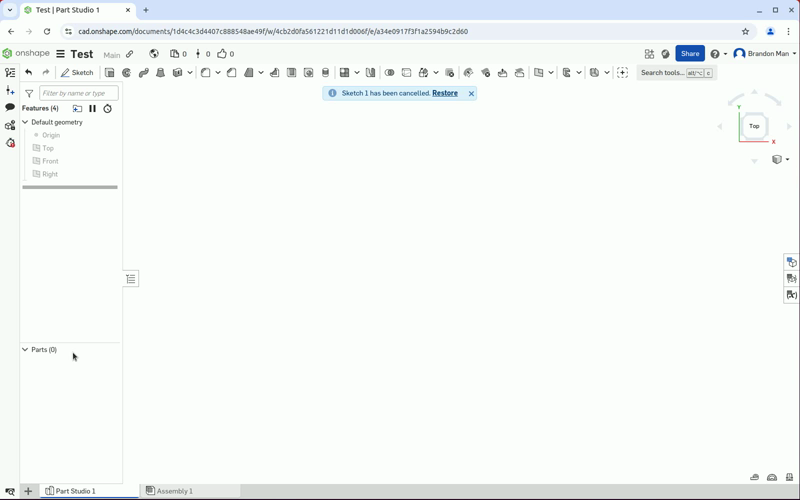
key(shift+p)
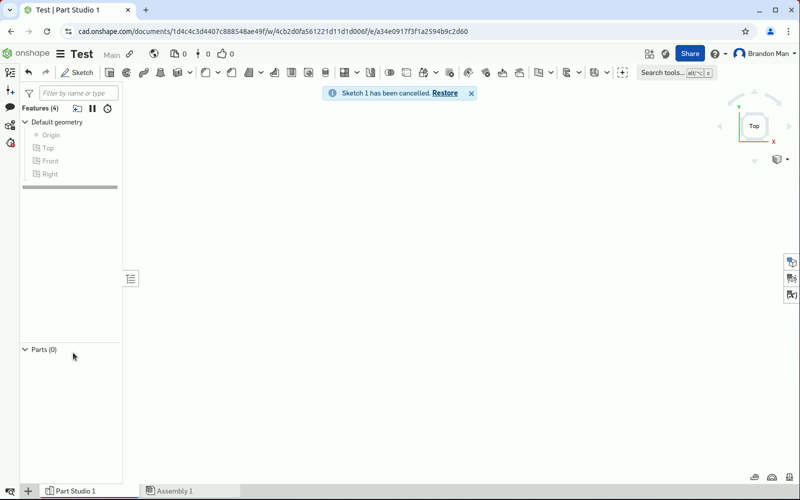
key(space)
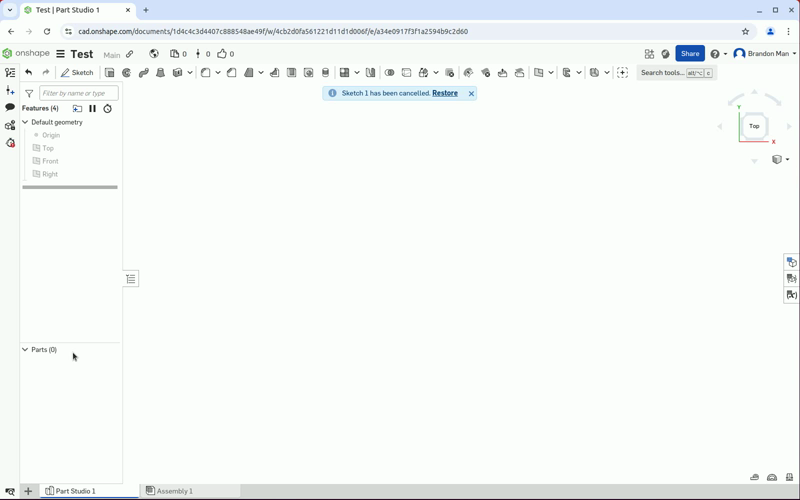
key_down(shift)
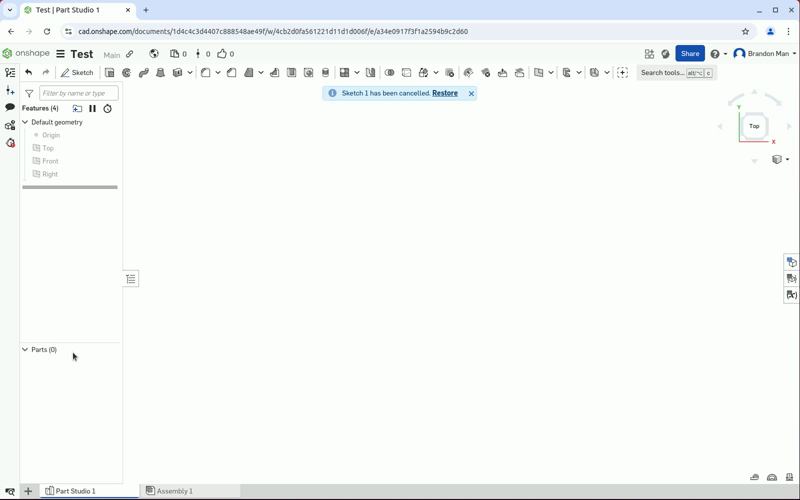
key(up)
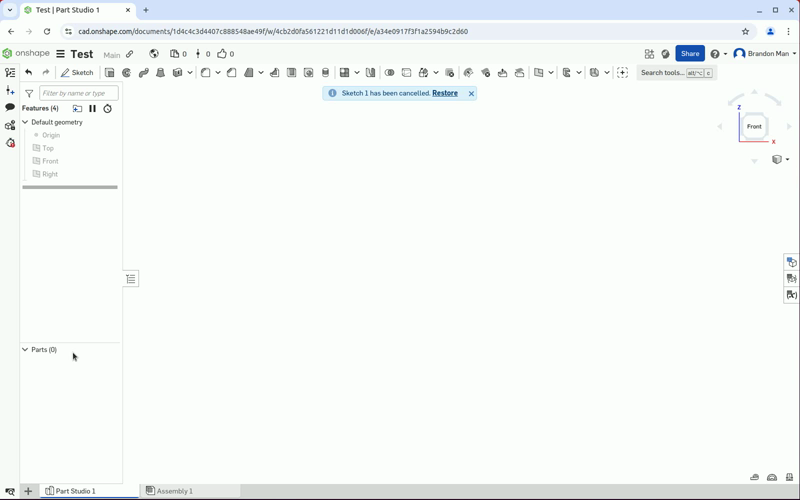
key_up(shift)
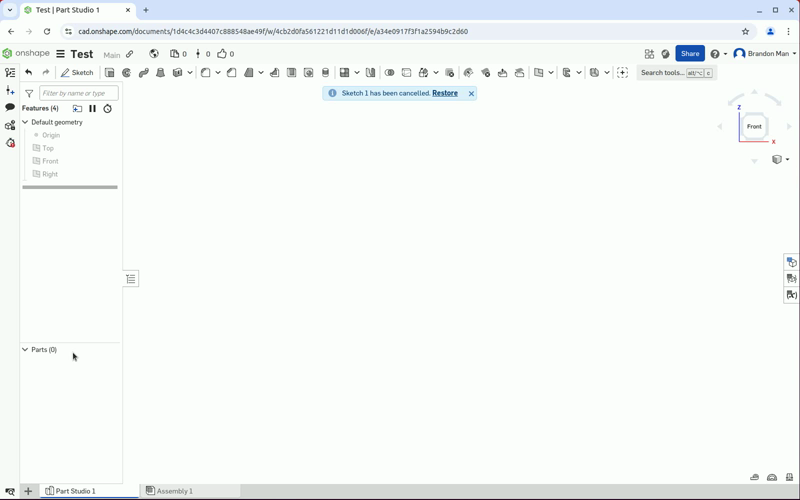
mouse_move(73, 352)
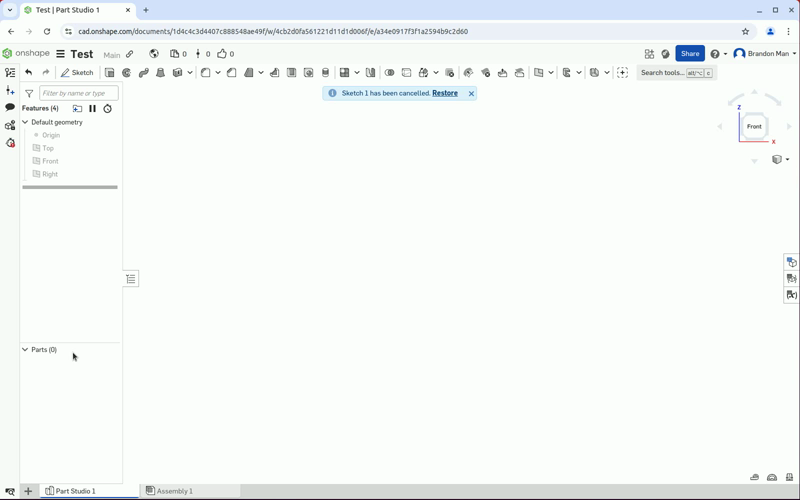
key(shift+y)
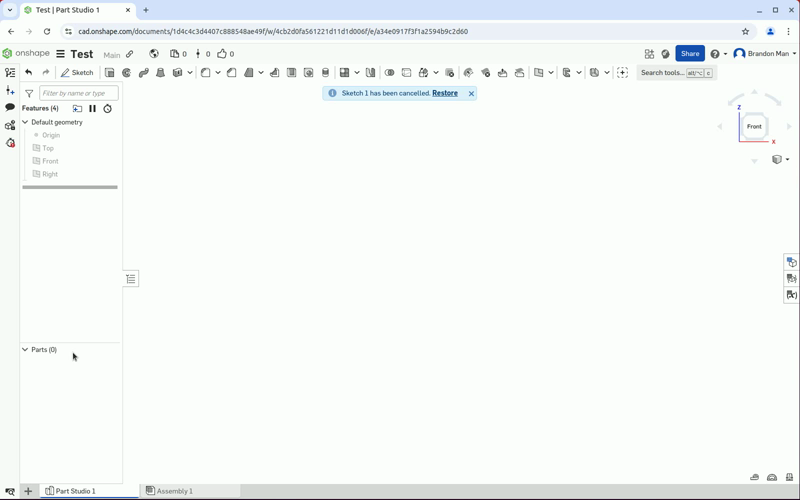
key(shift+s)
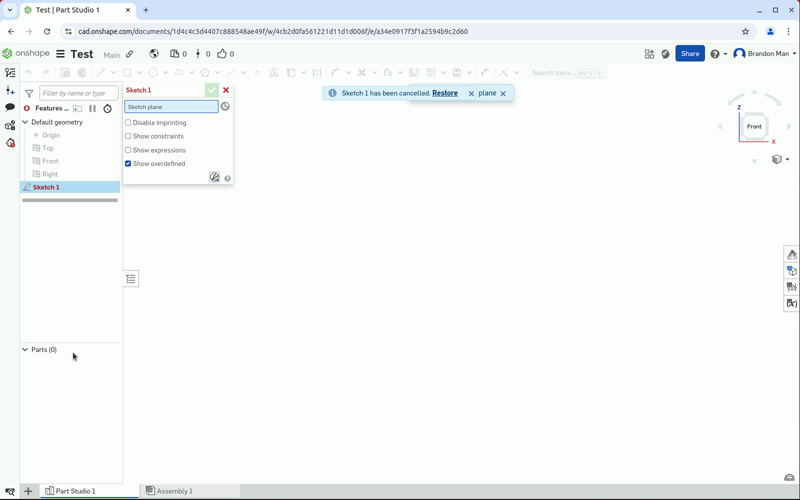
mouse_move(73, 163)
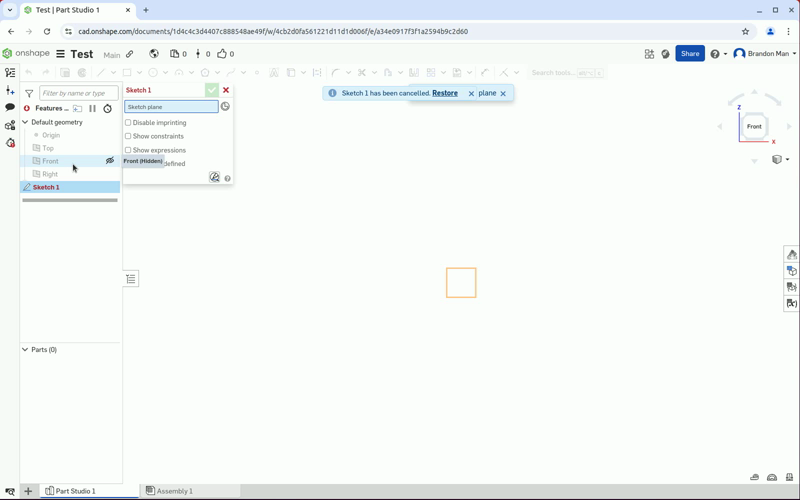
click(73, 163)
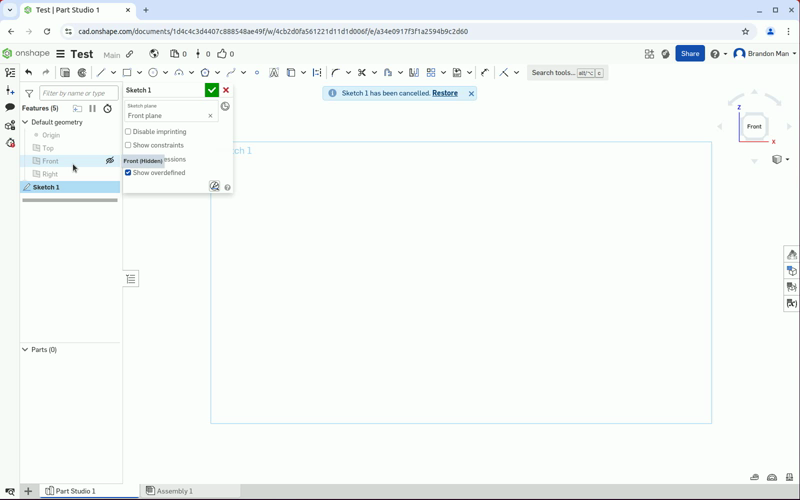
mouse_move(73, 352)
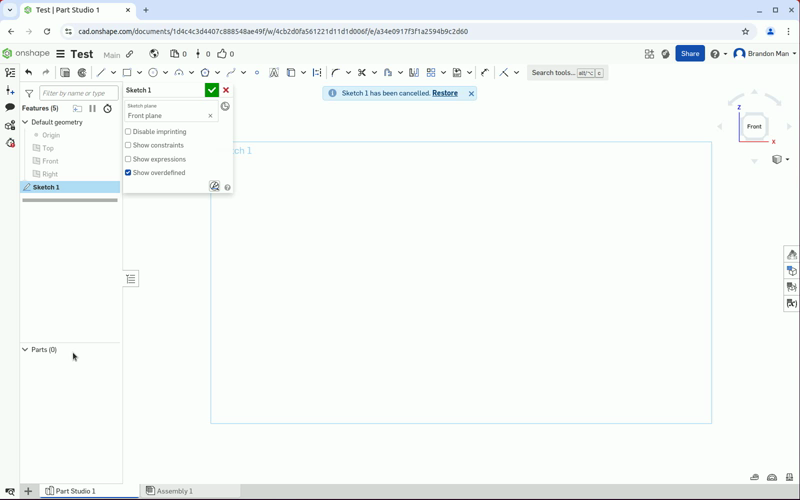
key(y)
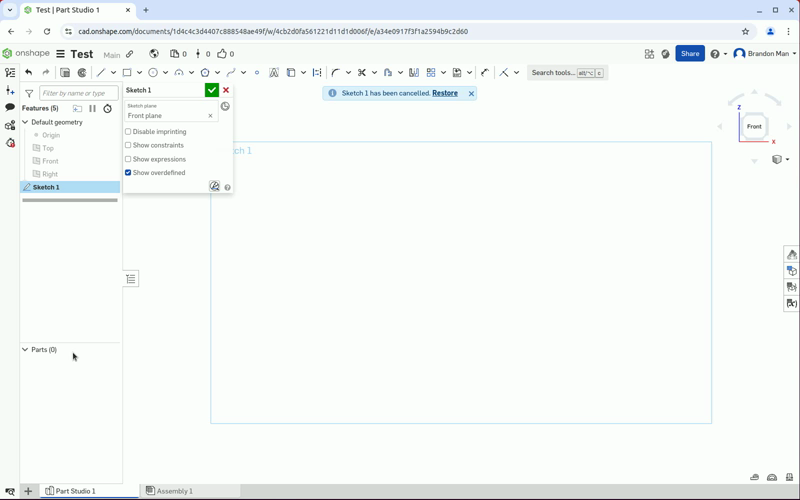
key(l)
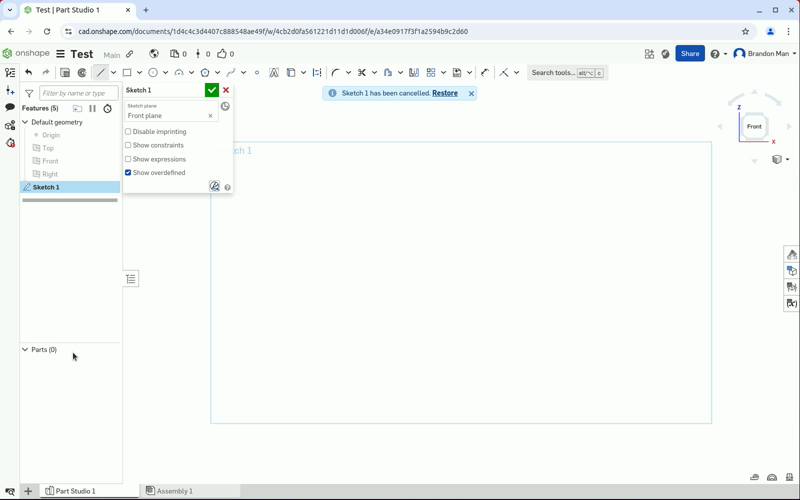
key_down(shift)
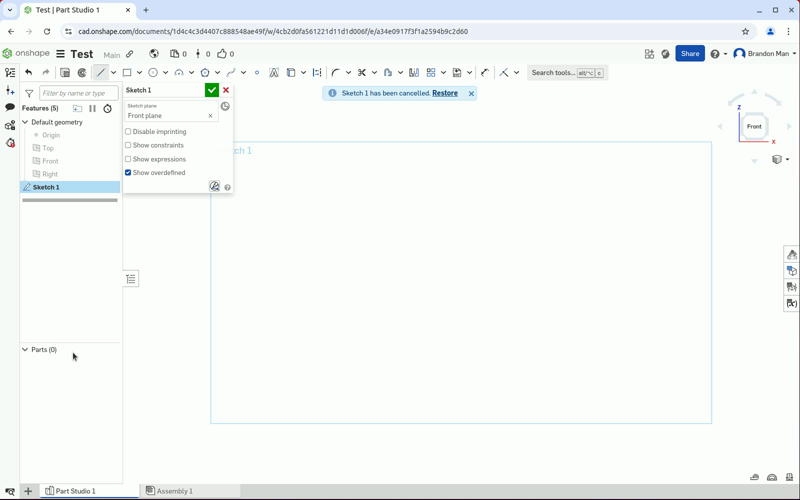
mouse_move(364, 284)
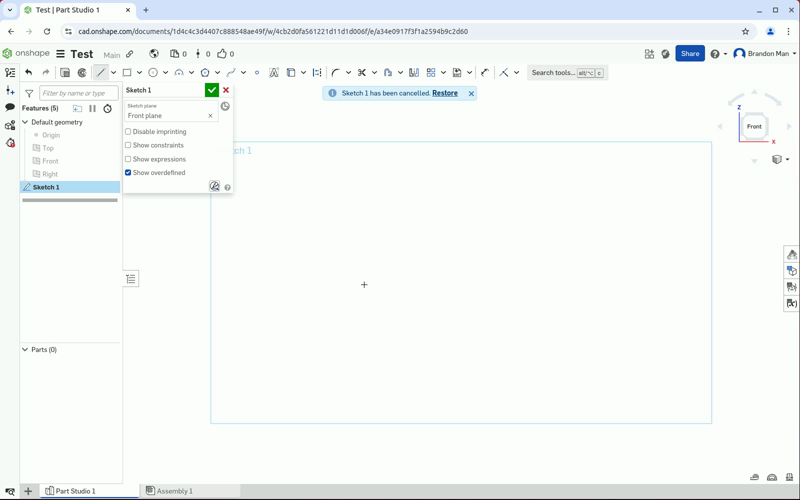
click(364, 284)
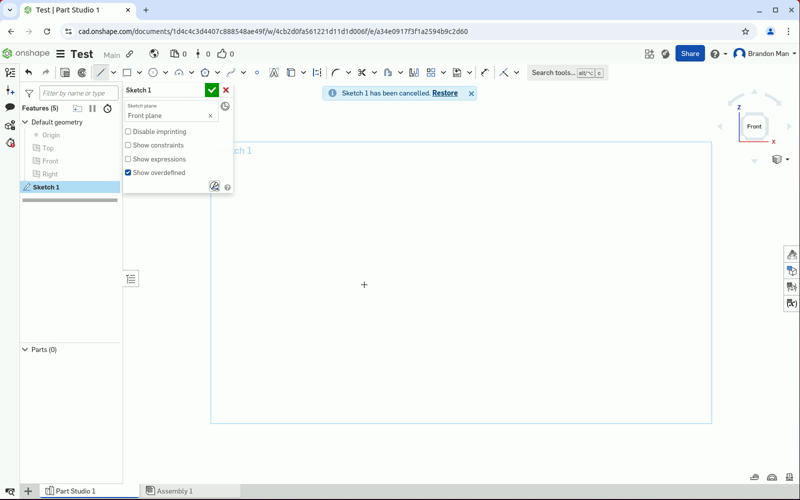
key_up(shift)
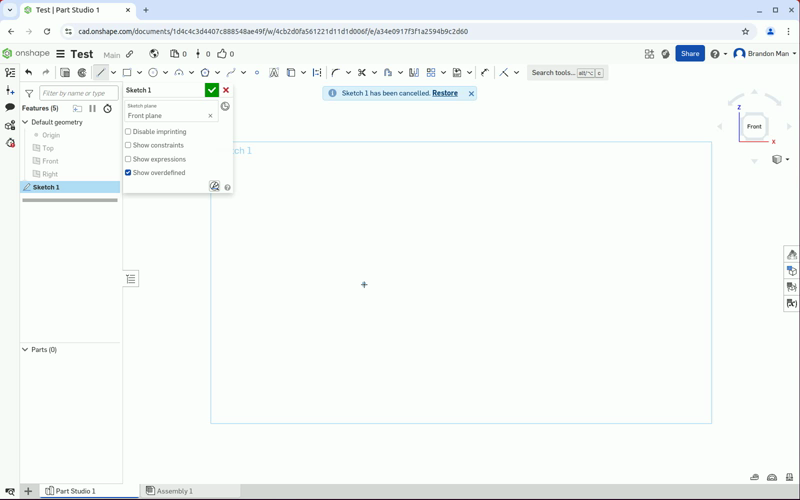
key_down(shift)
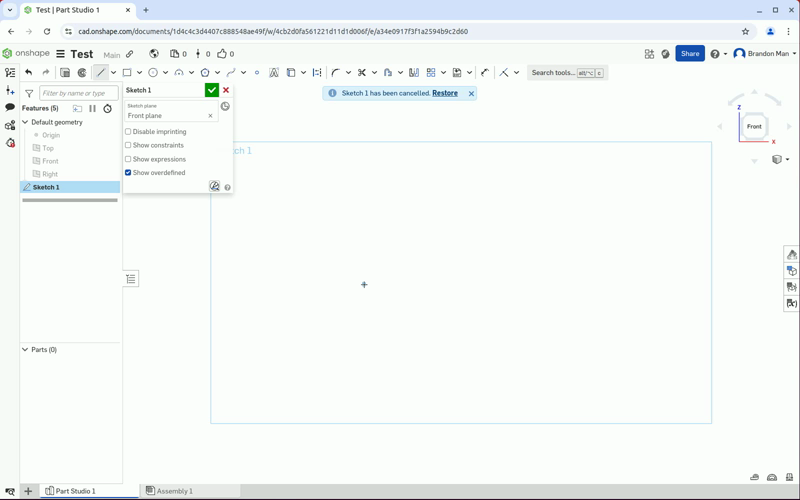
mouse_move(458, 284)
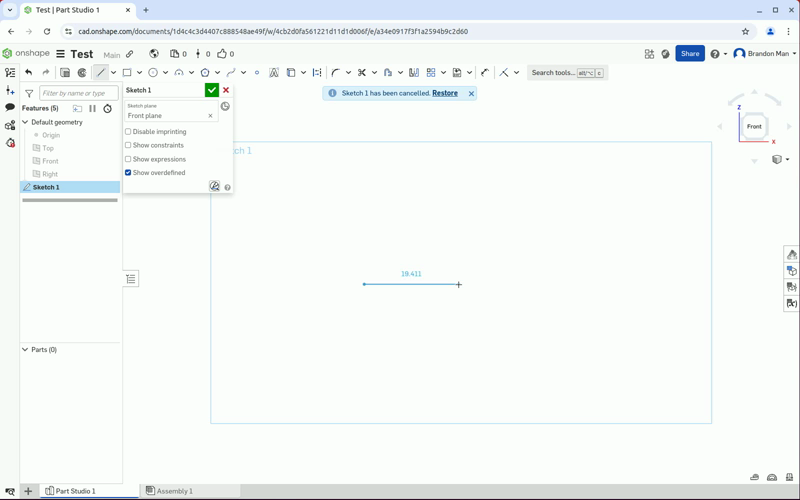
click(458, 284)
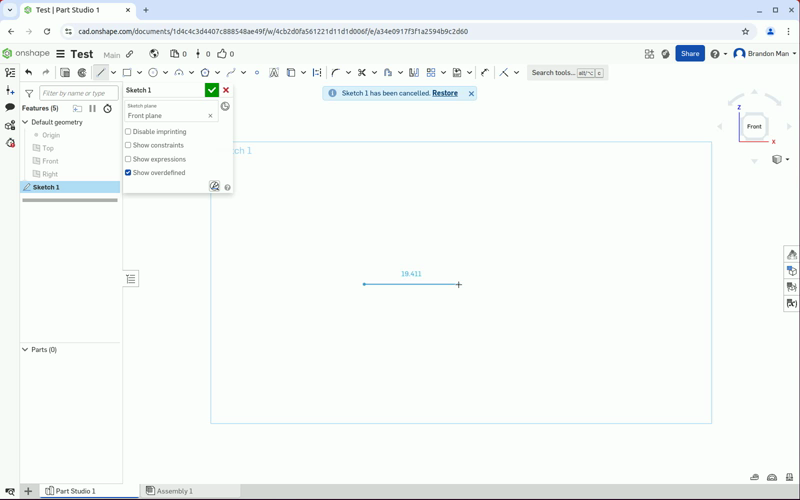
key_up(shift)
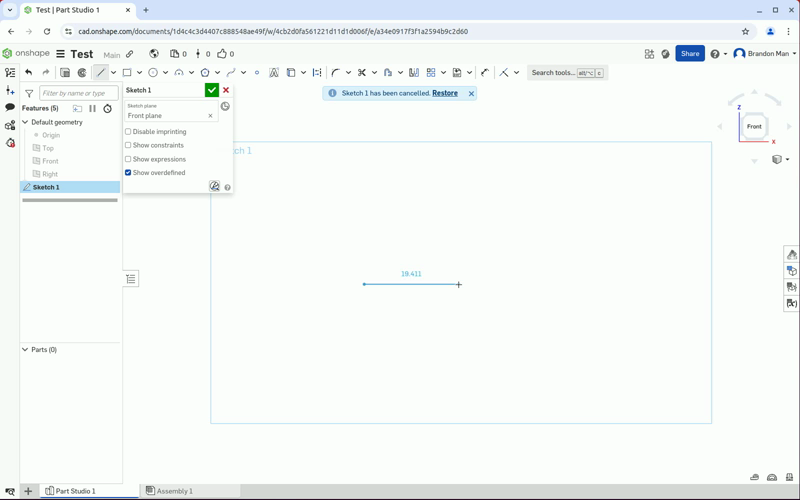
key(esc)
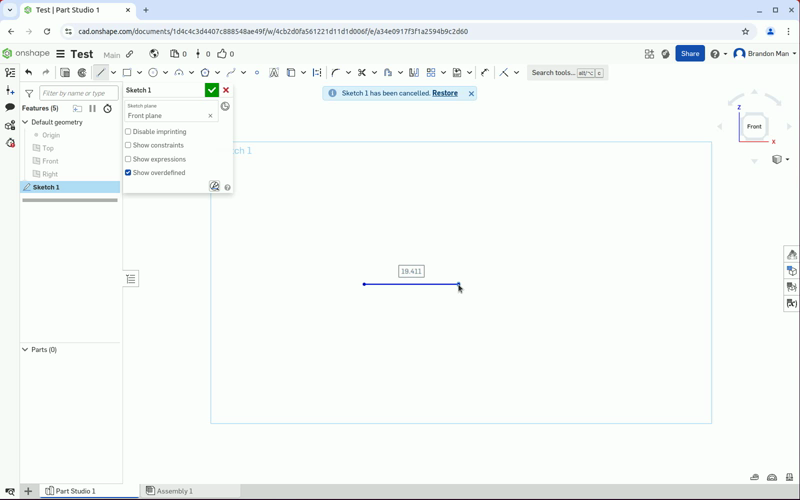
key(a)
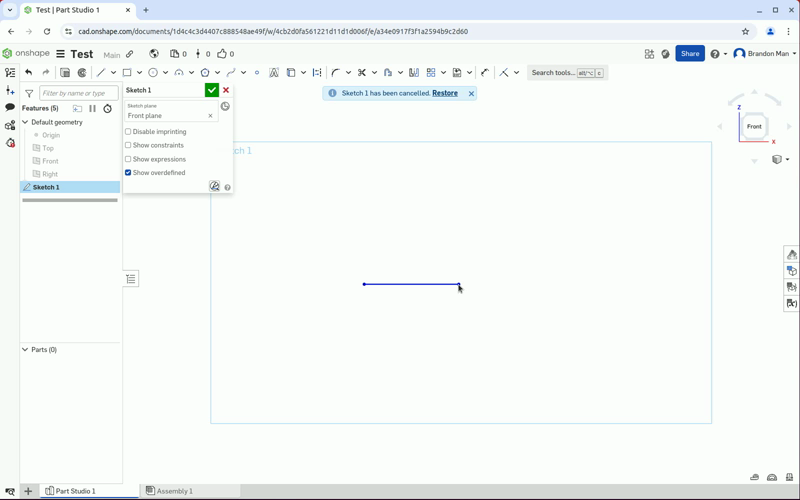
mouse_move(458, 284)
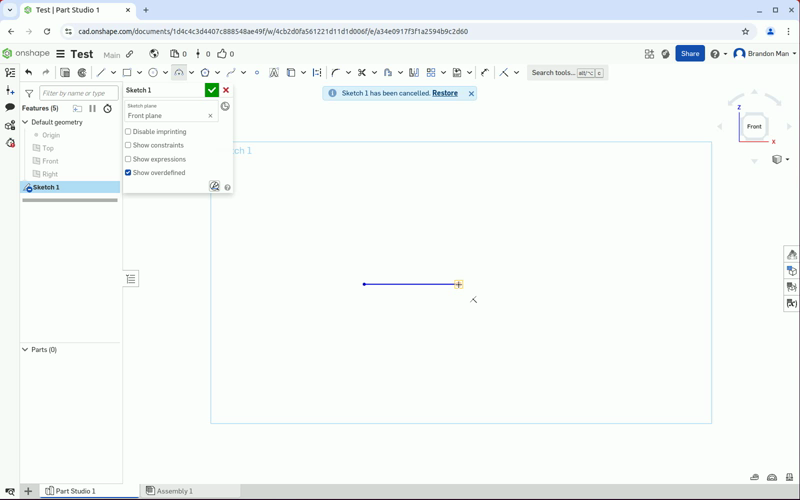
click(458, 284)
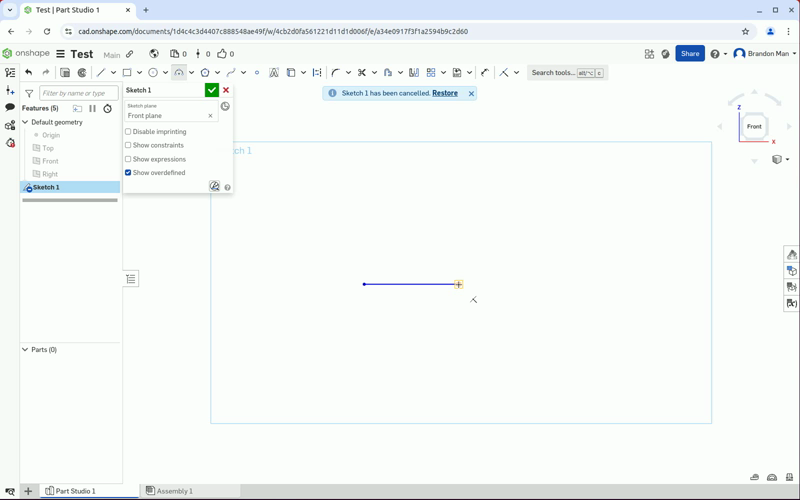
key_down(shift)
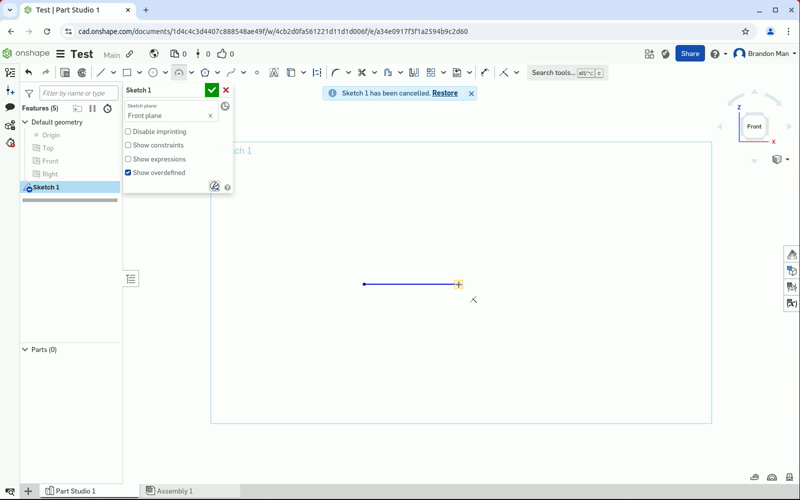
mouse_move(462, 284)
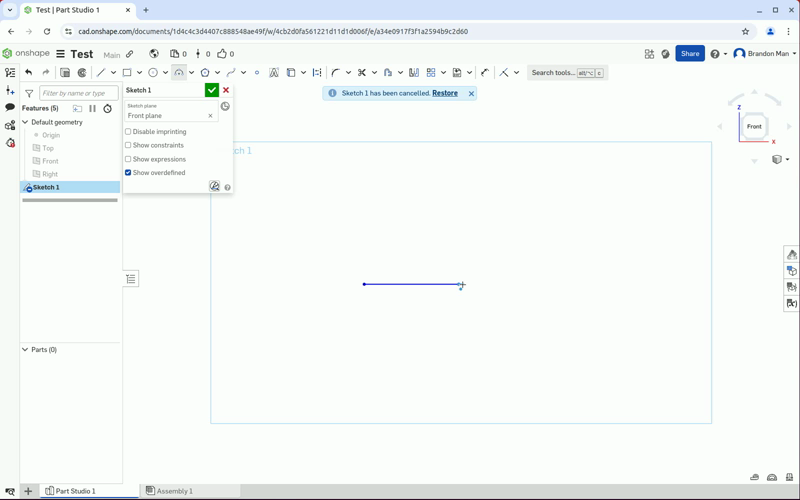
scroll(6)
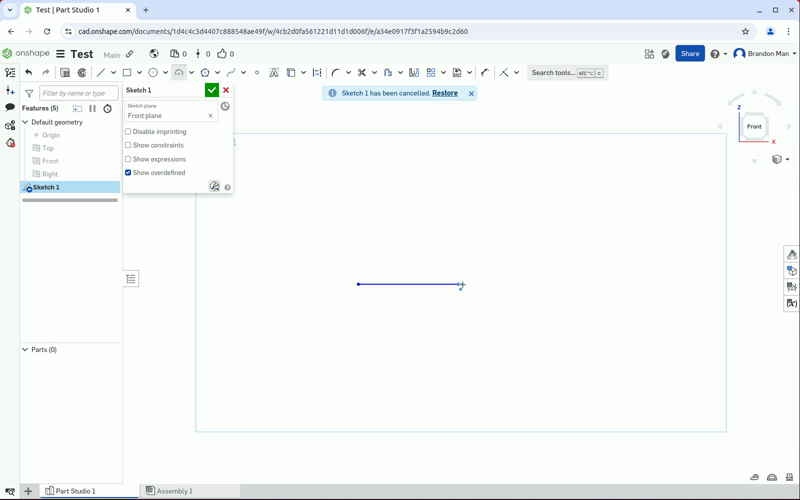
scroll(6)
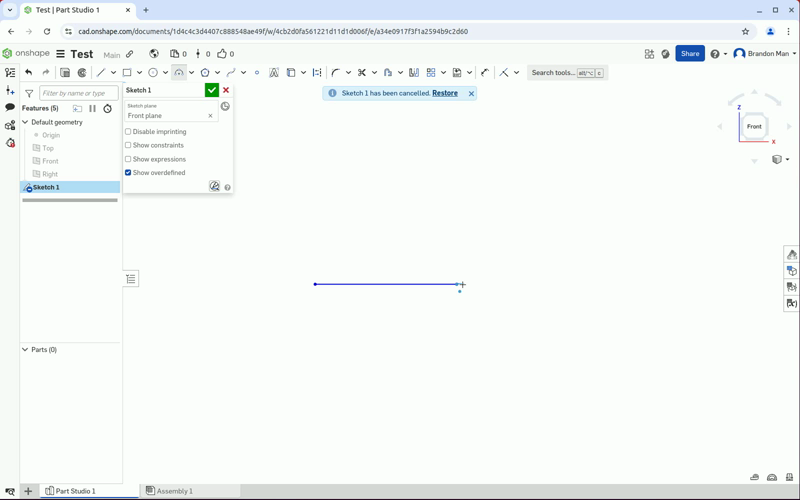
scroll(6)
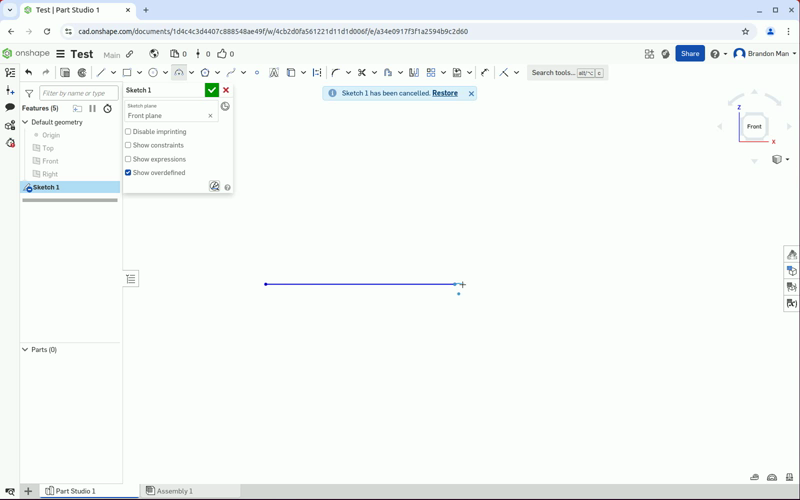
scroll(6)
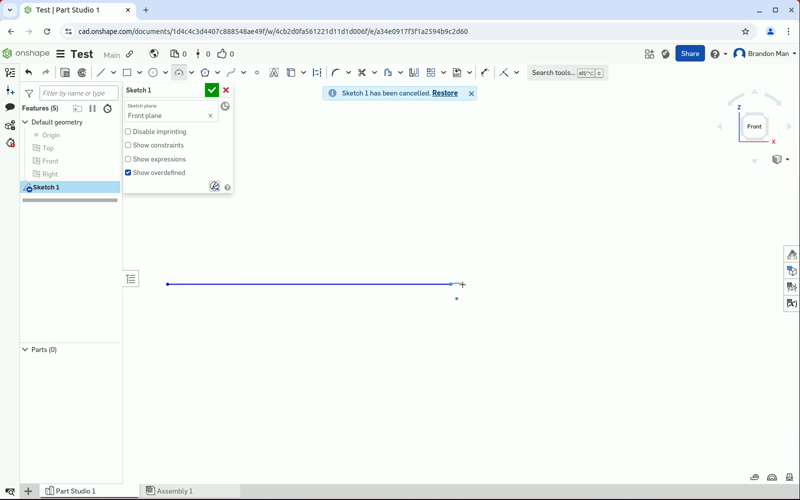
scroll(6)
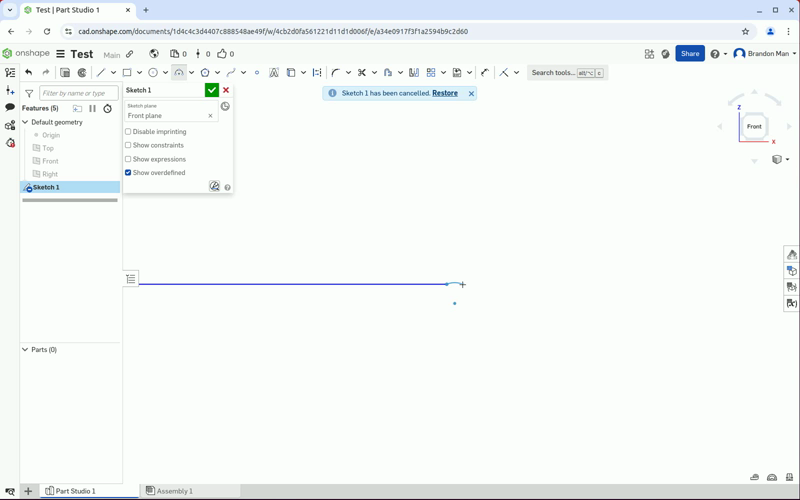
scroll(6)
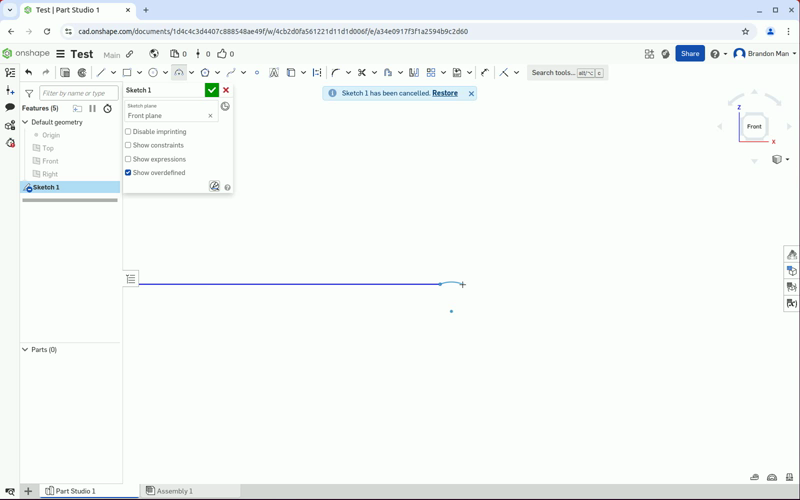
scroll(6)
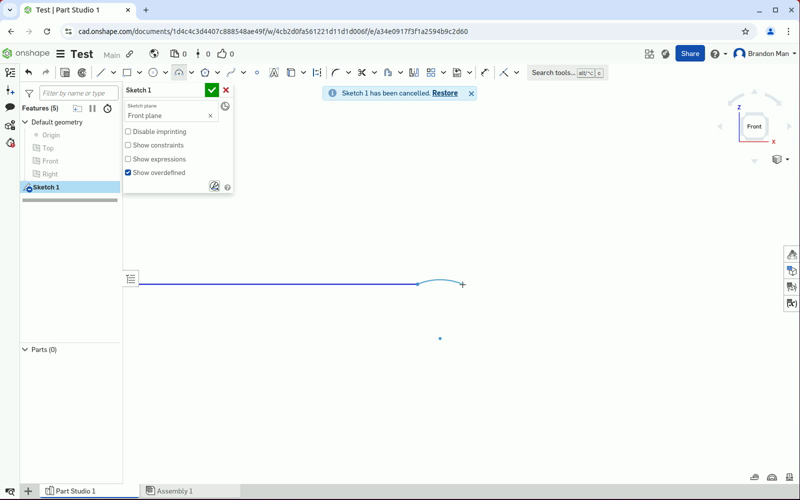
click(462, 284)
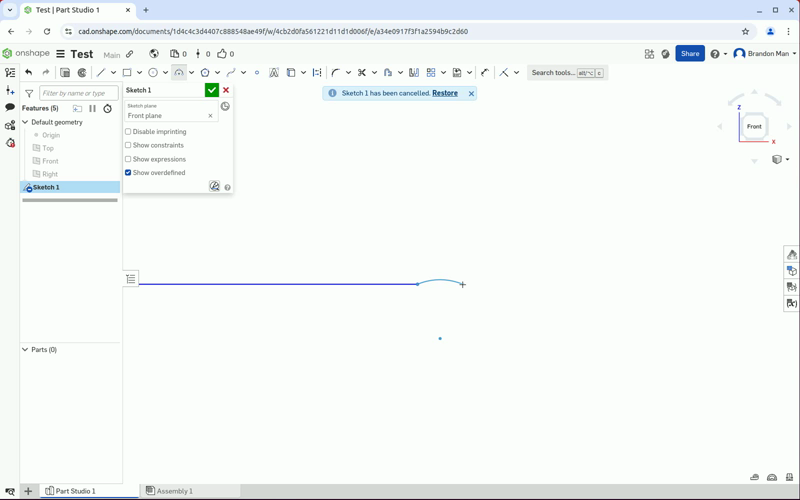
scroll(-6)
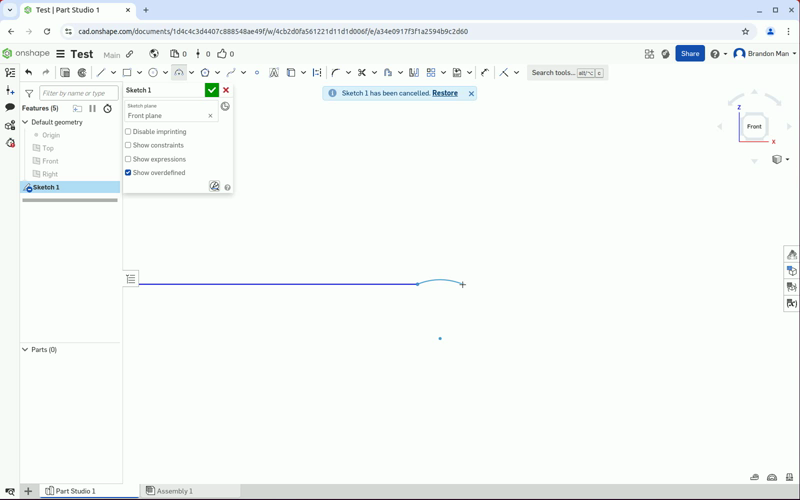
scroll(-6)
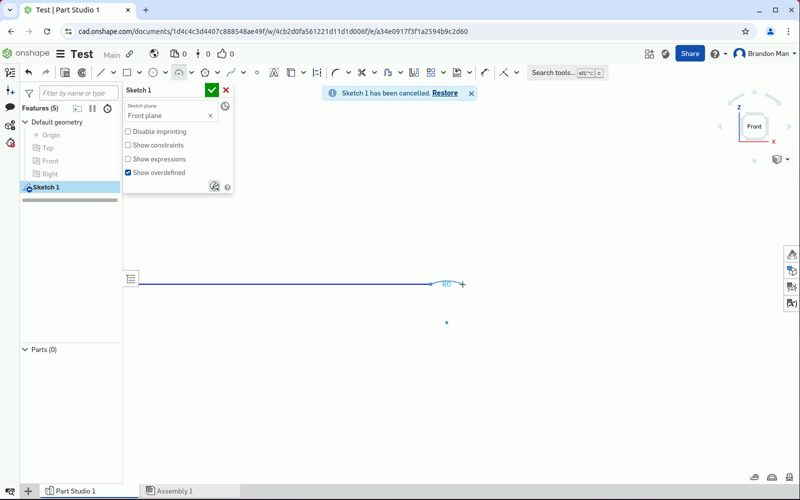
scroll(-6)
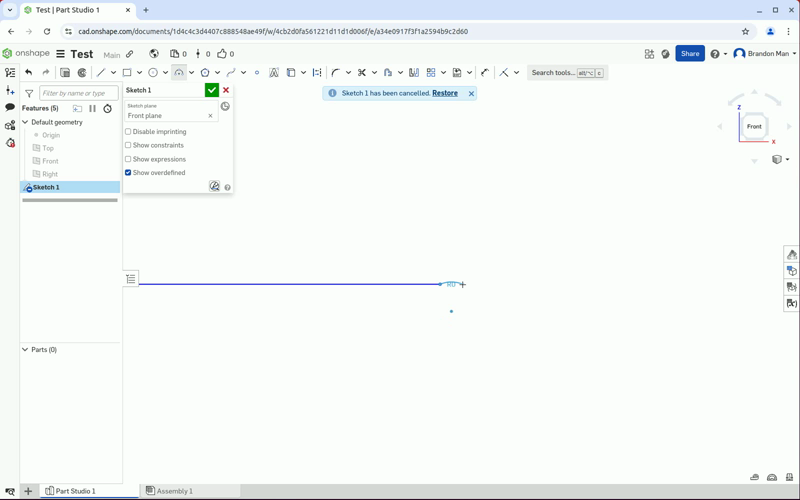
scroll(-6)
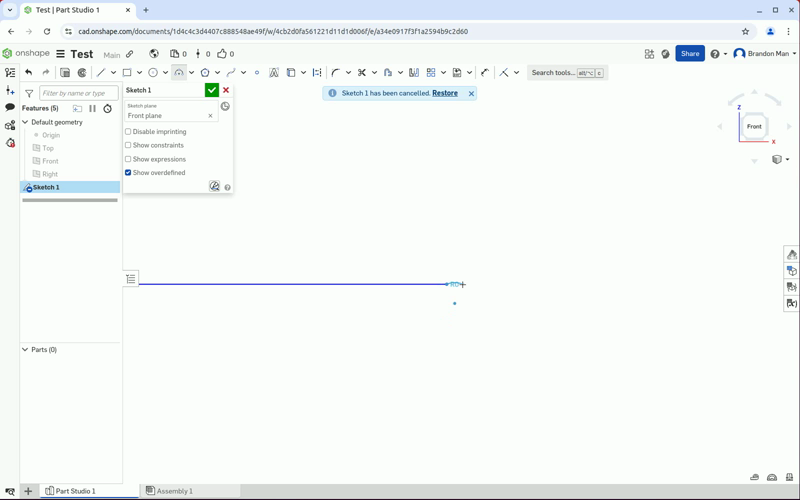
scroll(-6)
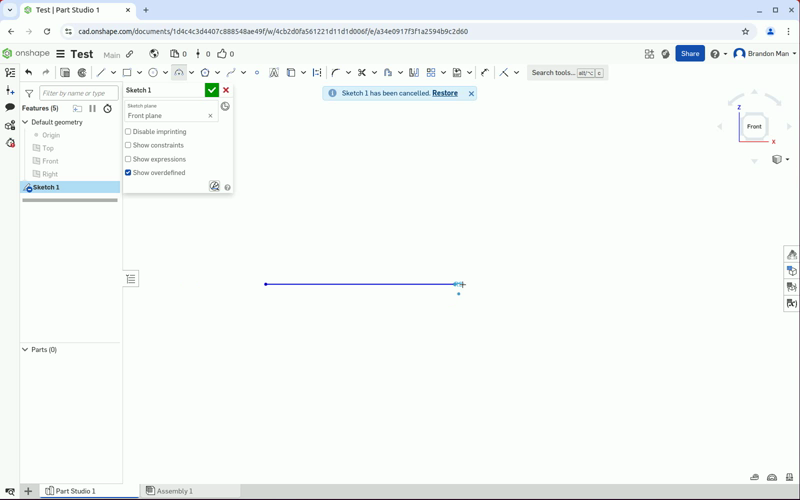
scroll(-6)
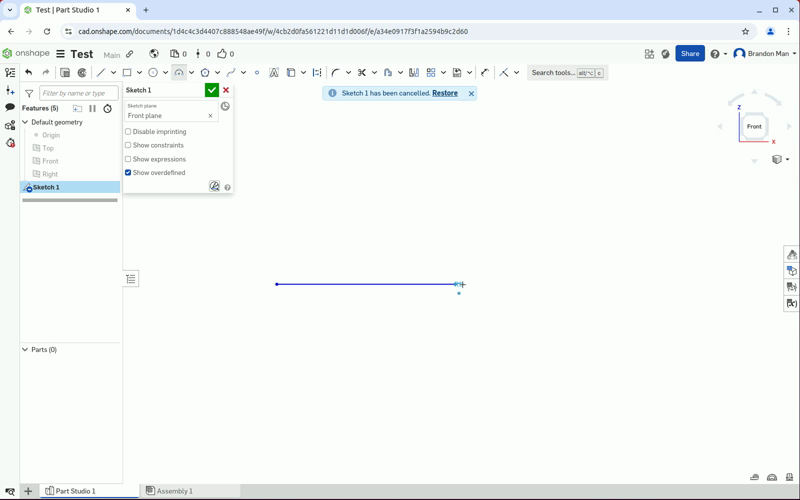
scroll(-6)
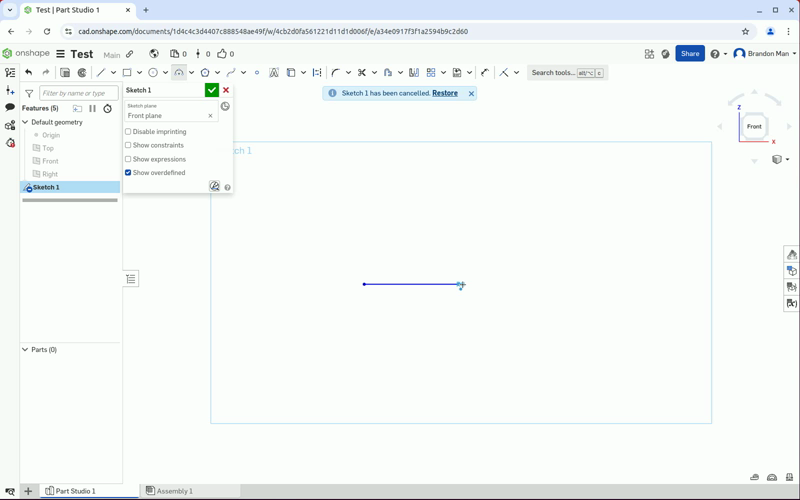
mouse_move(460, 285)
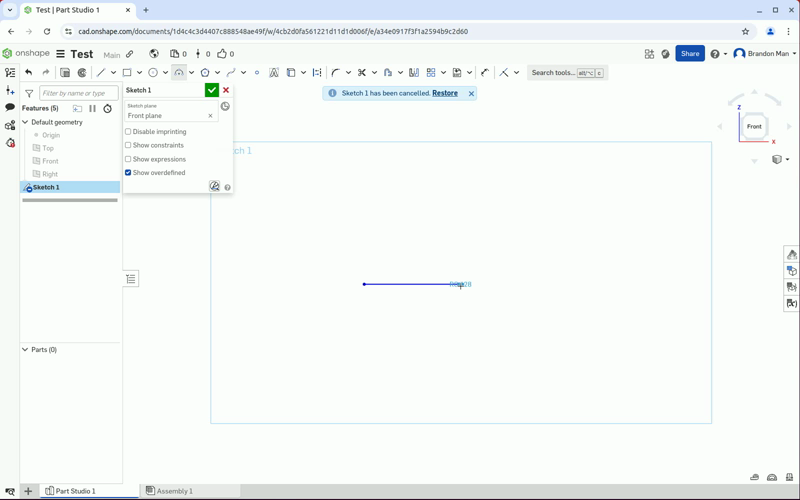
scroll(6)
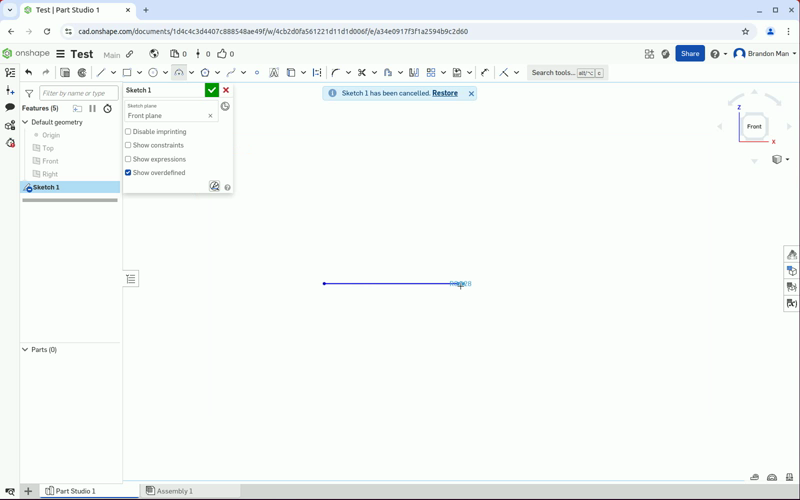
scroll(6)
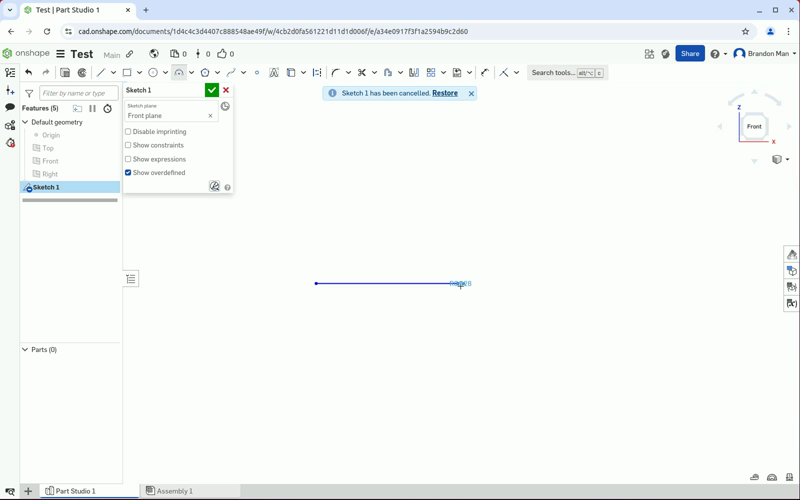
scroll(6)
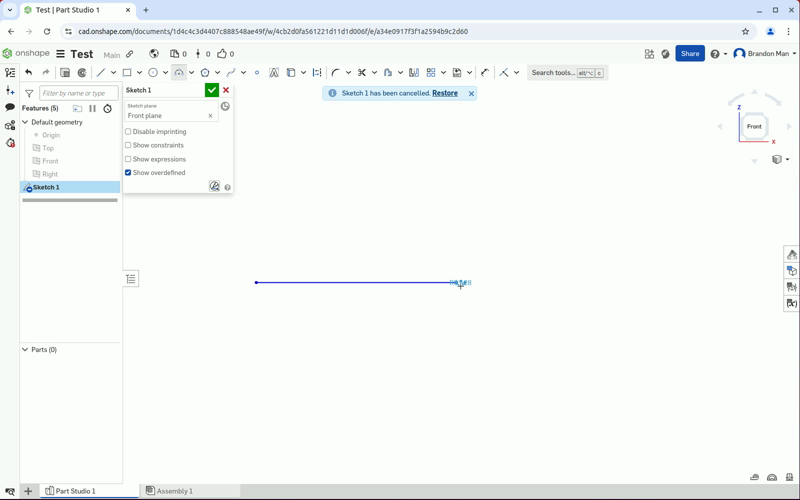
scroll(6)
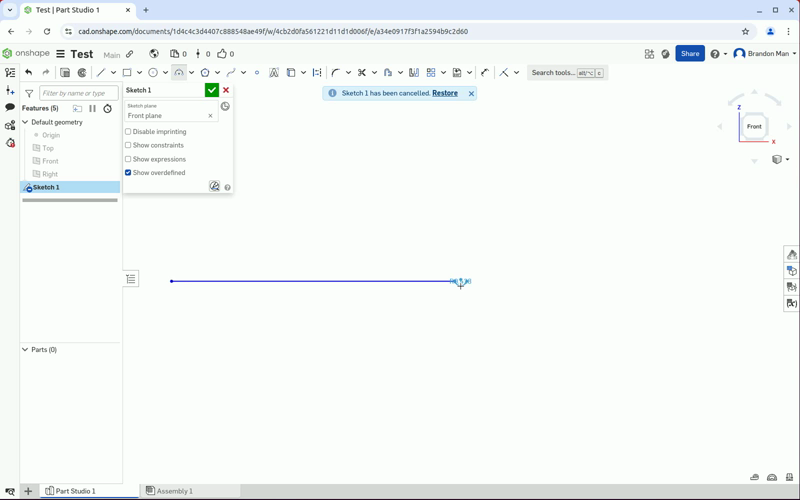
scroll(6)
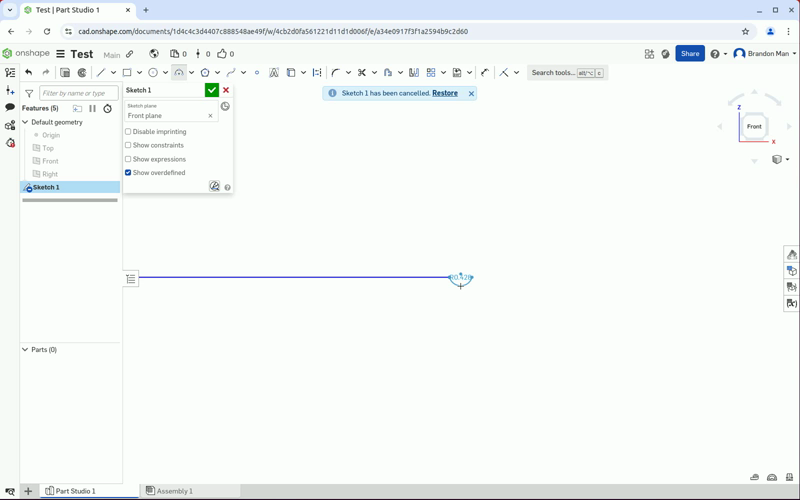
scroll(6)
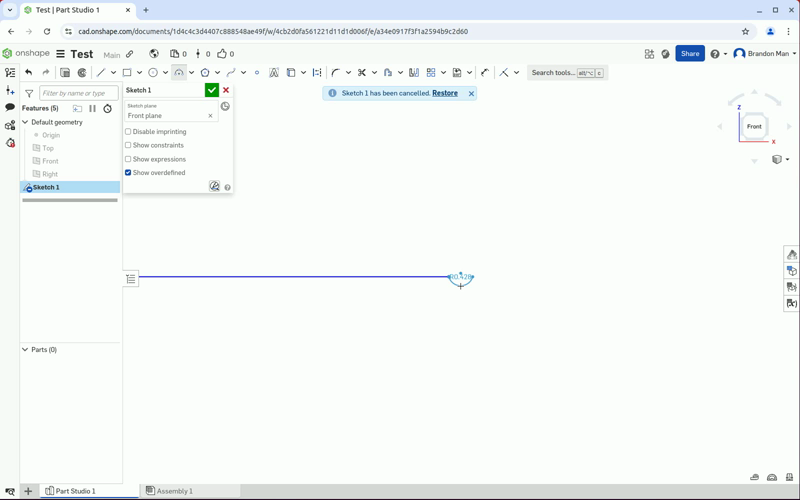
scroll(6)
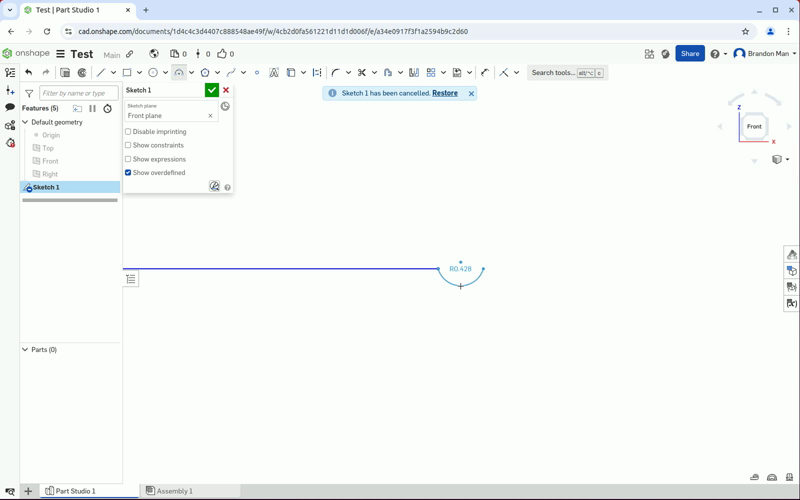
click(460, 285)
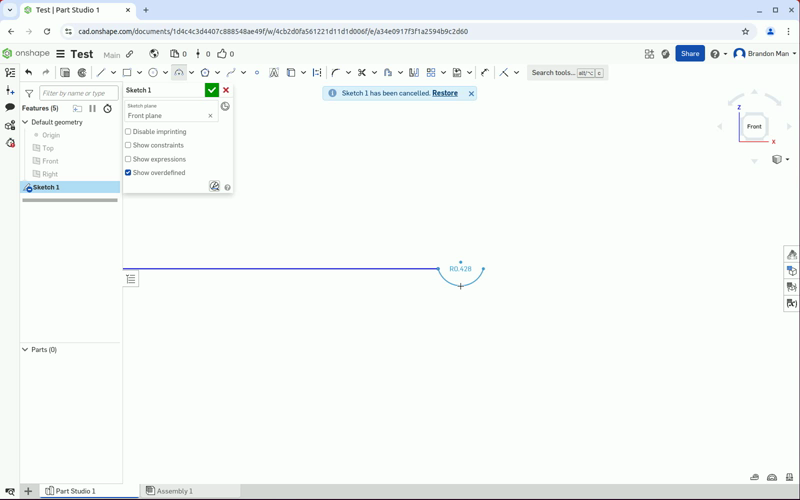
scroll(-6)
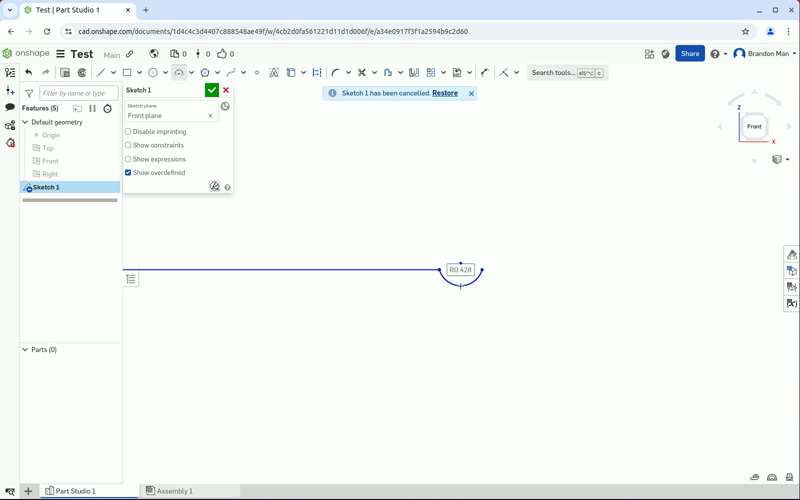
scroll(-6)
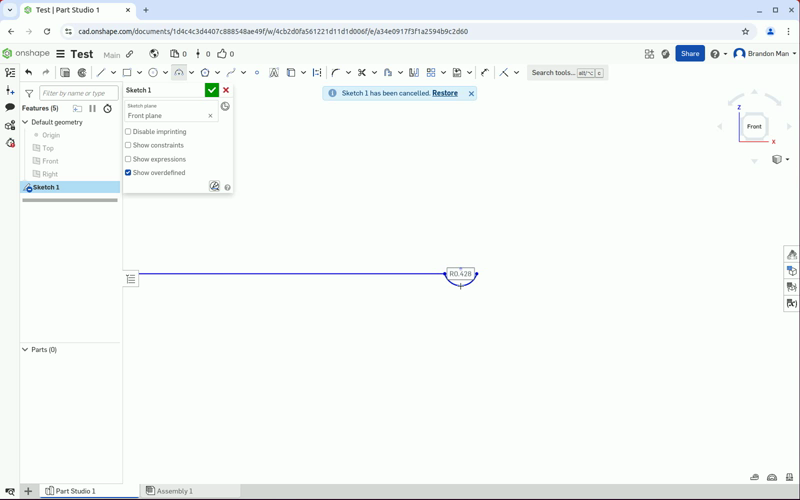
scroll(-6)
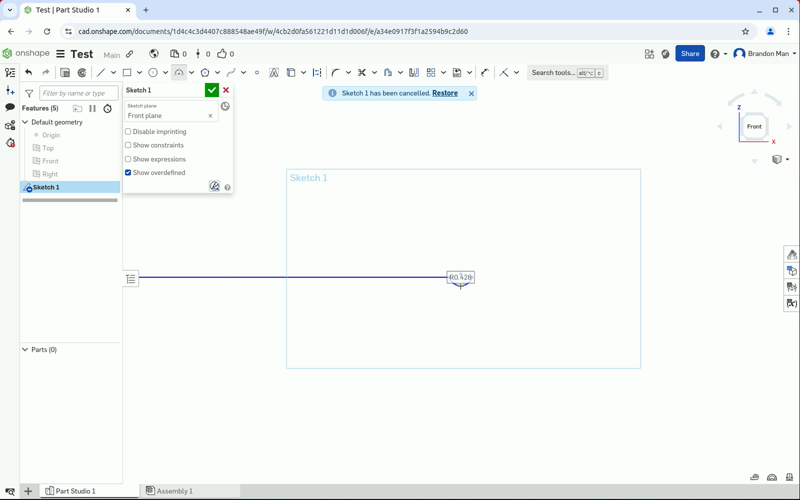
scroll(-6)
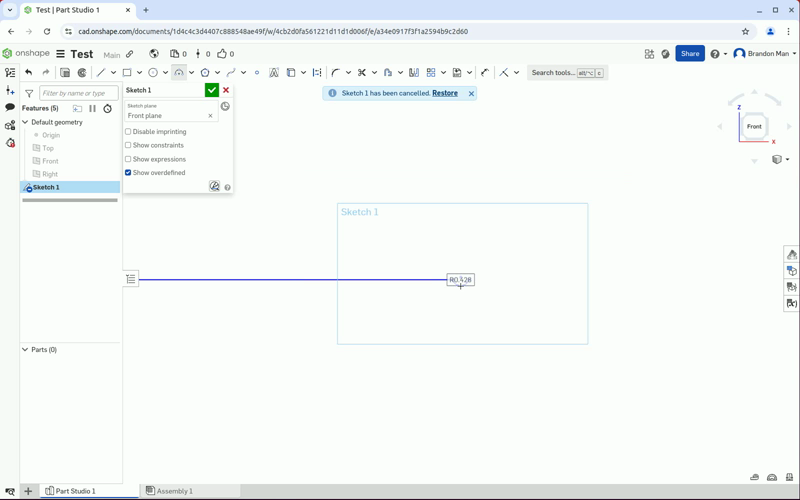
scroll(-6)
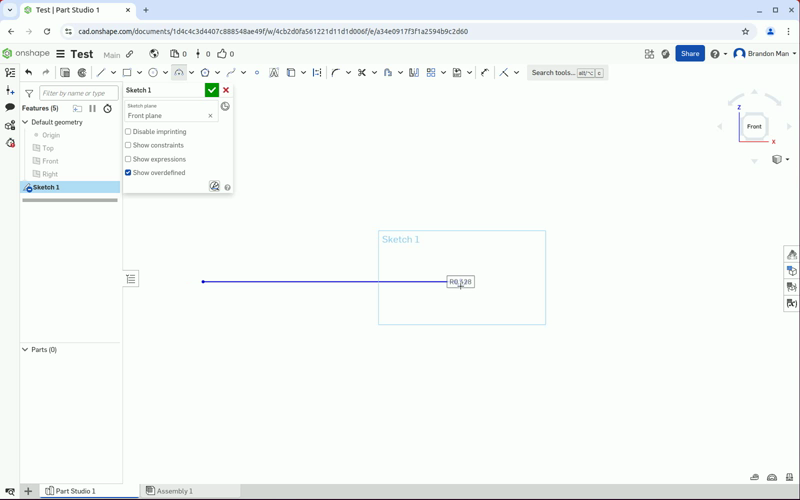
scroll(-6)
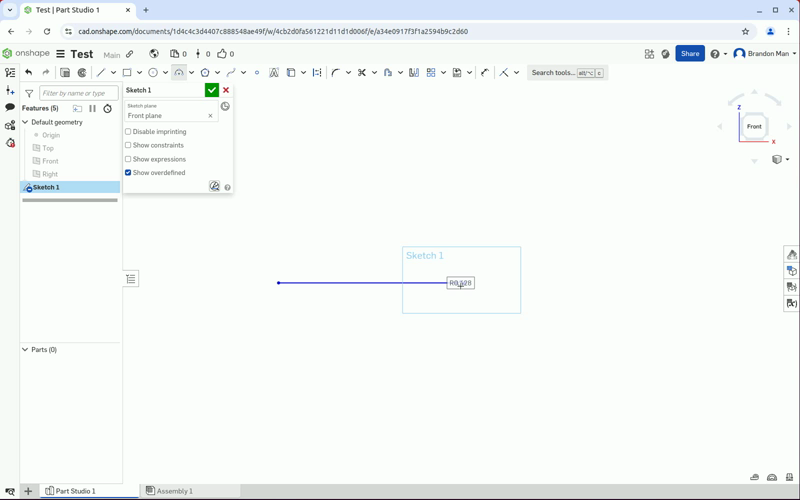
scroll(-6)
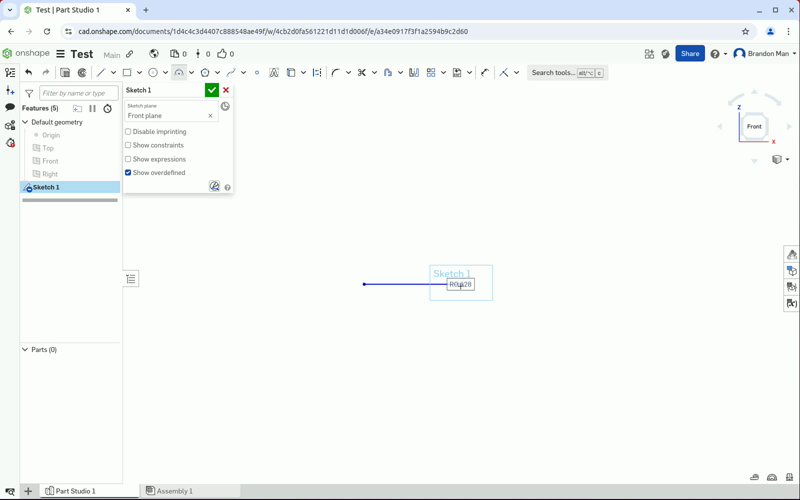
key_up(shift)
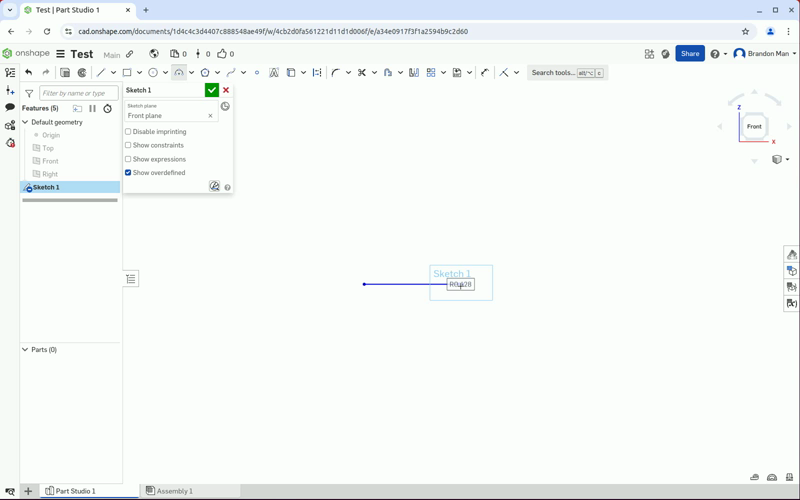
key(esc)
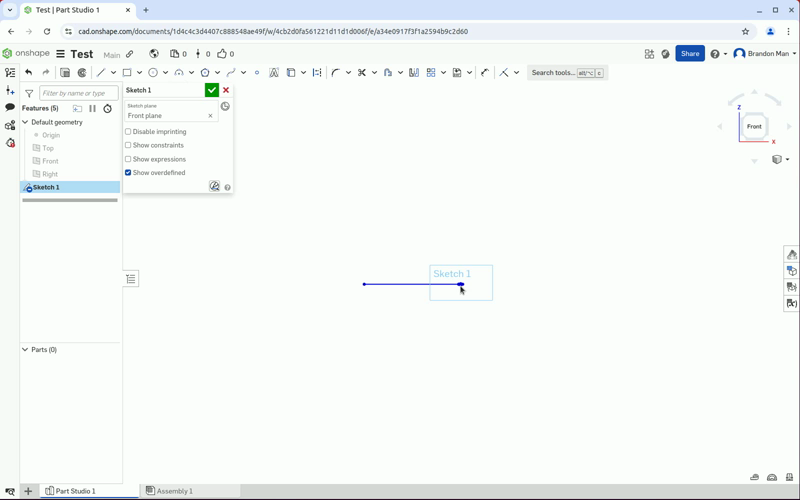
key(l)
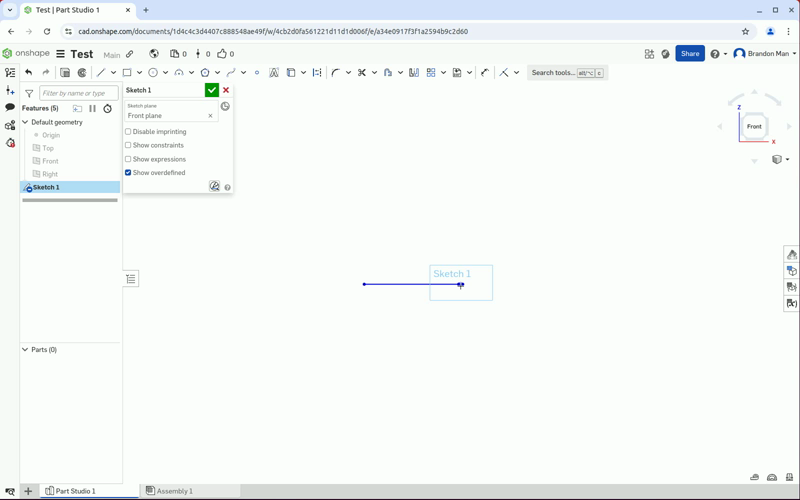
mouse_move(462, 284)
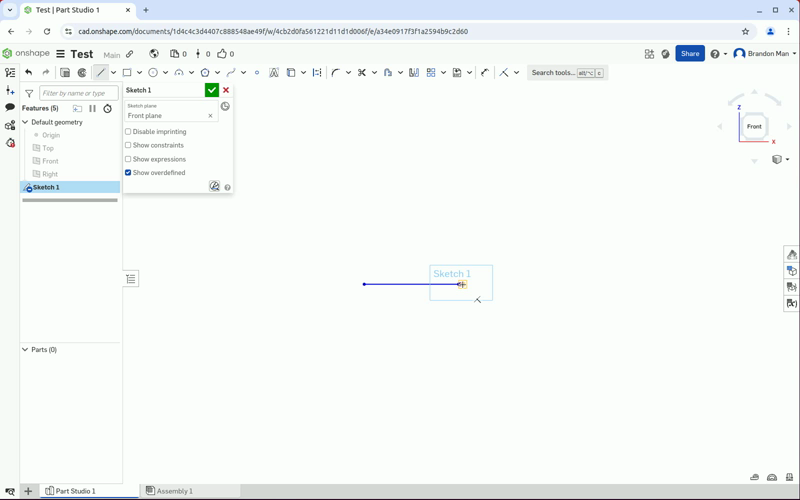
scroll(6)
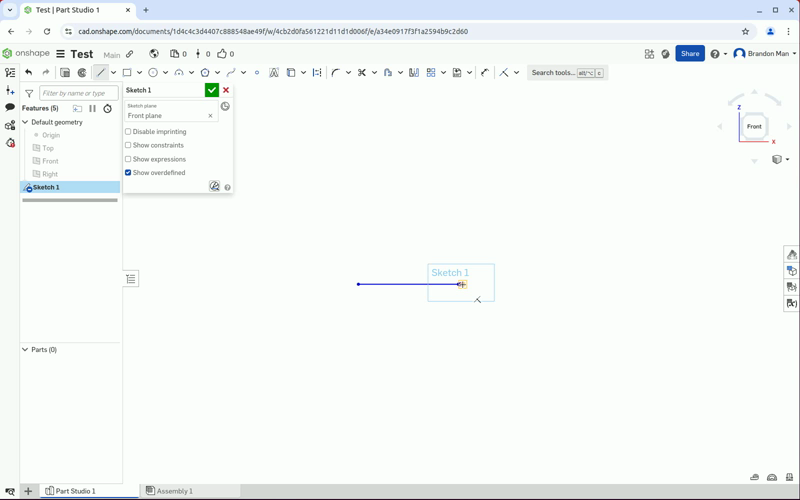
scroll(6)
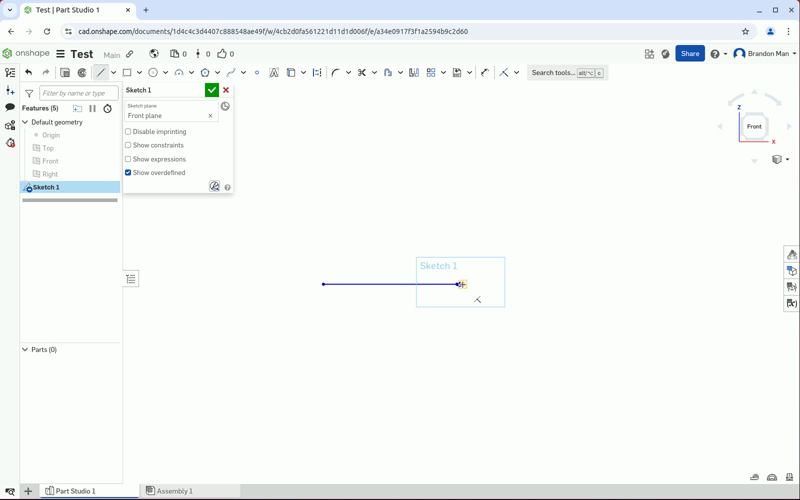
scroll(6)
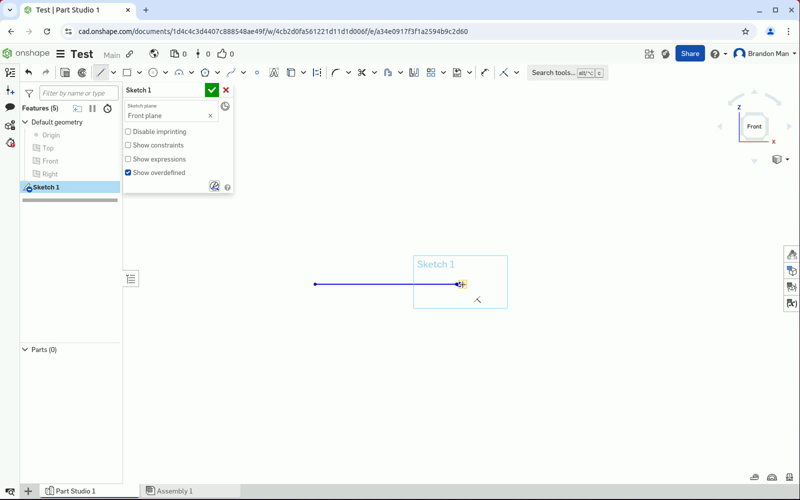
scroll(6)
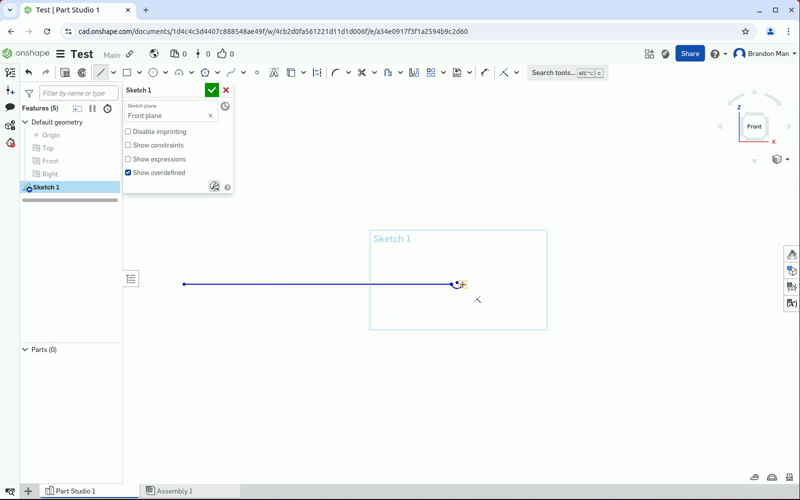
scroll(6)
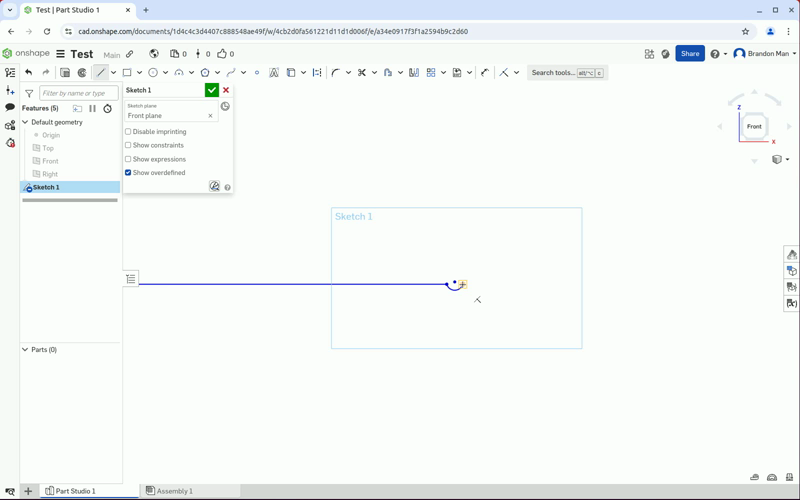
scroll(6)
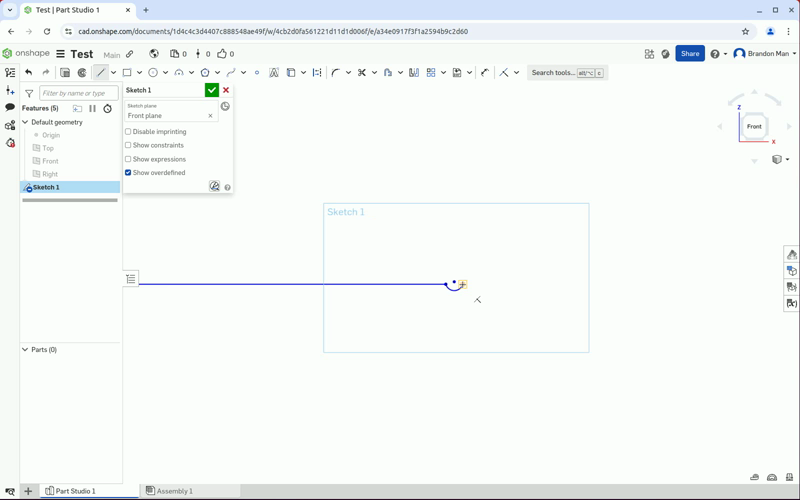
scroll(6)
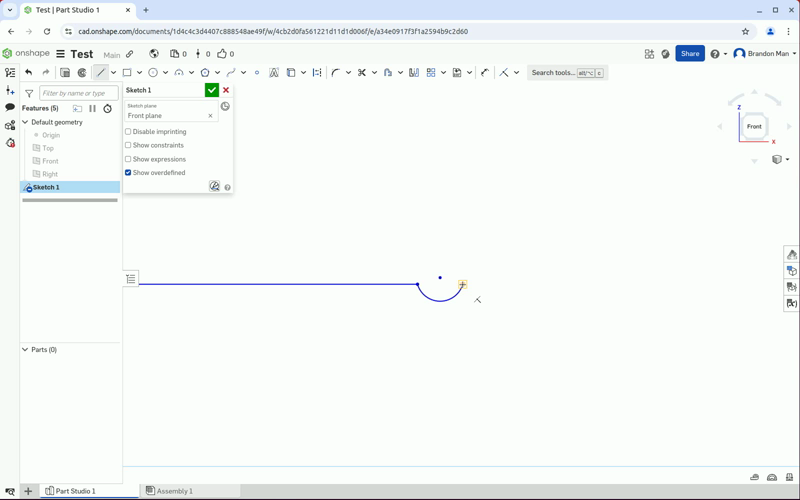
click(462, 284)
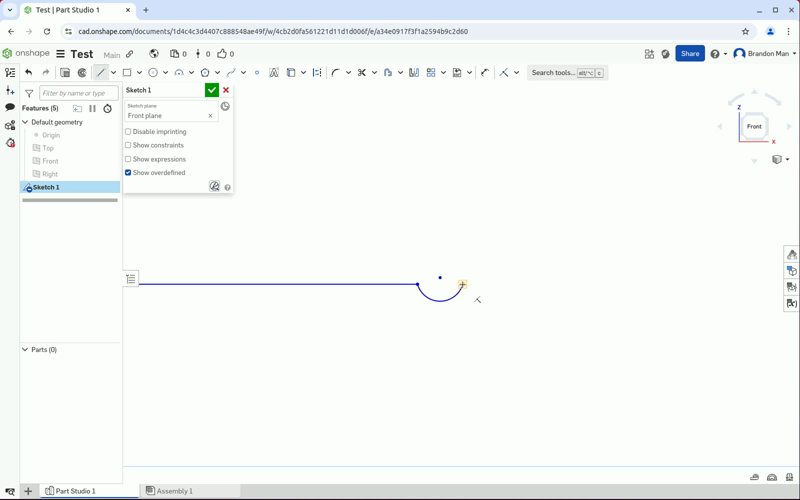
scroll(-6)
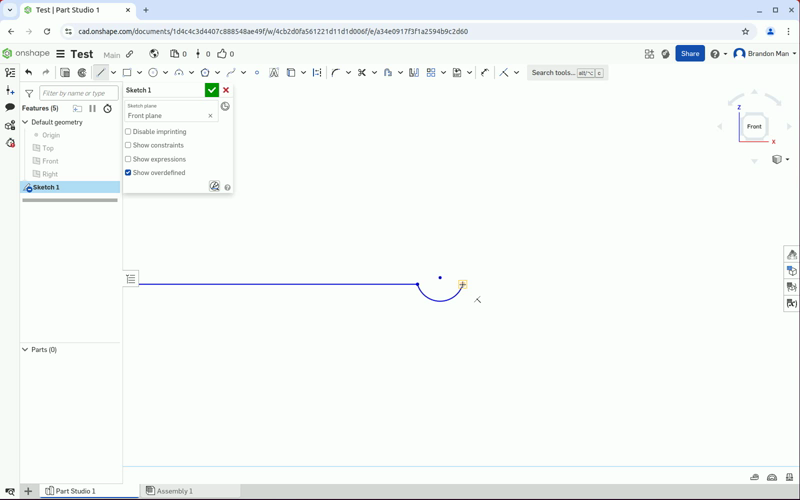
scroll(-6)
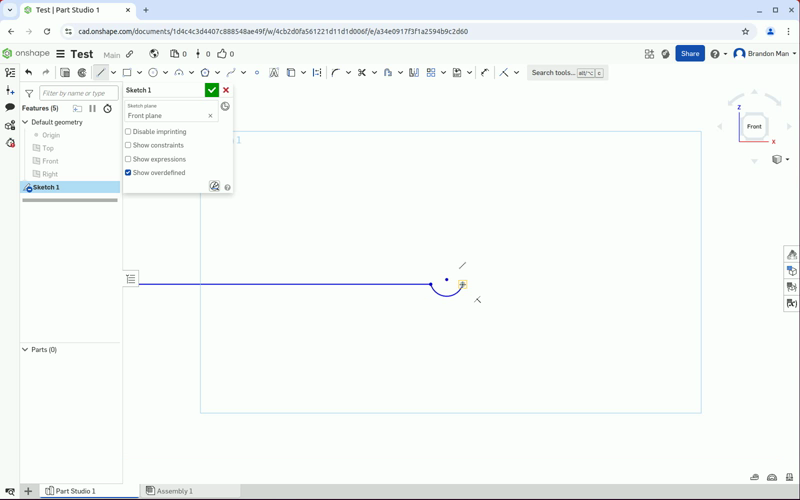
scroll(-6)
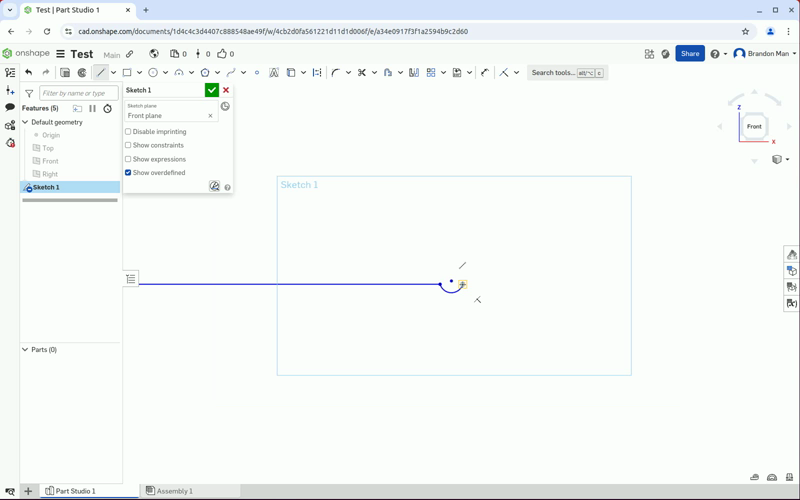
scroll(-6)
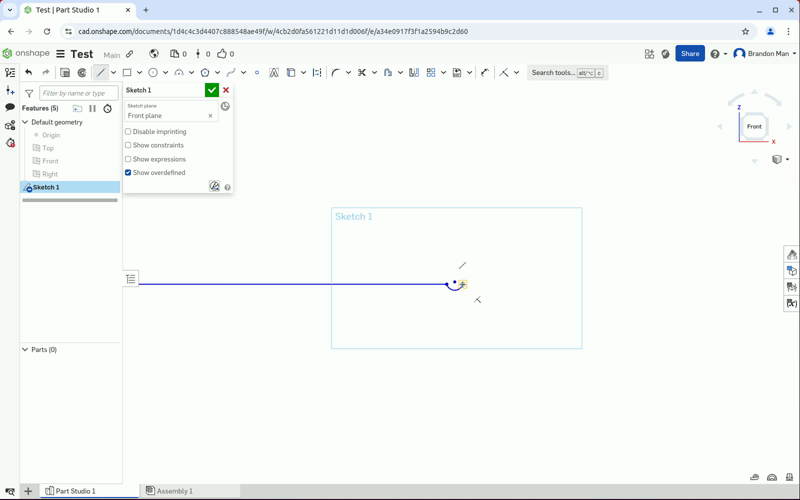
scroll(-6)
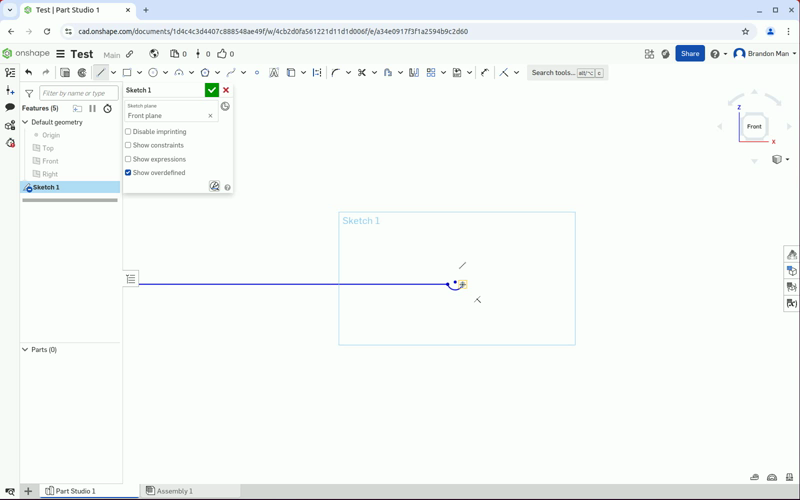
scroll(-6)
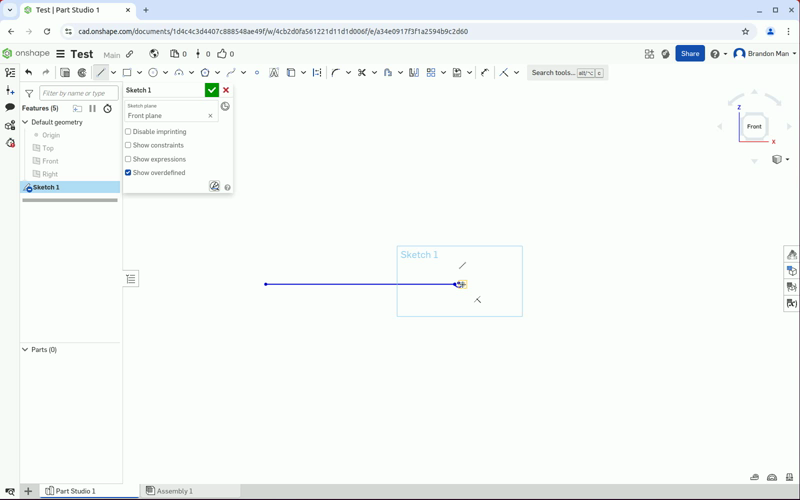
scroll(-6)
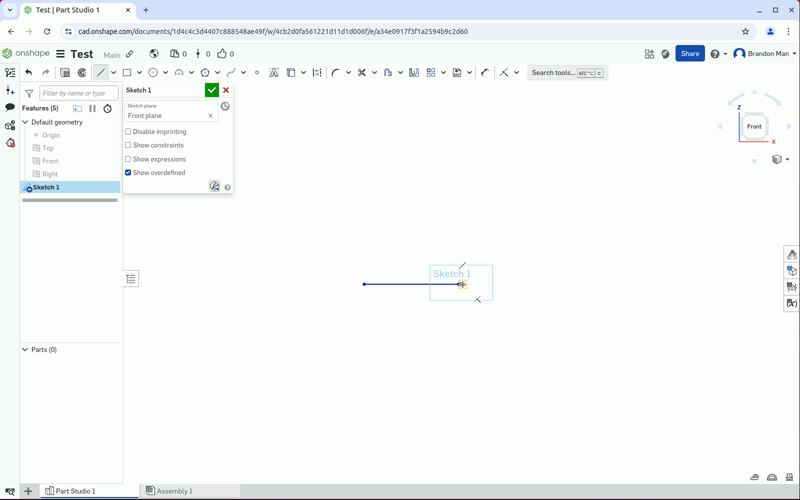
key_down(shift)
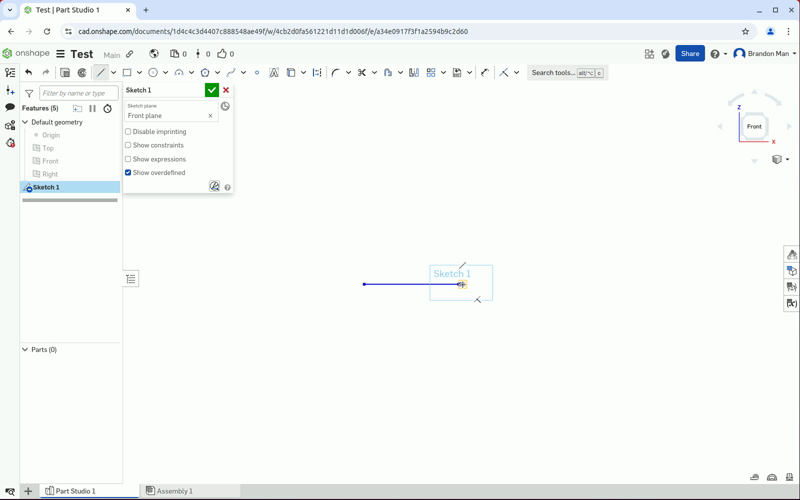
mouse_move(556, 284)
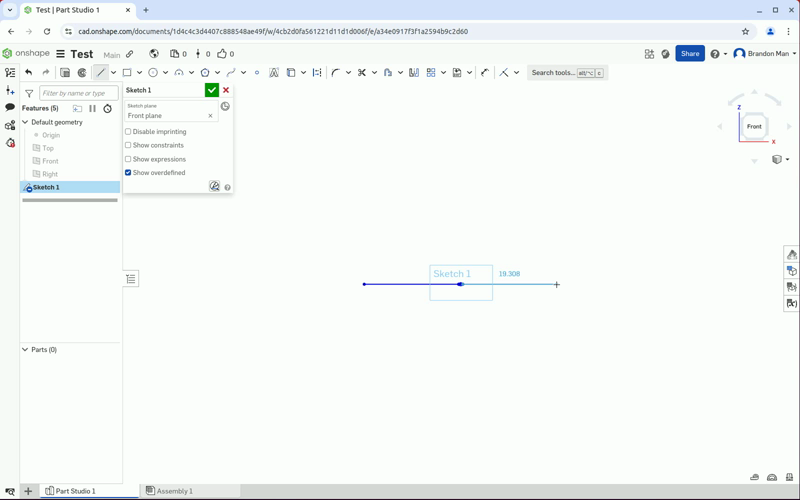
click(556, 284)
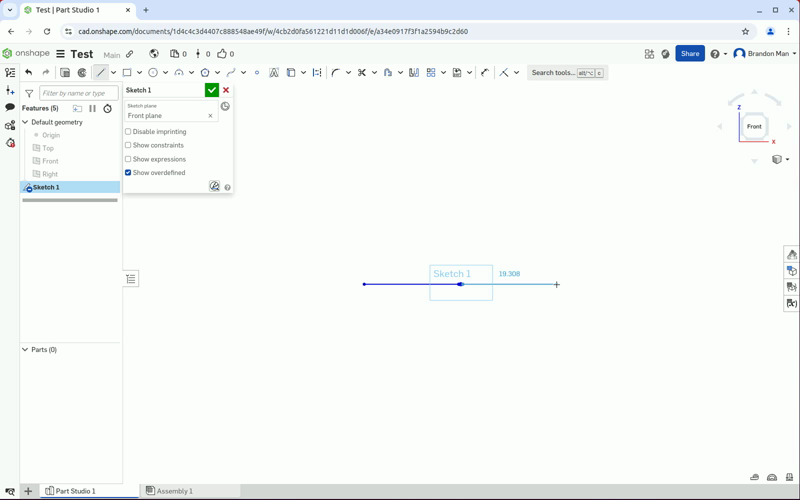
key_up(shift)
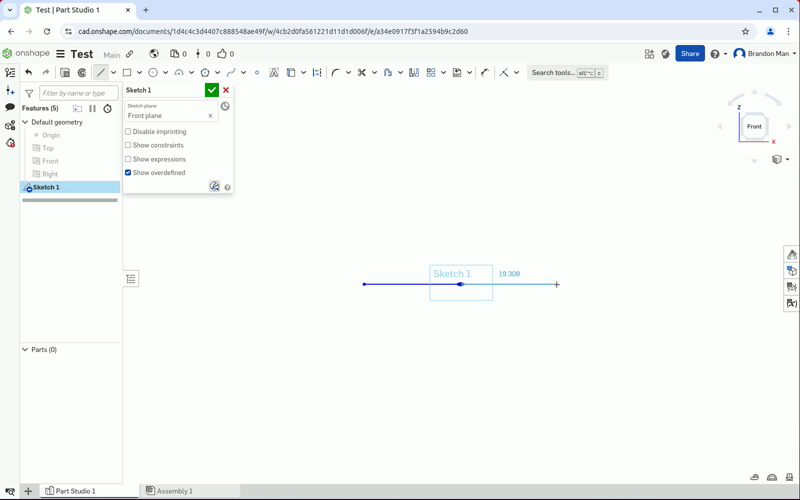
key(esc)
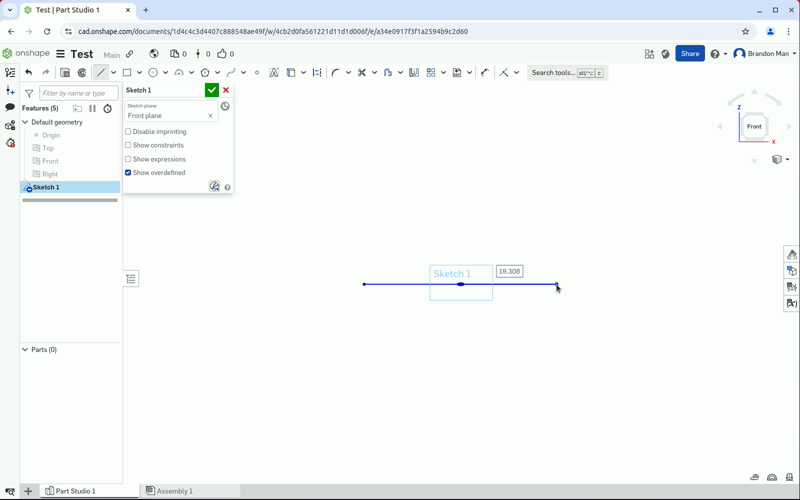
key(a)
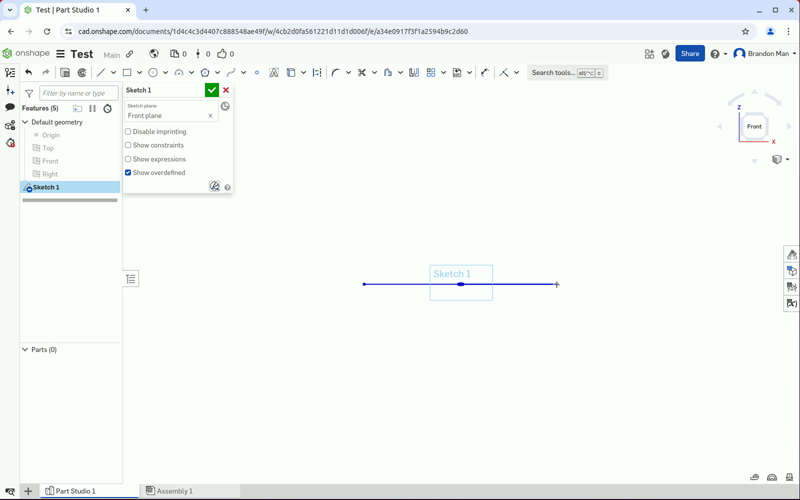
mouse_move(556, 284)
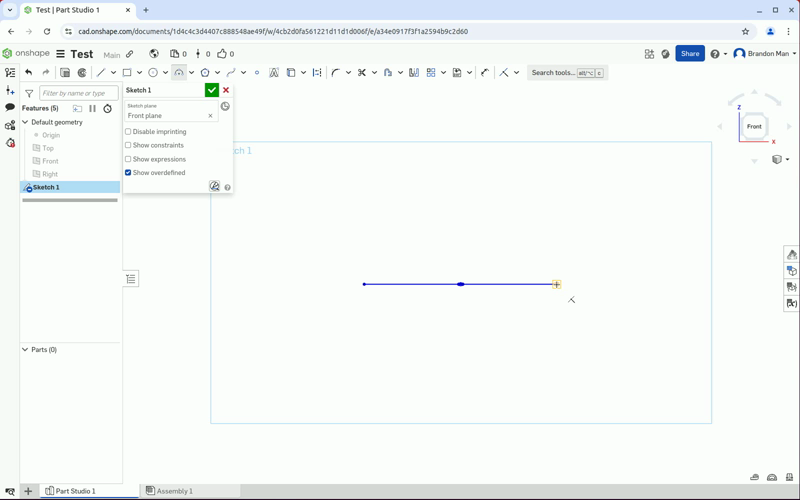
click(556, 284)
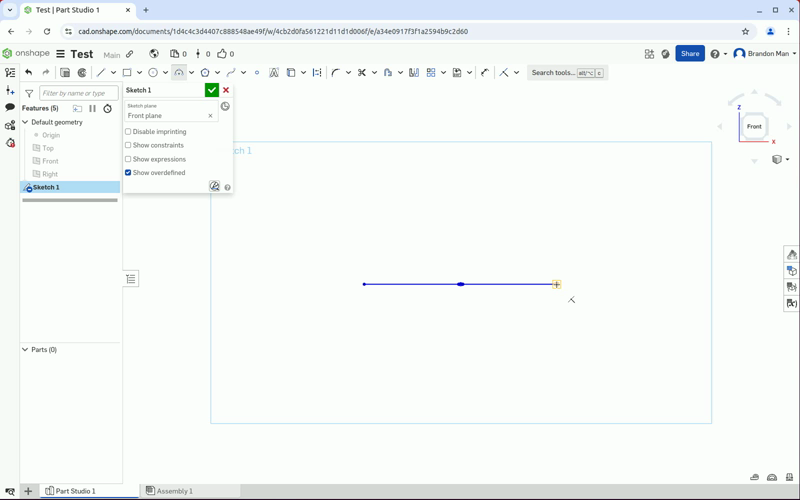
key_down(shift)
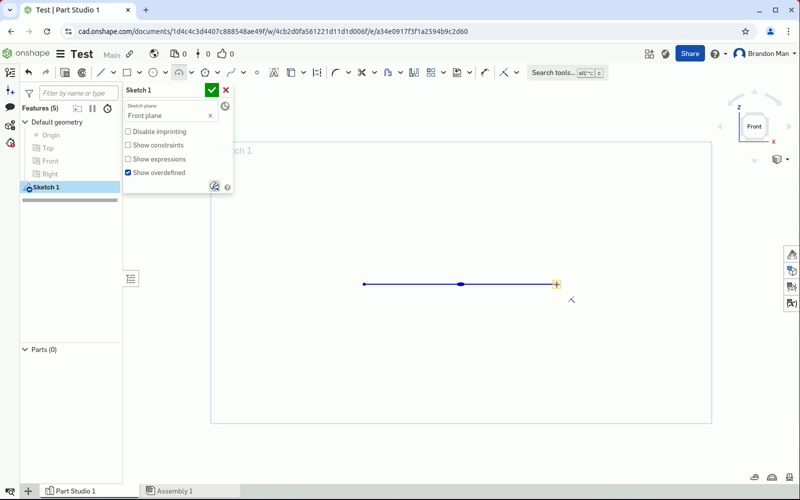
mouse_move(556, 282)
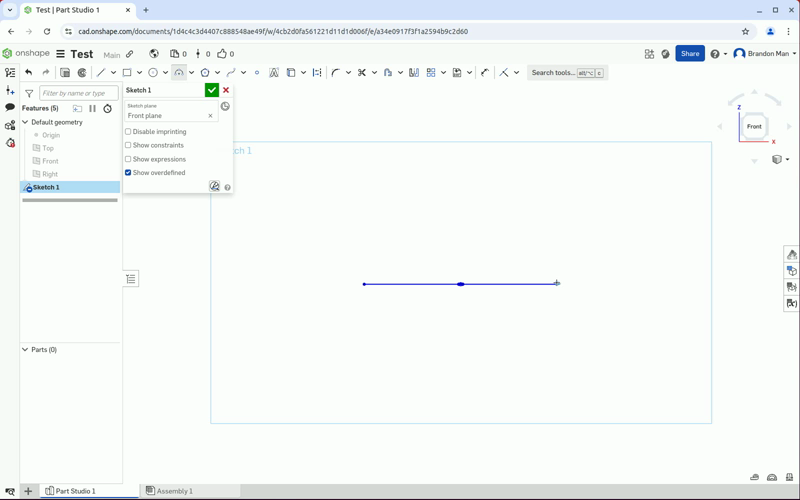
scroll(6)
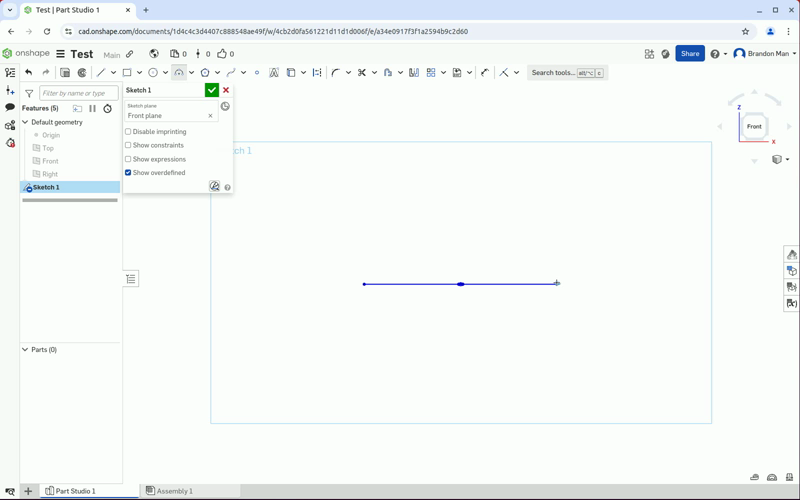
scroll(6)
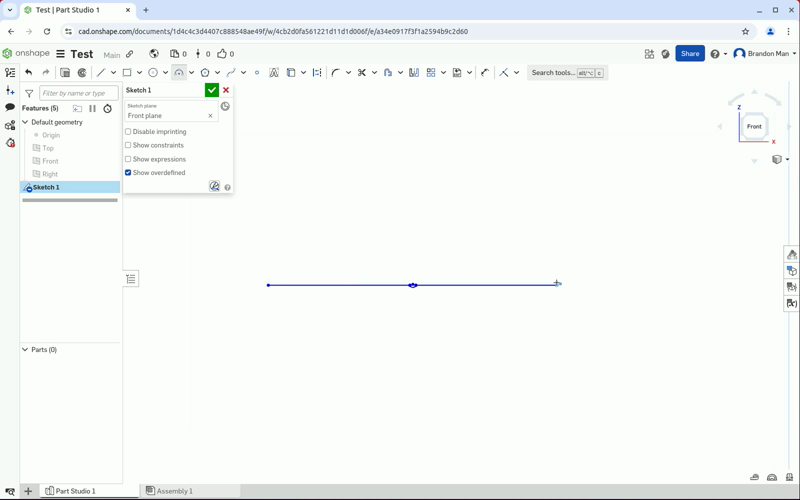
scroll(6)
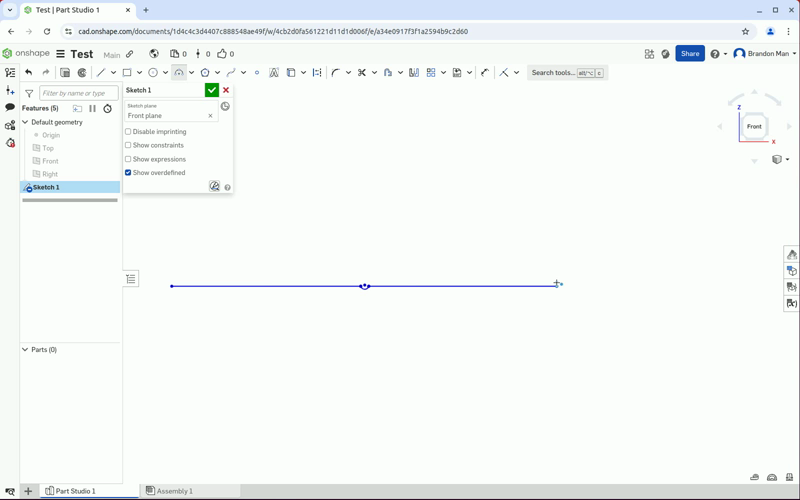
scroll(6)
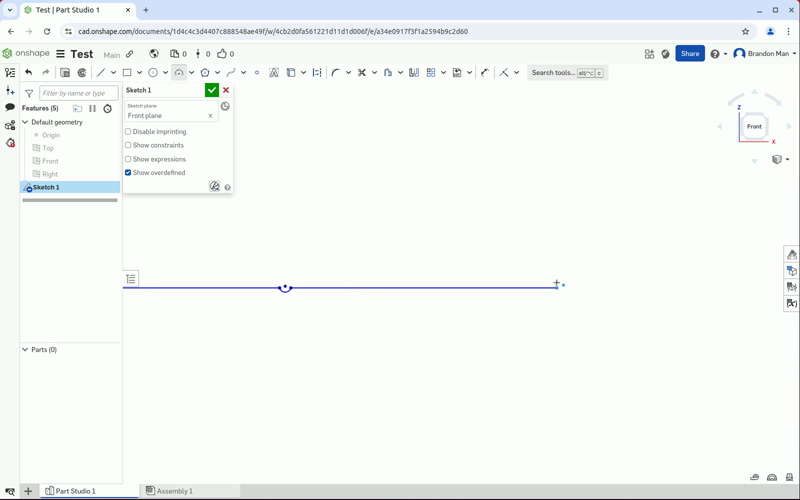
scroll(6)
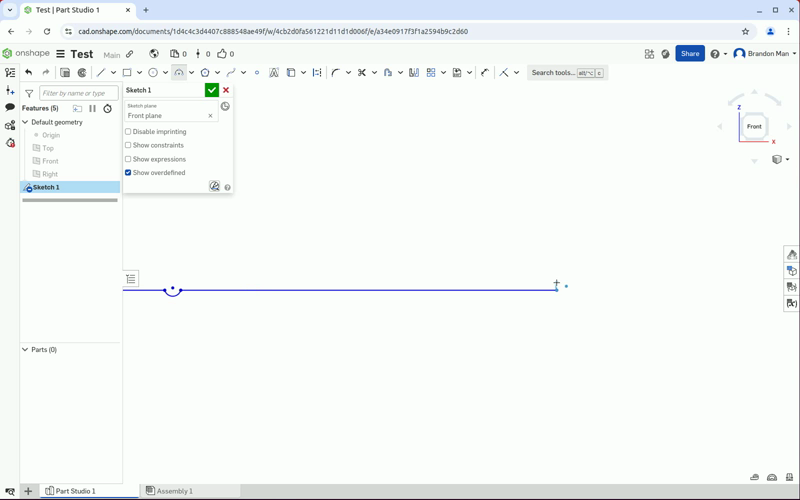
scroll(6)
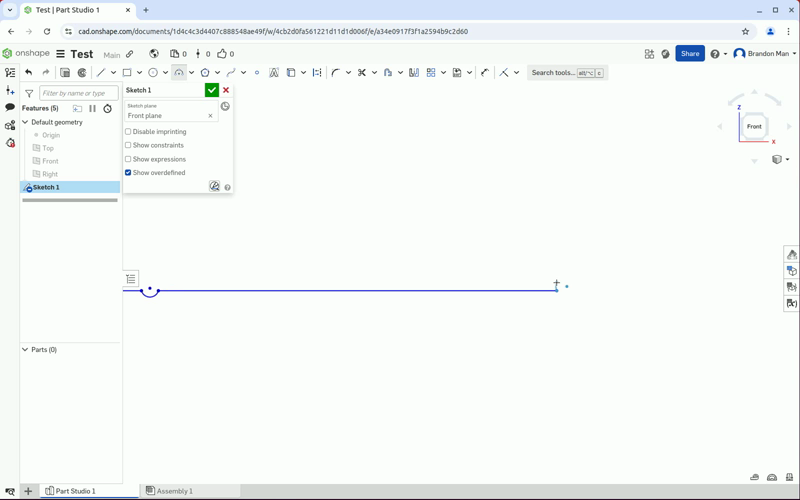
scroll(6)
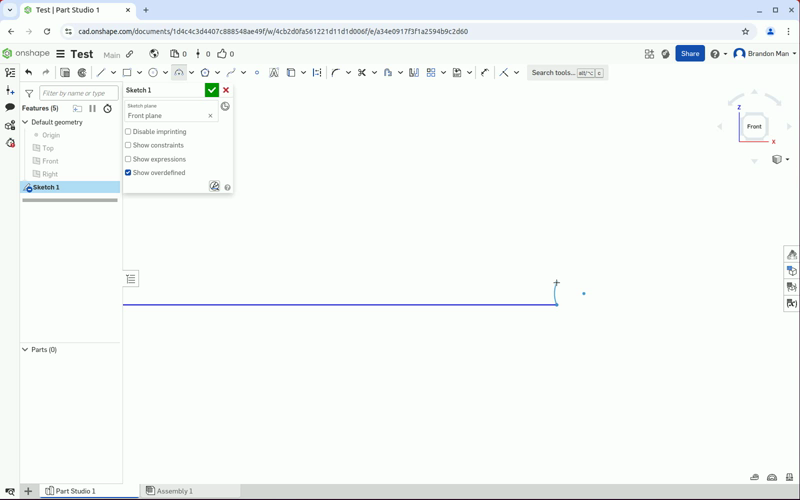
click(556, 282)
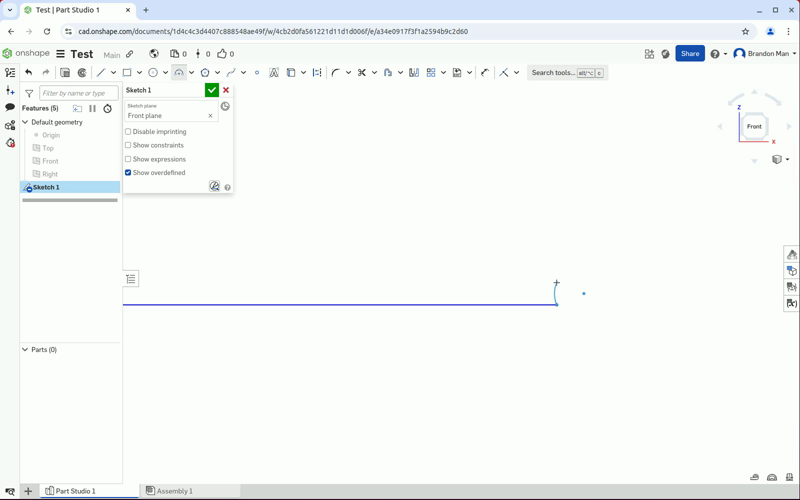
scroll(-6)
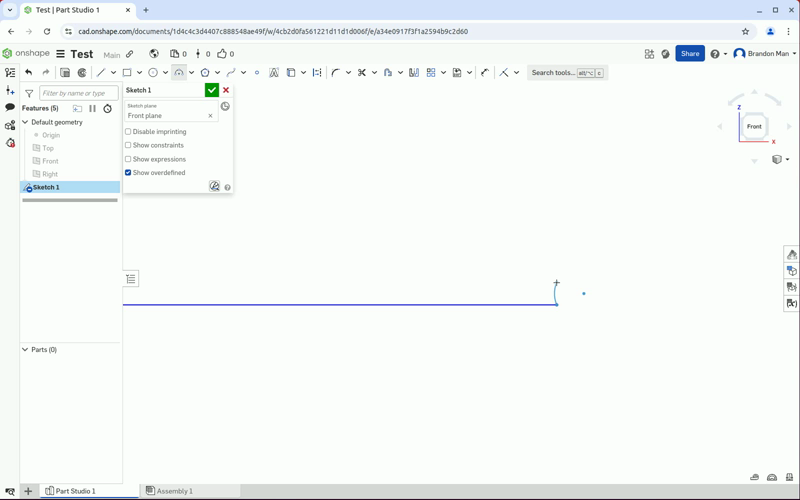
scroll(-6)
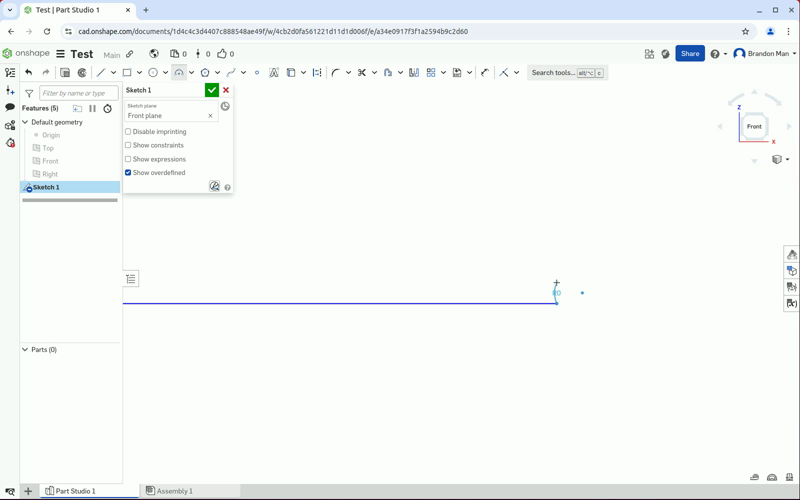
scroll(-6)
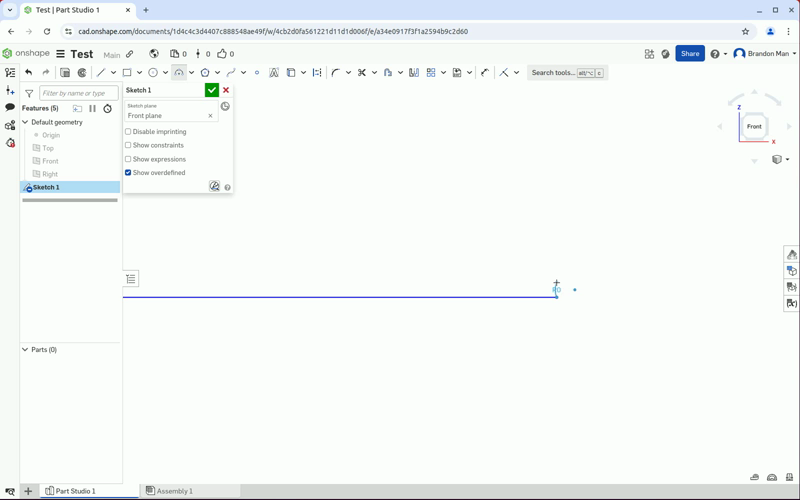
scroll(-6)
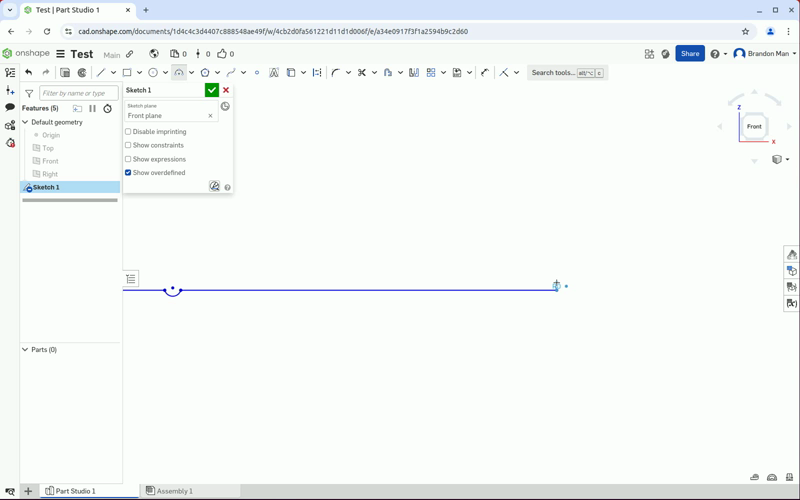
scroll(-6)
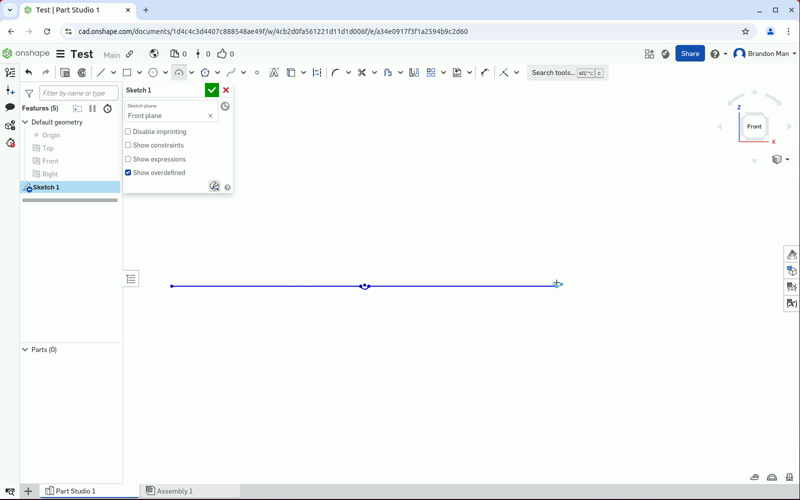
scroll(-6)
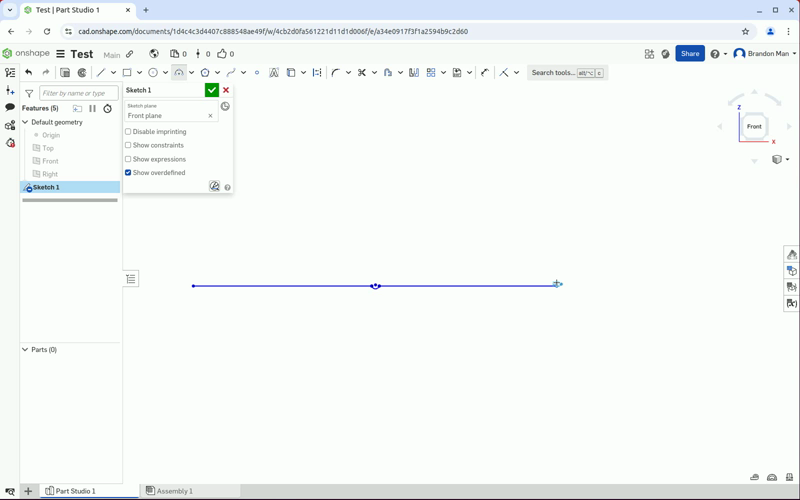
scroll(-6)
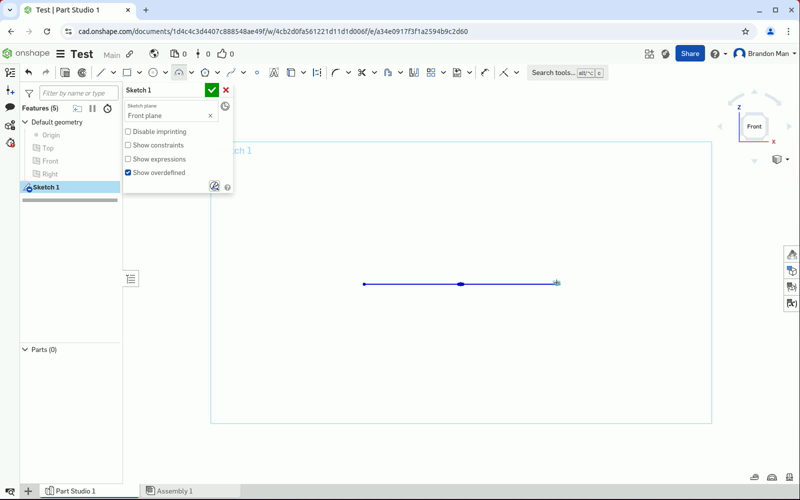
mouse_move(576, 282)
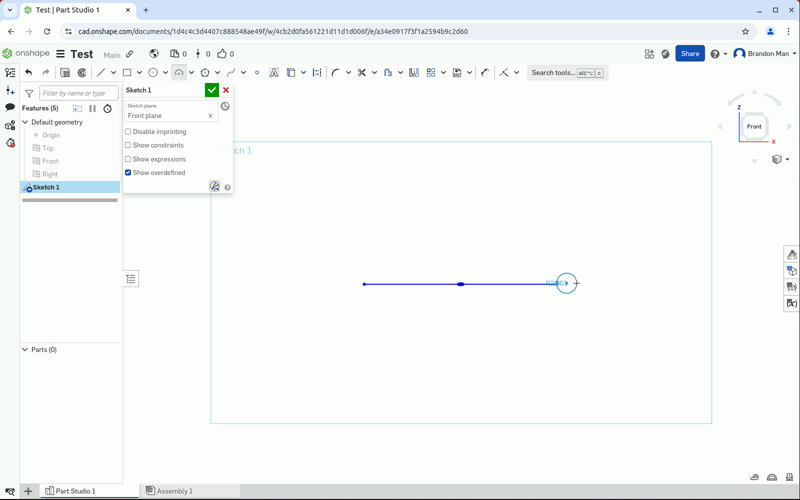
scroll(6)
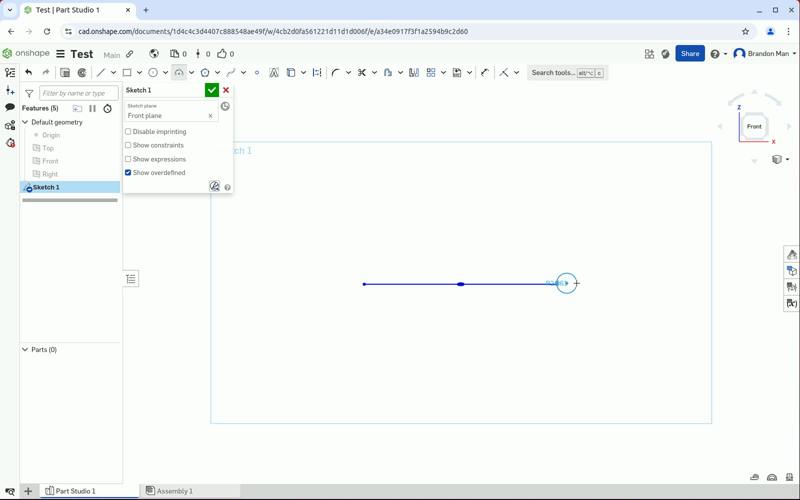
scroll(6)
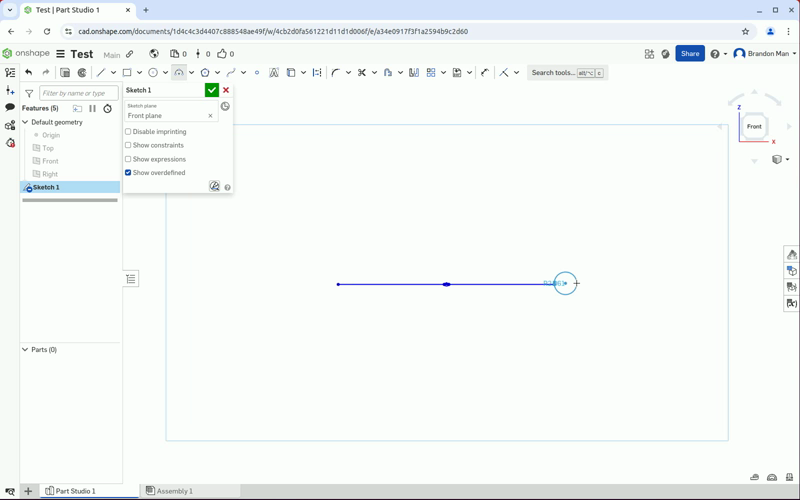
scroll(6)
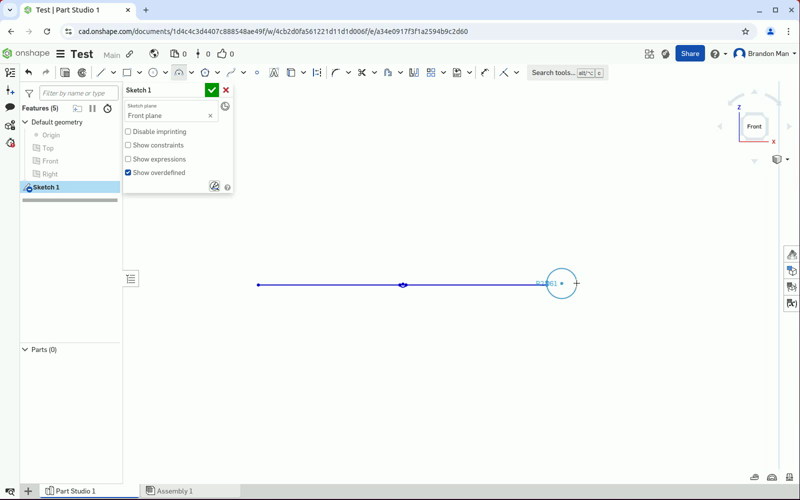
scroll(6)
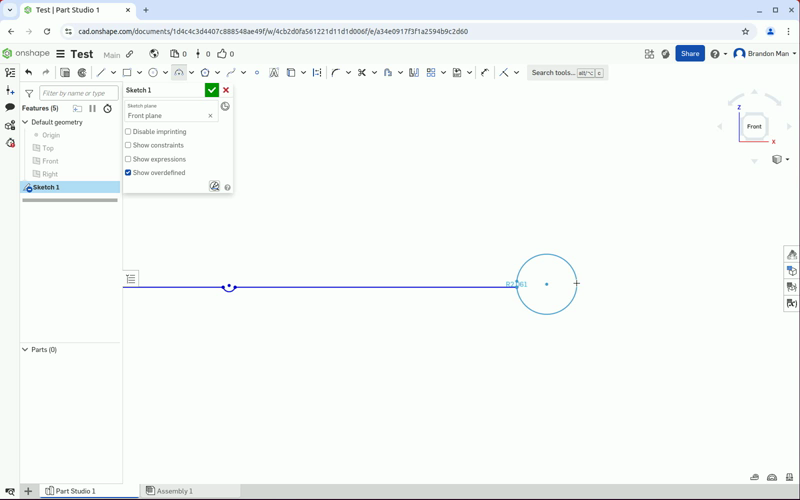
scroll(6)
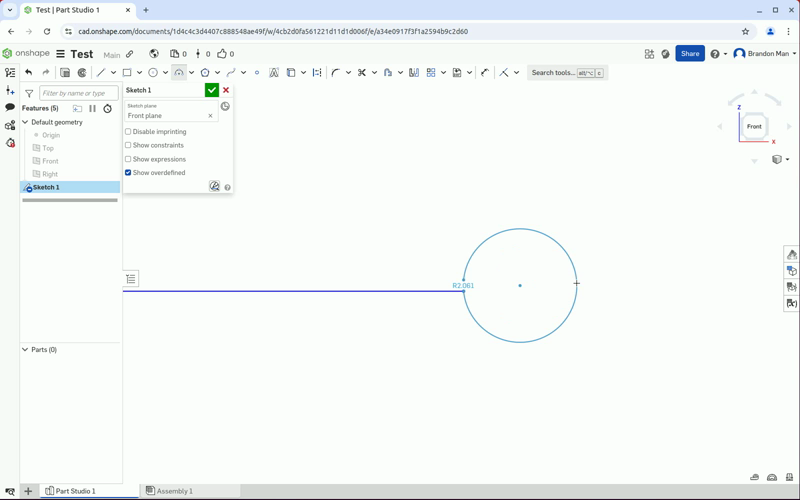
scroll(6)
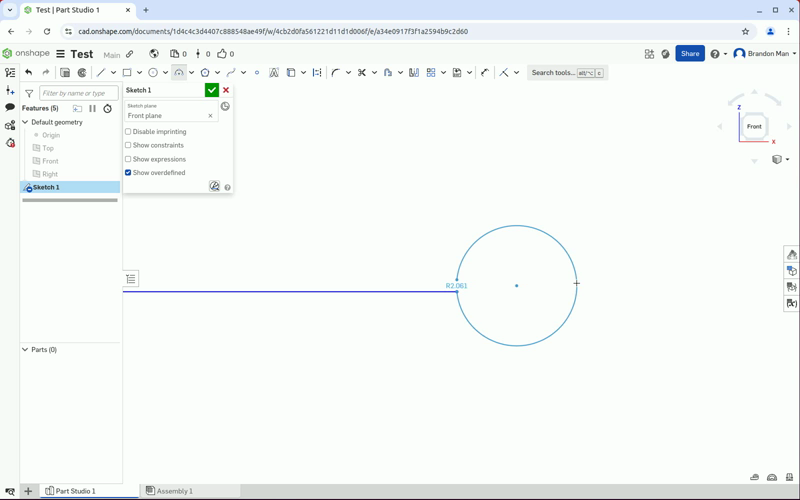
scroll(6)
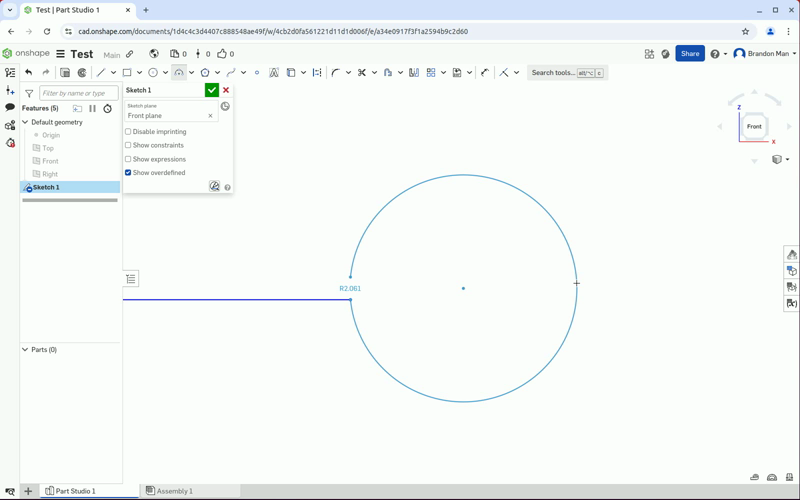
click(576, 282)
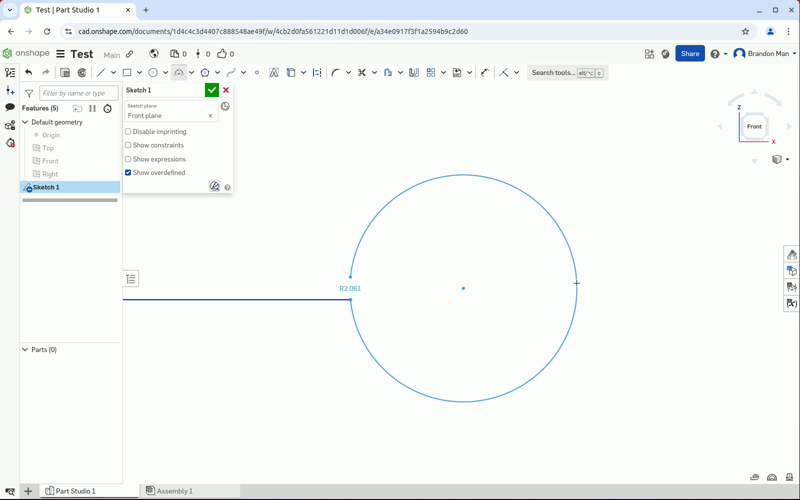
scroll(-6)
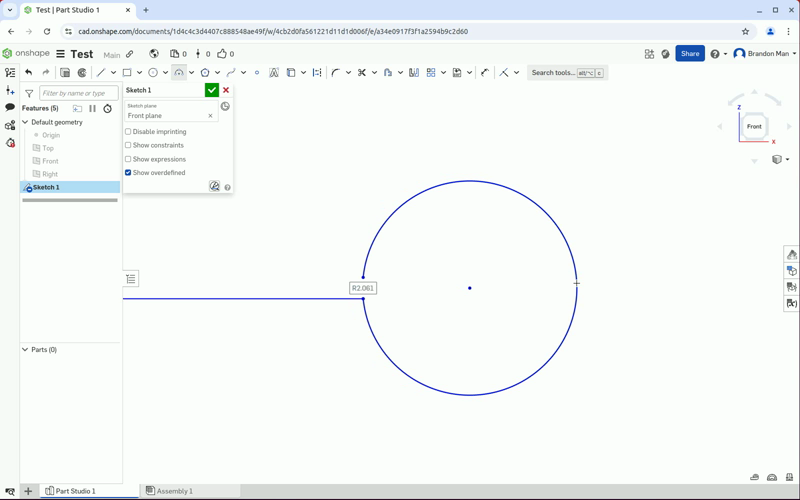
scroll(-6)
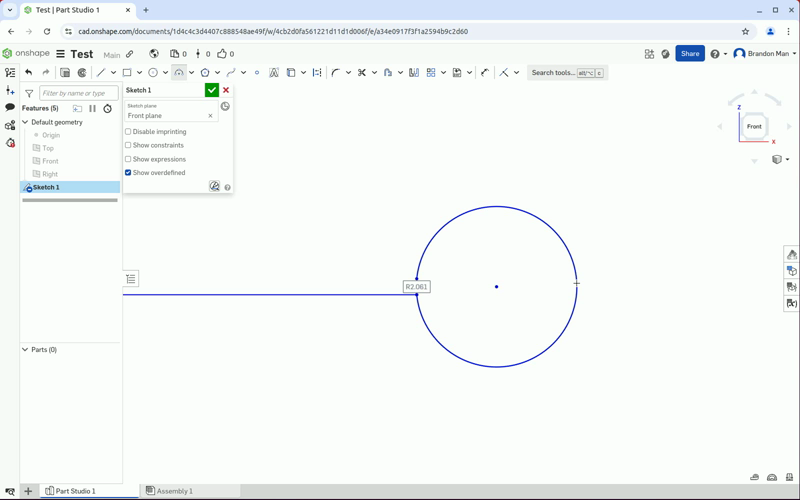
scroll(-6)
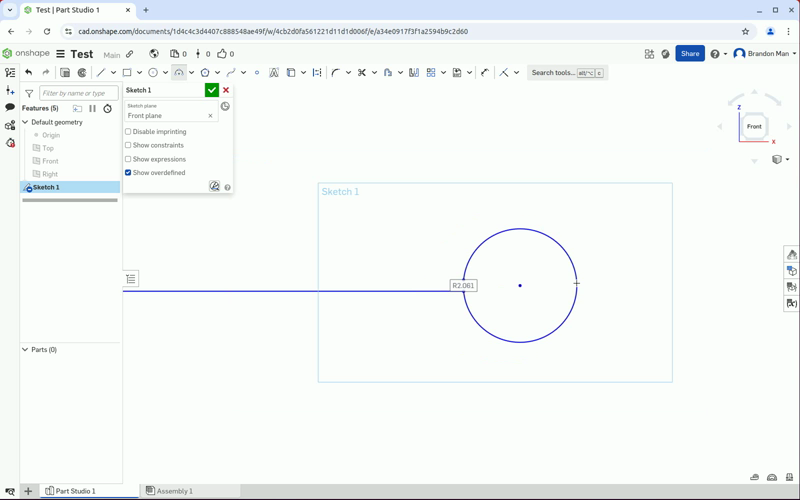
scroll(-6)
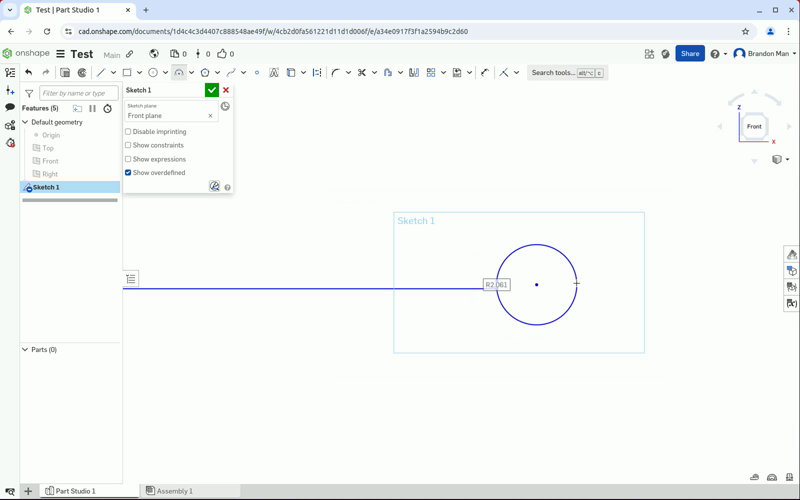
scroll(-6)
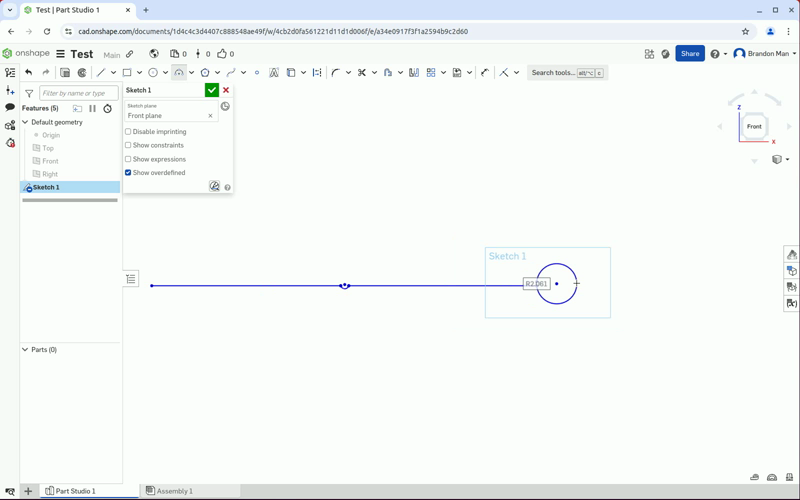
scroll(-6)
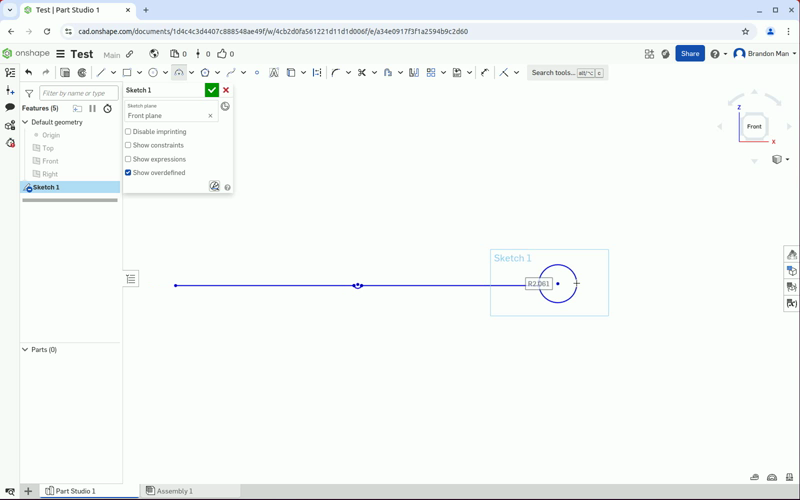
scroll(-6)
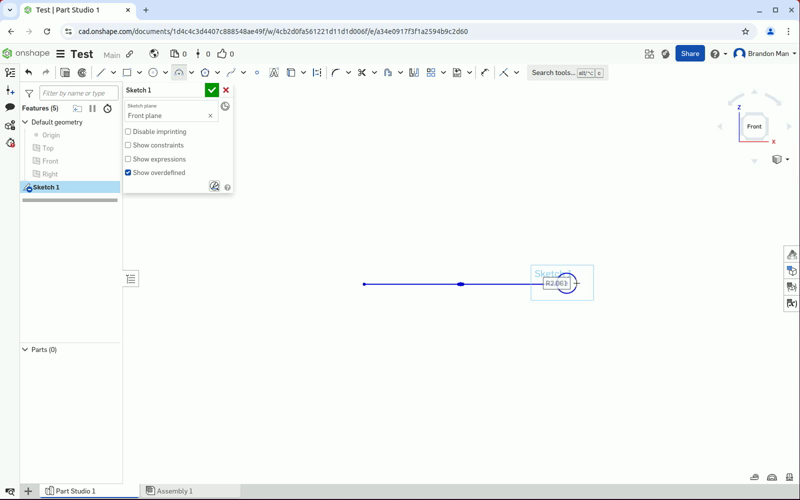
key_up(shift)
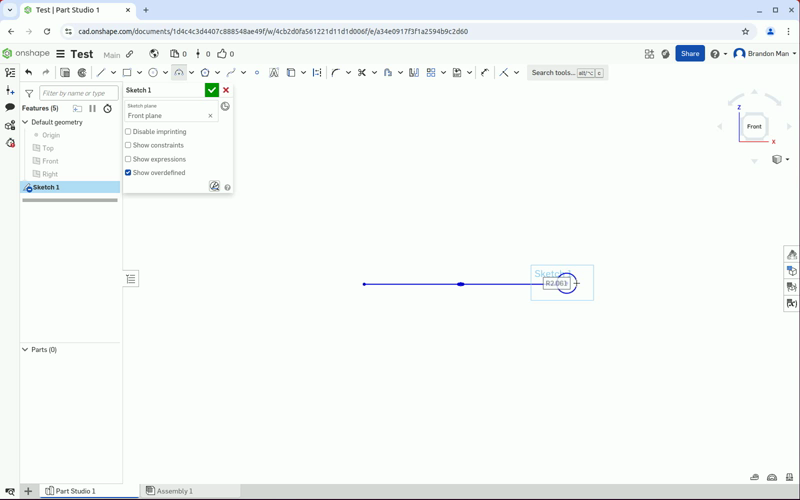
key(esc)
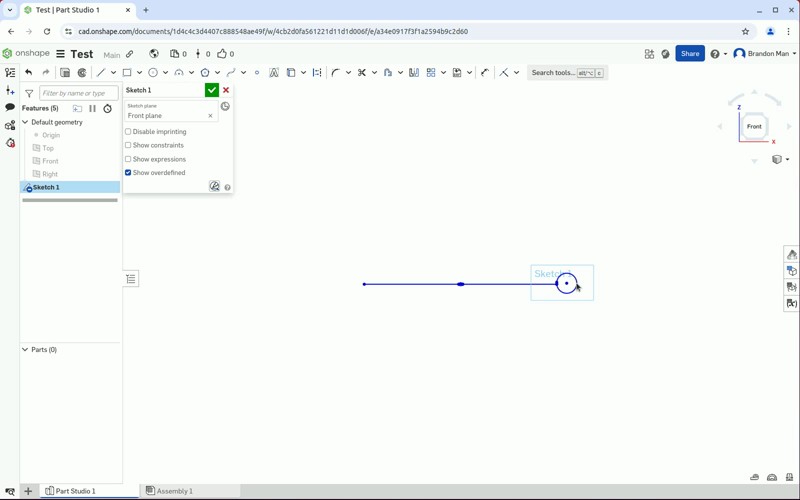
key(l)
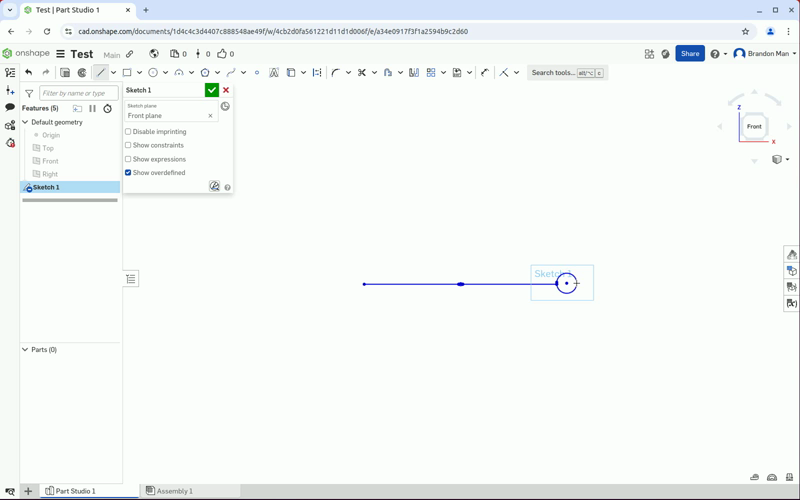
mouse_move(556, 282)
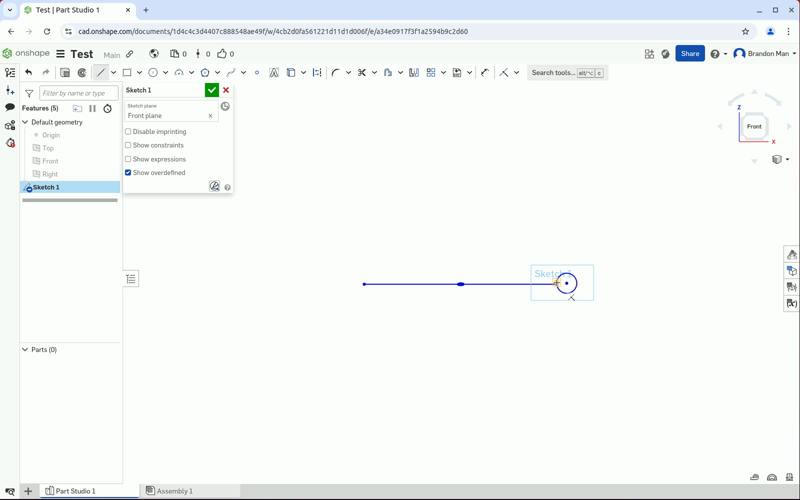
scroll(6)
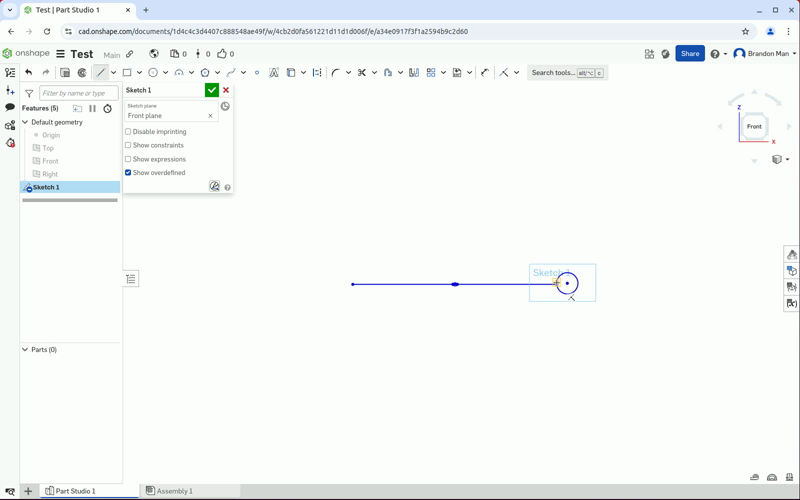
scroll(6)
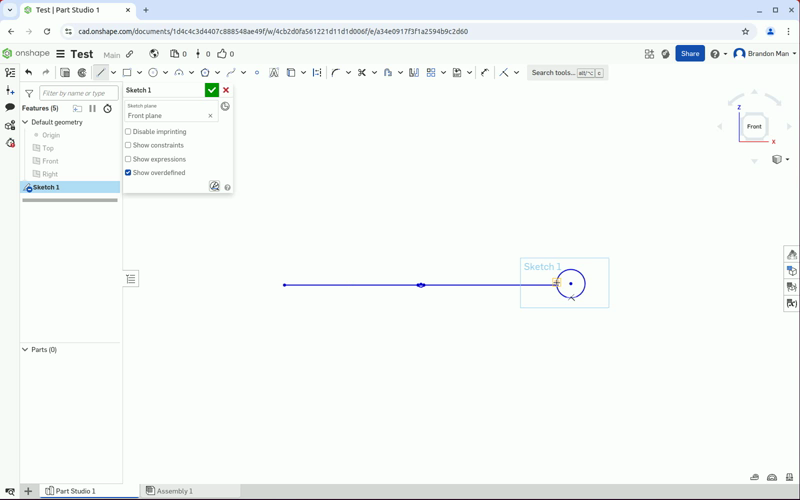
scroll(6)
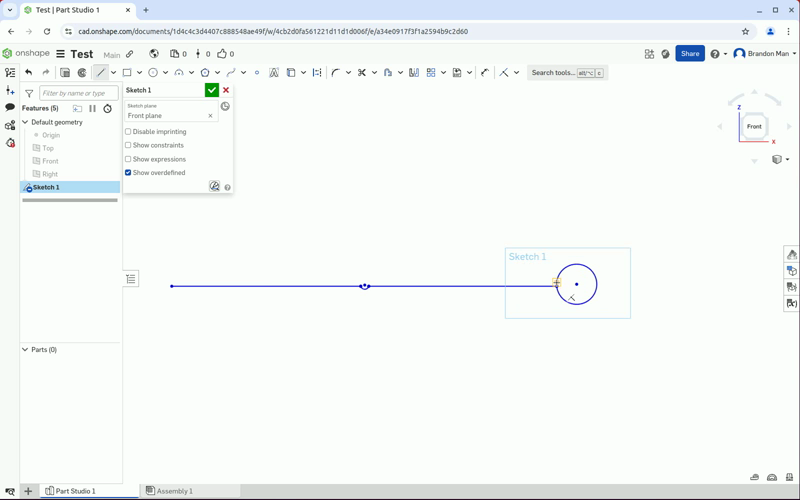
scroll(6)
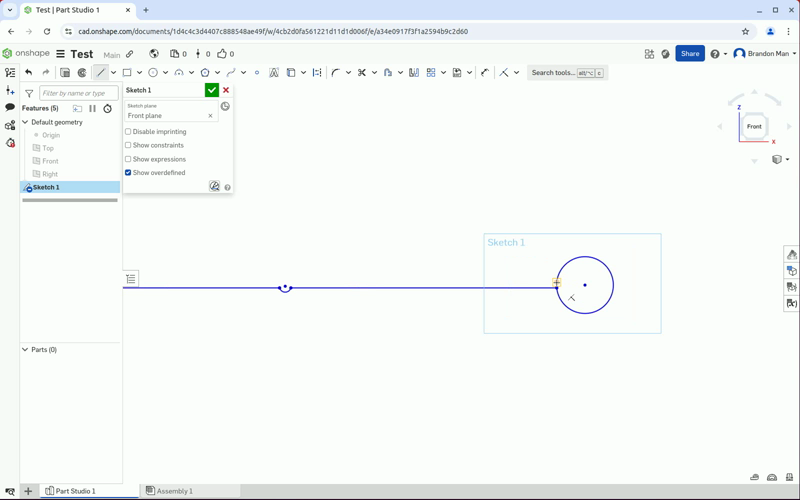
scroll(6)
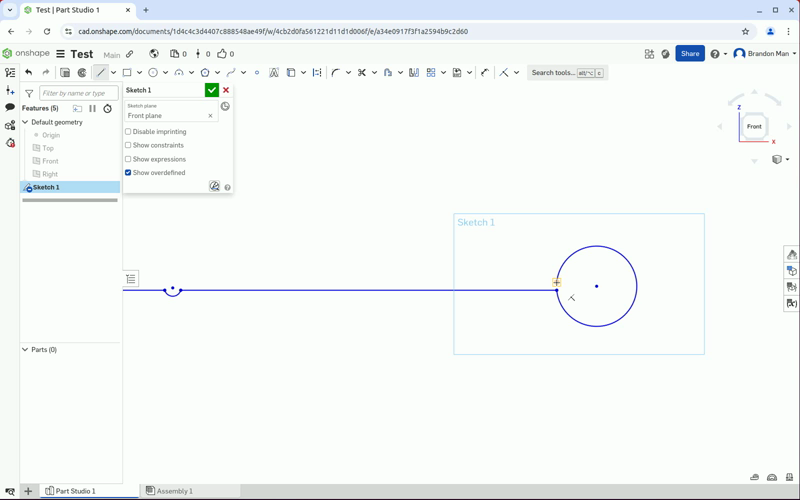
scroll(6)
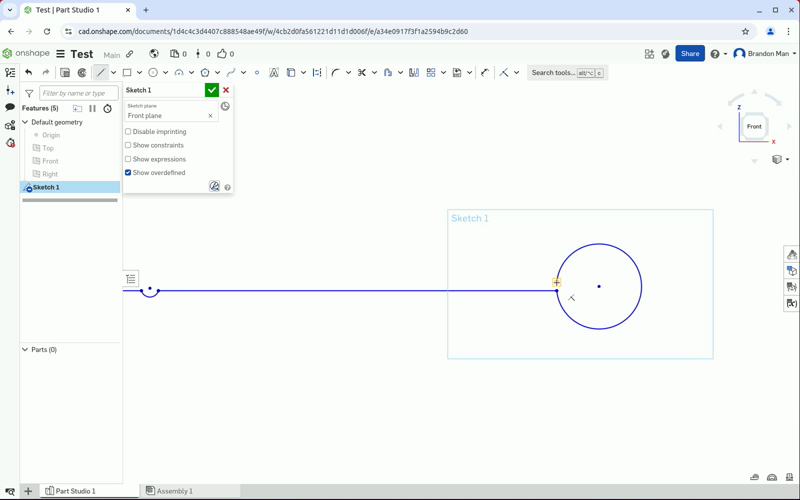
scroll(6)
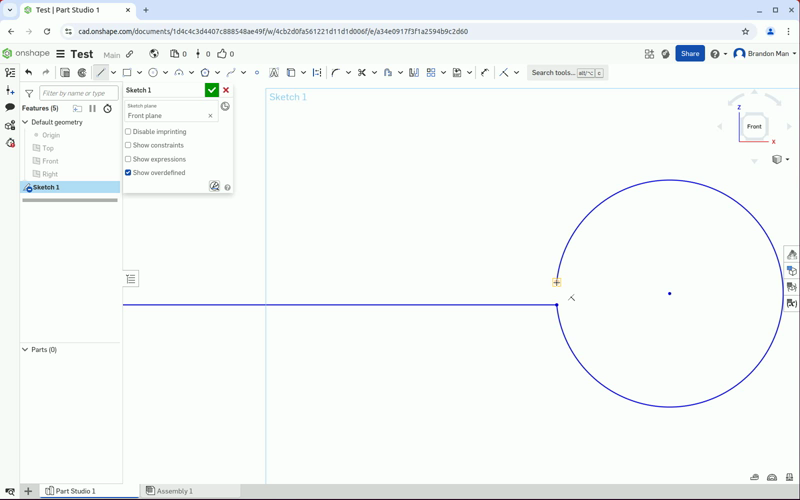
click(556, 282)
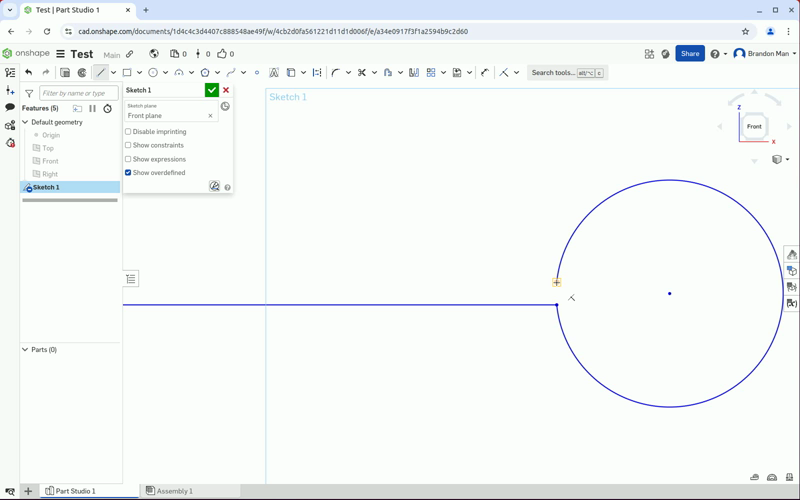
scroll(-6)
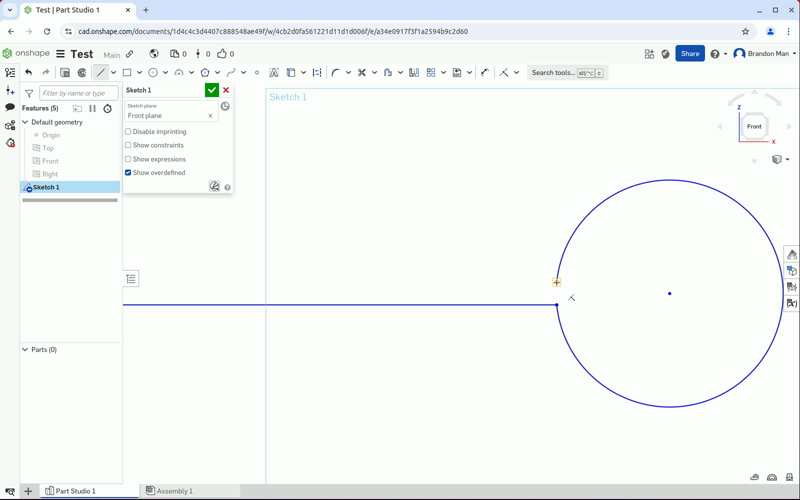
scroll(-6)
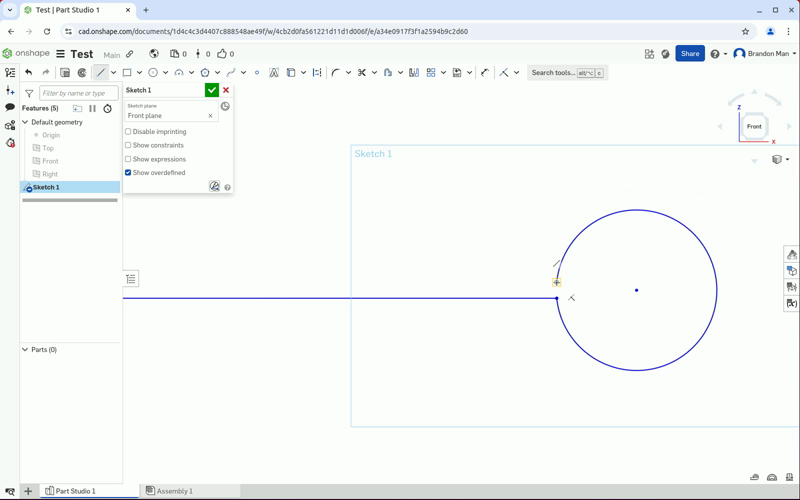
scroll(-6)
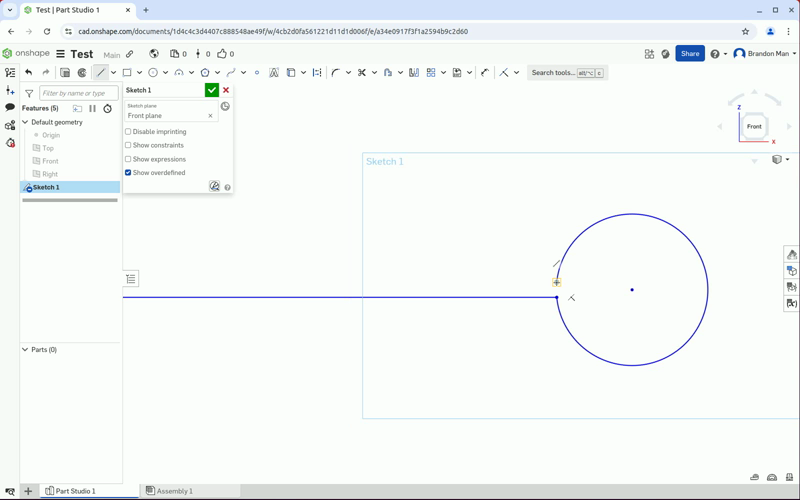
scroll(-6)
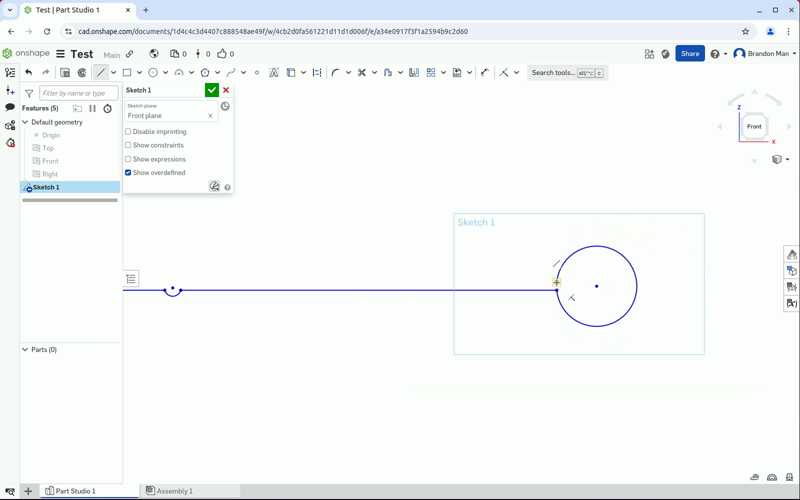
scroll(-6)
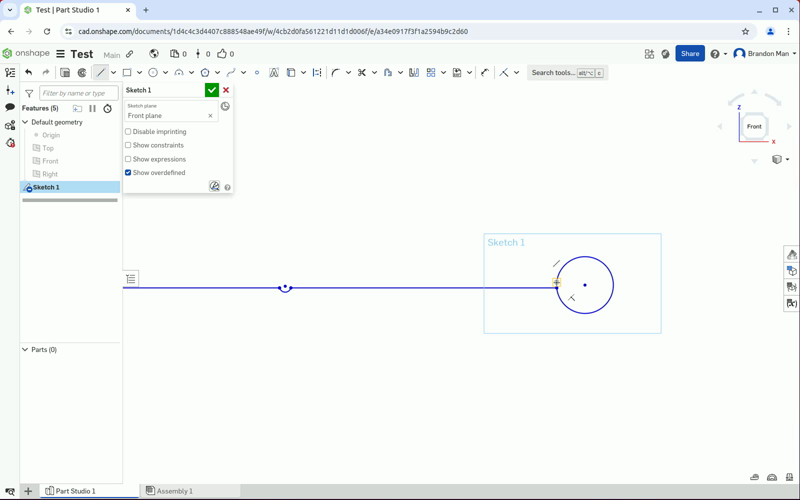
scroll(-6)
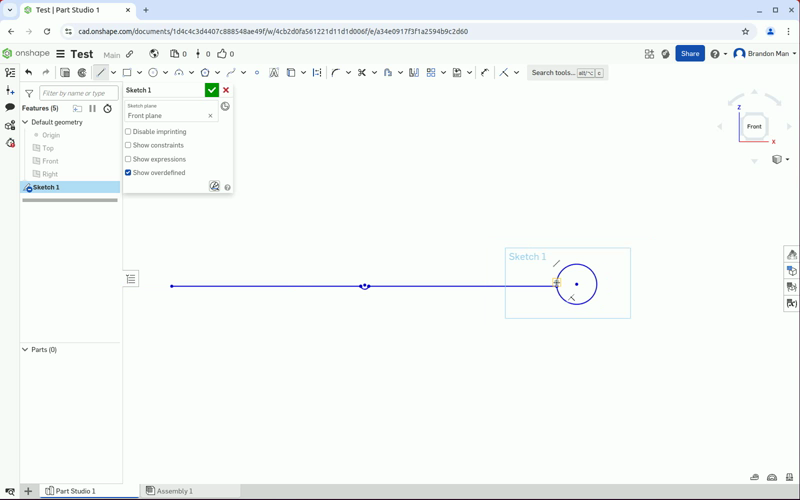
scroll(-6)
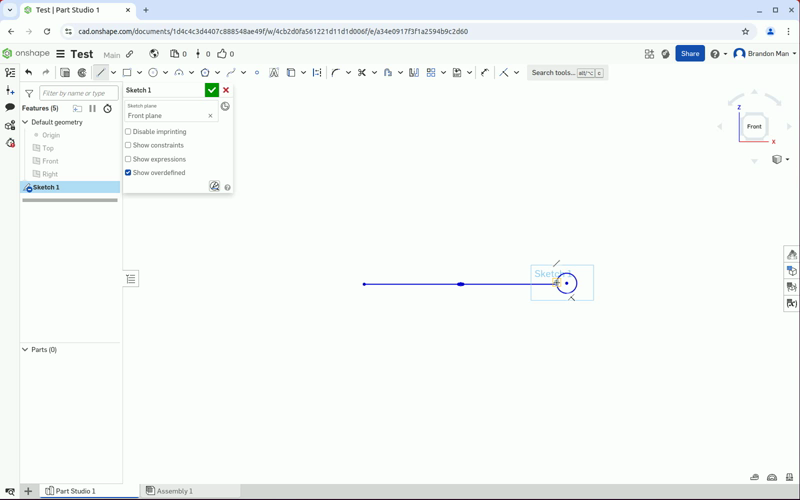
key_down(shift)
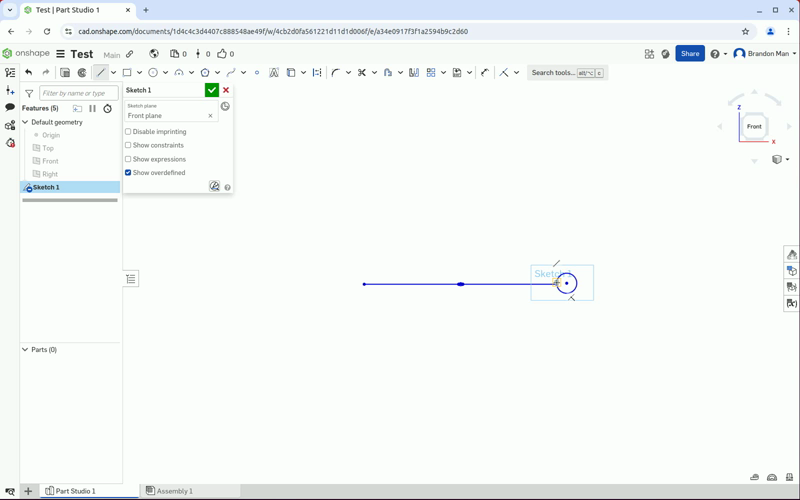
mouse_move(462, 282)
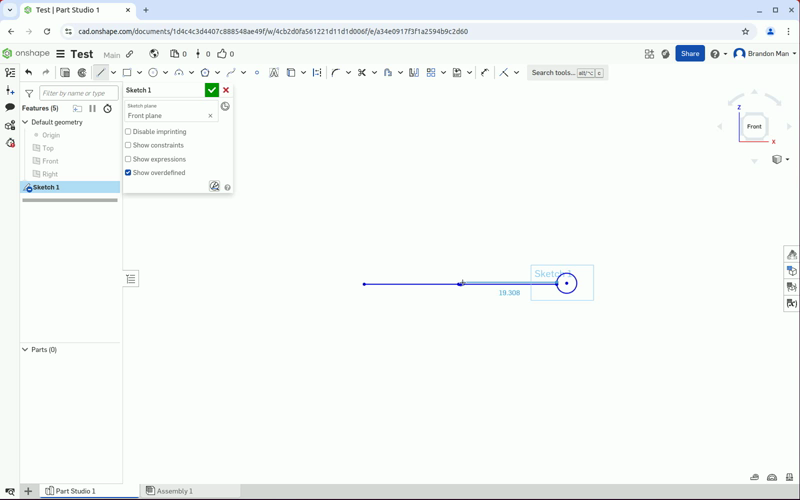
scroll(6)
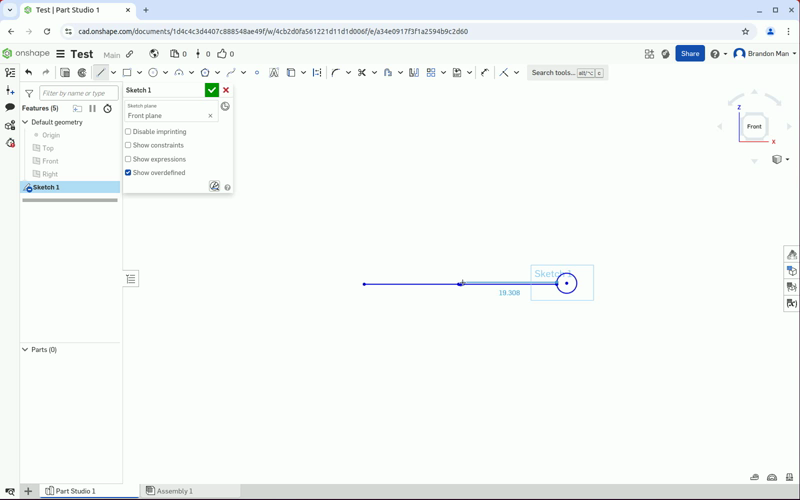
scroll(6)
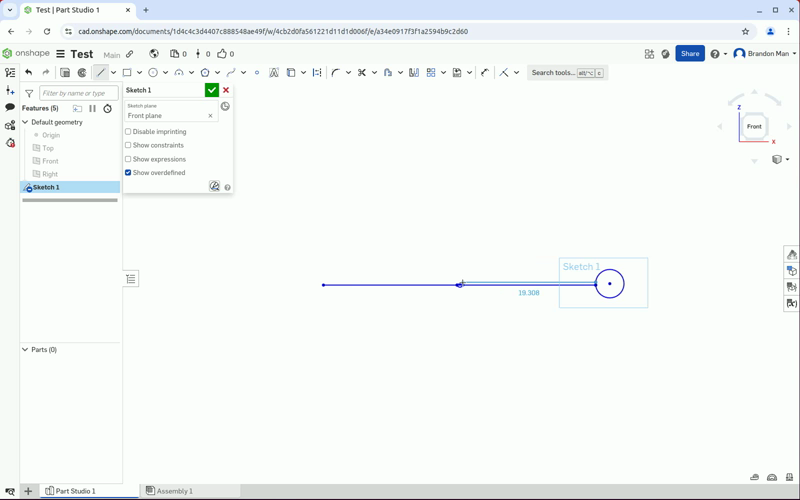
scroll(6)
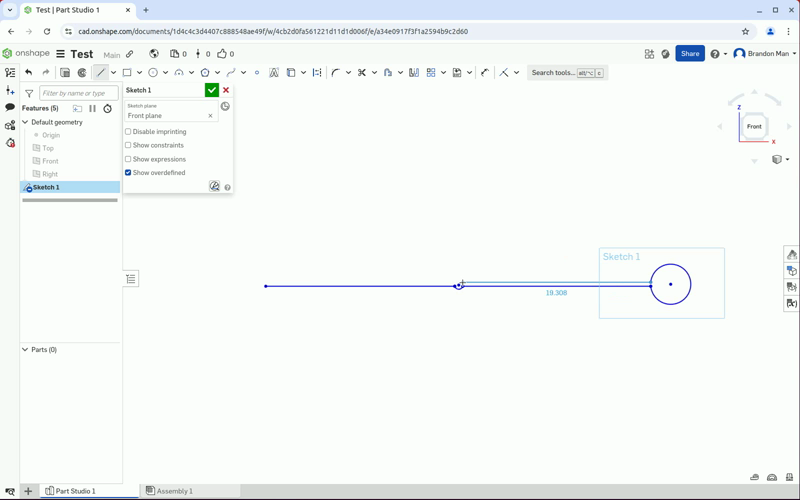
scroll(6)
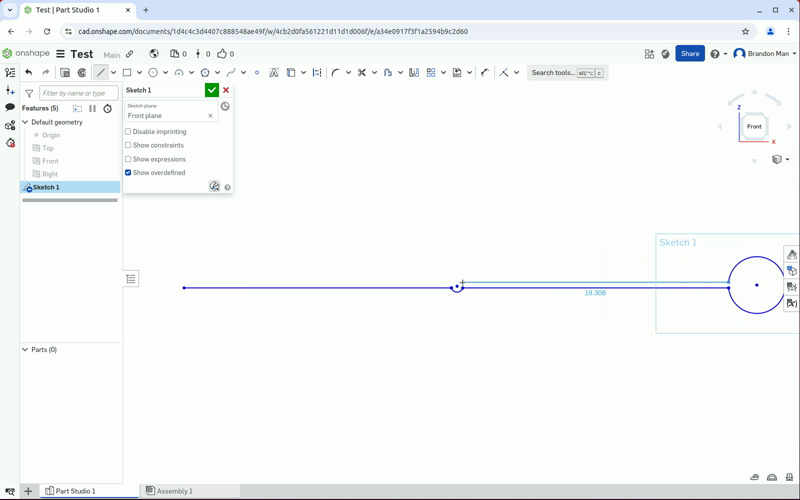
scroll(6)
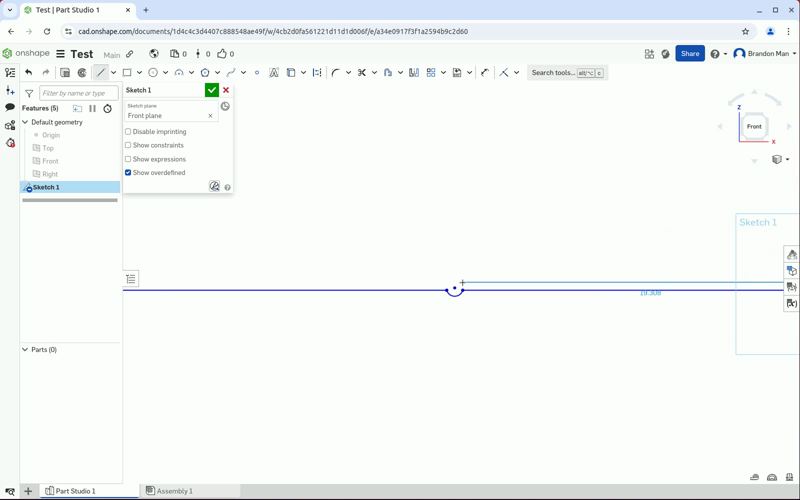
scroll(6)
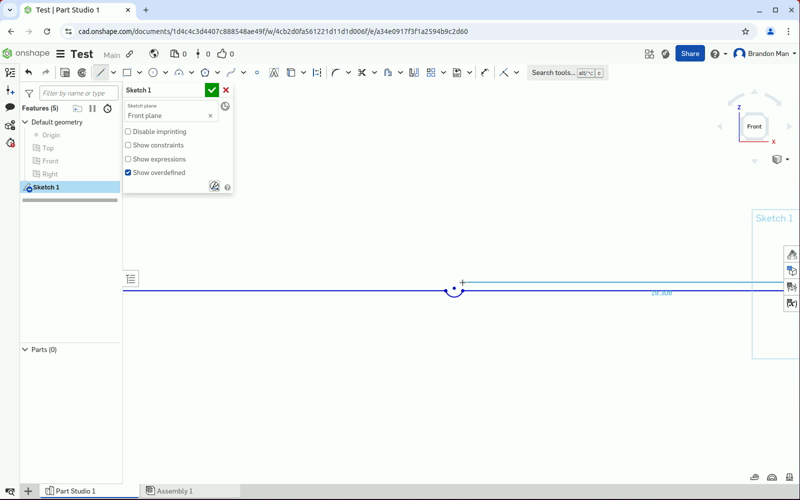
scroll(6)
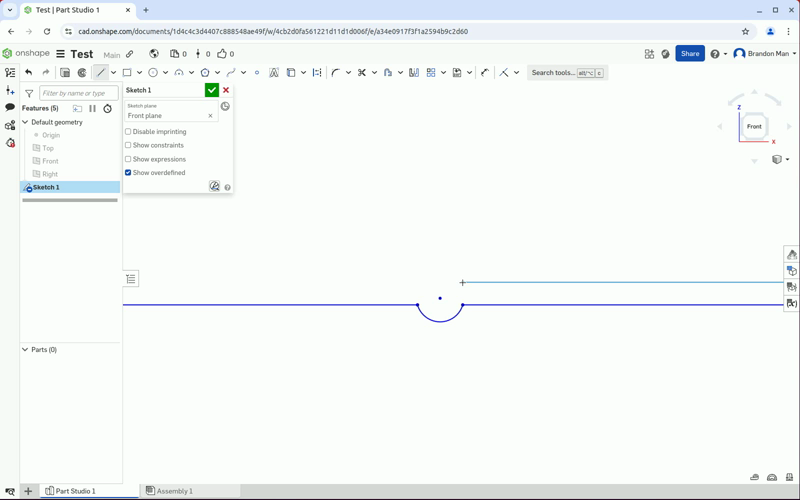
click(462, 282)
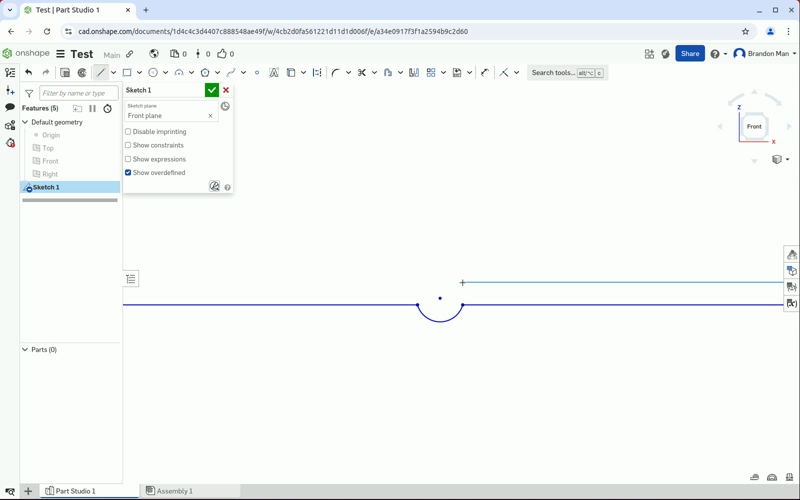
scroll(-6)
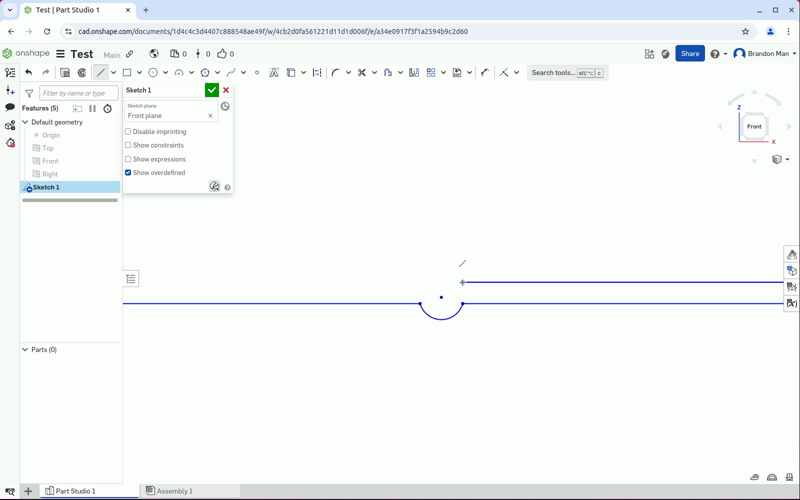
scroll(-6)
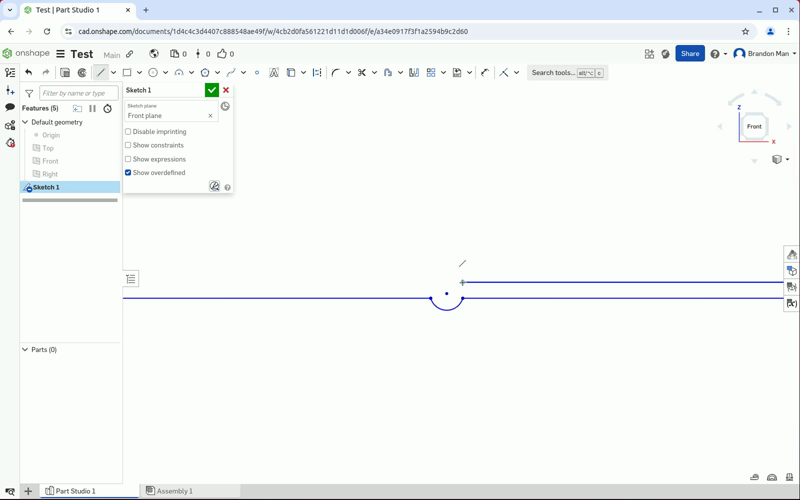
scroll(-6)
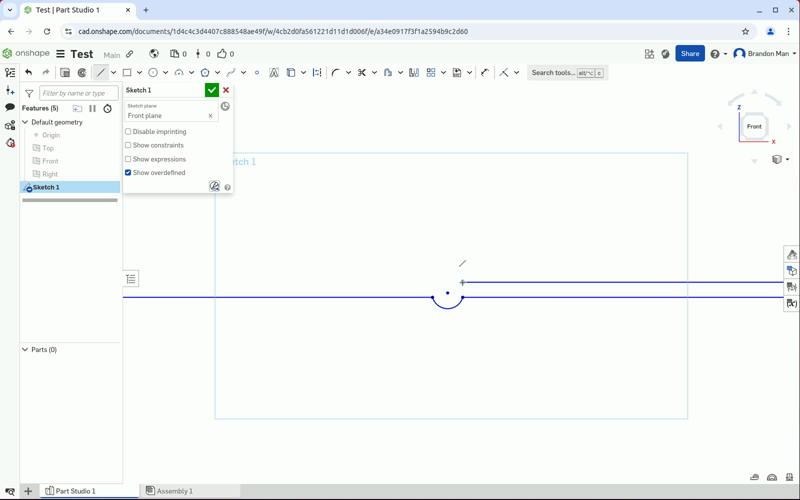
scroll(-6)
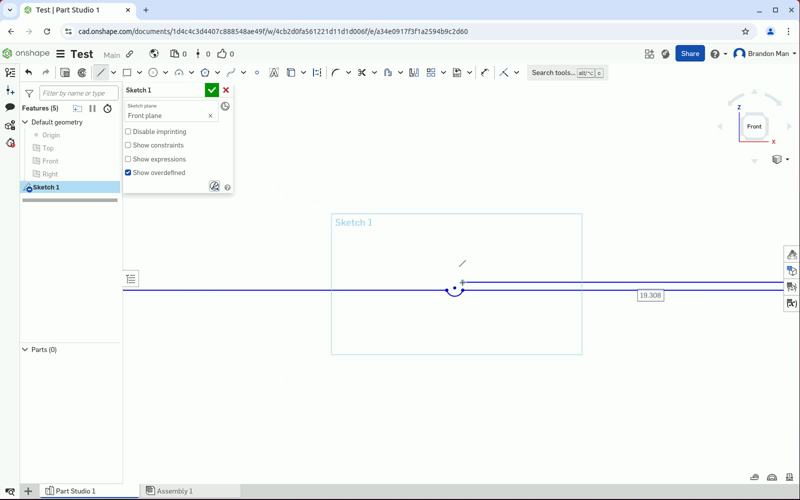
scroll(-6)
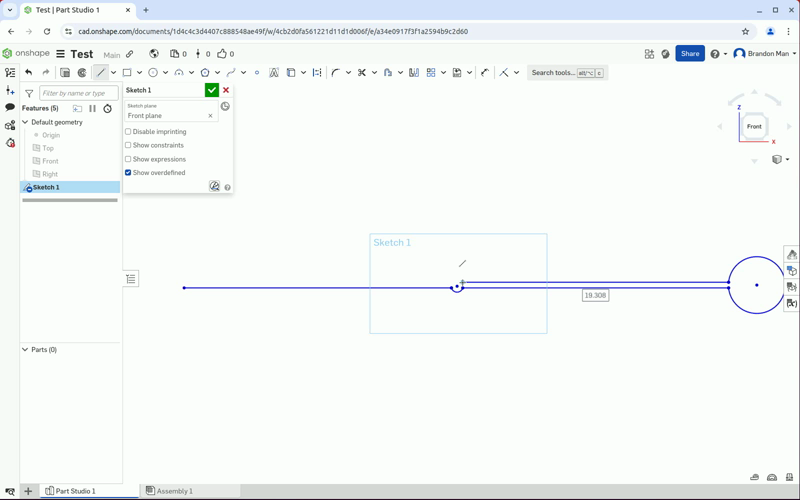
scroll(-6)
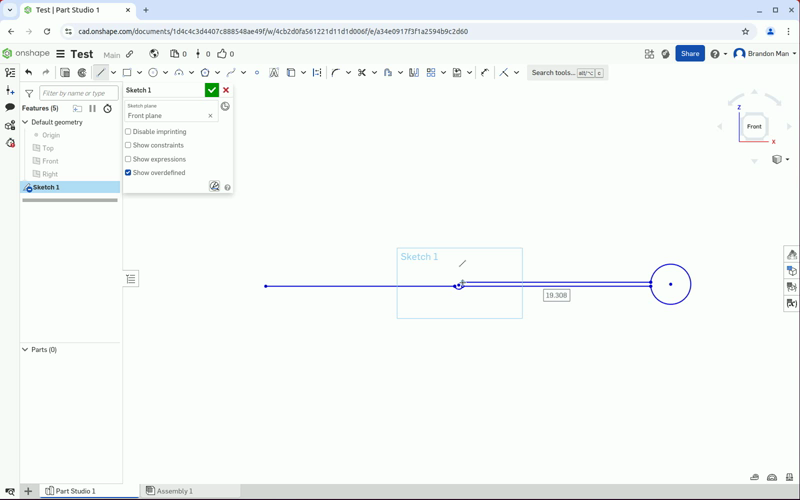
scroll(-6)
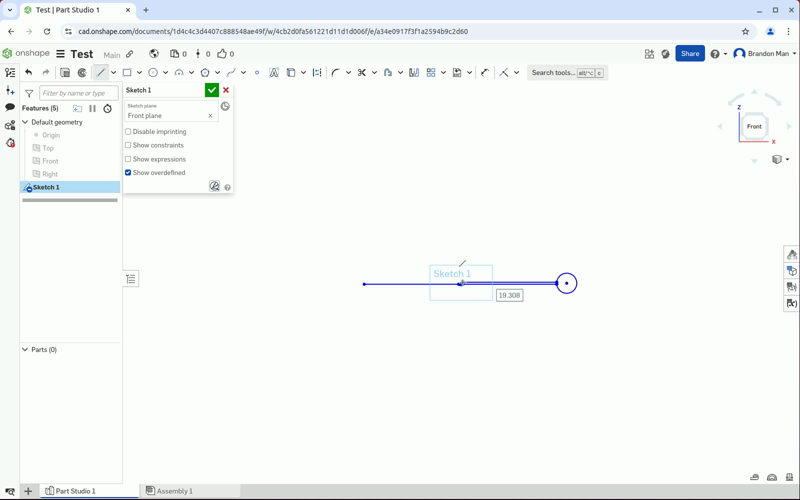
key_up(shift)
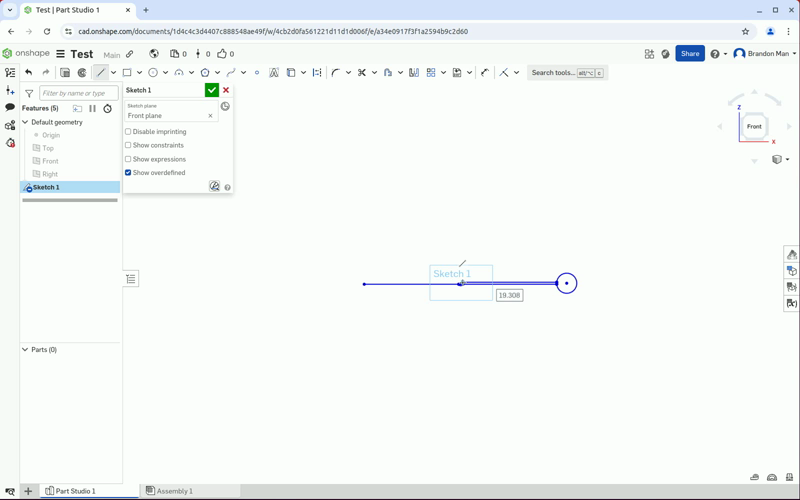
key(esc)
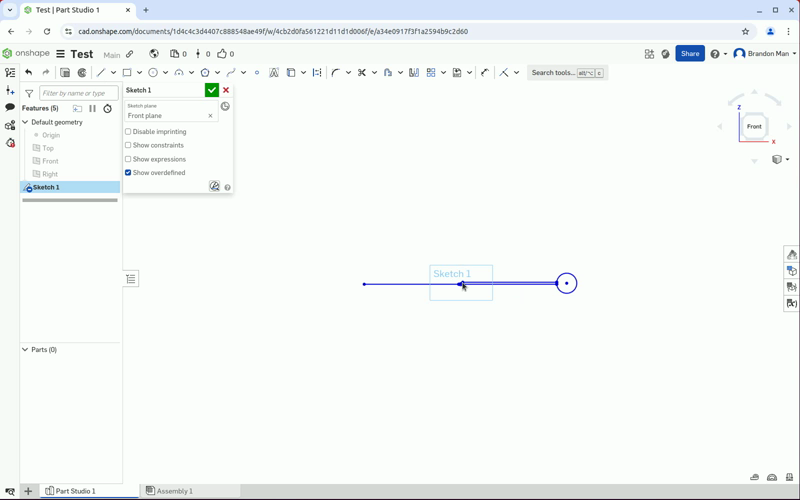
key(a)
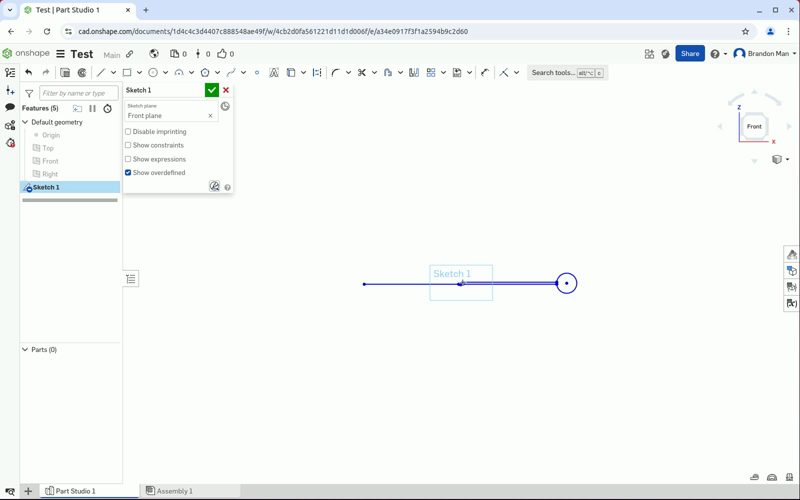
mouse_move(462, 282)
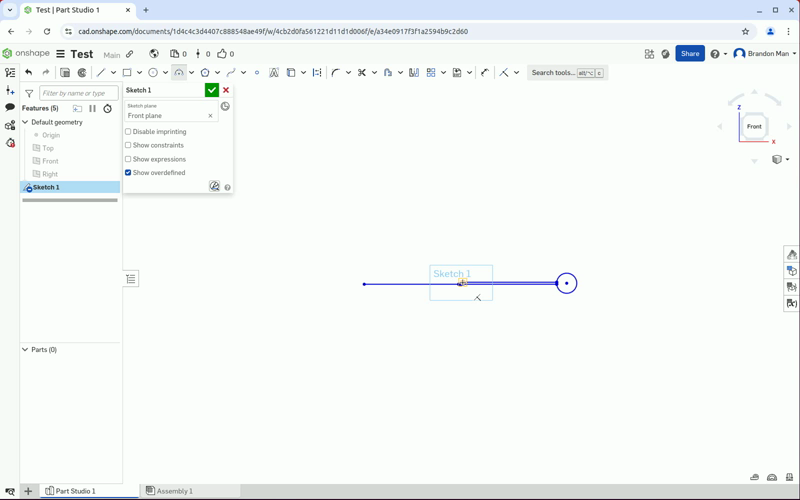
scroll(6)
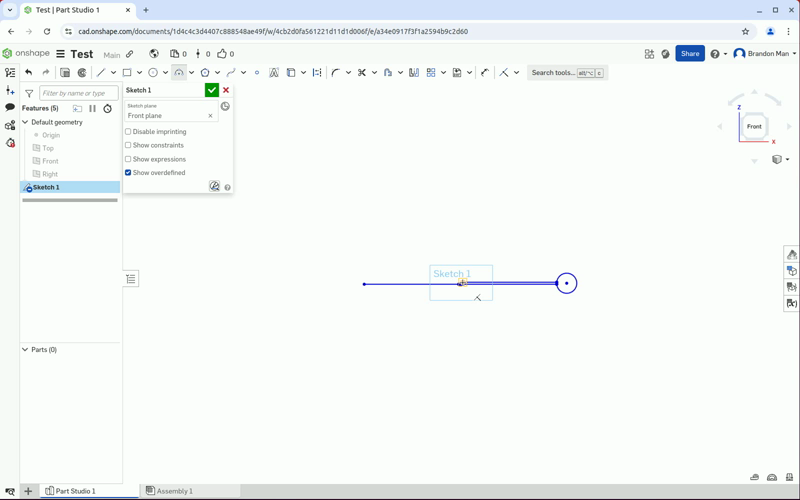
scroll(6)
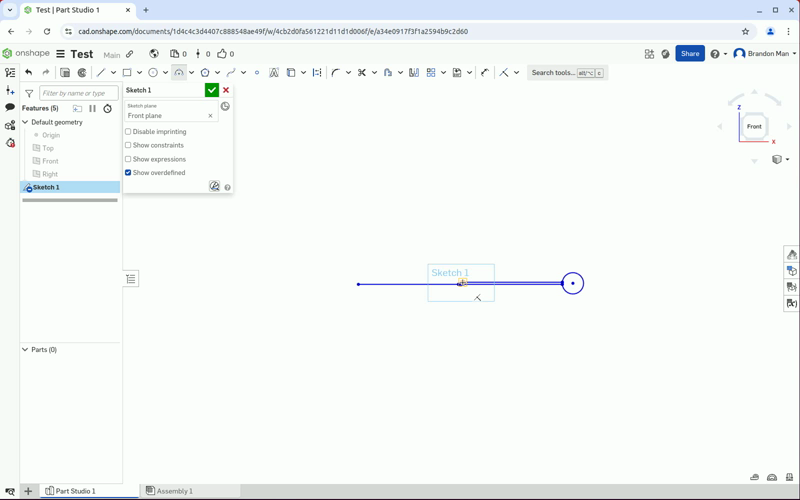
scroll(6)
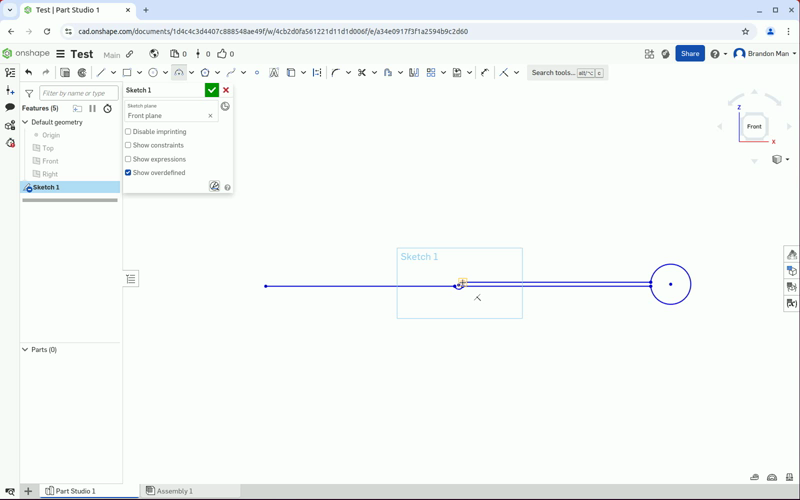
scroll(6)
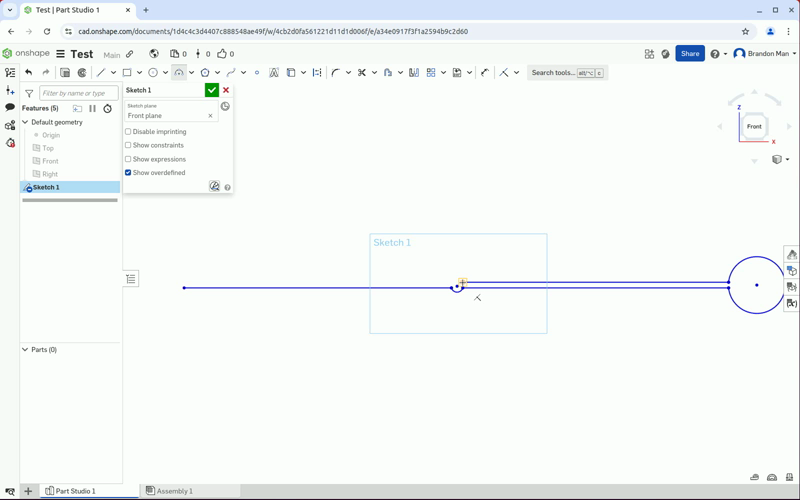
scroll(6)
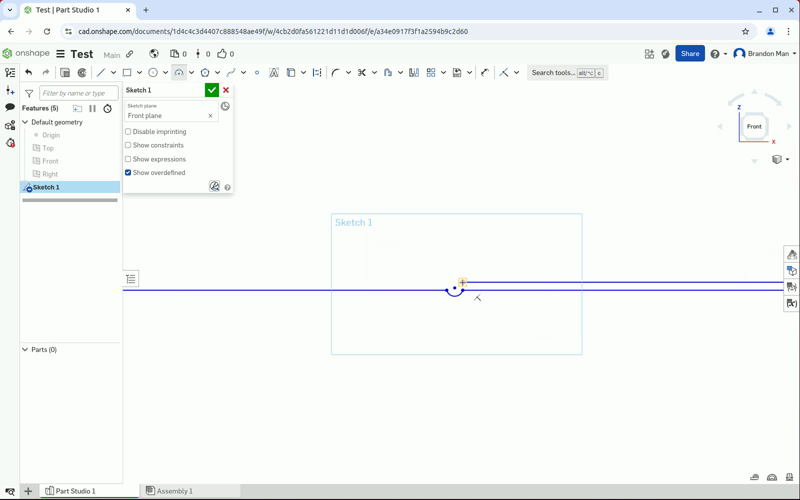
scroll(6)
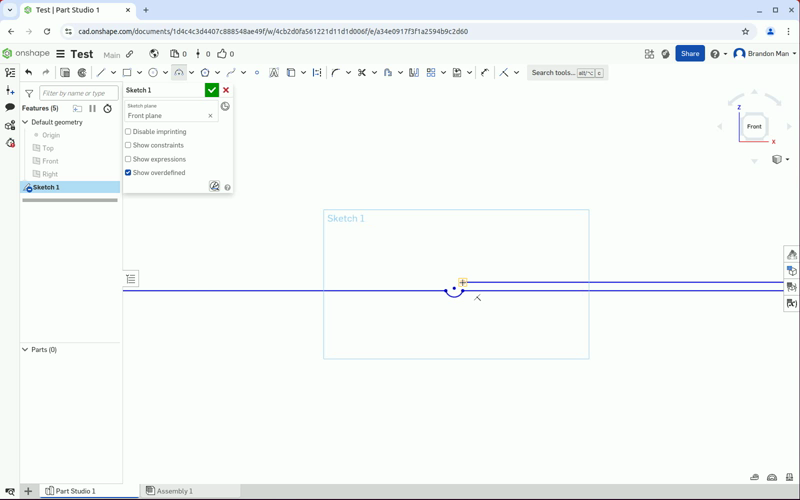
scroll(6)
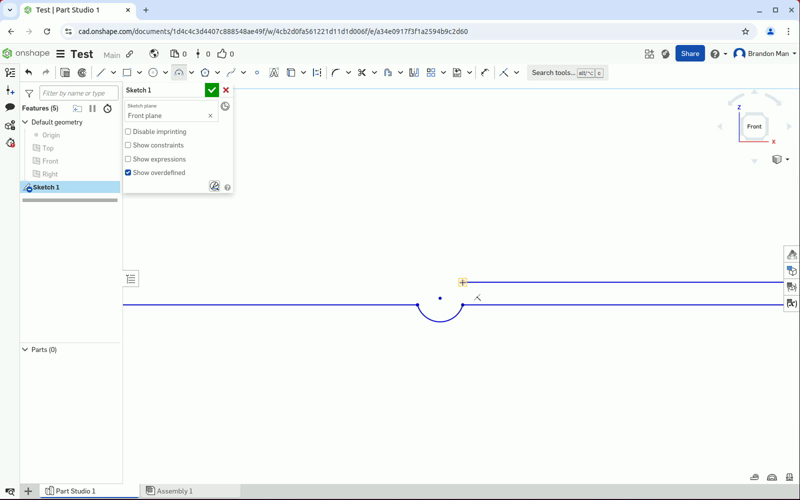
click(462, 282)
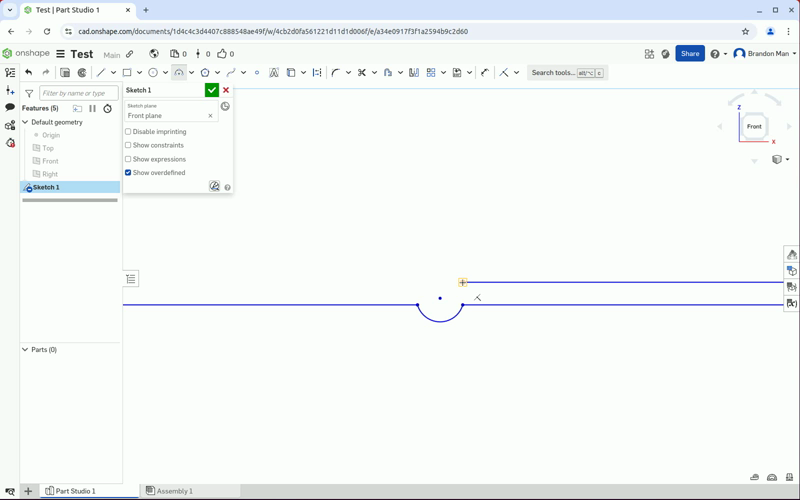
scroll(-6)
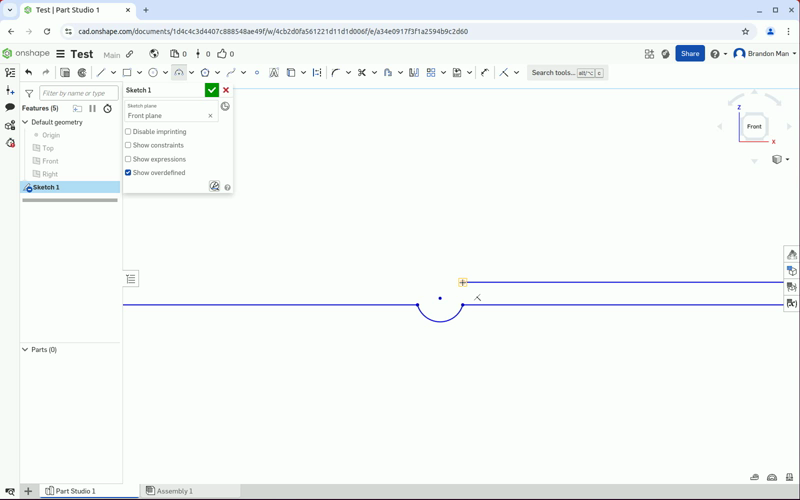
scroll(-6)
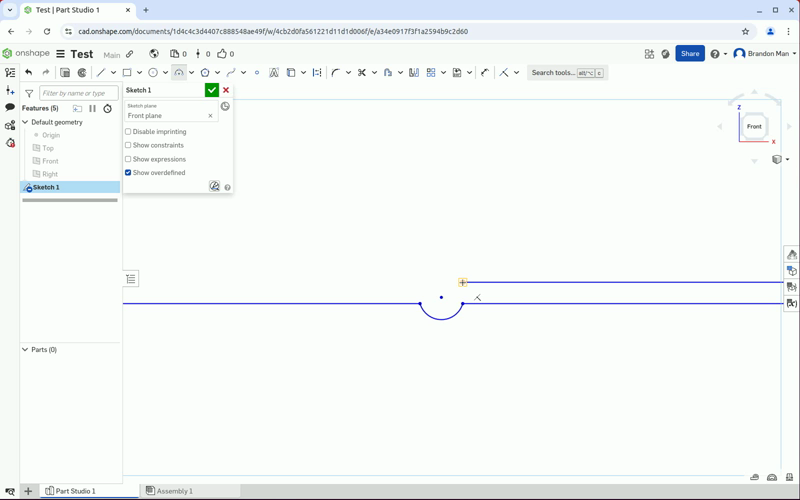
scroll(-6)
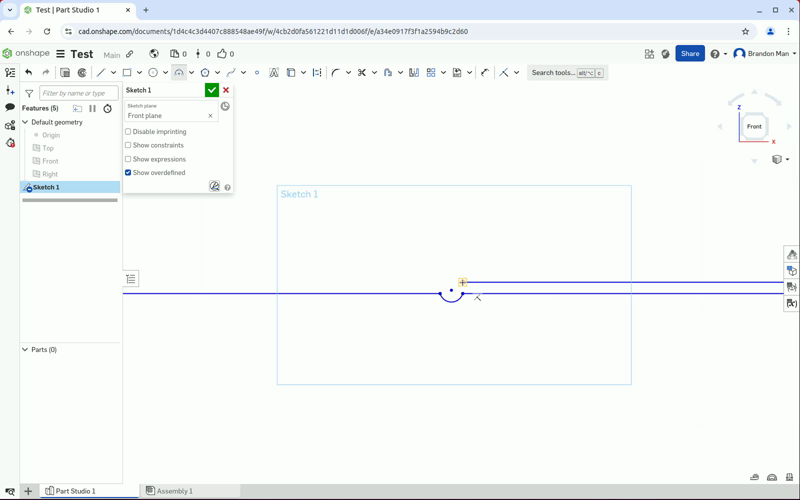
scroll(-6)
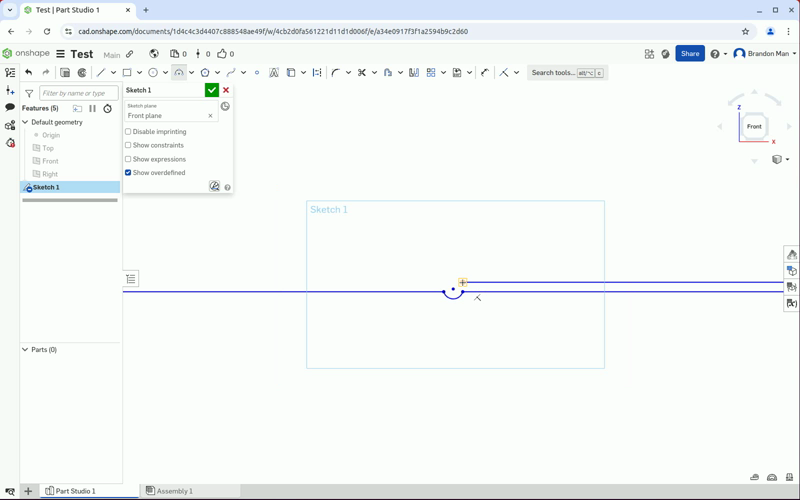
scroll(-6)
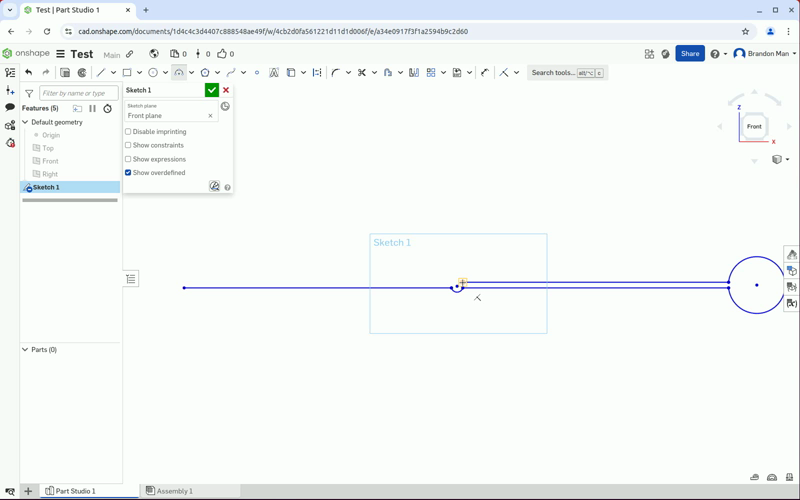
scroll(-6)
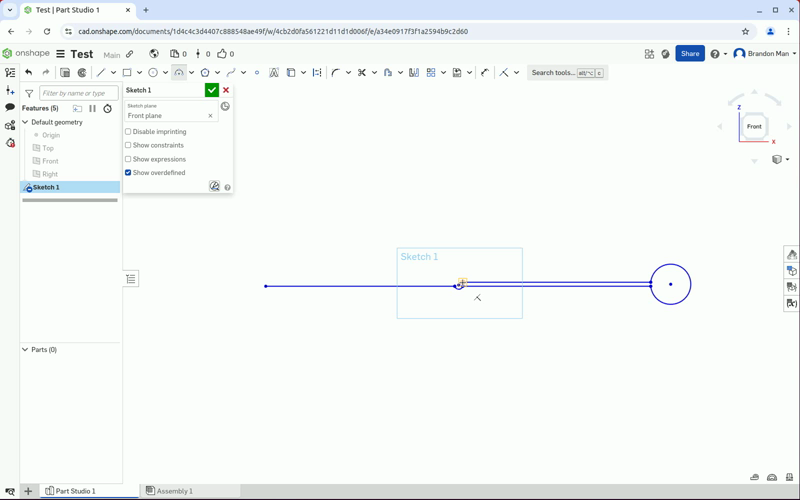
scroll(-6)
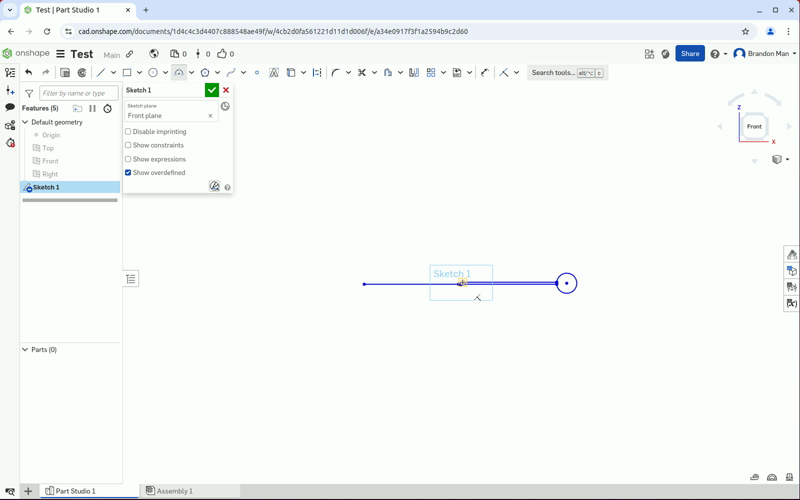
key_down(shift)
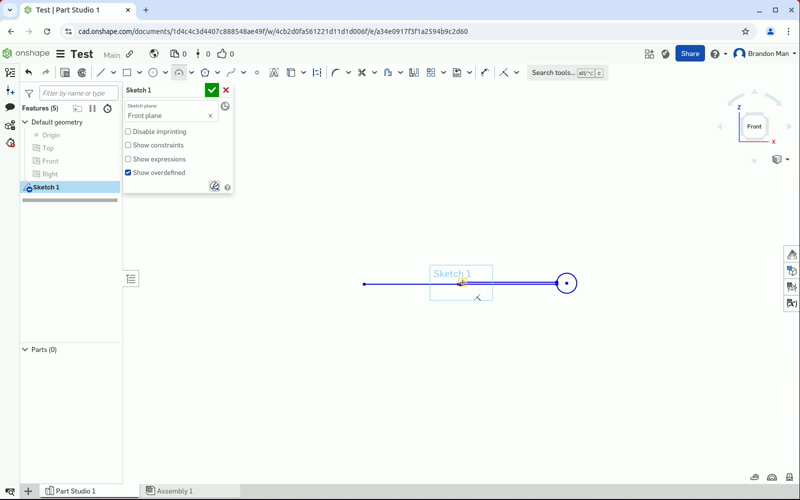
mouse_move(458, 282)
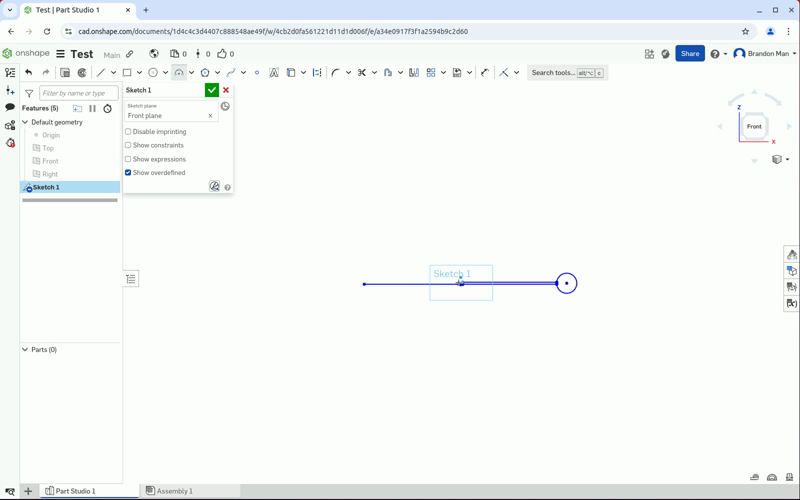
scroll(6)
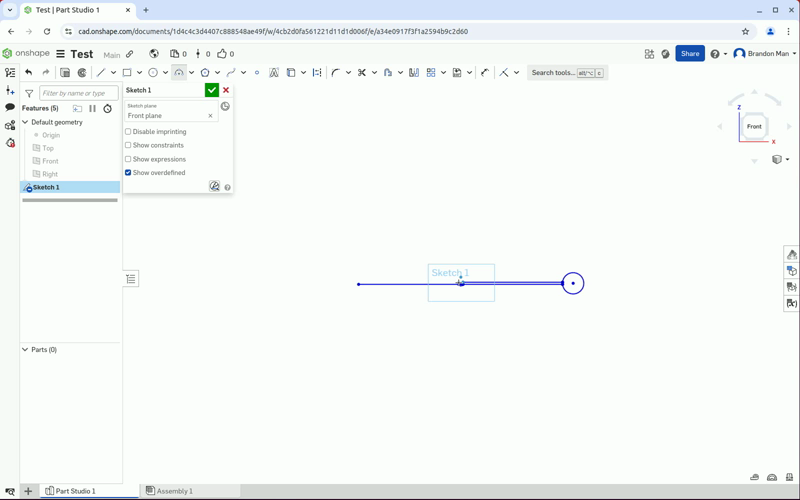
scroll(6)
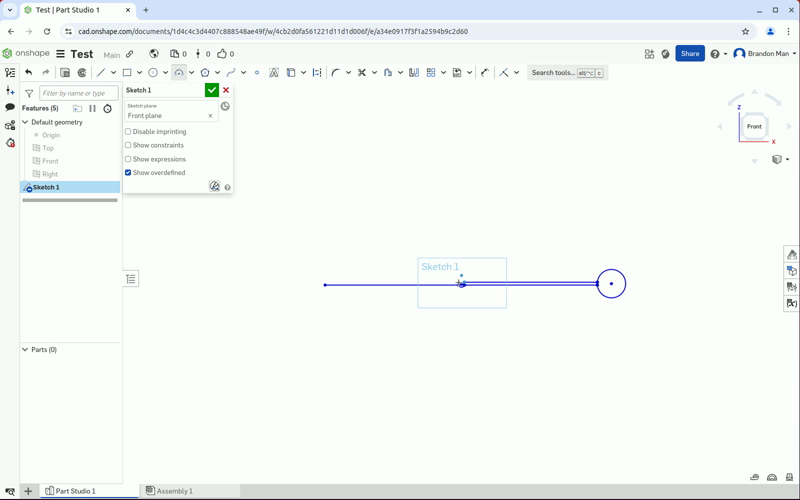
scroll(6)
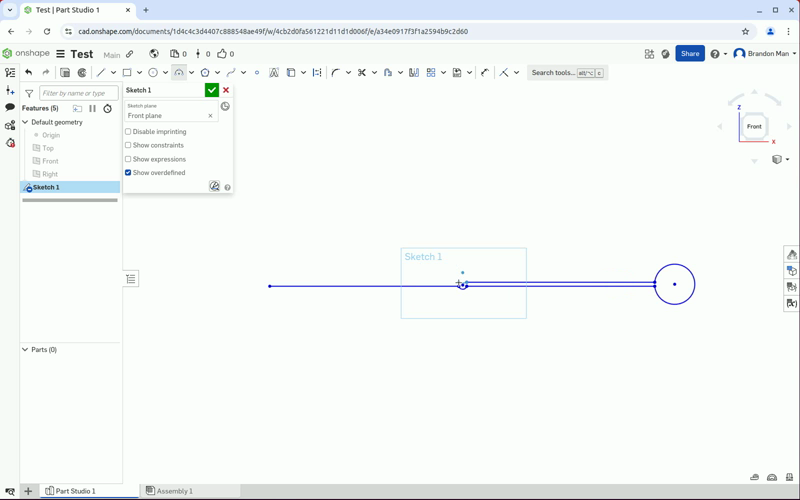
scroll(6)
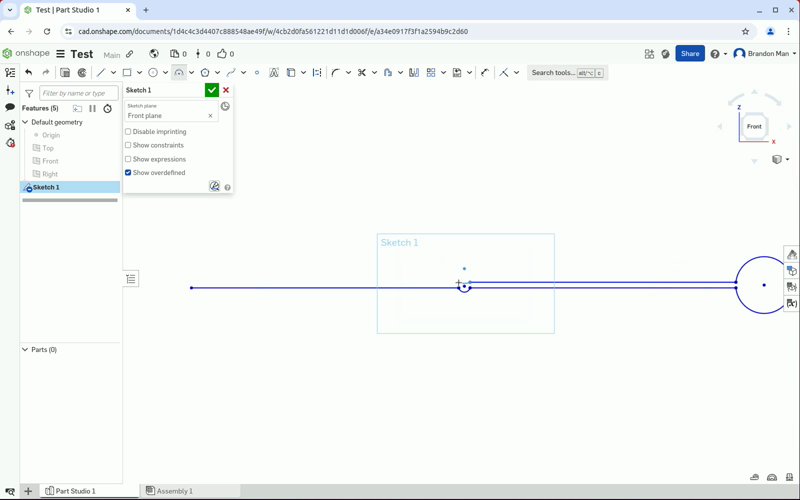
scroll(6)
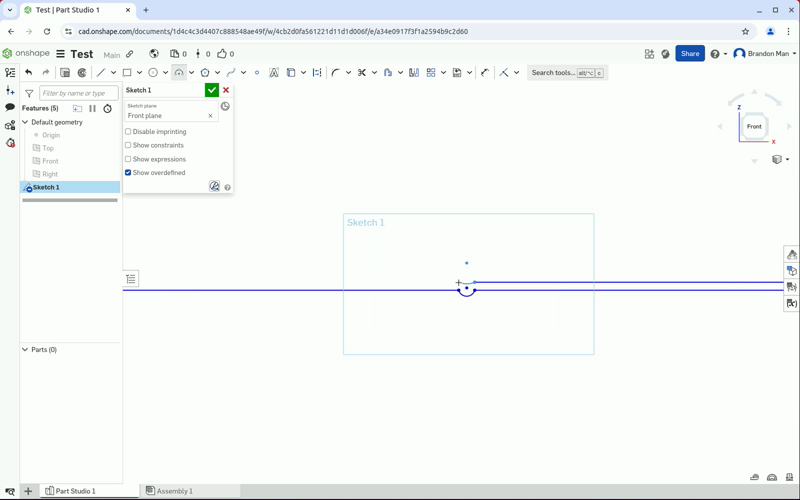
scroll(6)
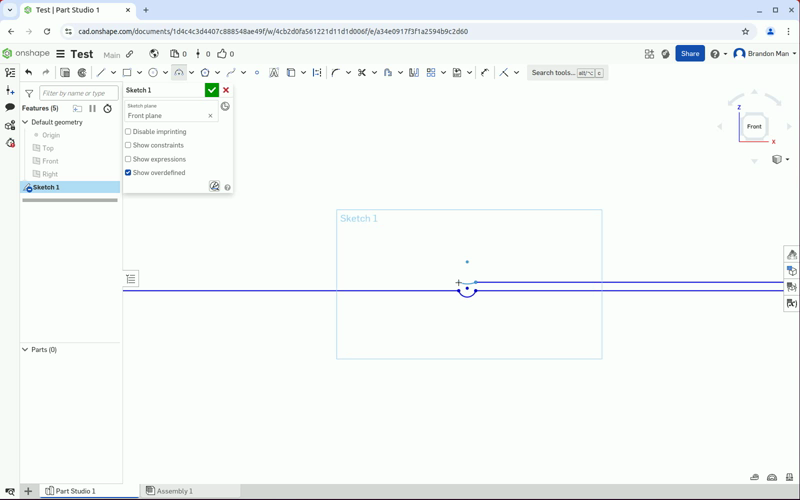
scroll(6)
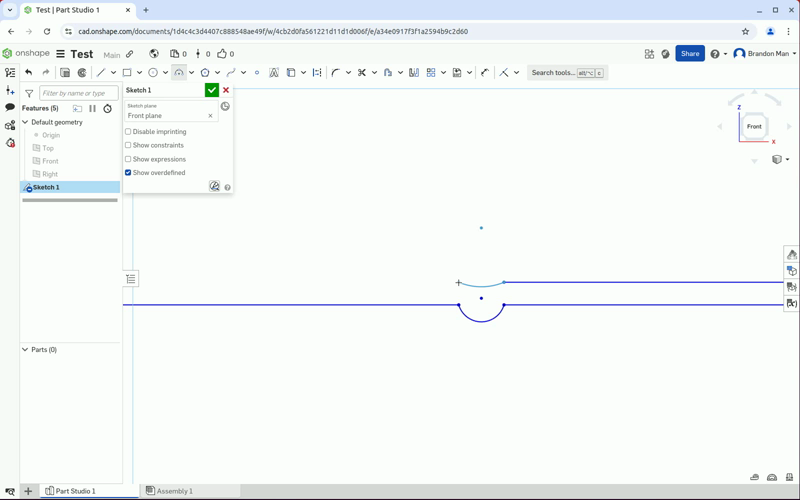
click(458, 282)
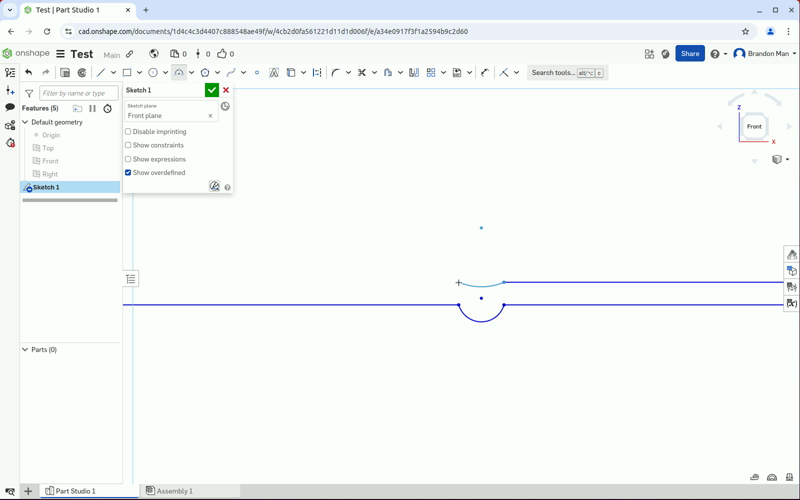
scroll(-6)
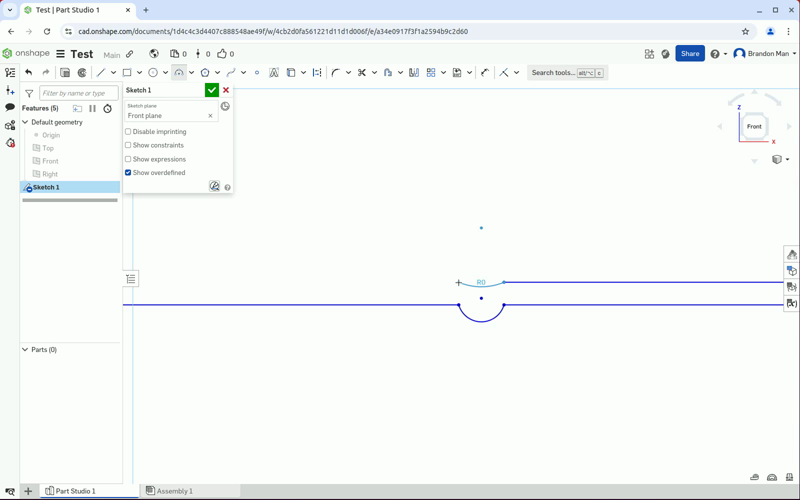
scroll(-6)
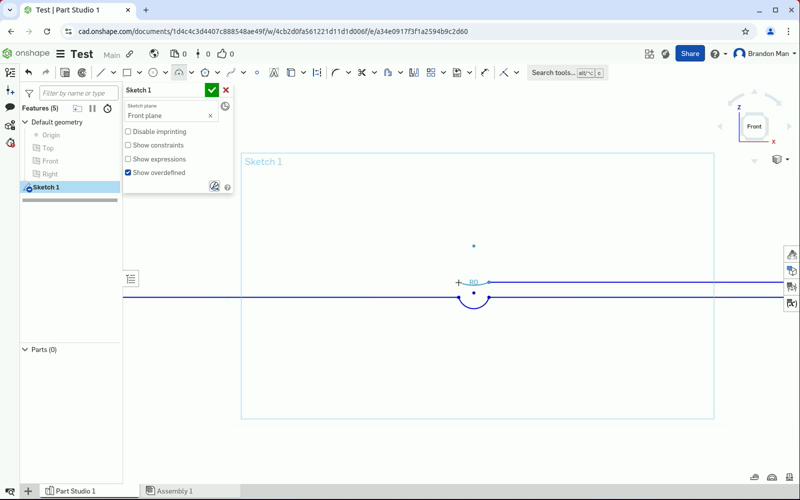
scroll(-6)
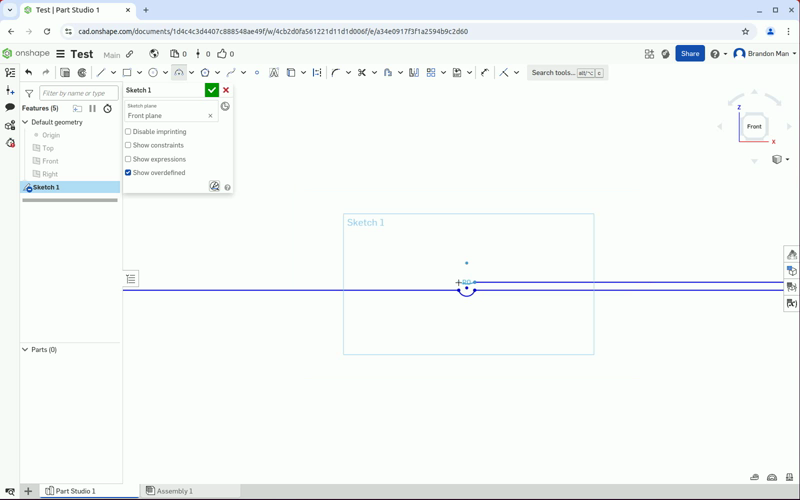
scroll(-6)
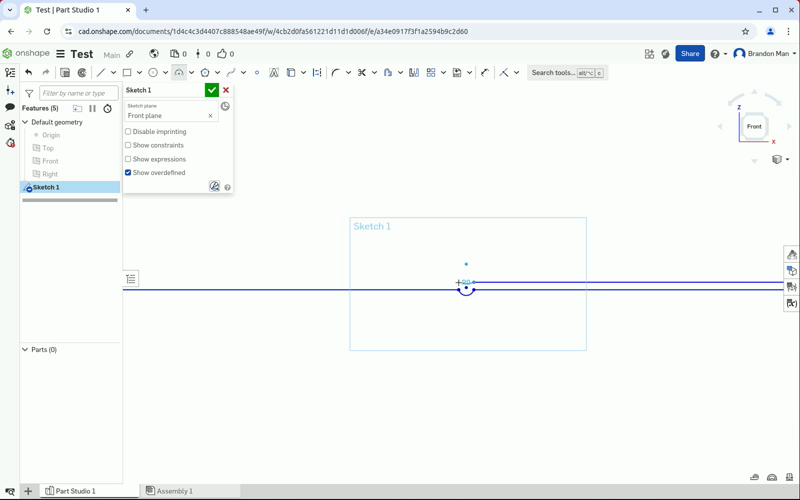
scroll(-6)
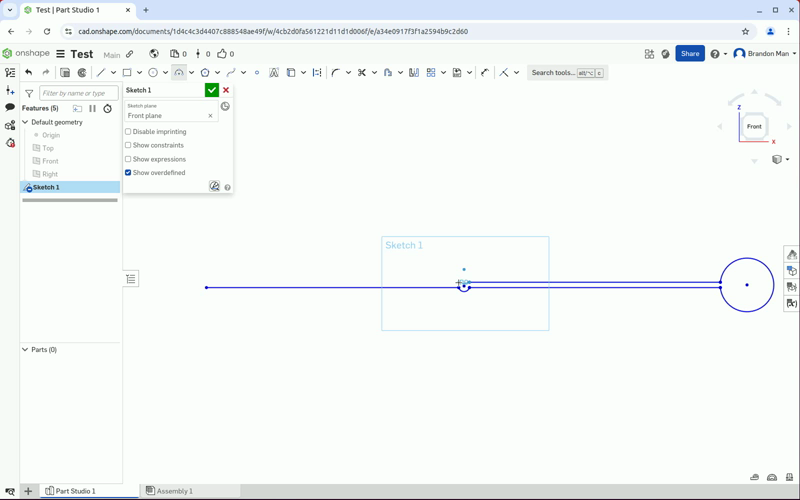
scroll(-6)
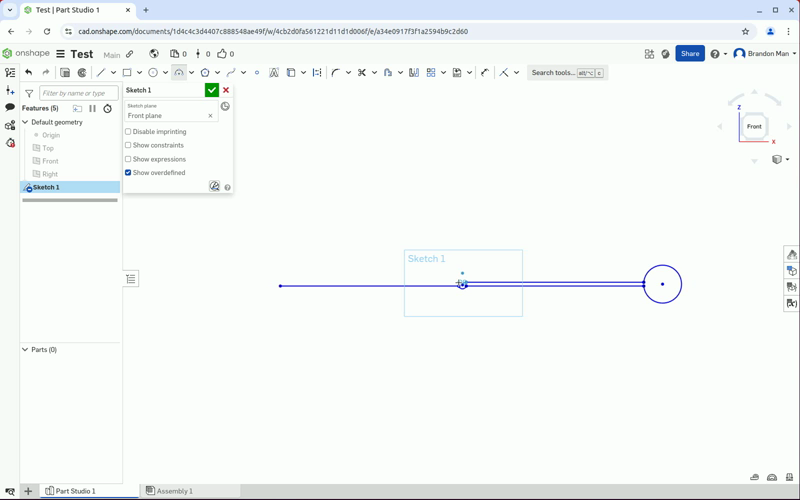
scroll(-6)
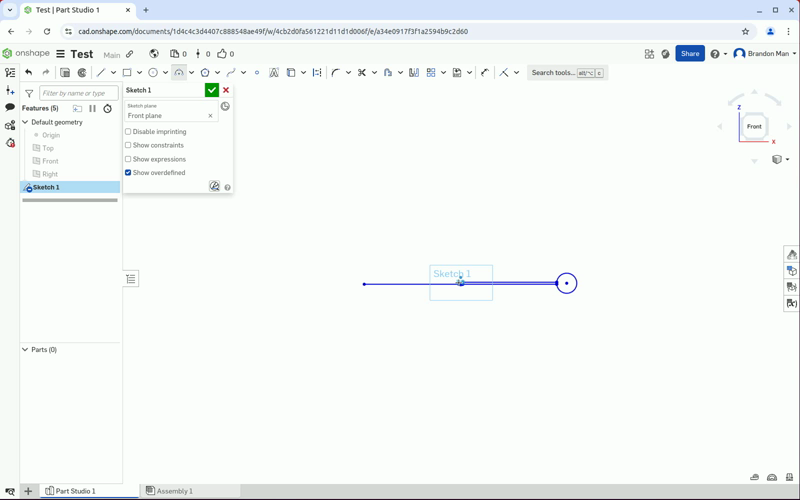
mouse_move(460, 280)
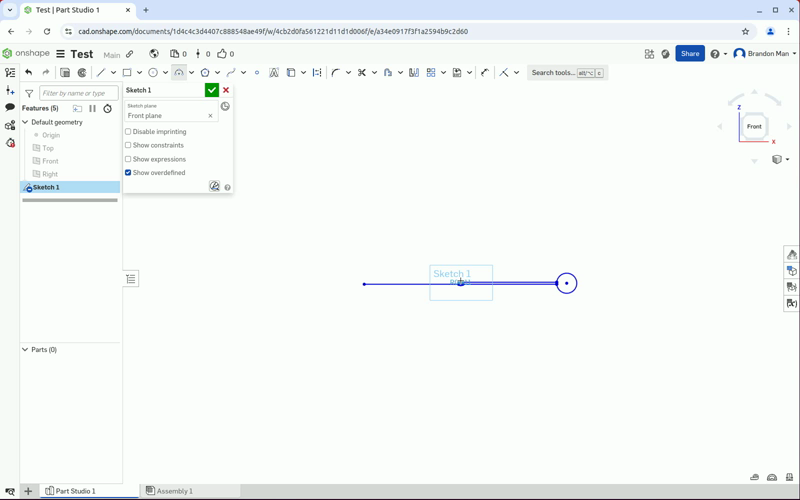
scroll(6)
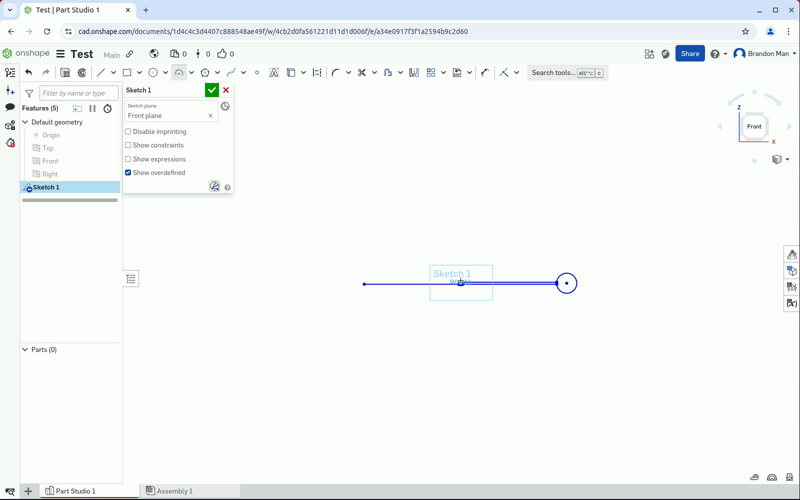
scroll(6)
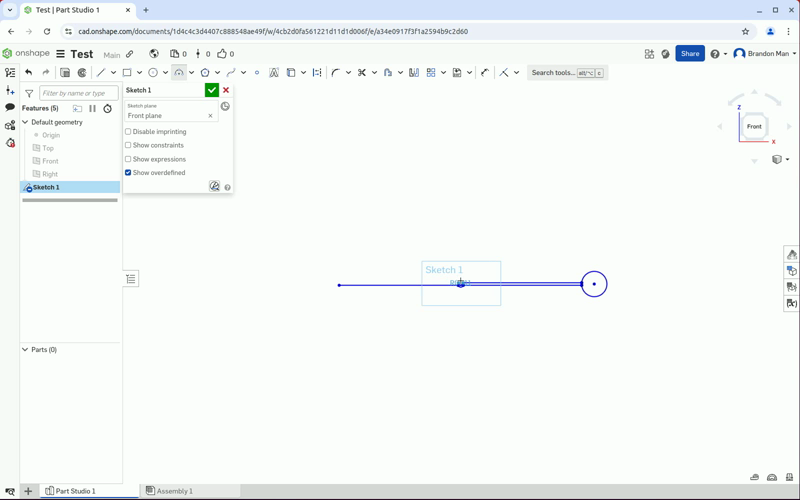
scroll(6)
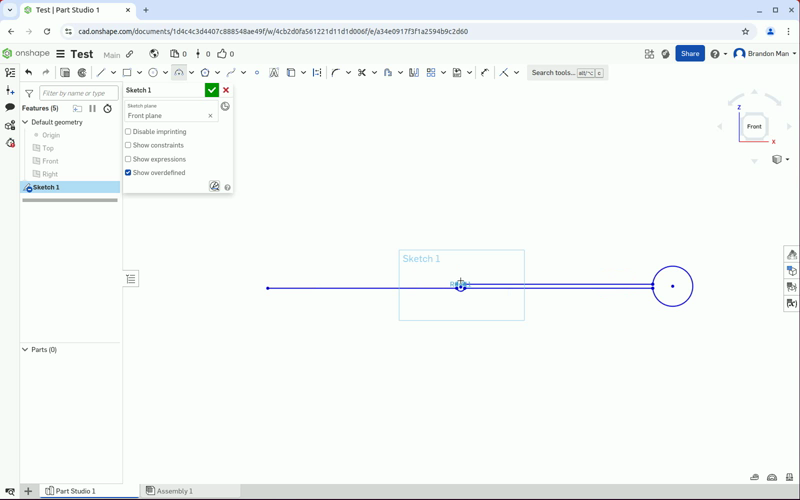
scroll(6)
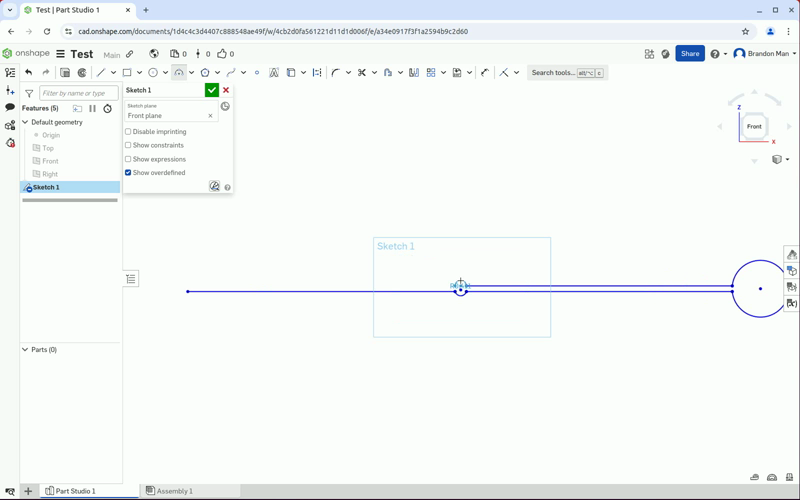
scroll(6)
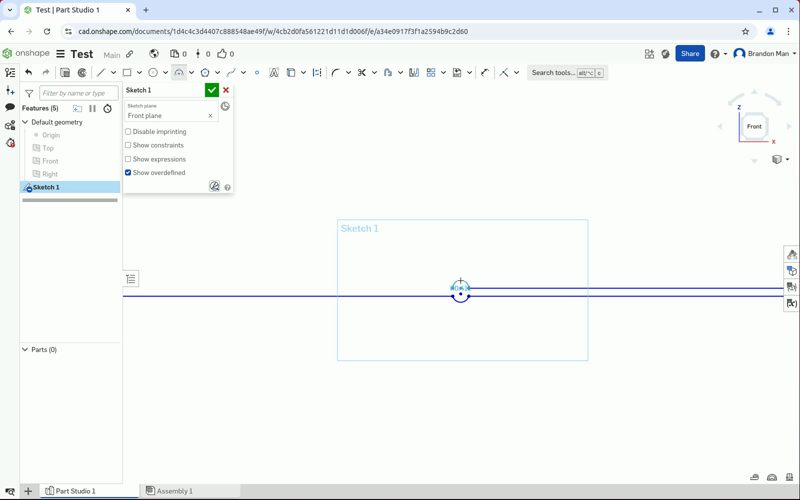
scroll(6)
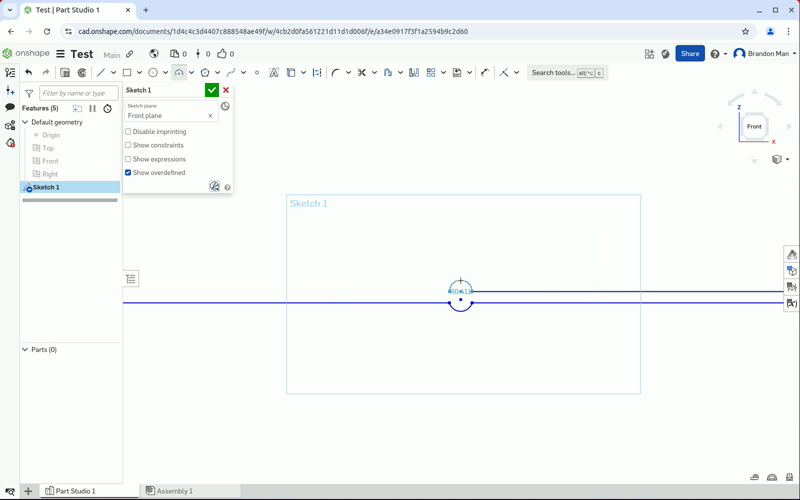
scroll(6)
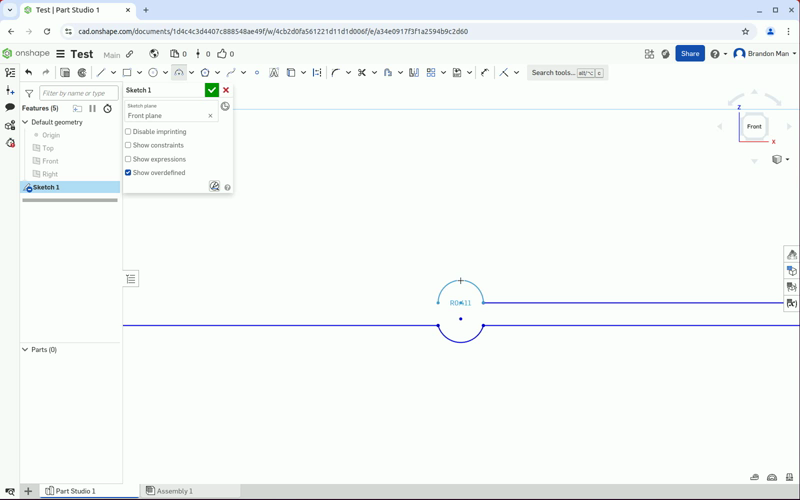
click(460, 280)
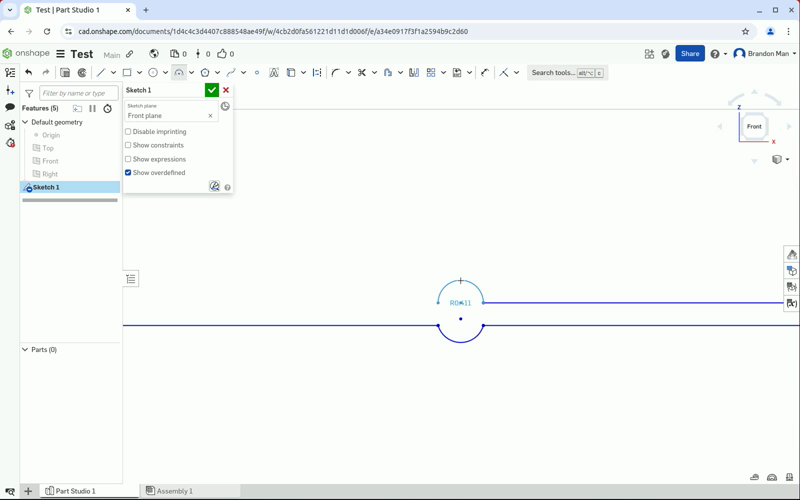
scroll(-6)
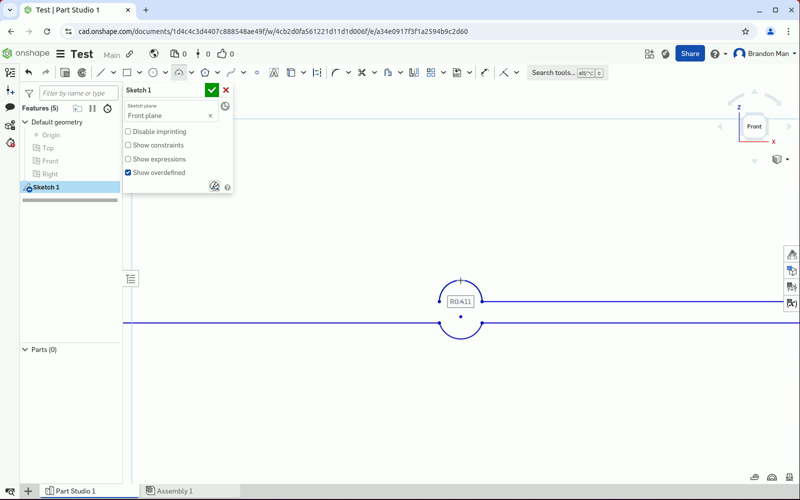
scroll(-6)
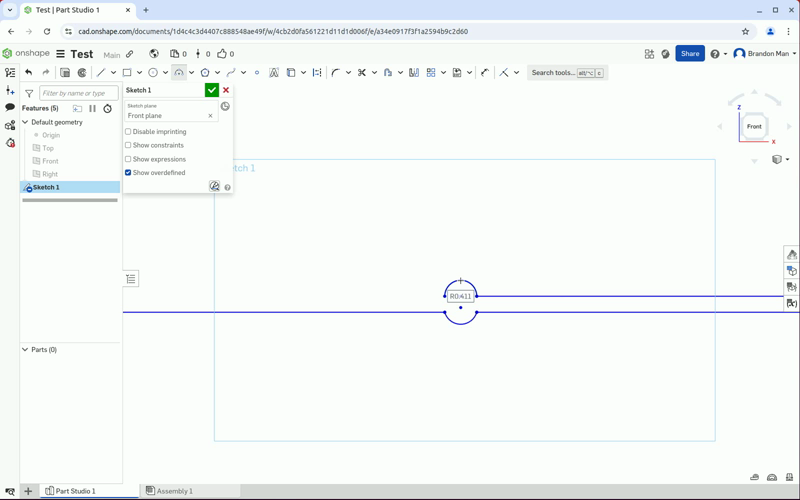
scroll(-6)
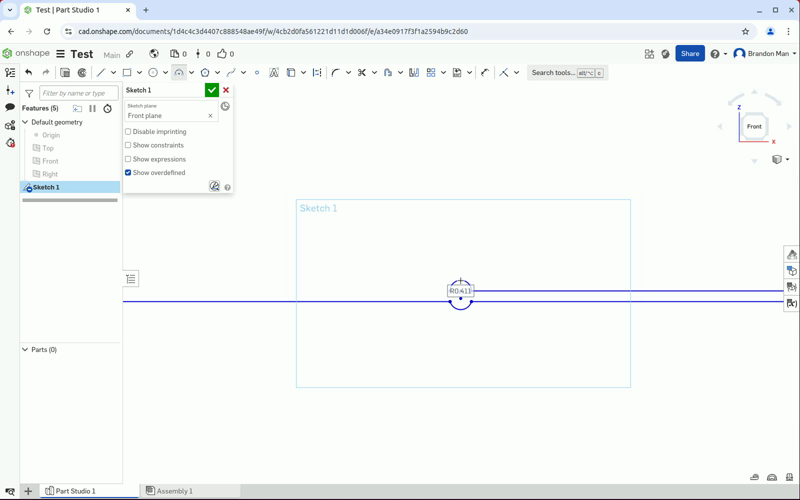
scroll(-6)
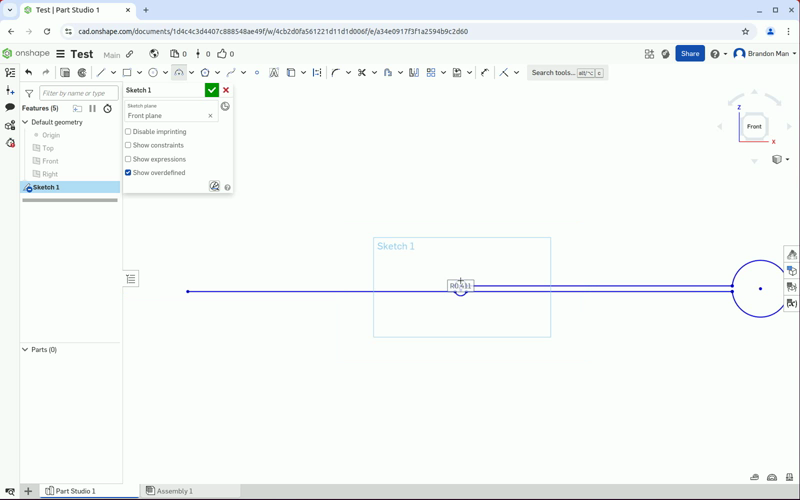
scroll(-6)
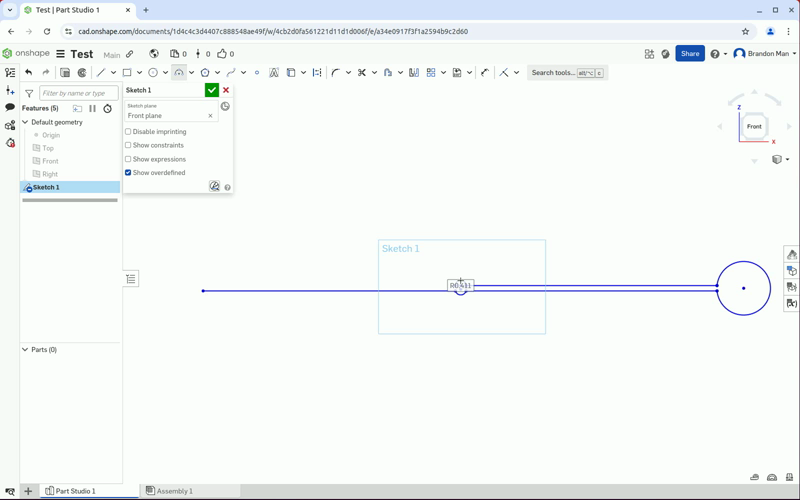
scroll(-6)
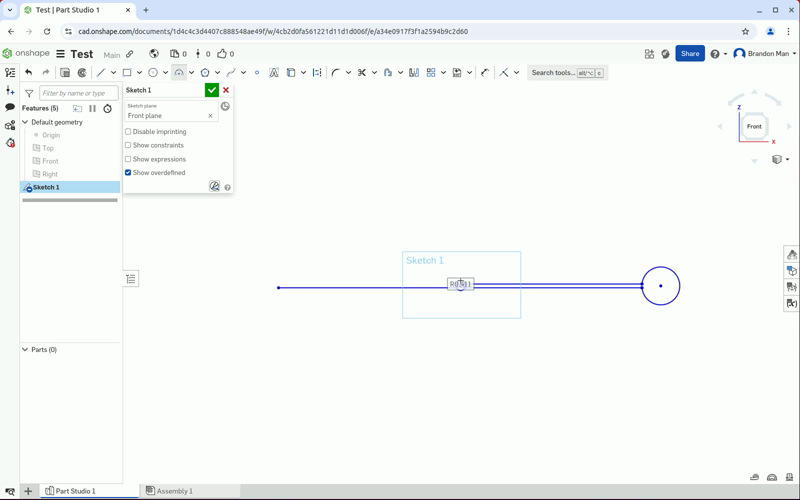
scroll(-6)
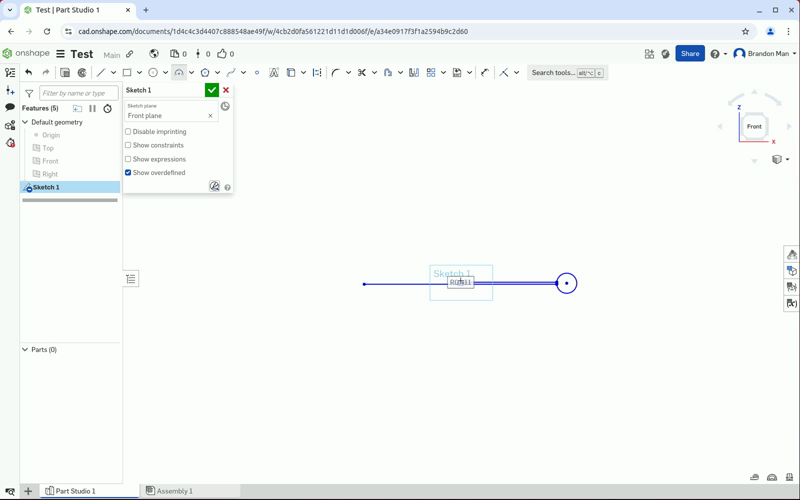
key_up(shift)
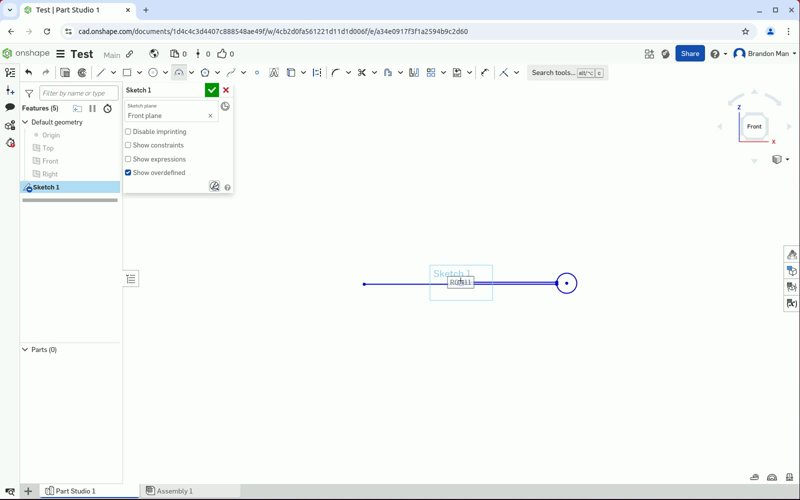
key(esc)
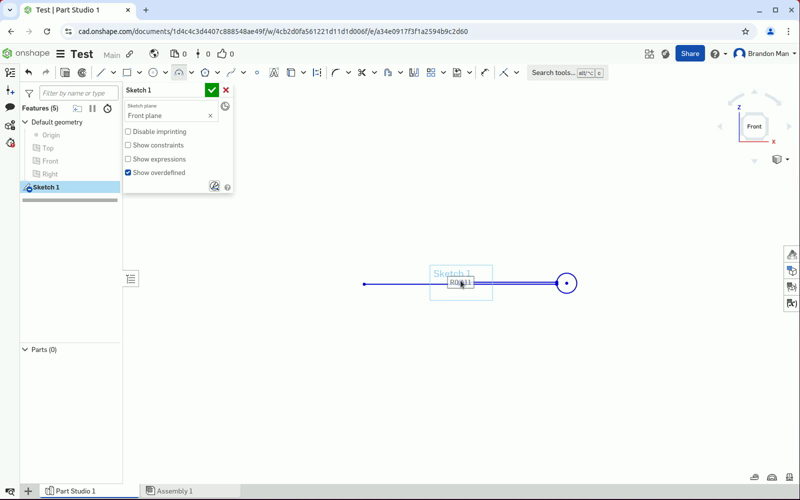
key(l)
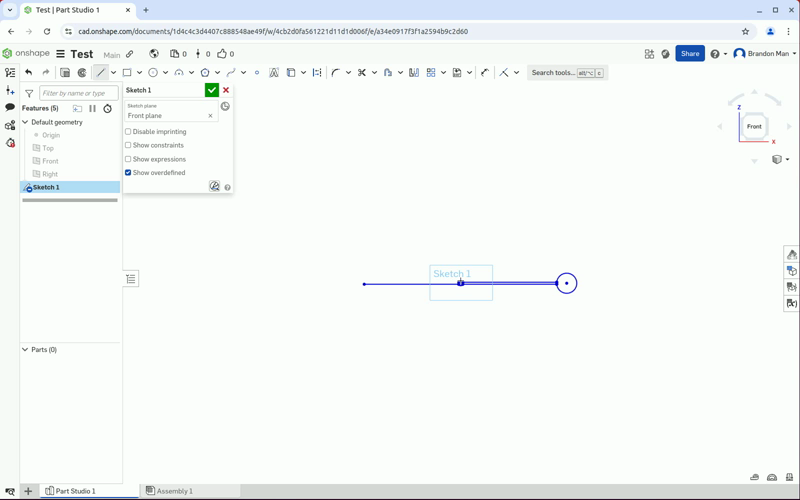
mouse_move(458, 282)
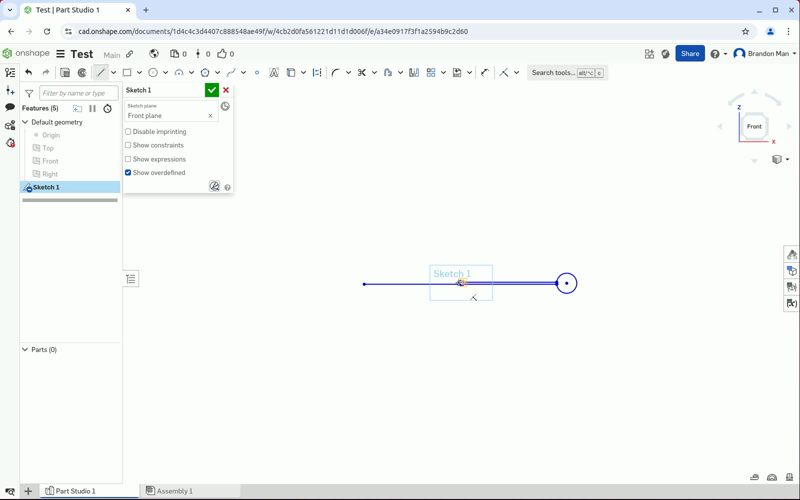
scroll(6)
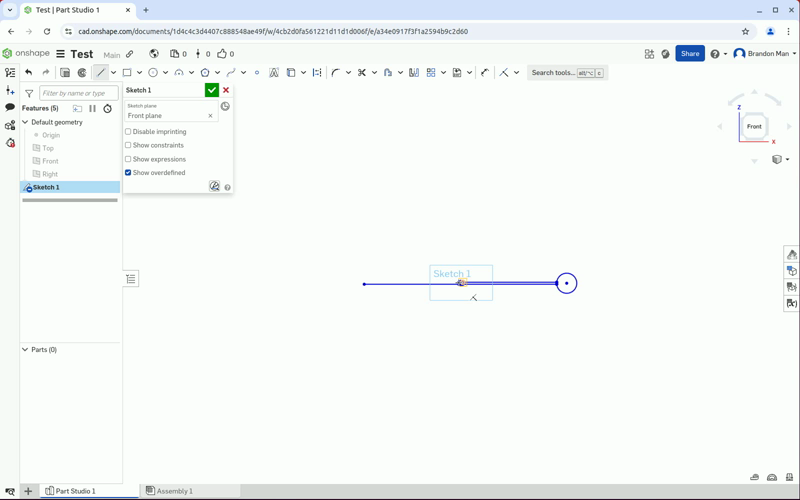
scroll(6)
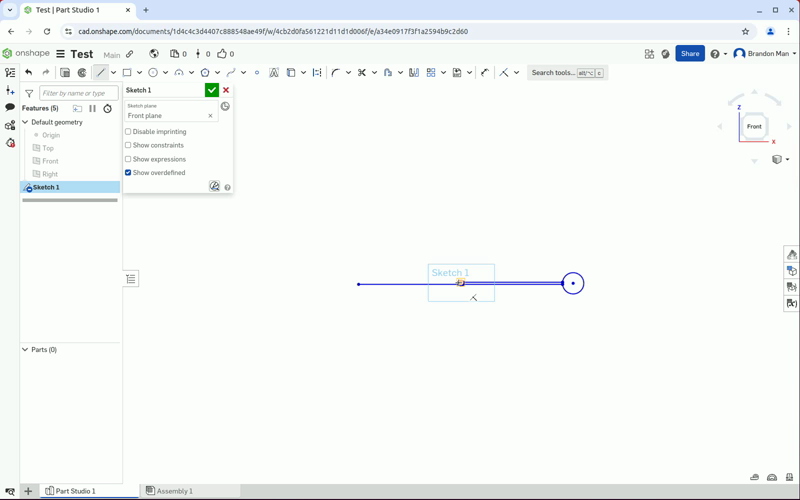
scroll(6)
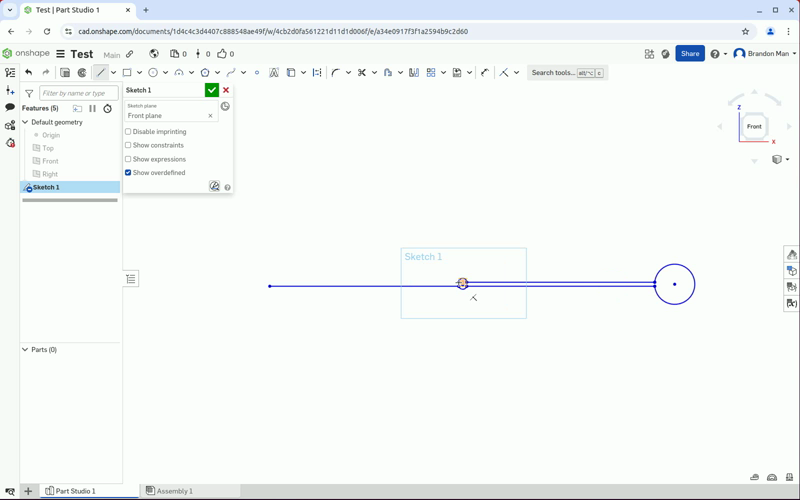
scroll(6)
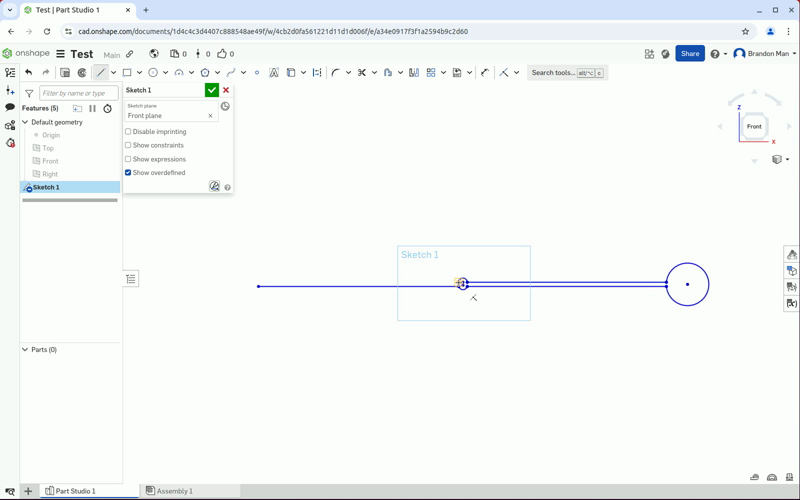
scroll(6)
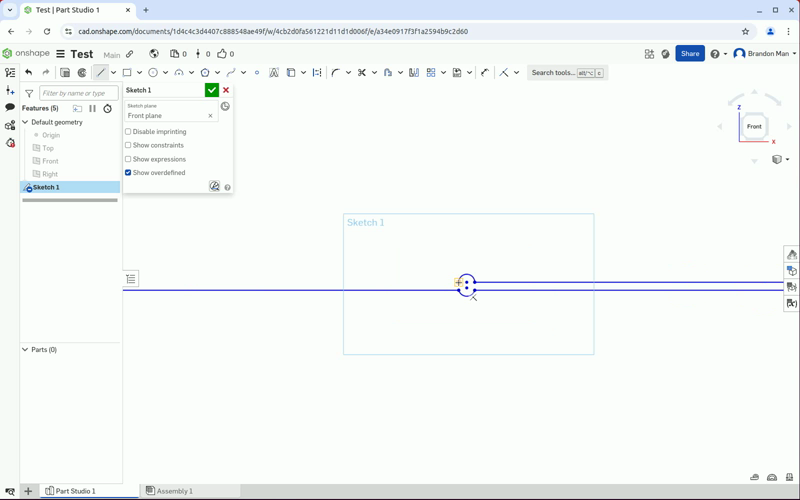
scroll(6)
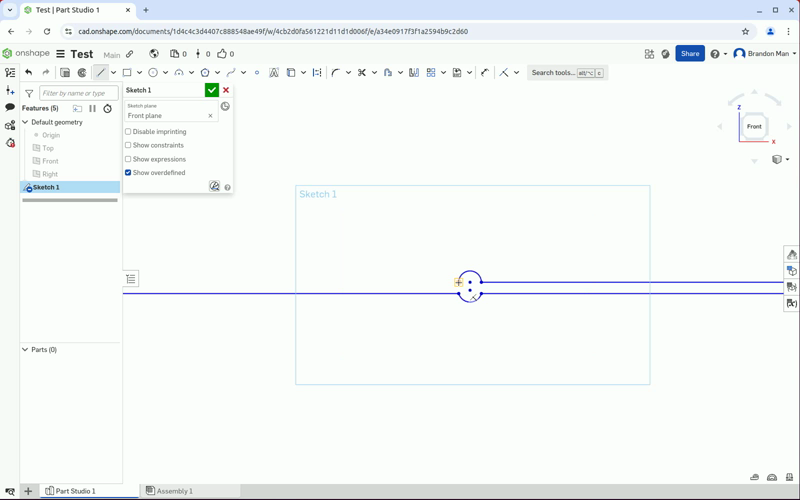
scroll(6)
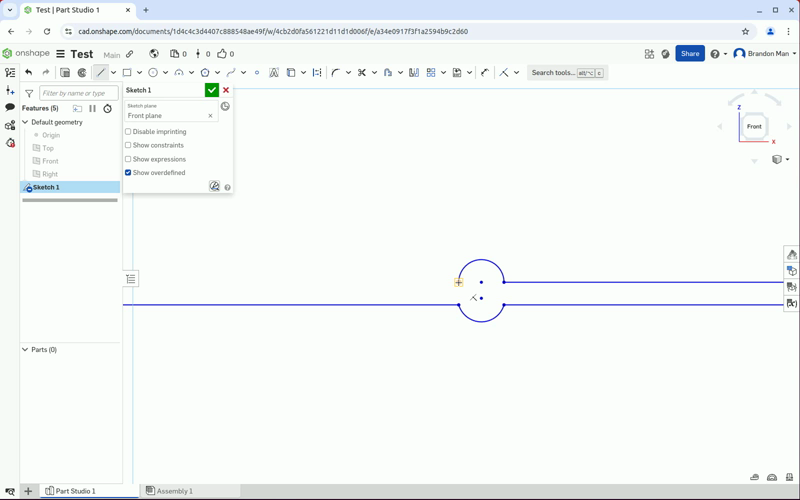
click(458, 282)
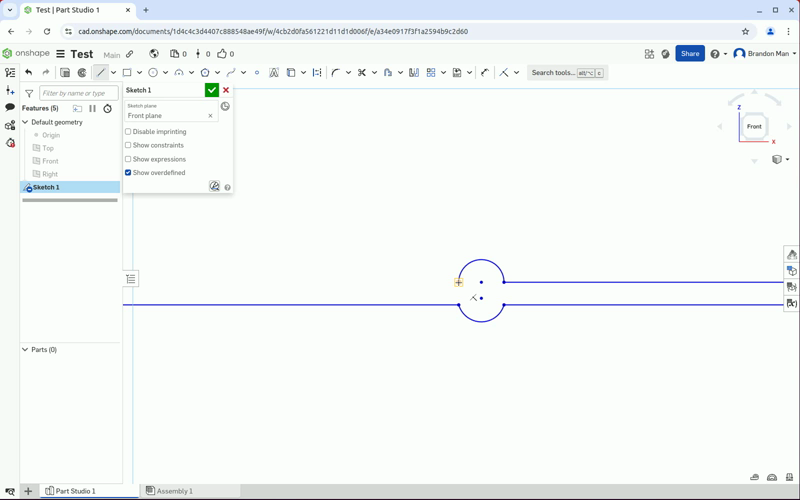
scroll(-6)
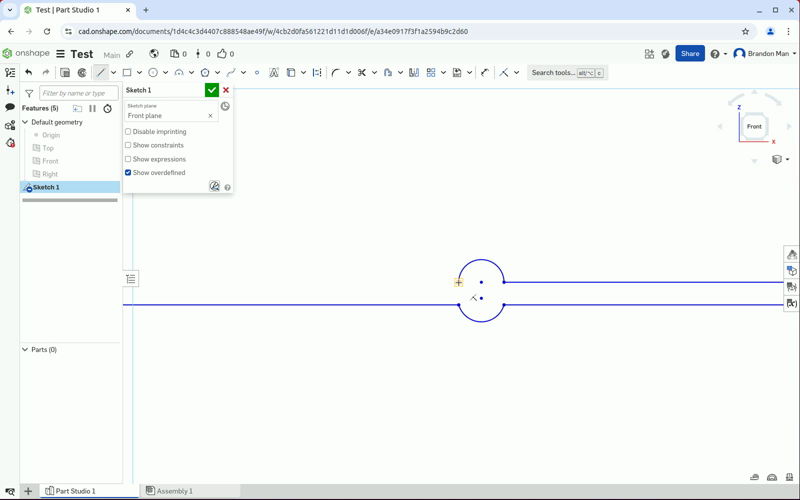
scroll(-6)
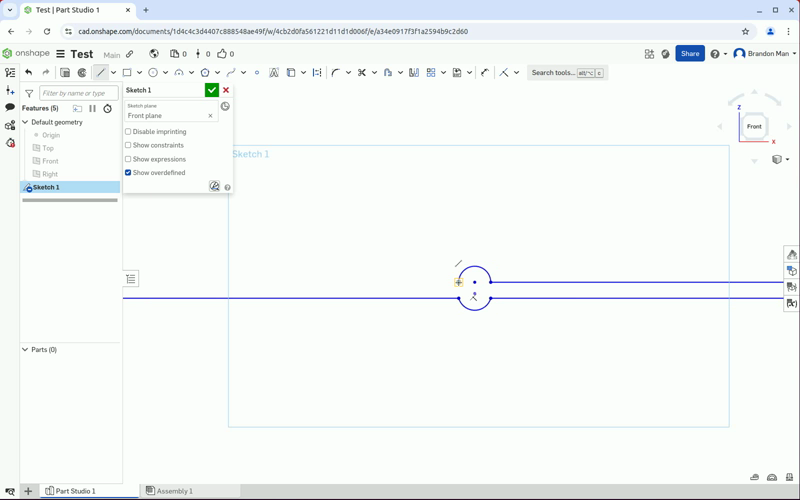
scroll(-6)
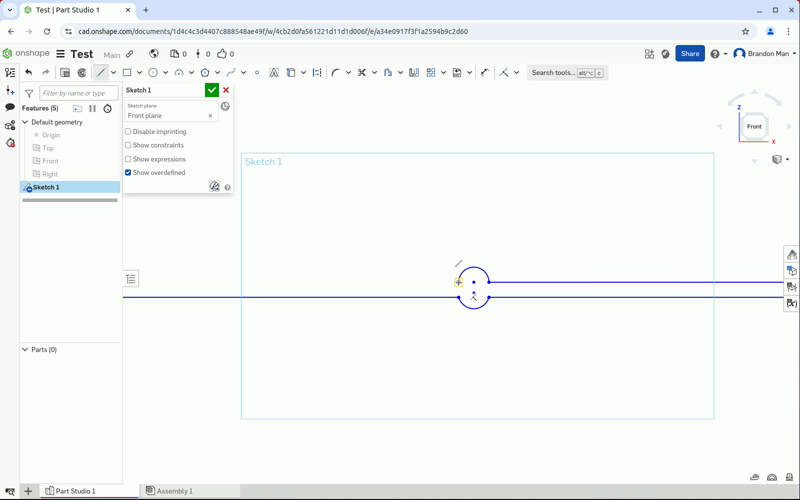
scroll(-6)
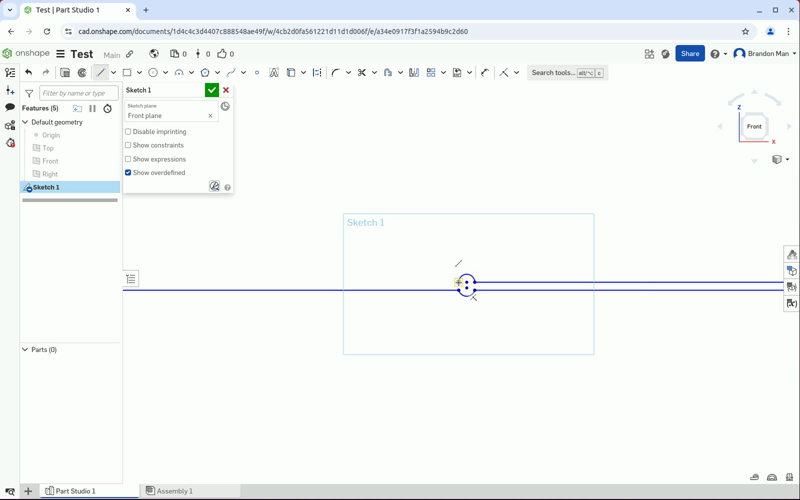
scroll(-6)
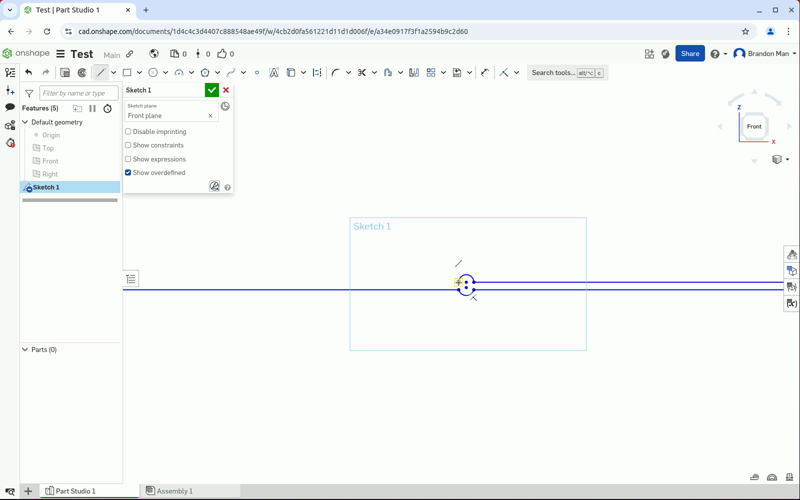
scroll(-6)
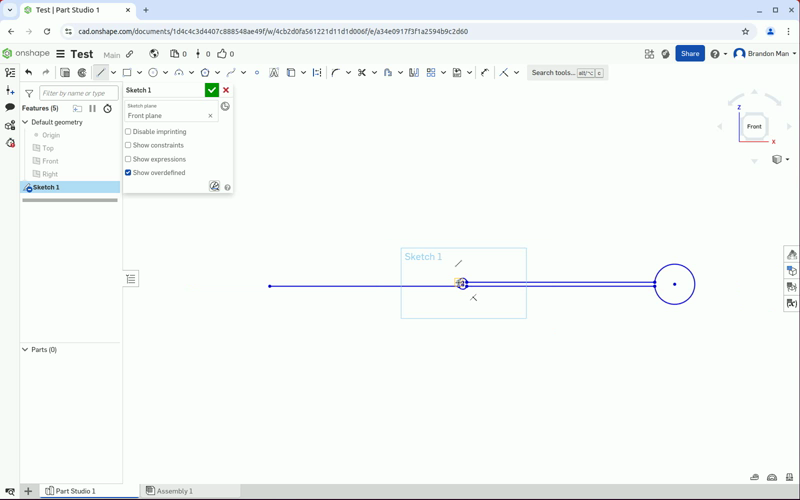
scroll(-6)
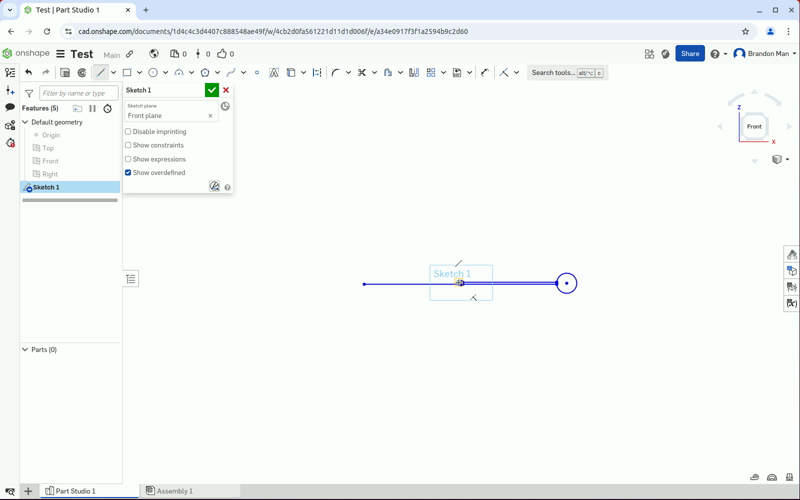
key_down(shift)
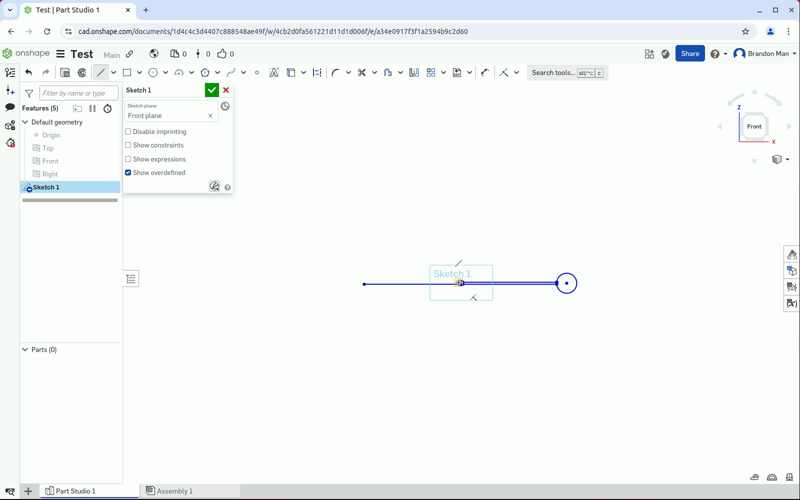
mouse_move(364, 282)
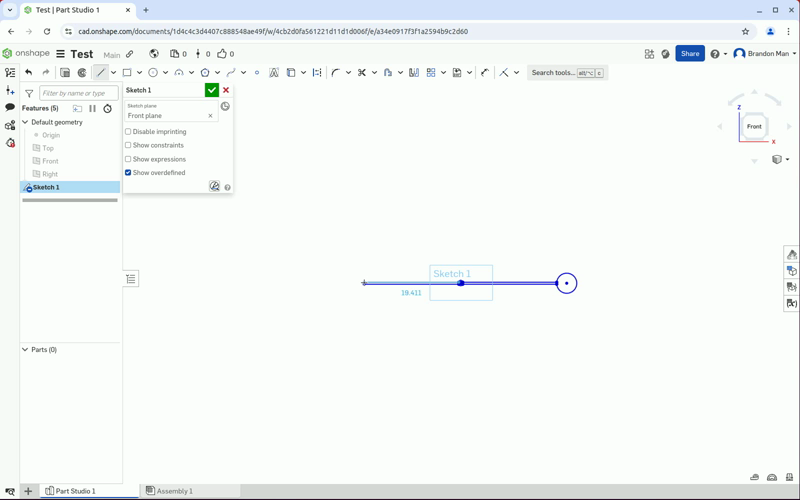
scroll(6)
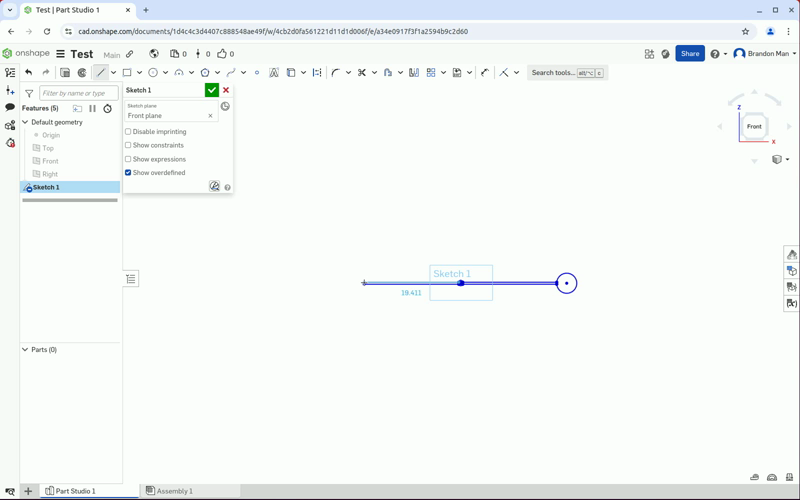
scroll(6)
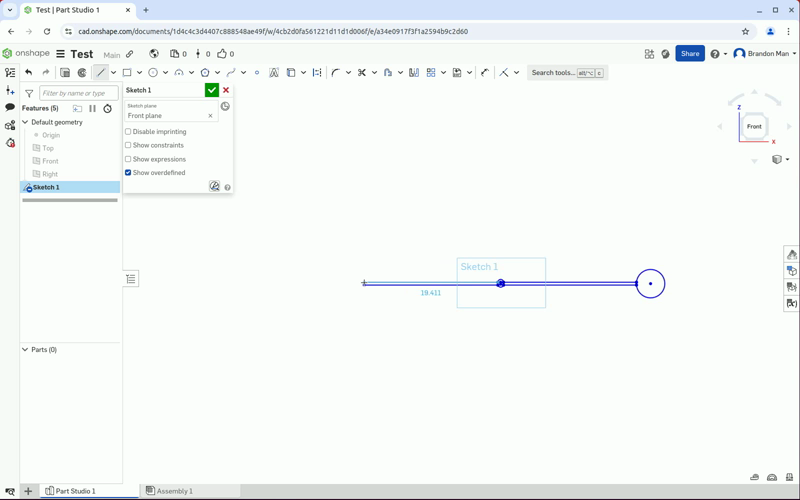
scroll(6)
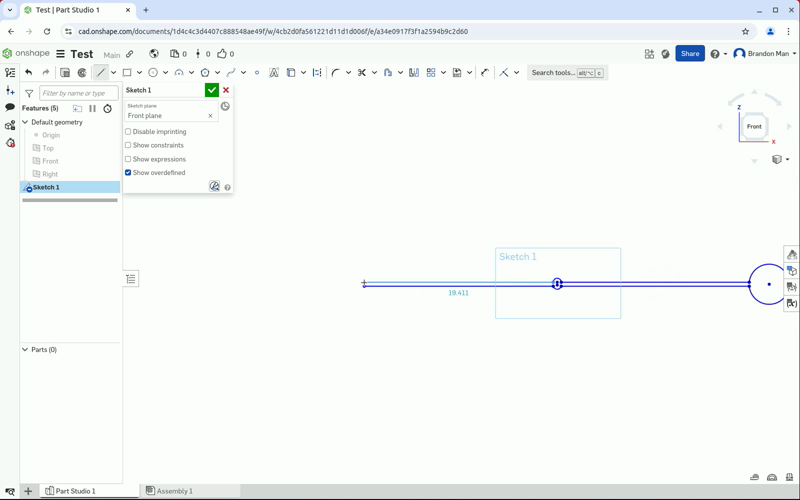
scroll(6)
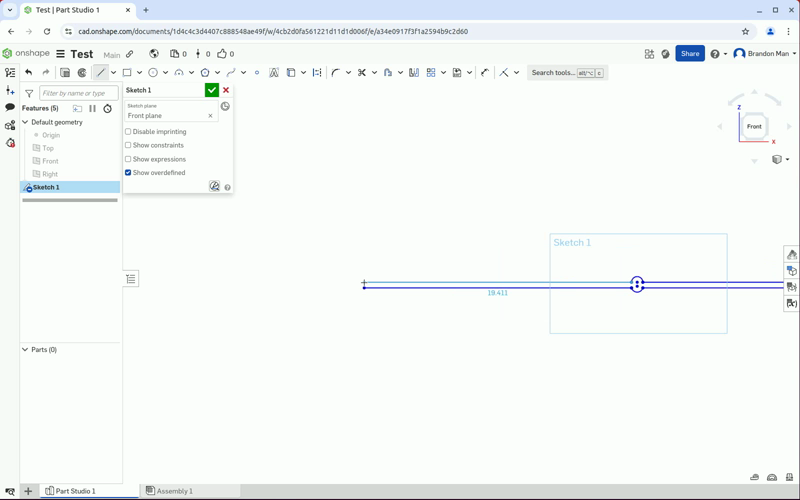
scroll(6)
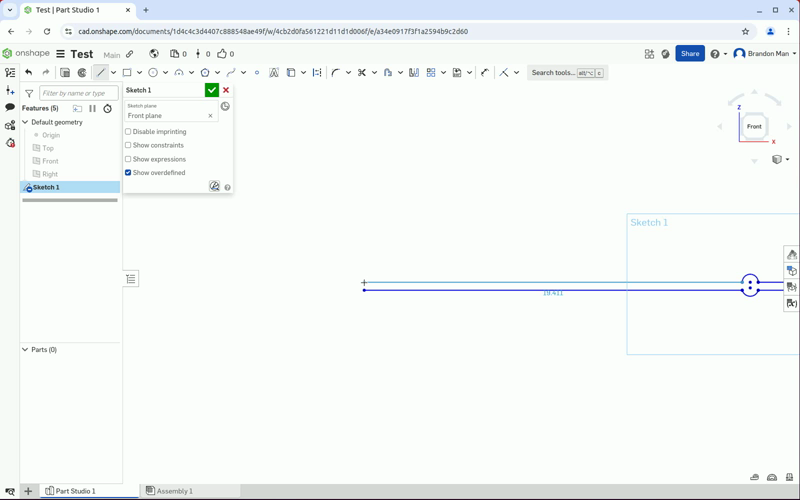
scroll(6)
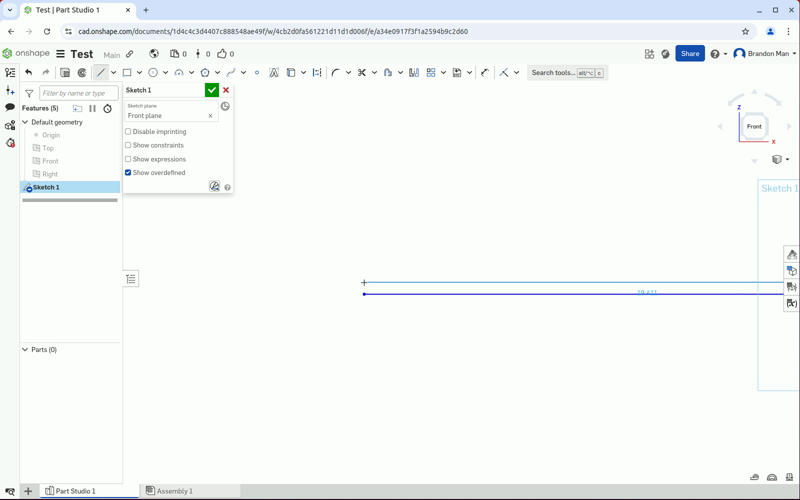
scroll(6)
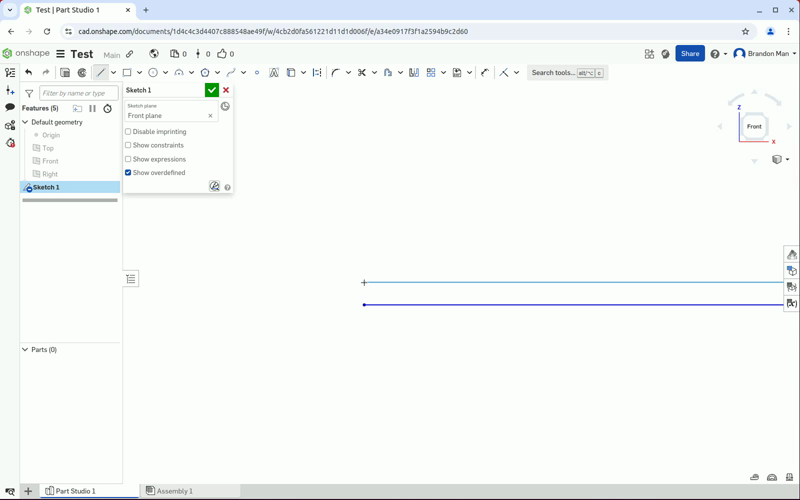
click(364, 282)
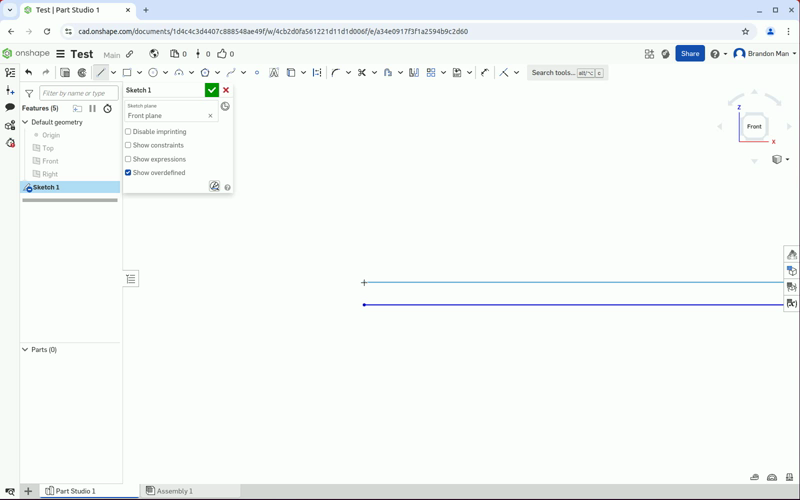
scroll(-6)
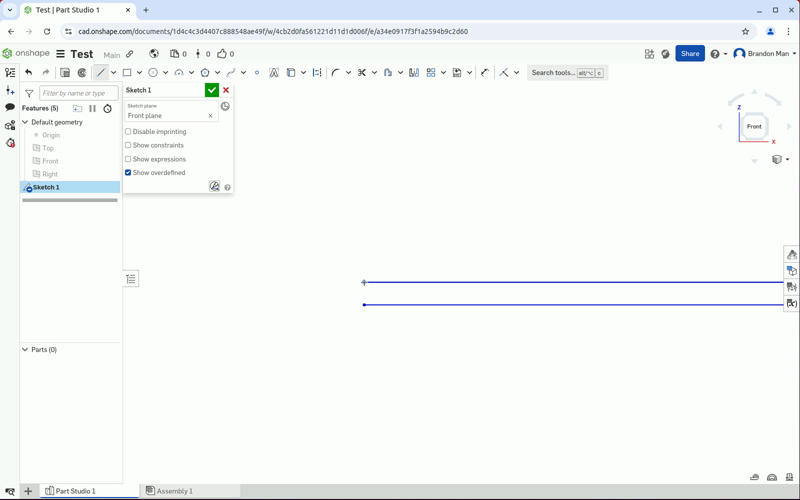
scroll(-6)
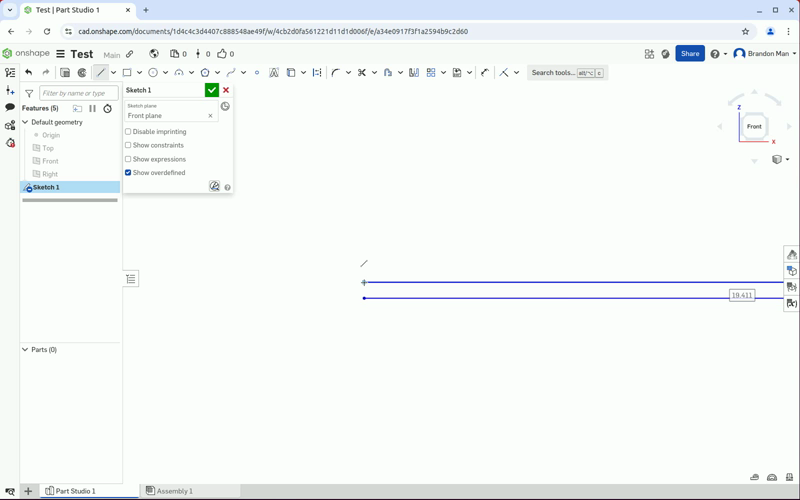
scroll(-6)
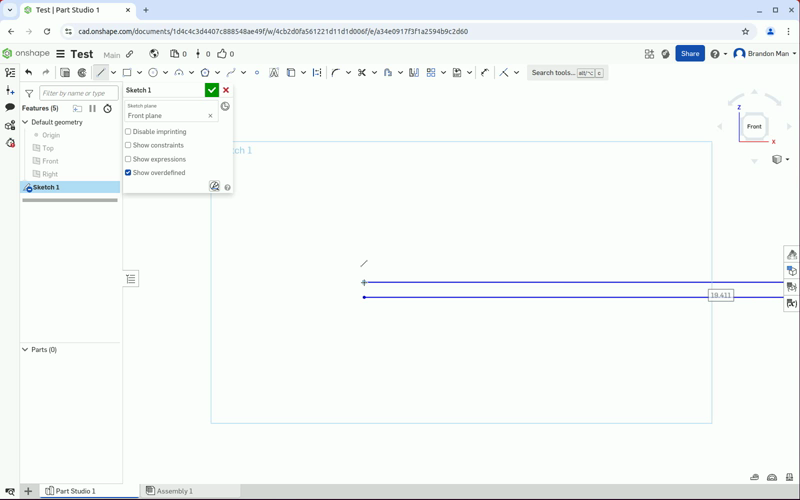
scroll(-6)
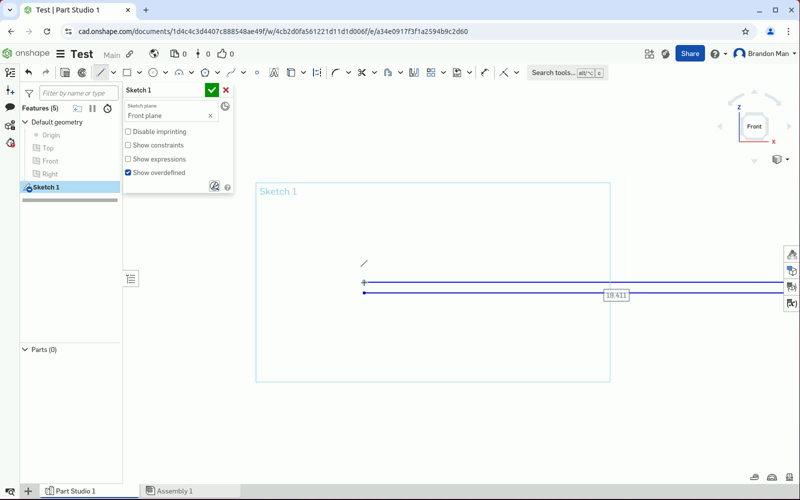
scroll(-6)
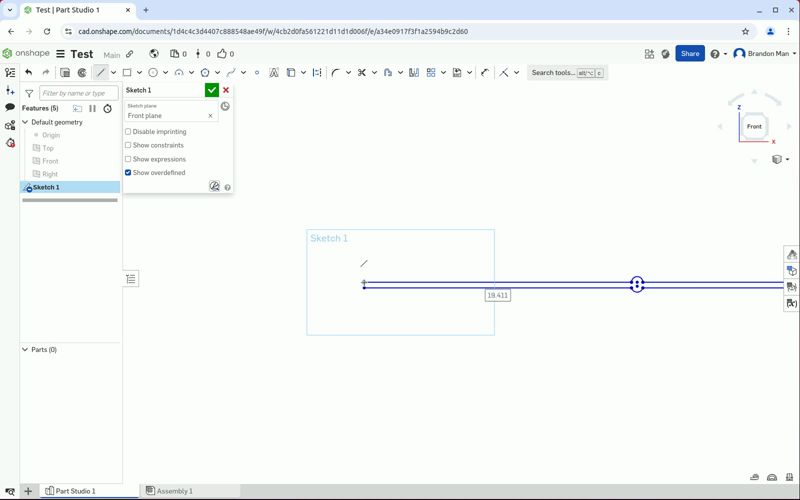
scroll(-6)
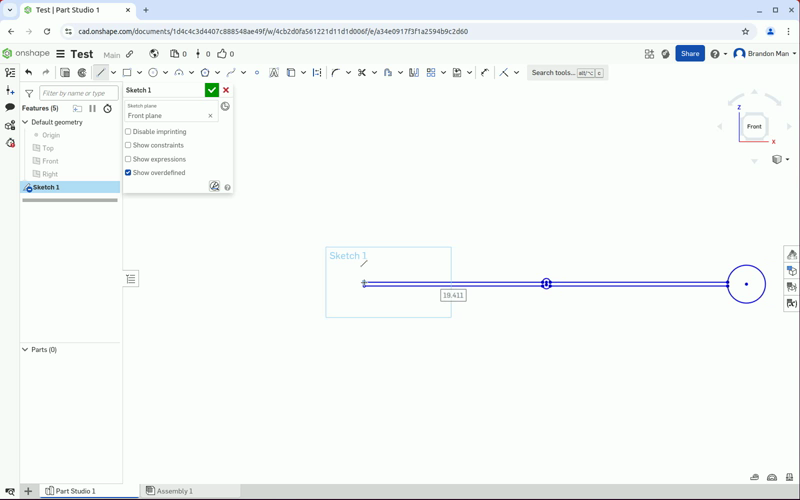
scroll(-6)
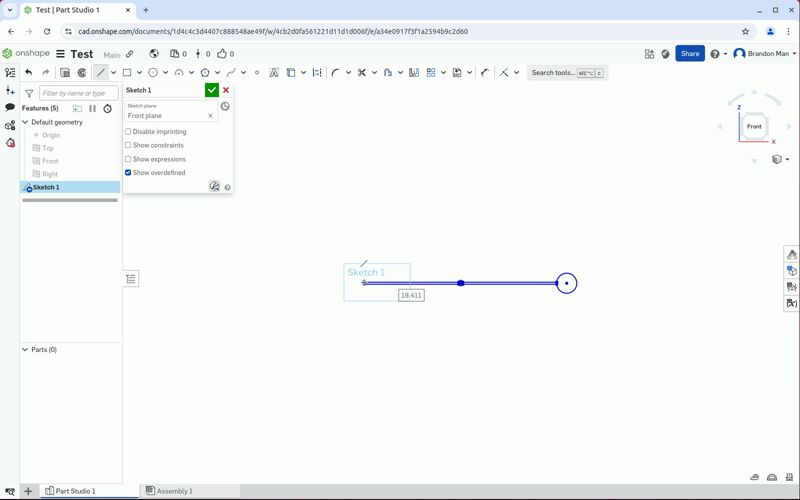
key_up(shift)
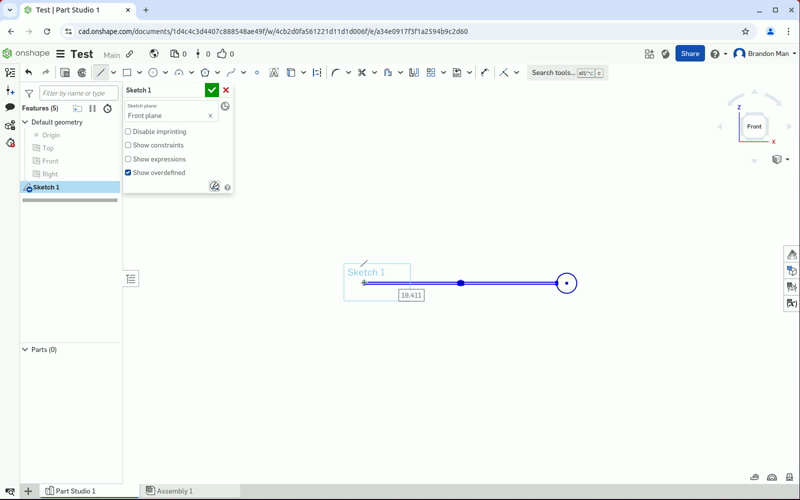
key(esc)
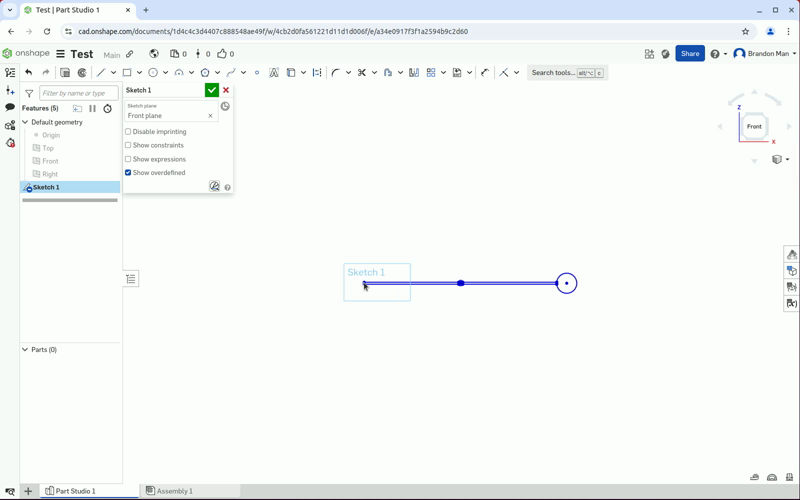
key(a)
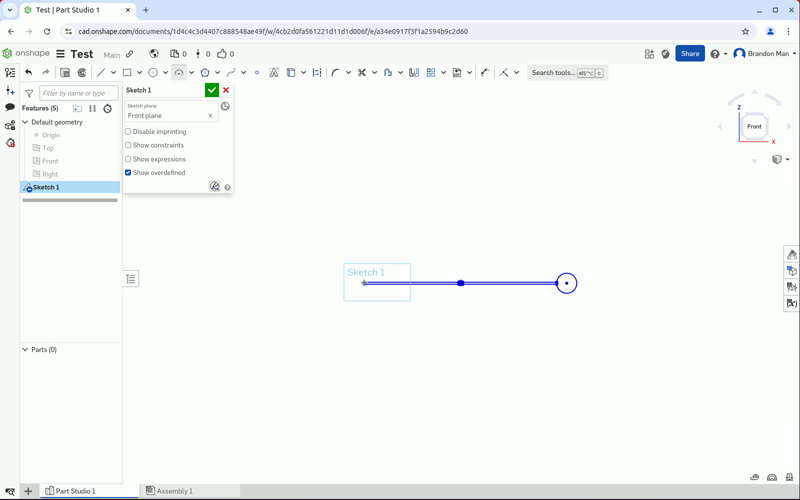
mouse_move(364, 282)
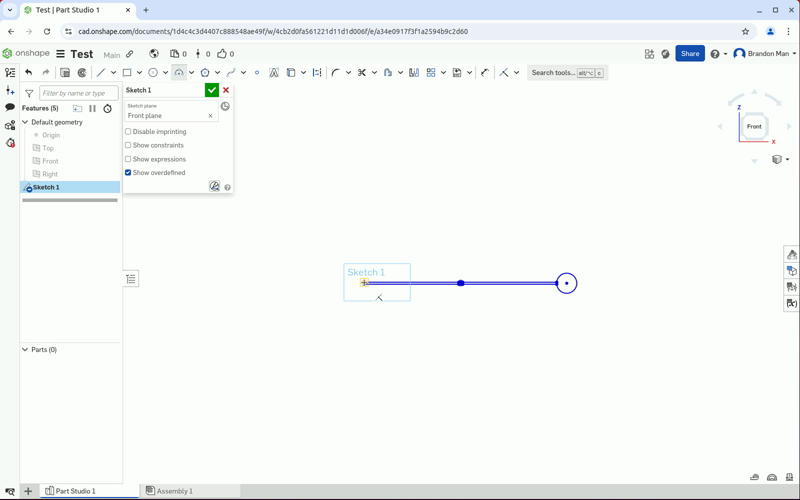
scroll(6)
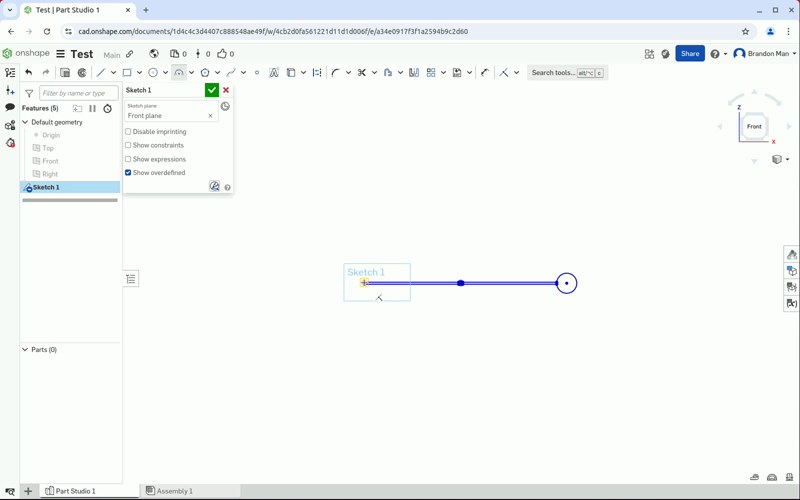
scroll(6)
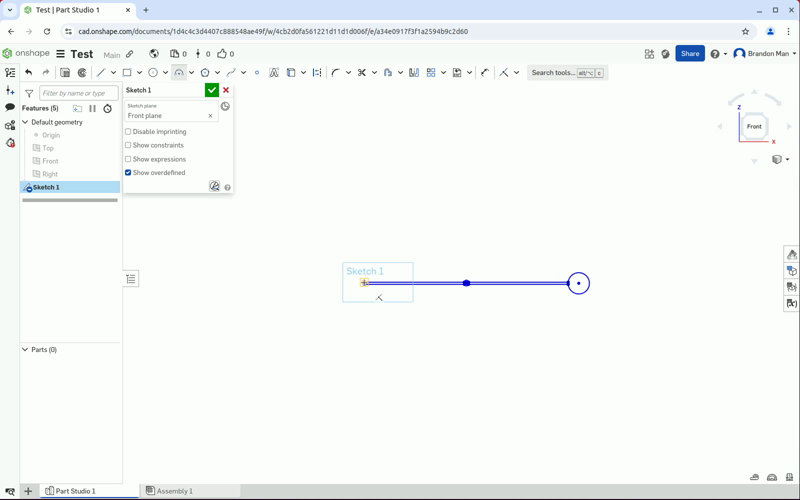
scroll(6)
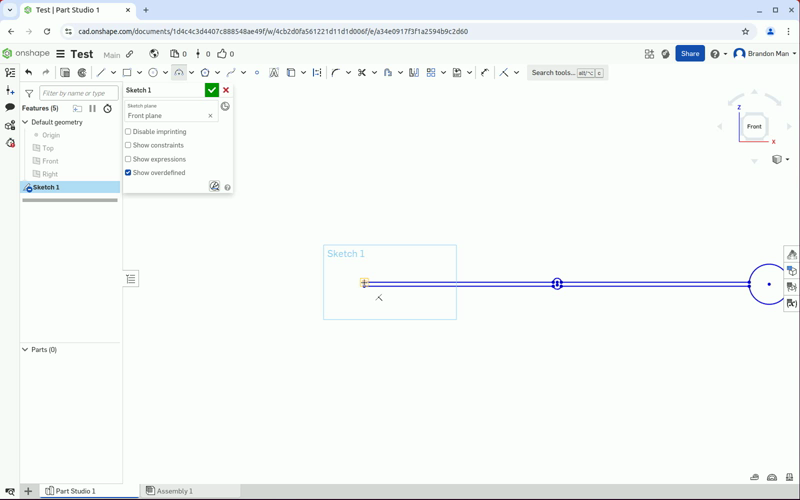
scroll(6)
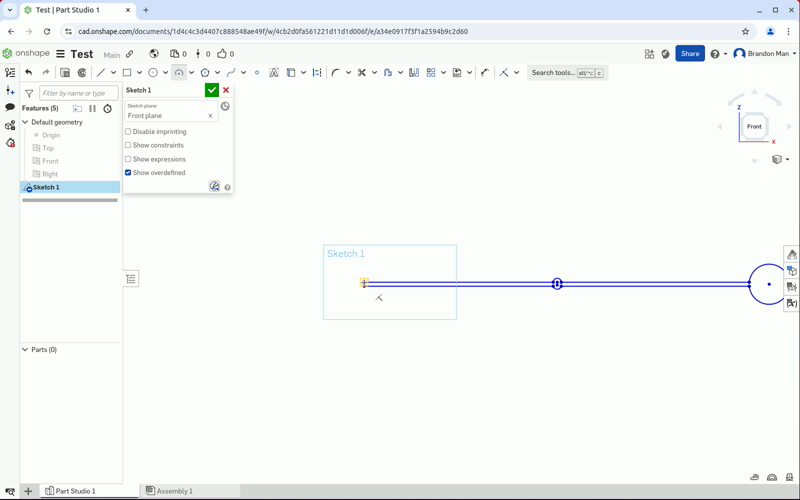
scroll(6)
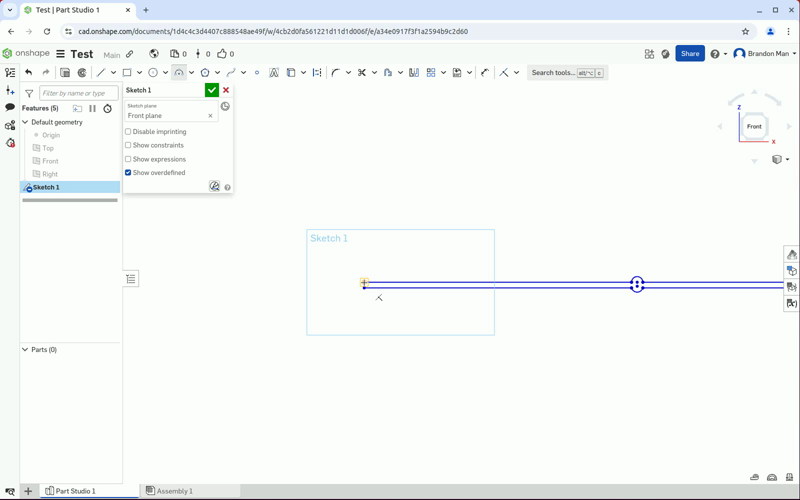
scroll(6)
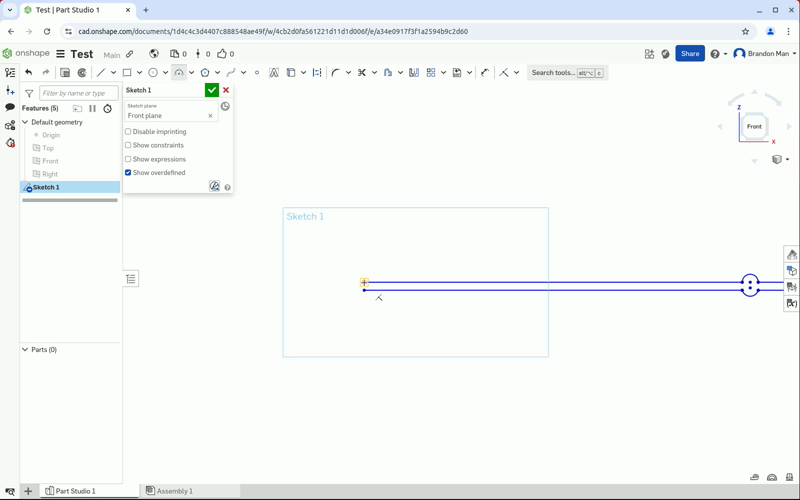
scroll(6)
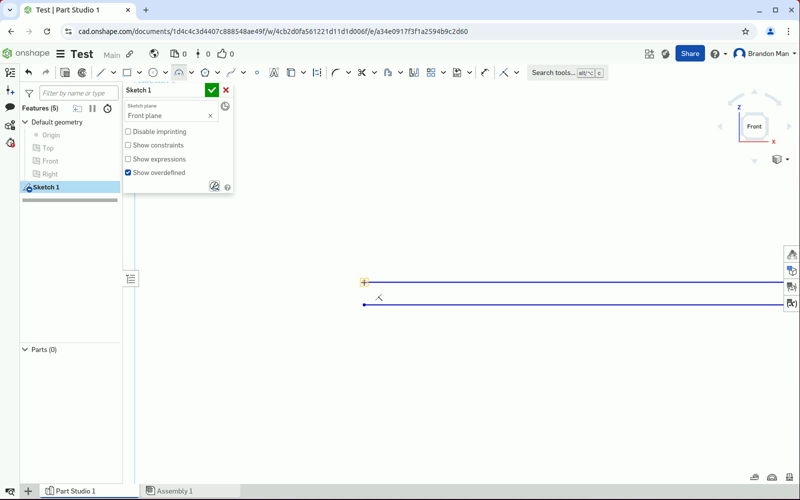
click(364, 282)
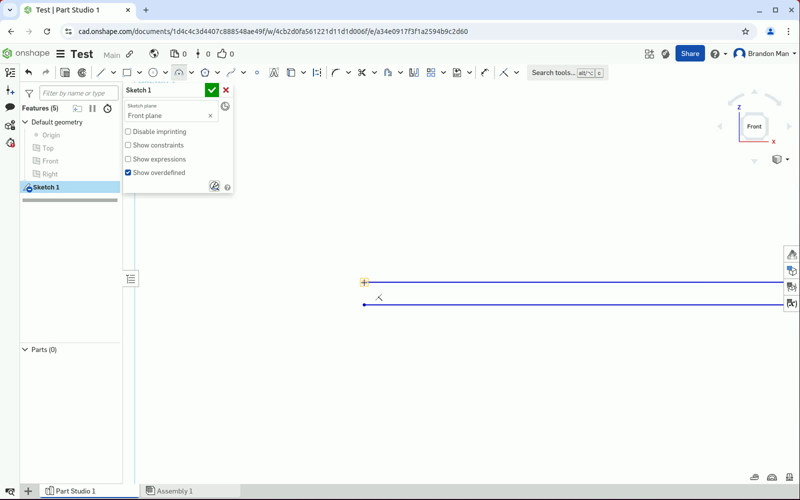
scroll(-6)
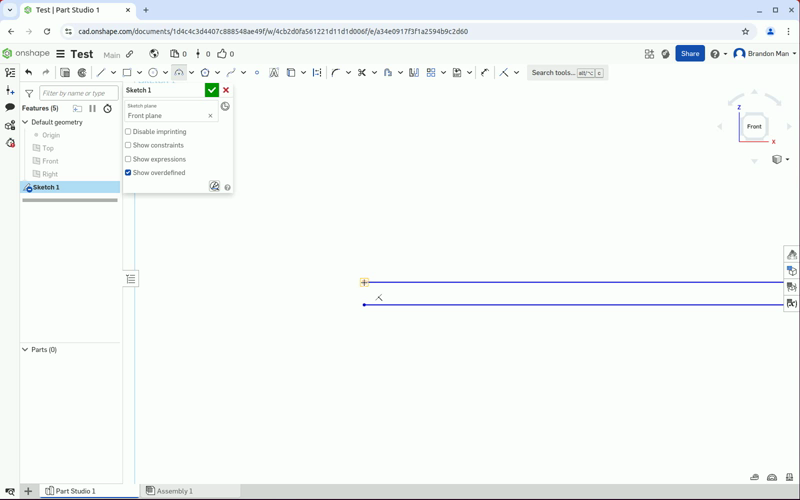
scroll(-6)
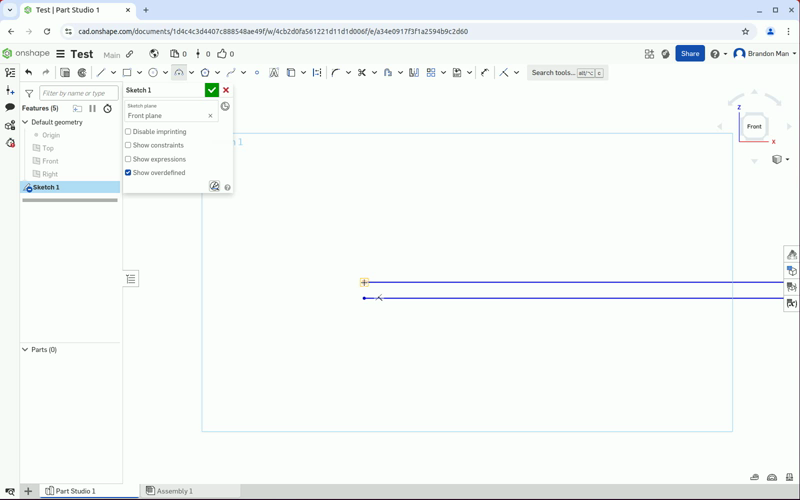
scroll(-6)
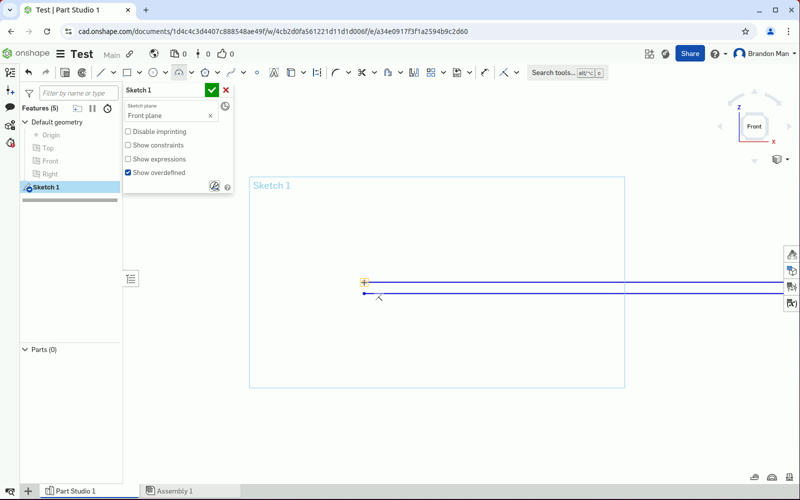
scroll(-6)
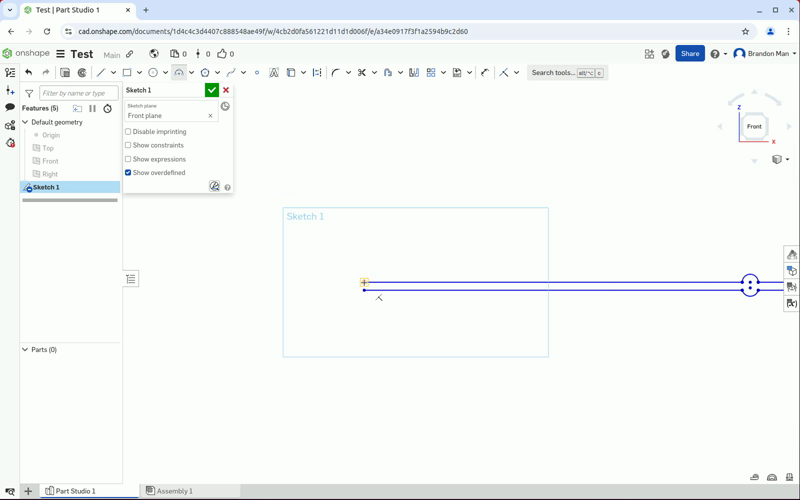
scroll(-6)
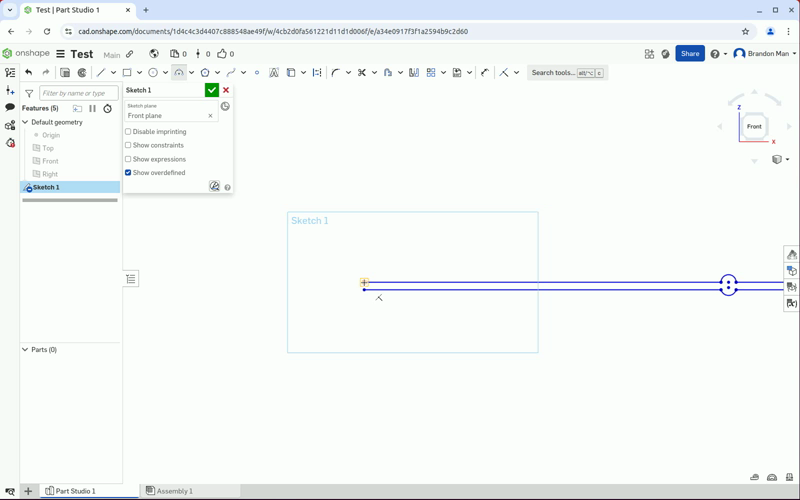
scroll(-6)
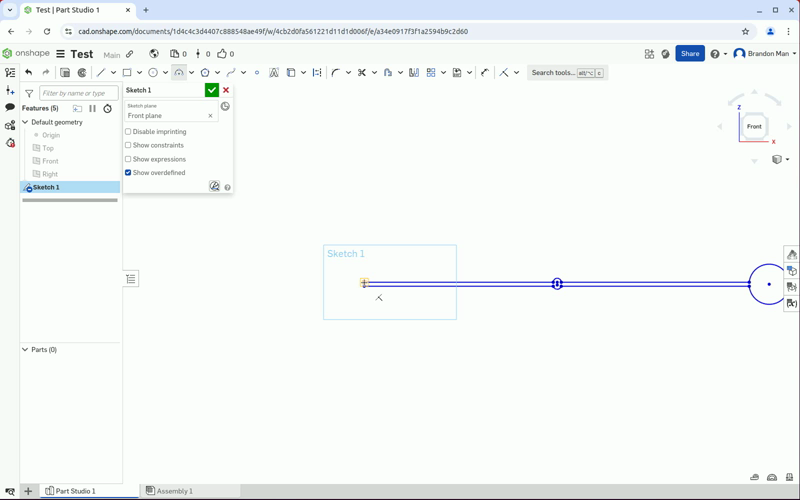
scroll(-6)
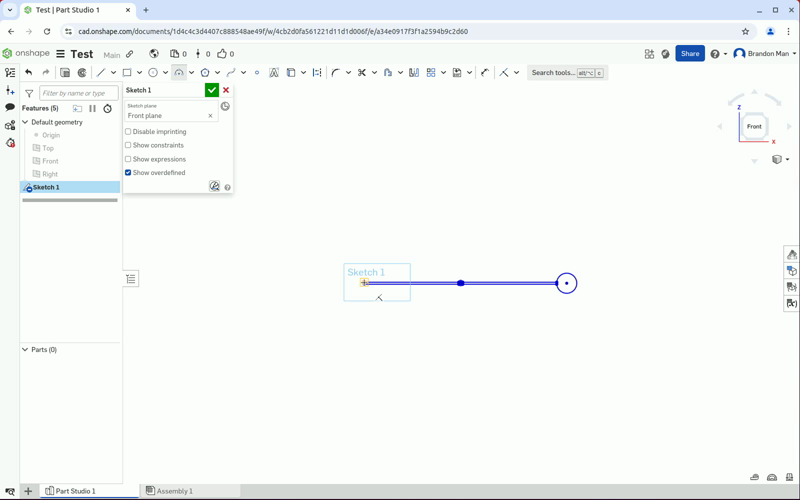
mouse_move(364, 284)
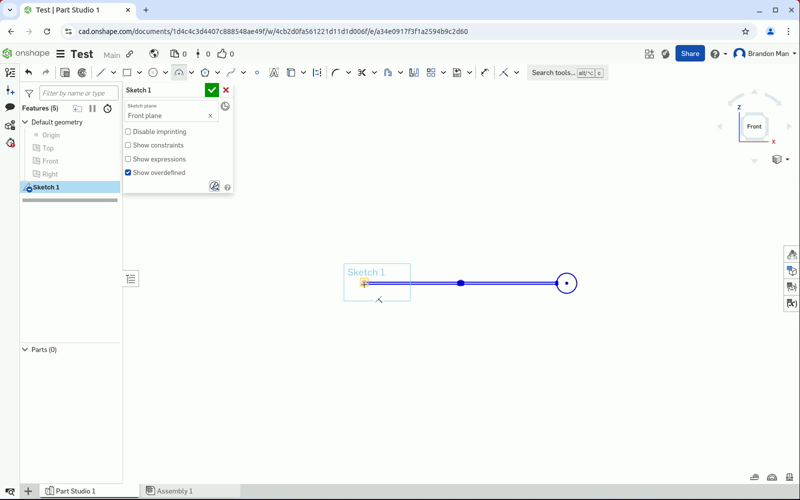
scroll(6)
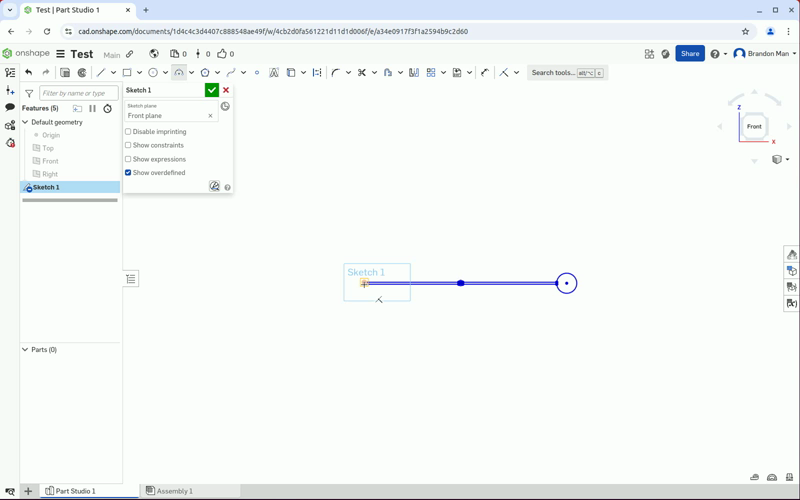
scroll(6)
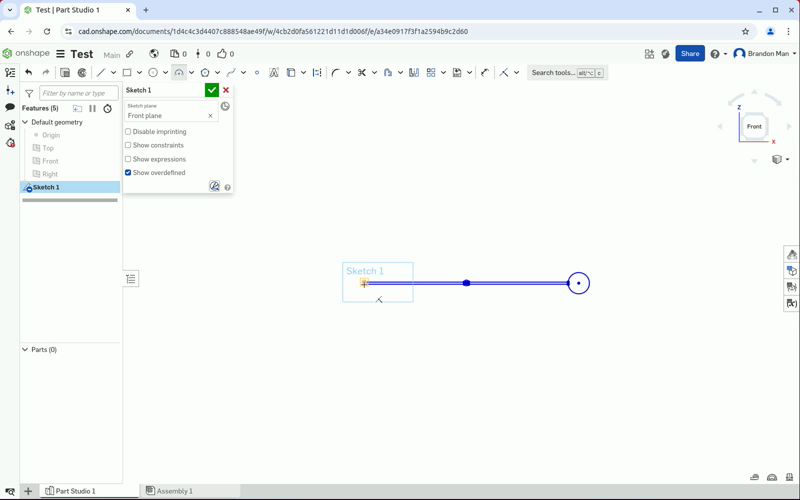
scroll(6)
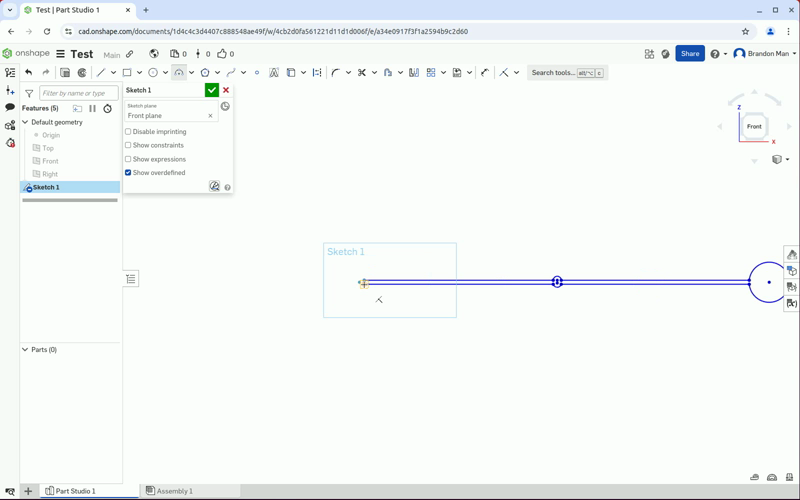
scroll(6)
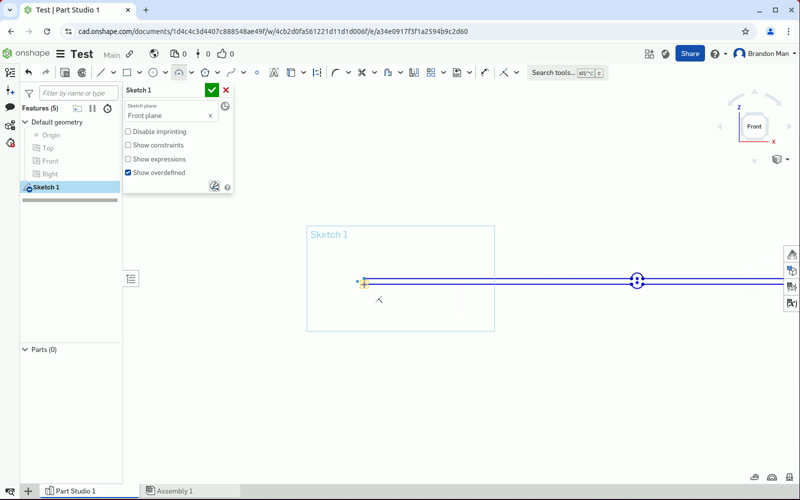
scroll(6)
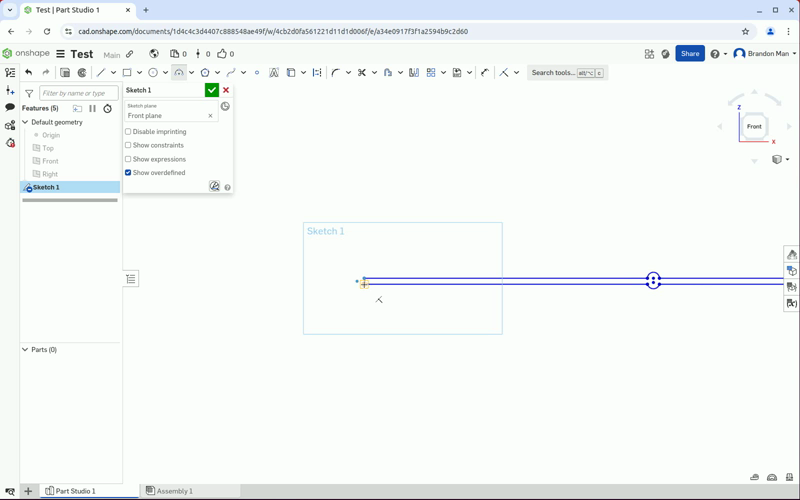
scroll(6)
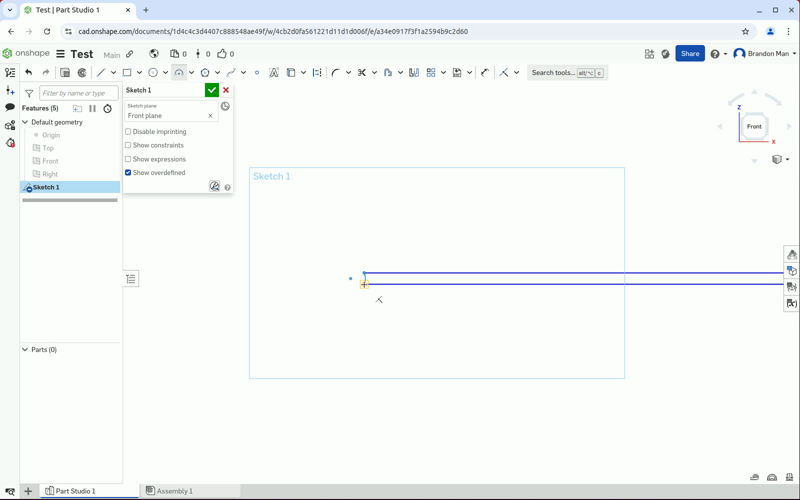
scroll(6)
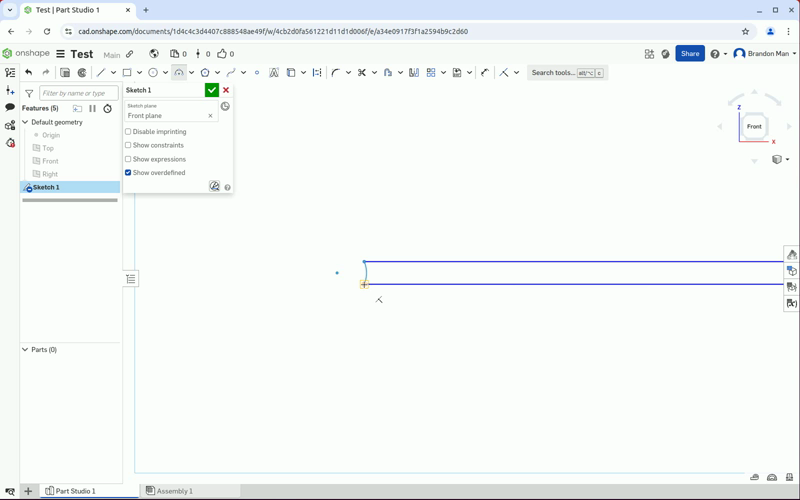
click(364, 284)
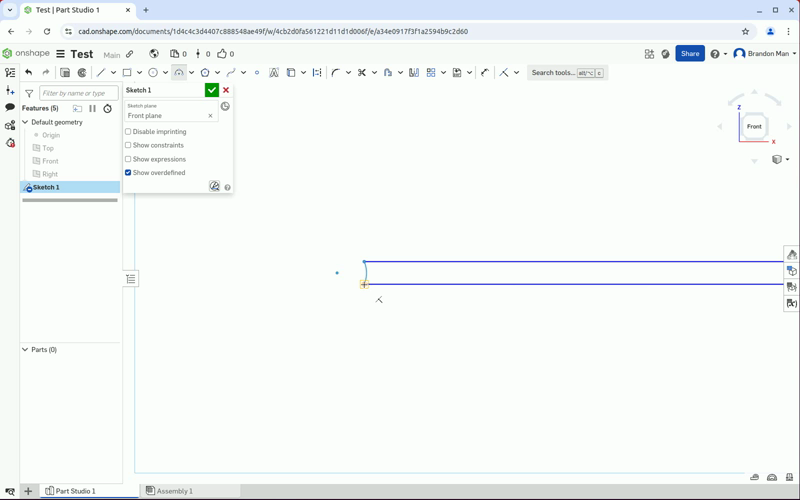
scroll(-6)
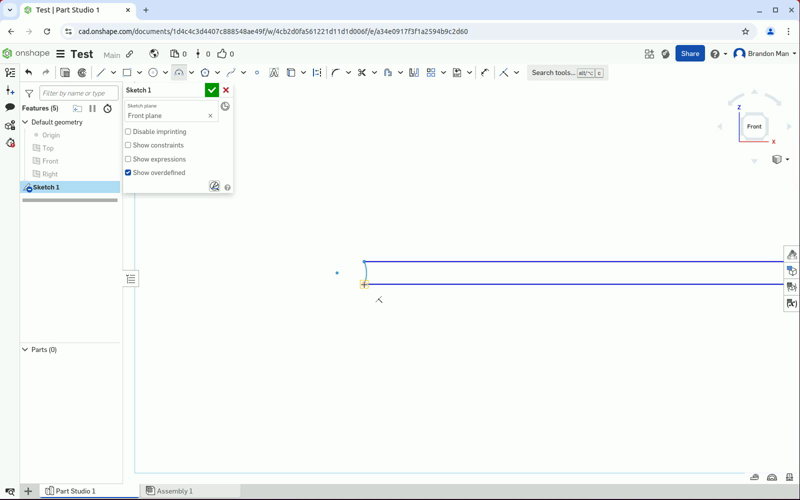
scroll(-6)
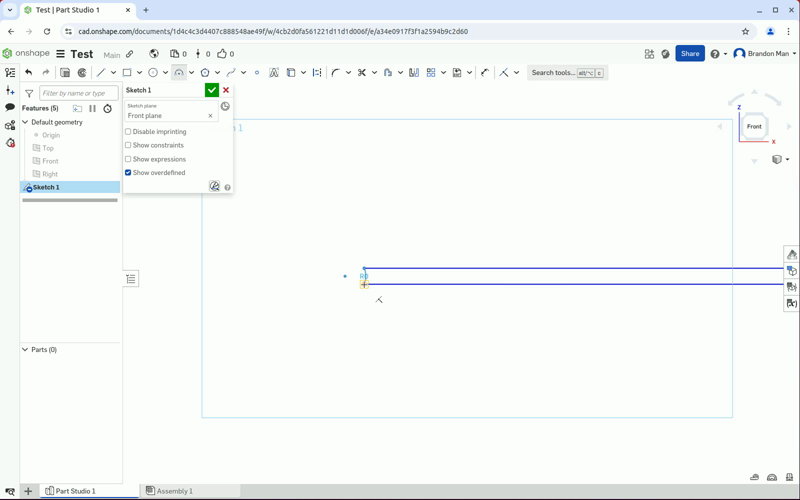
scroll(-6)
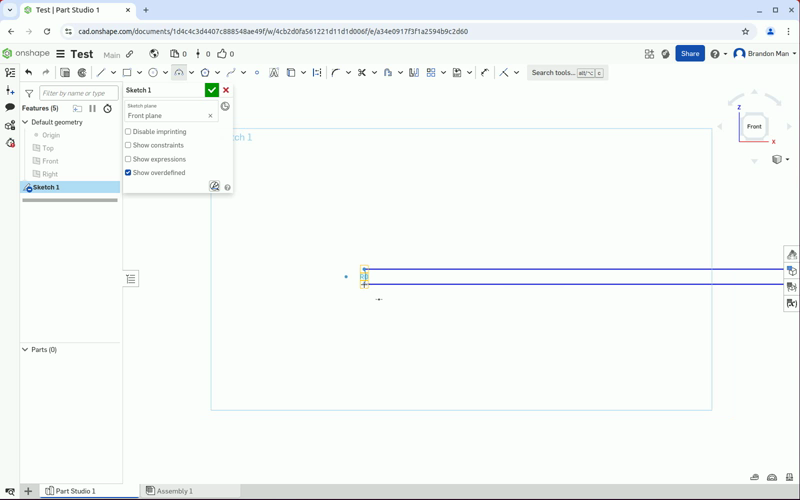
scroll(-6)
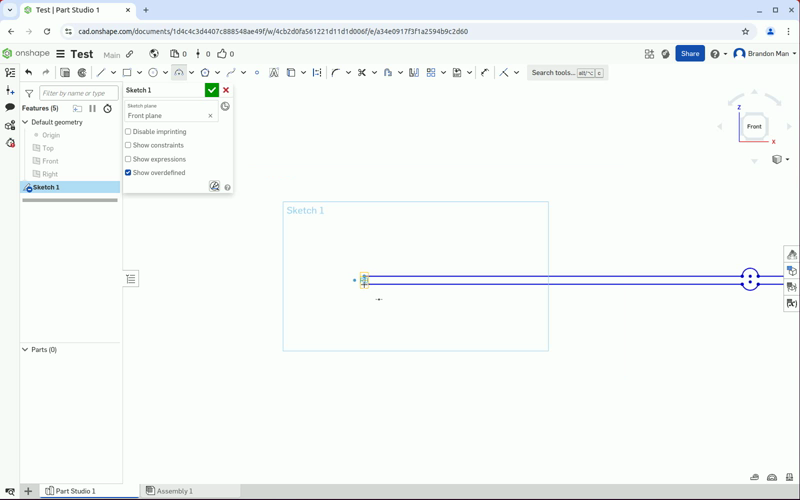
scroll(-6)
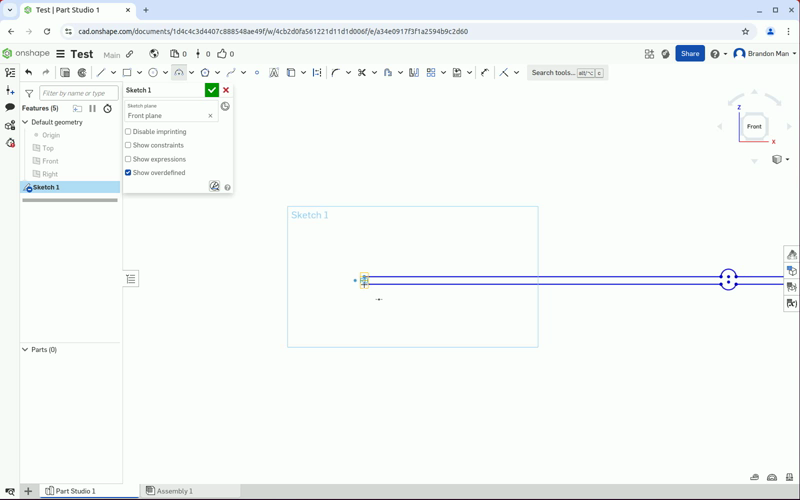
scroll(-6)
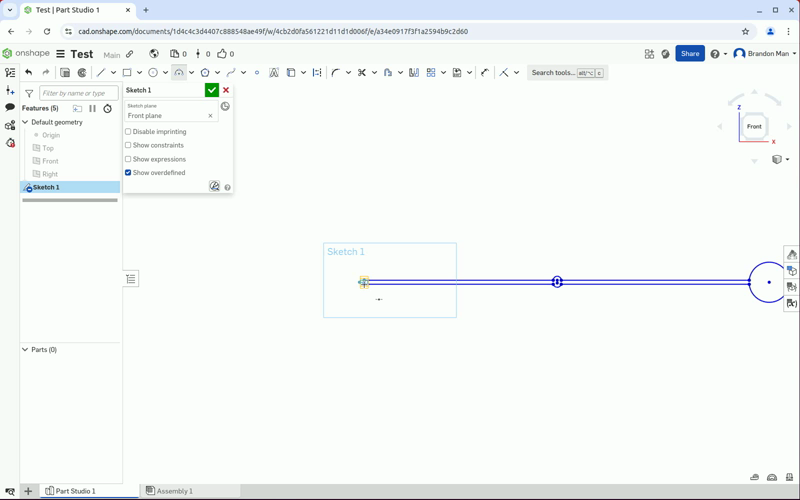
scroll(-6)
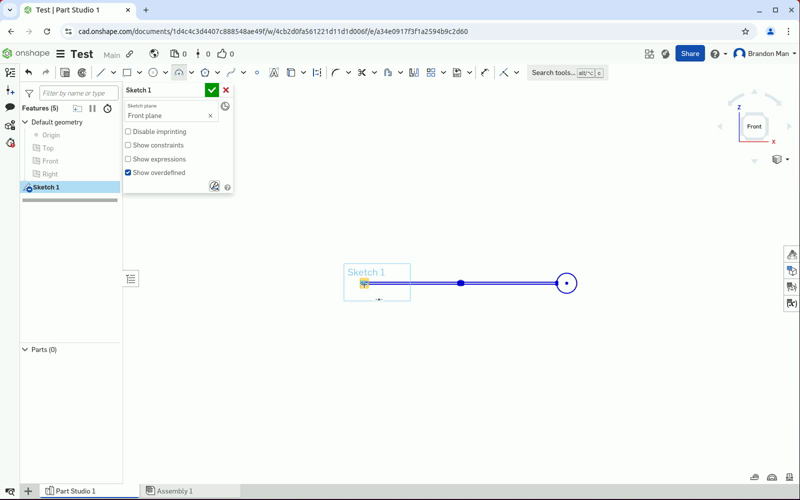
key_down(shift)
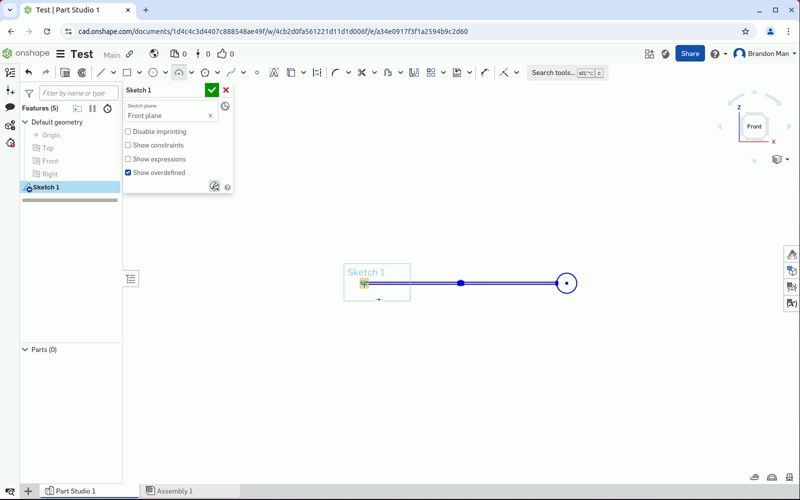
mouse_move(344, 282)
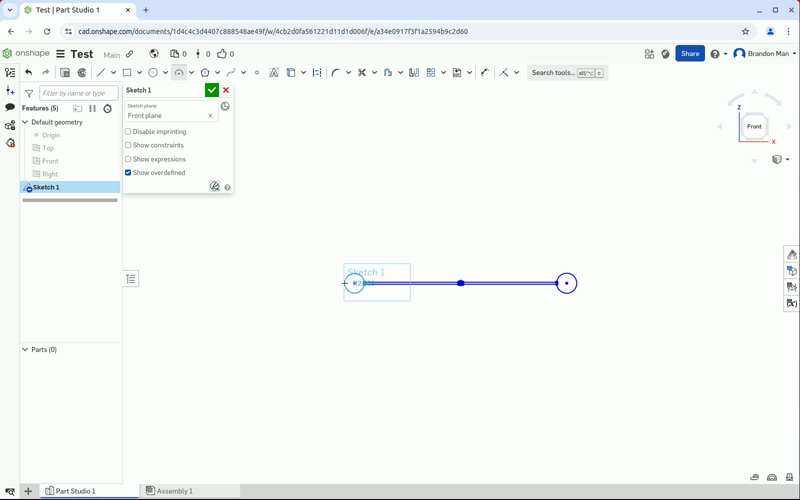
scroll(6)
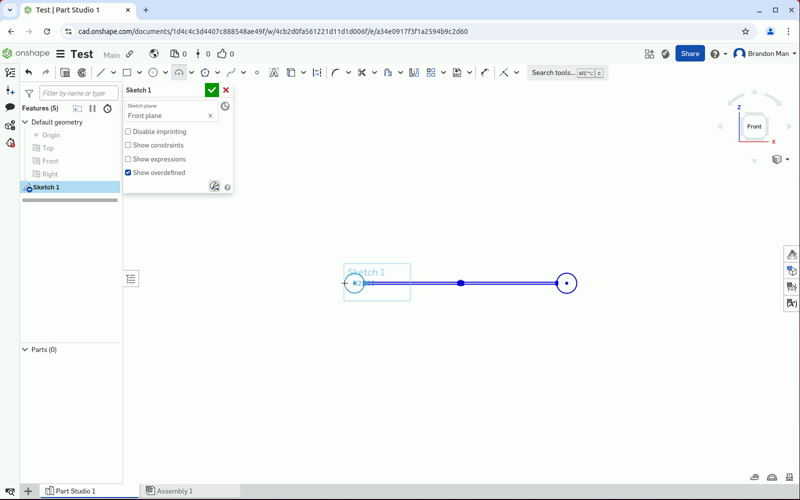
scroll(6)
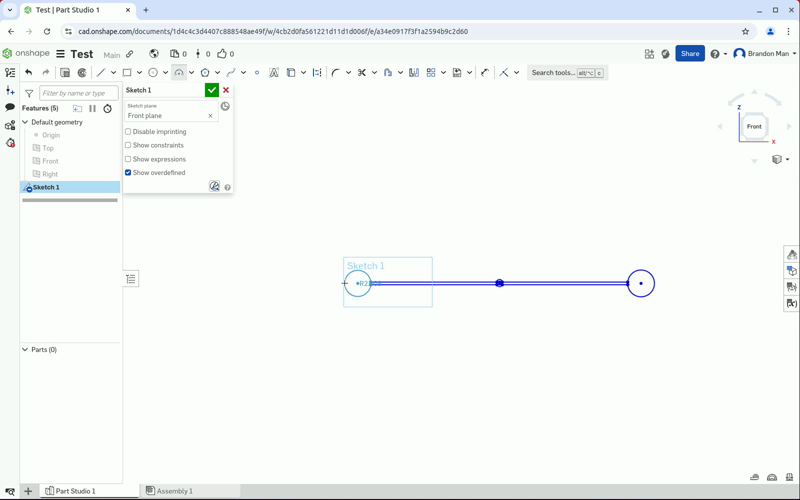
scroll(6)
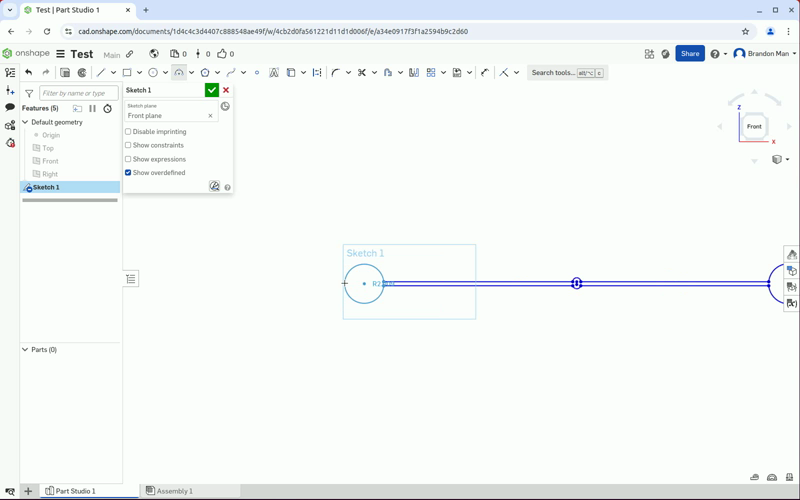
scroll(6)
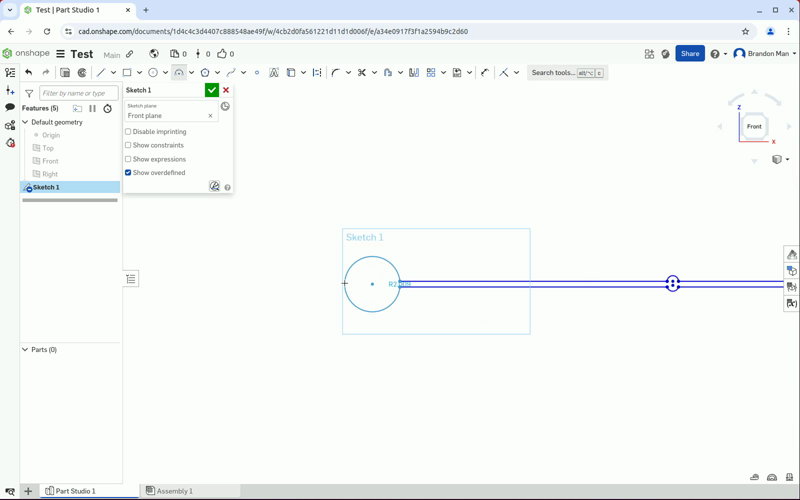
scroll(6)
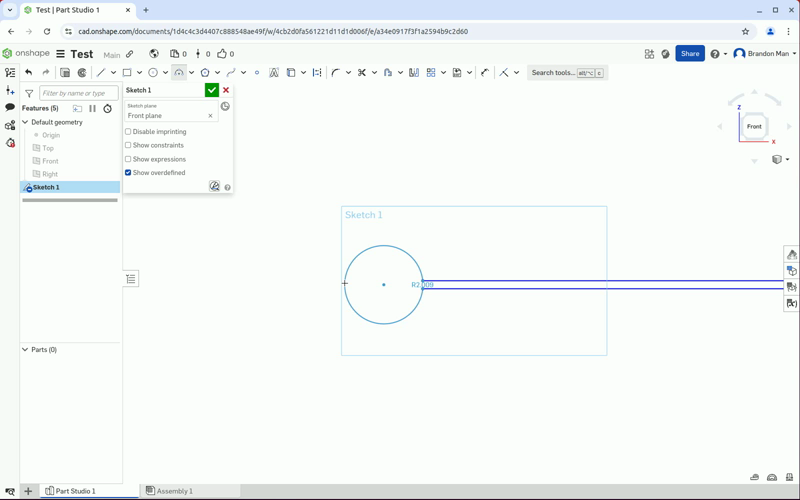
scroll(6)
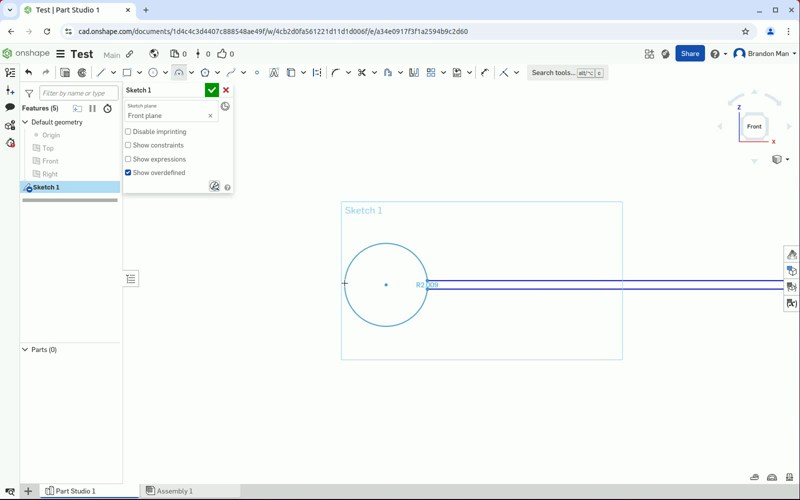
scroll(6)
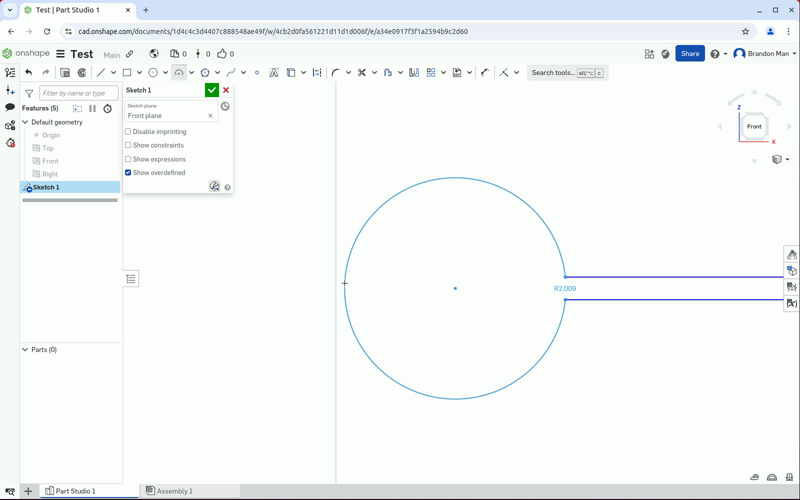
click(344, 282)
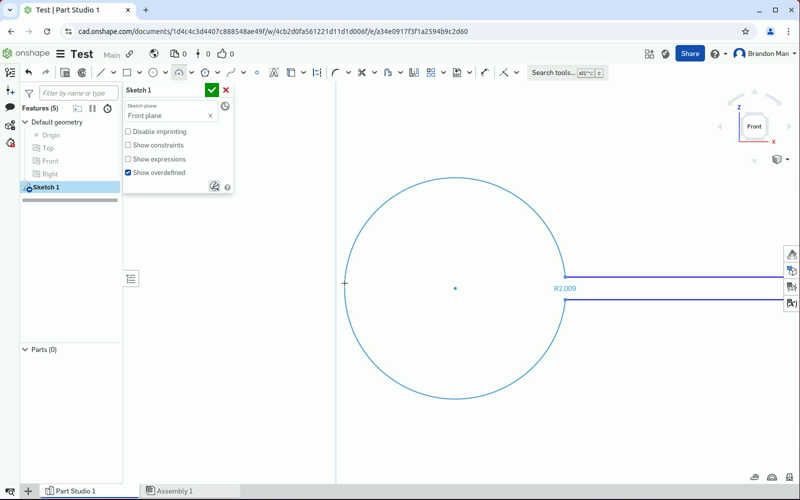
scroll(-6)
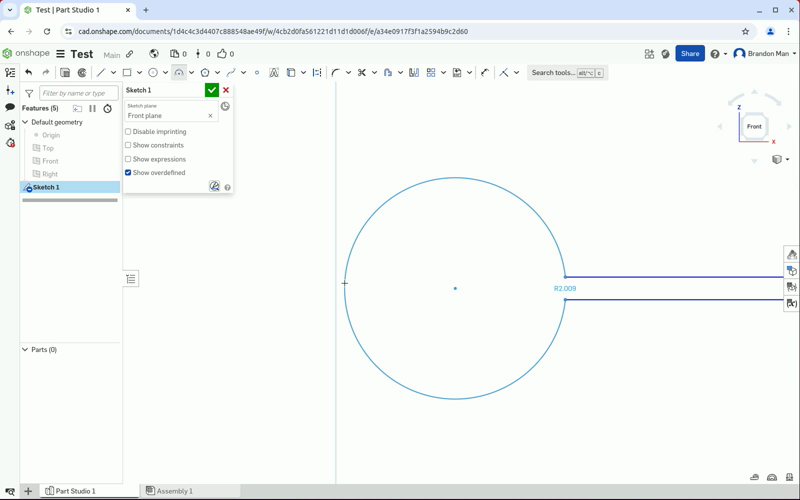
scroll(-6)
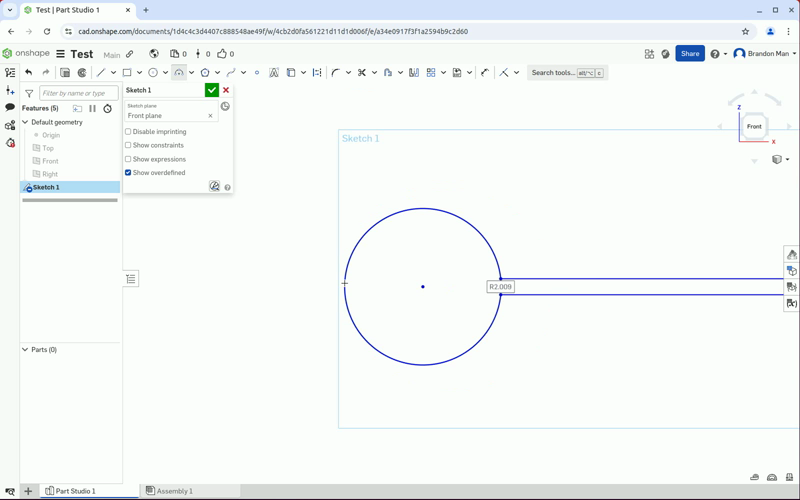
scroll(-6)
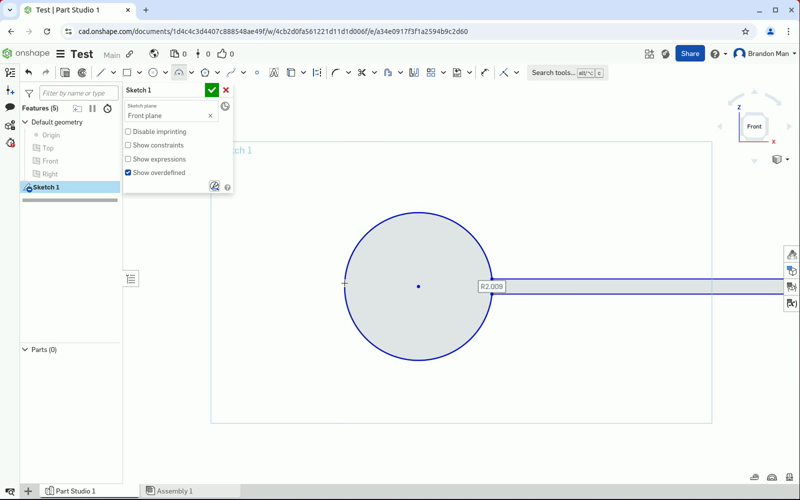
scroll(-6)
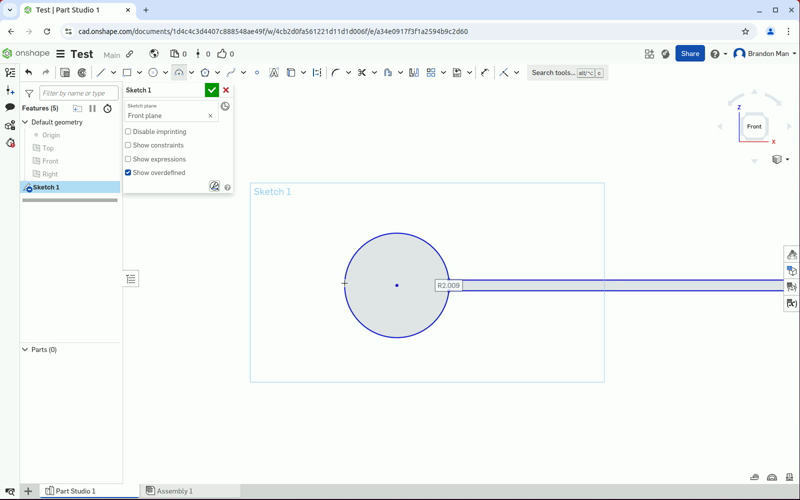
scroll(-6)
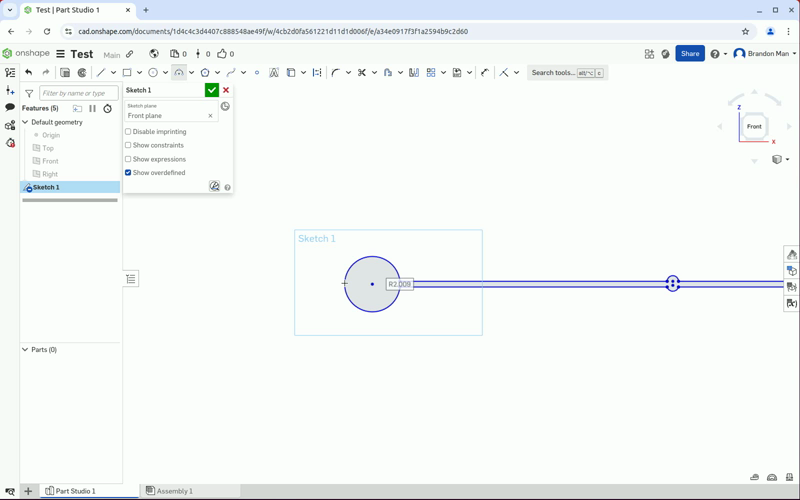
scroll(-6)
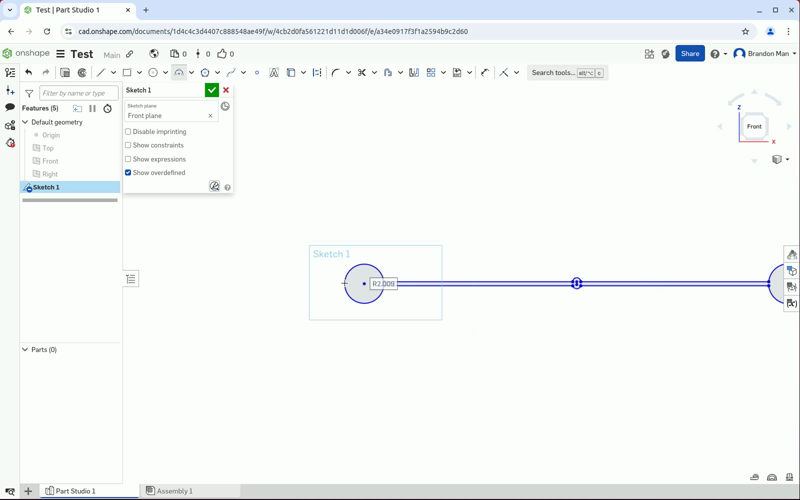
scroll(-6)
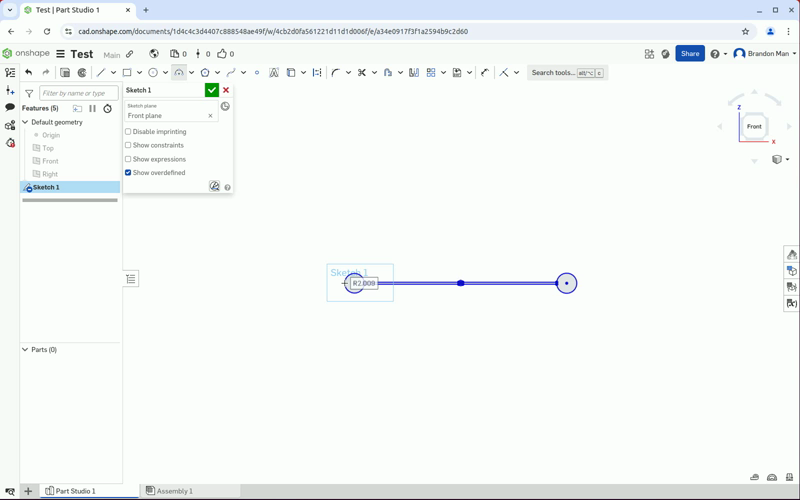
key_up(shift)
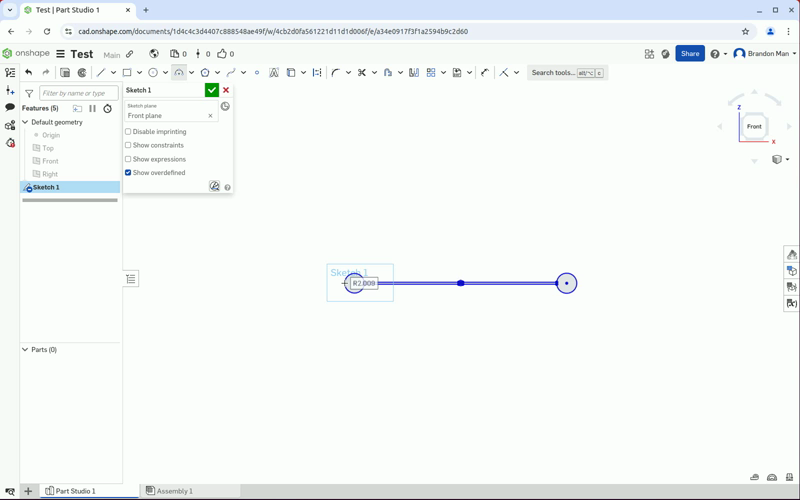
key(esc)
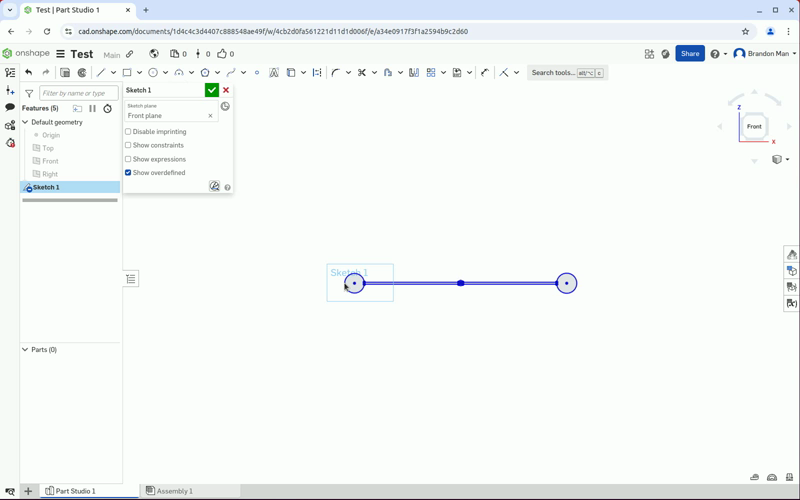
mouse_move(562, 277)
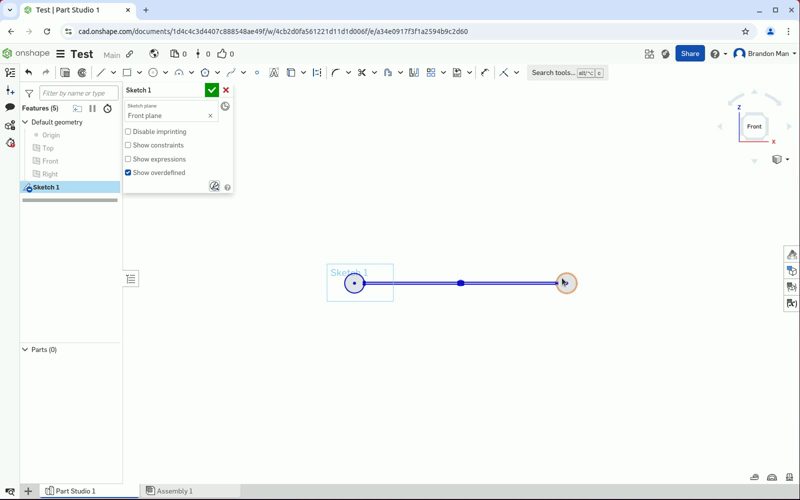
scroll(6)
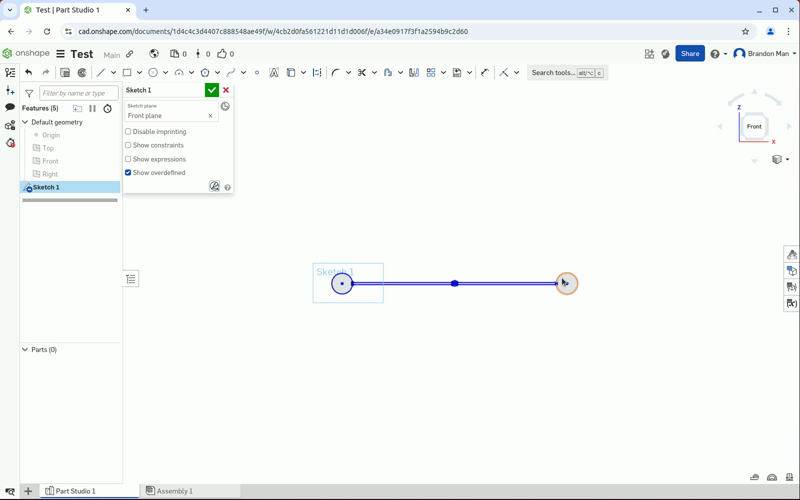
scroll(6)
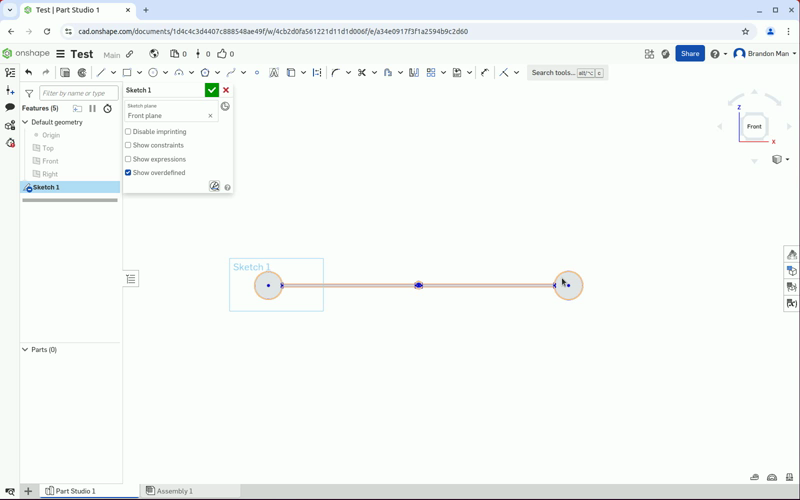
scroll(6)
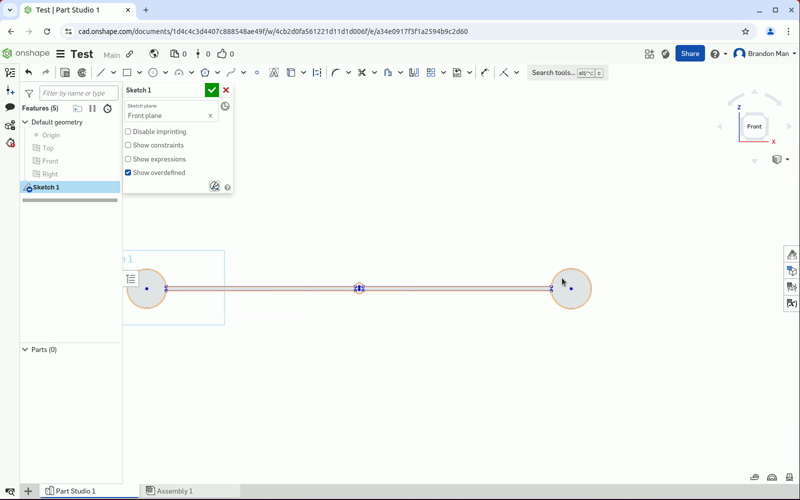
scroll(6)
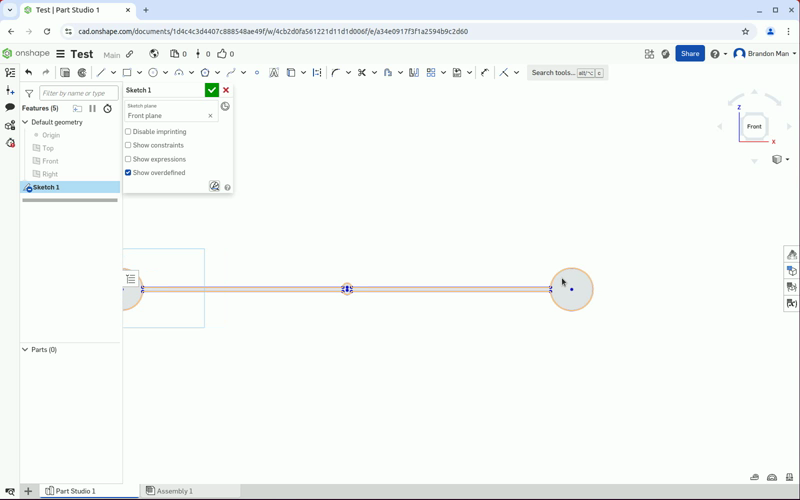
scroll(6)
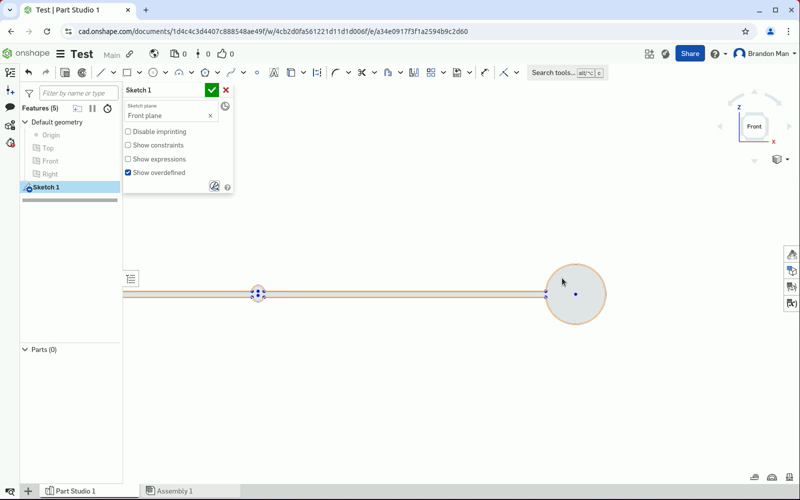
scroll(6)
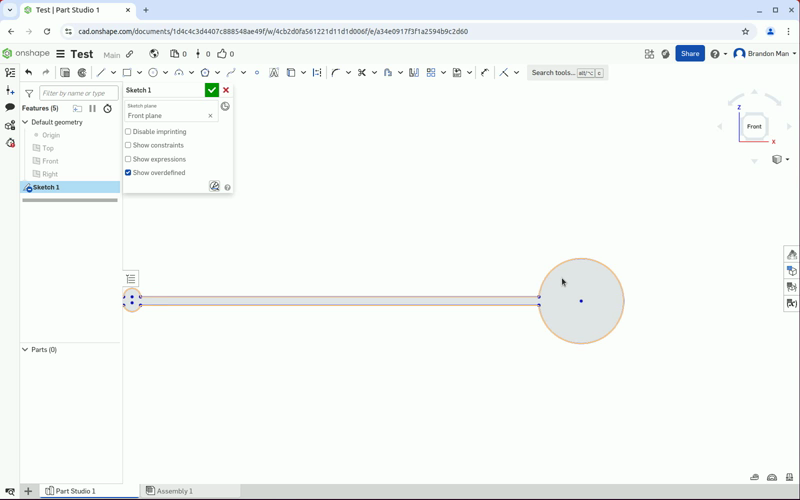
scroll(6)
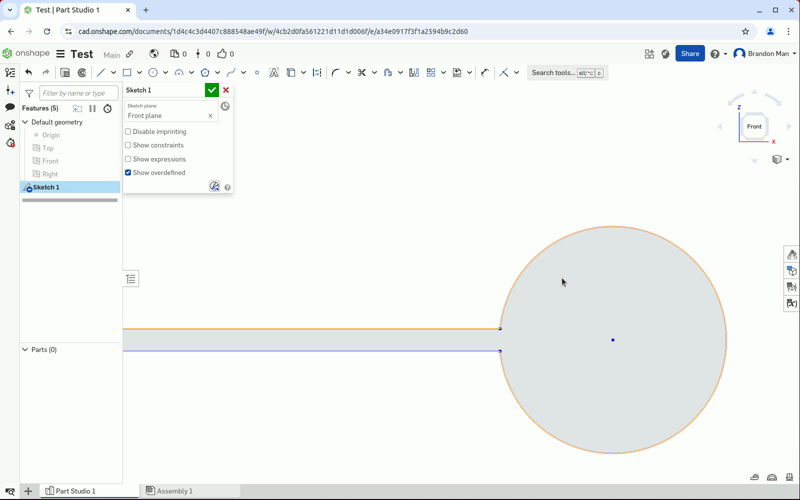
click(562, 277)
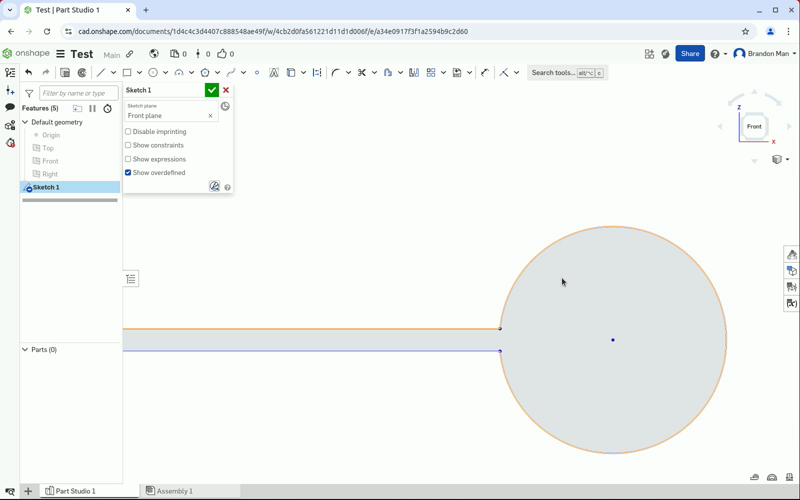
scroll(-6)
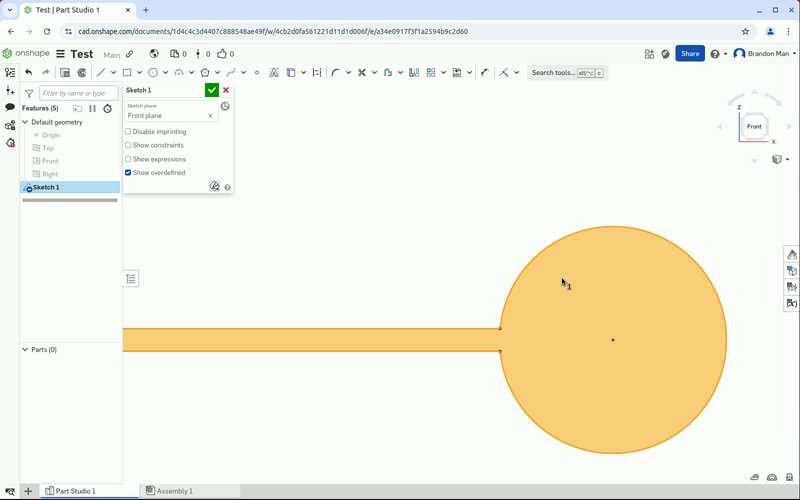
scroll(-6)
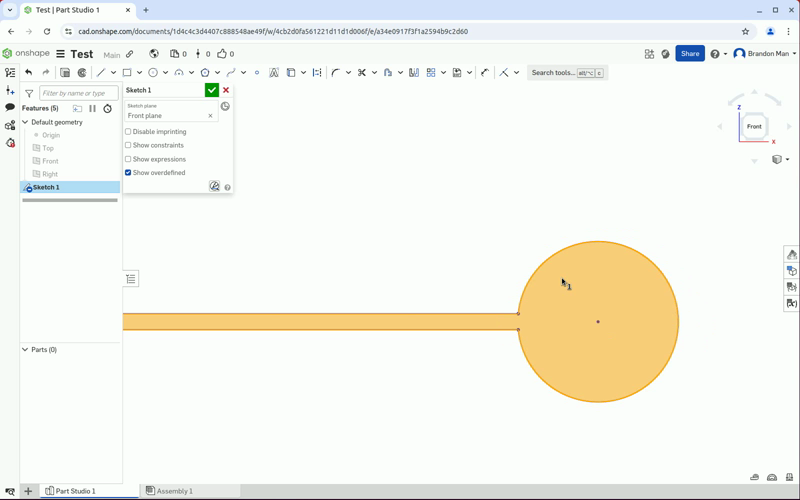
scroll(-6)
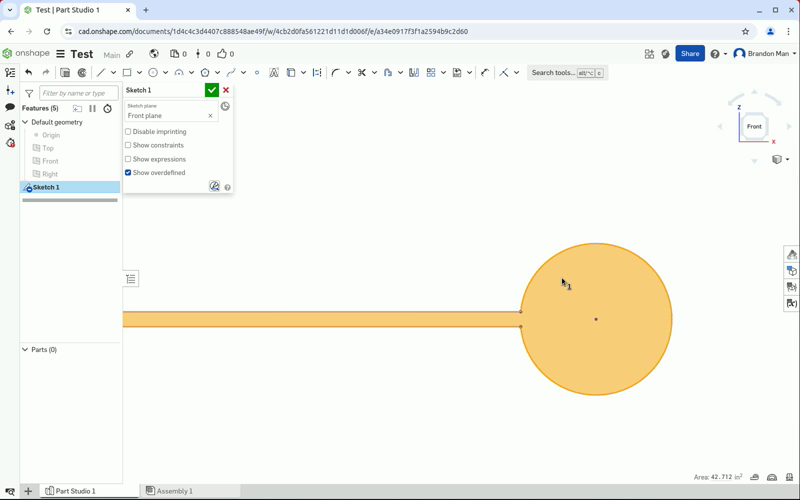
scroll(-6)
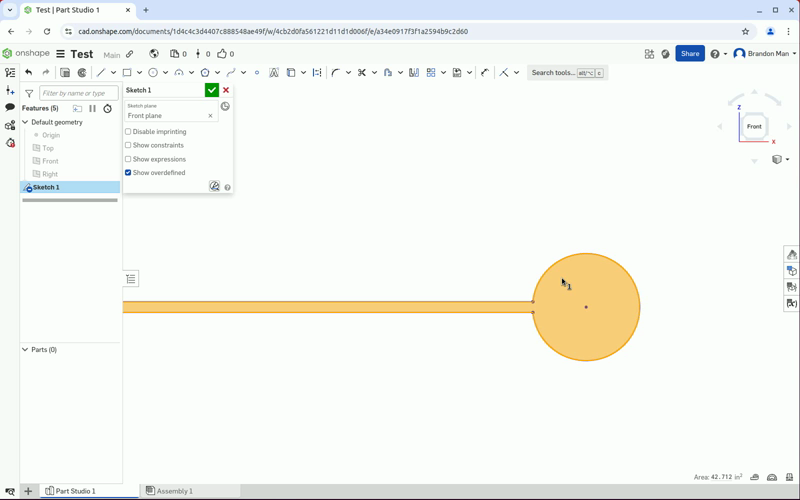
scroll(-6)
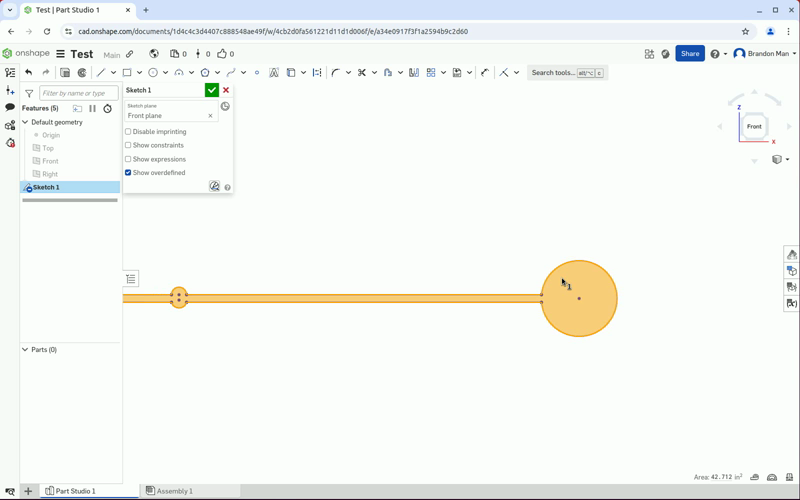
scroll(-6)
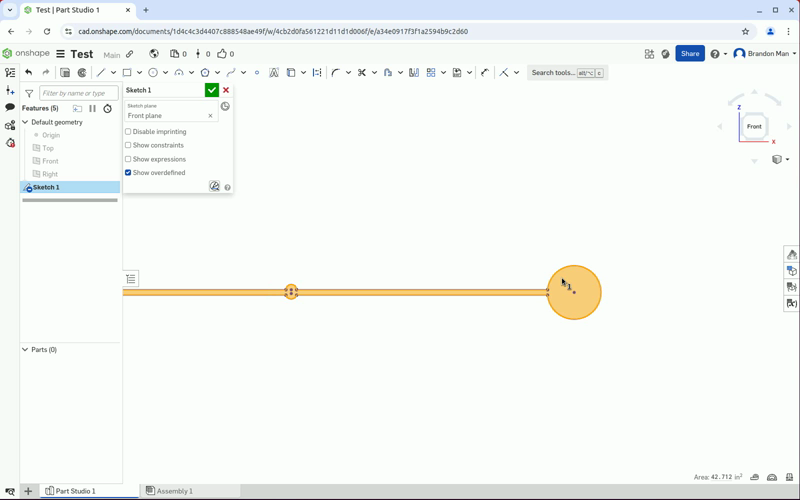
scroll(-6)
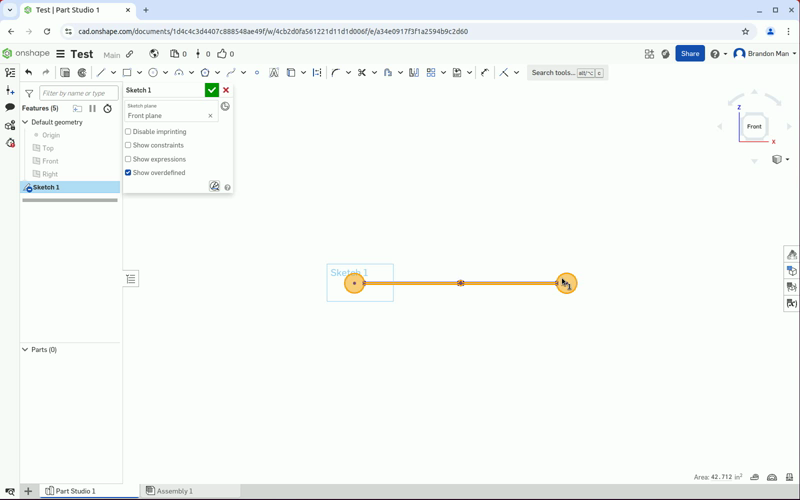
mouse_move(73, 352)
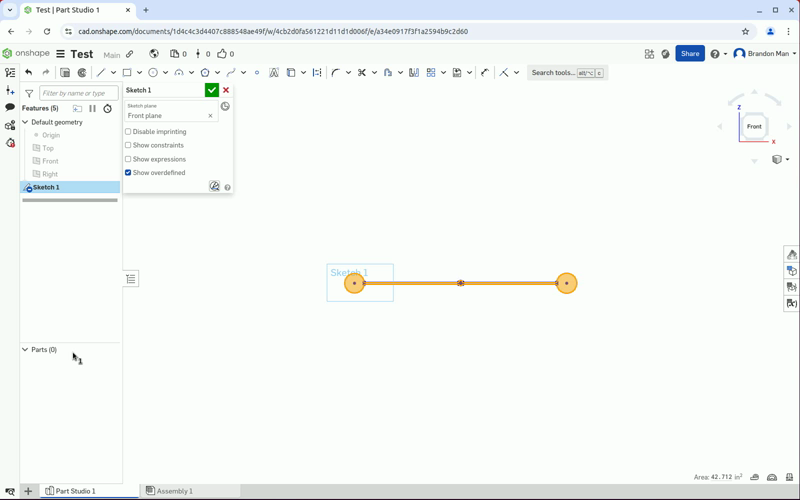
key(shift+y)
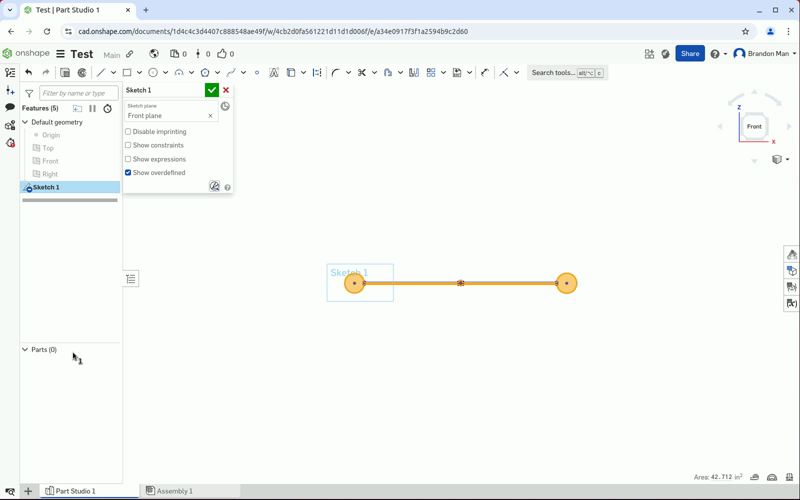
key(shift+e)
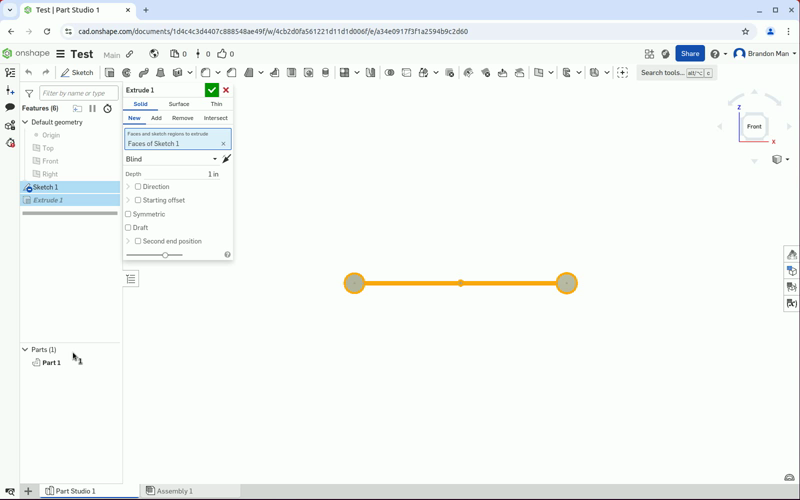
mouse_move(143, 106)
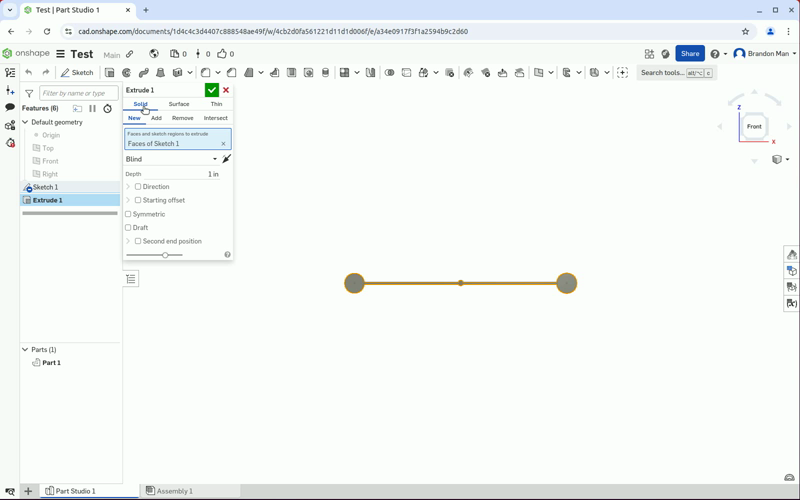
click(143, 106)
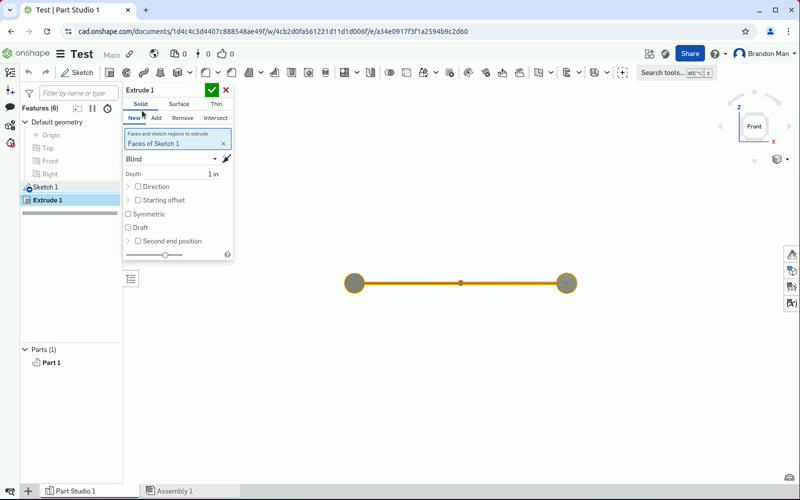
mouse_move(137, 120)
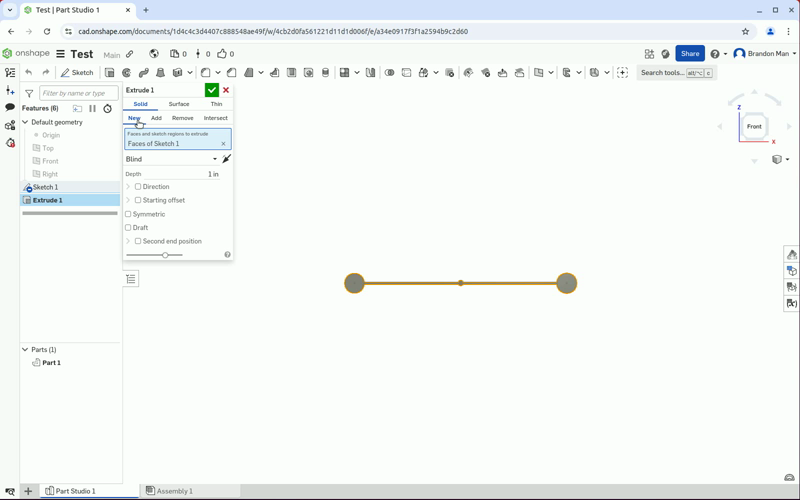
click(137, 120)
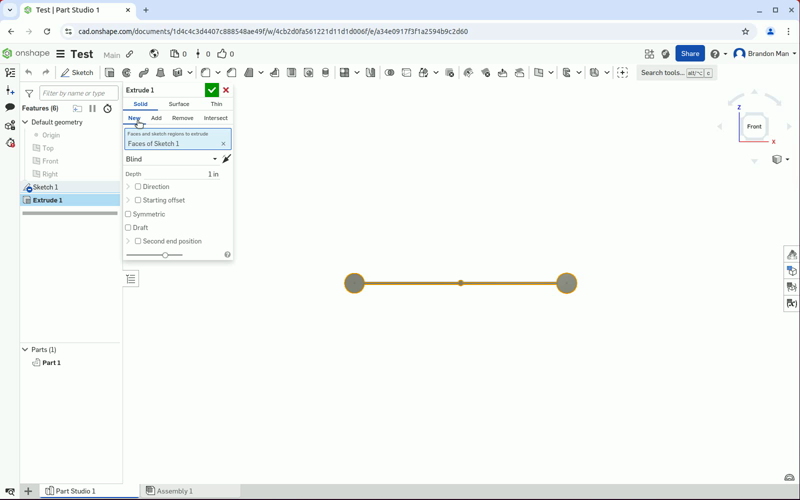
key(tab, 4)
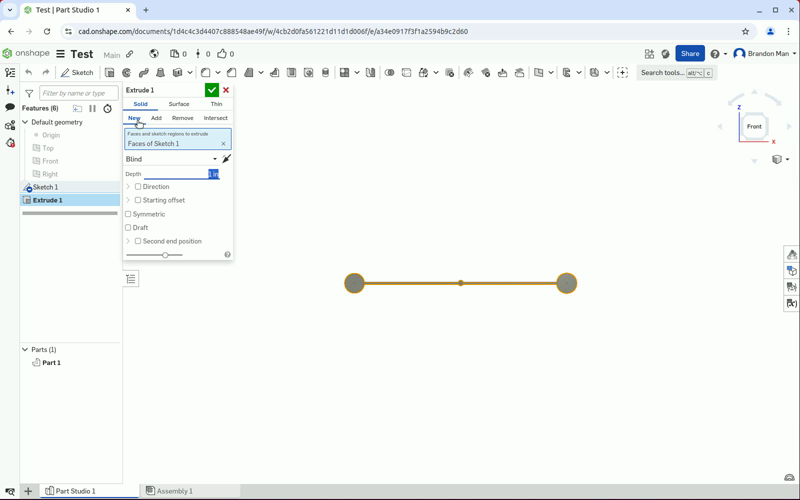
text(2.407)
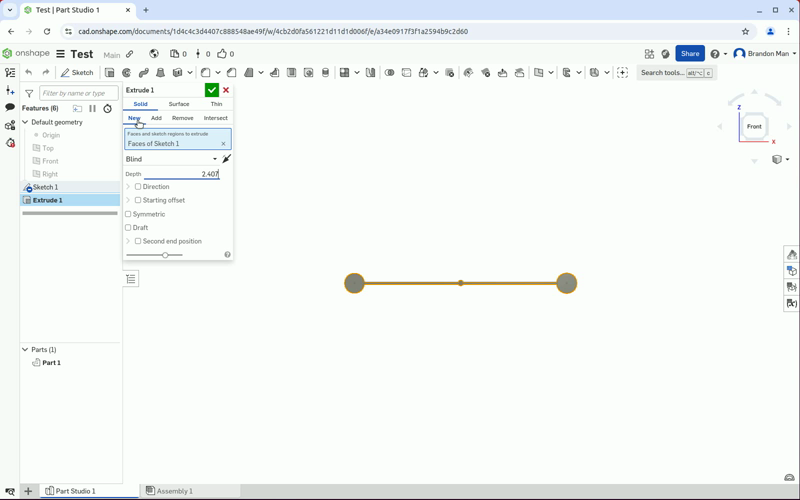
key(enter)
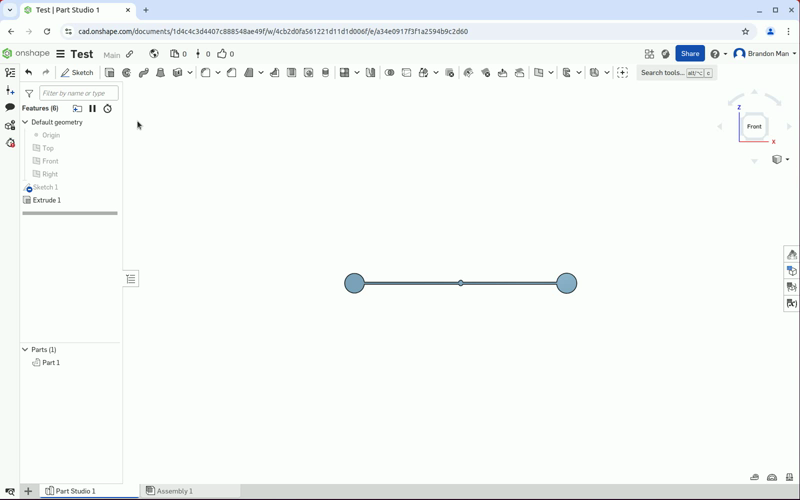
key(shift+h)
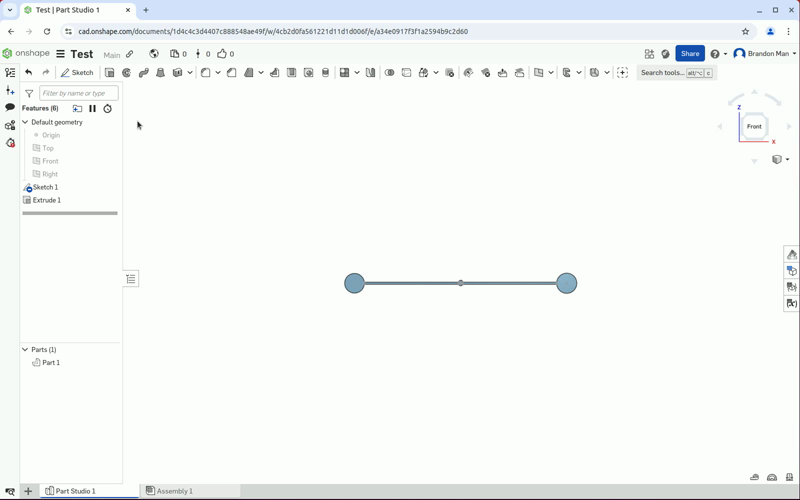
key(shift+h)
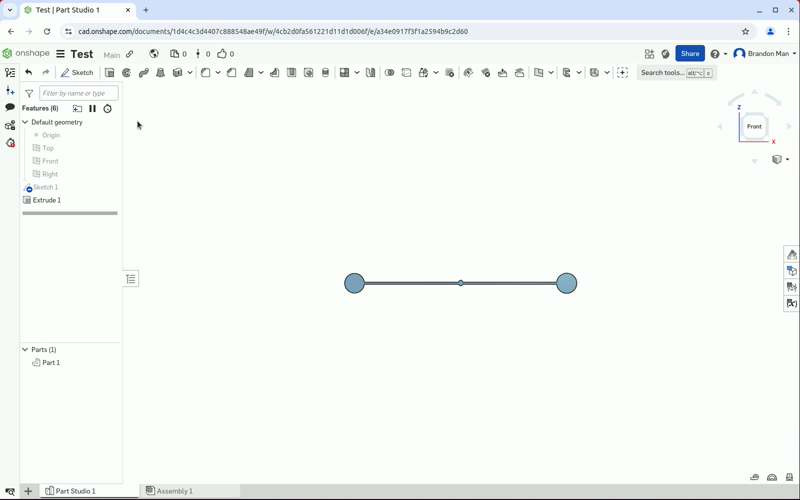
mouse_move(73, 189)
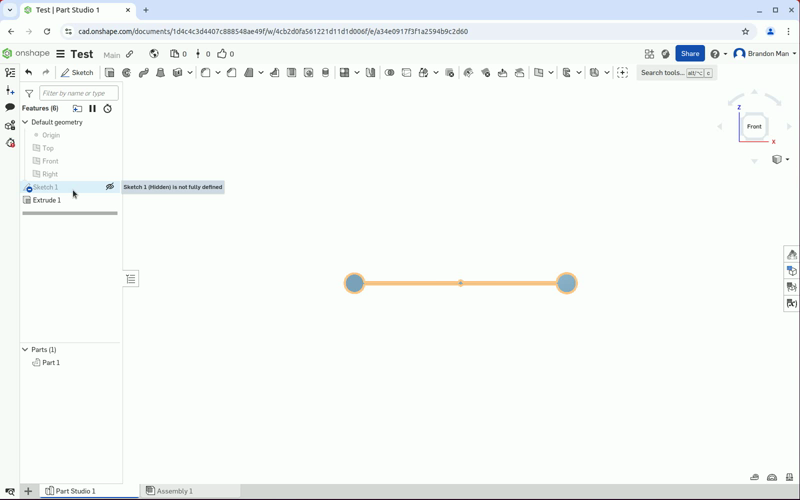
click(73, 189)
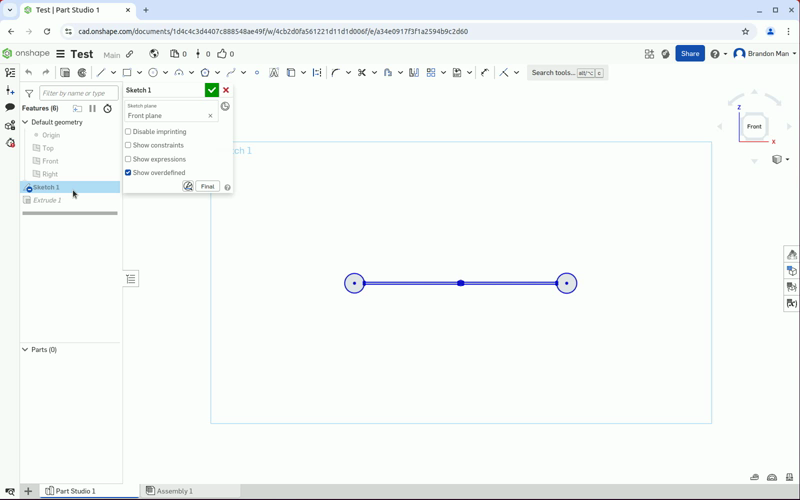
mouse_move(229, 92)
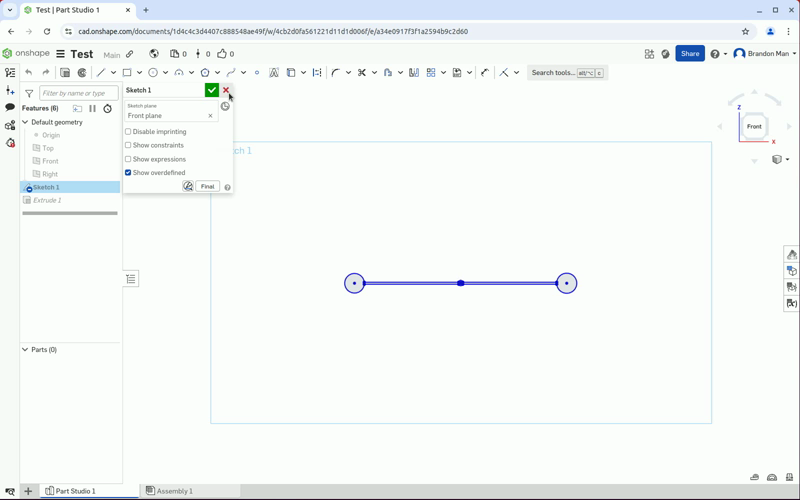
click(229, 92)
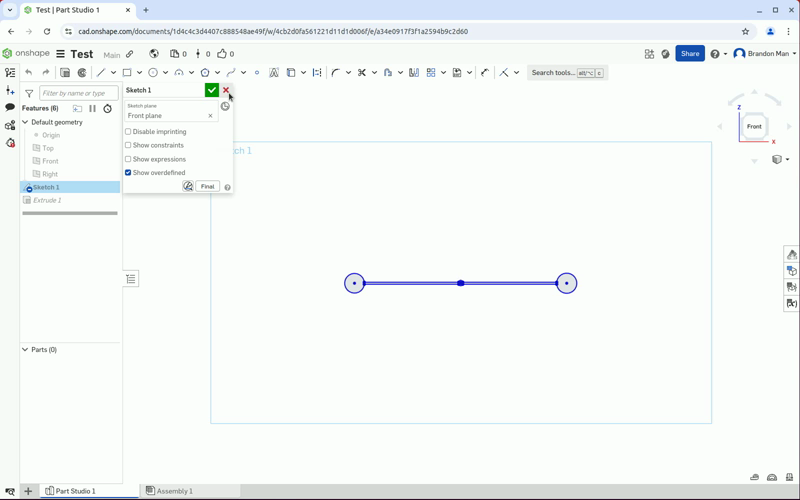
key(shift+s)
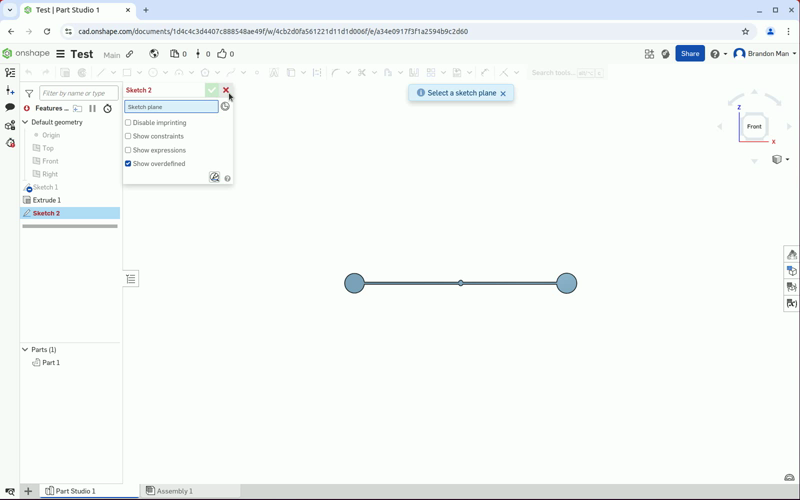
mouse_move(73, 163)
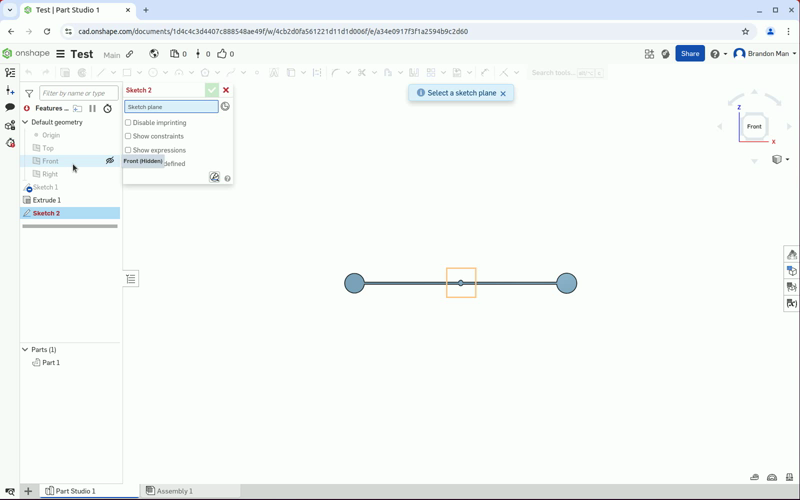
click(73, 163)
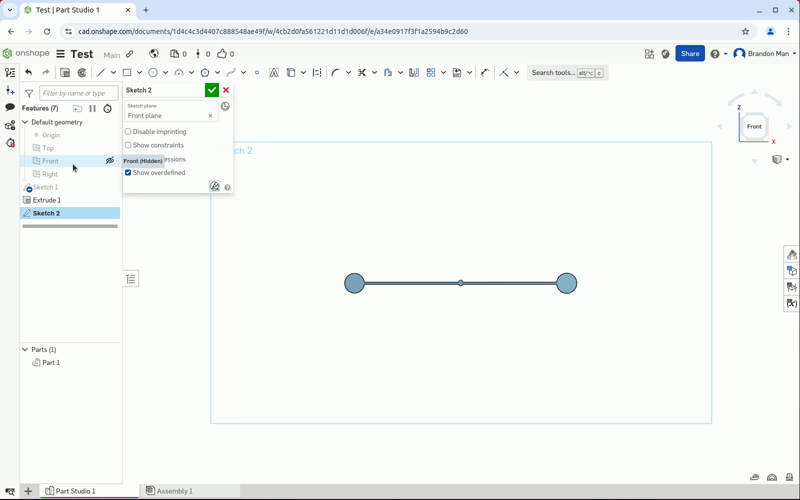
mouse_move(73, 352)
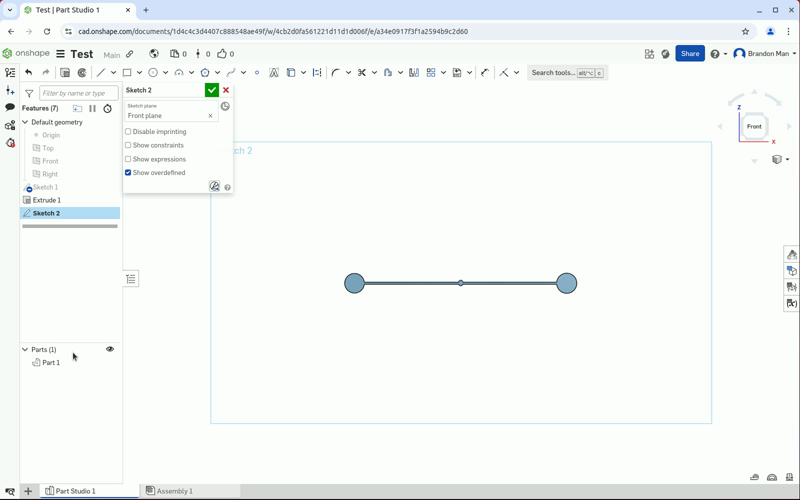
key(y)
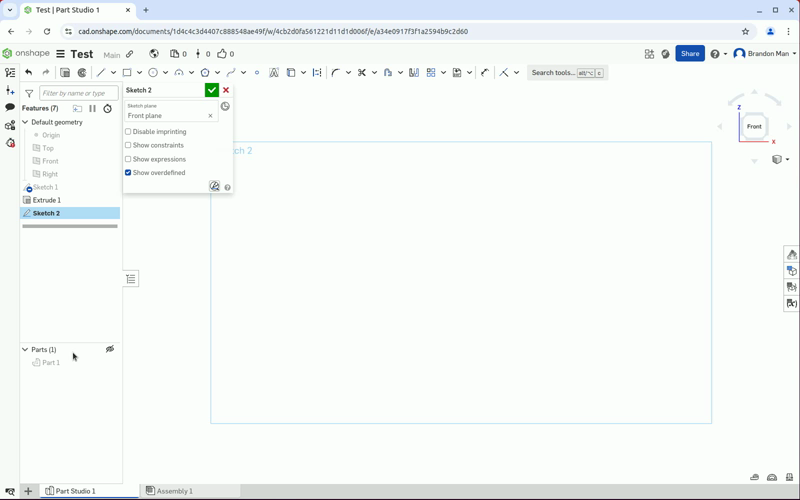
key(l)
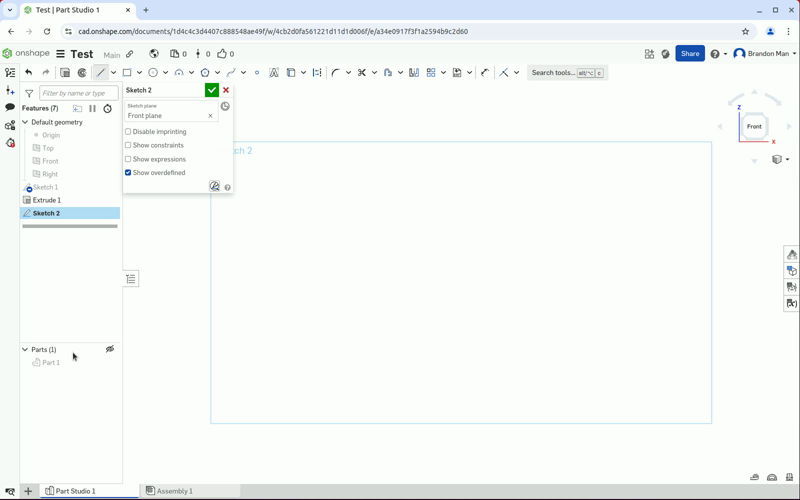
key_down(shift)
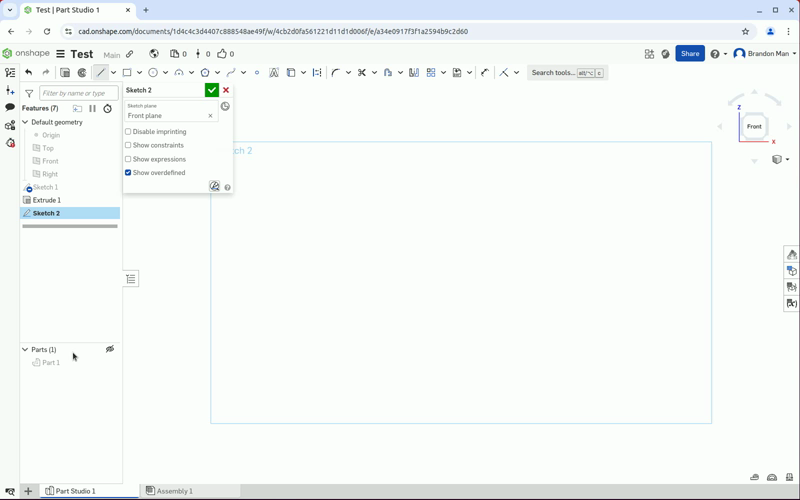
mouse_move(364, 284)
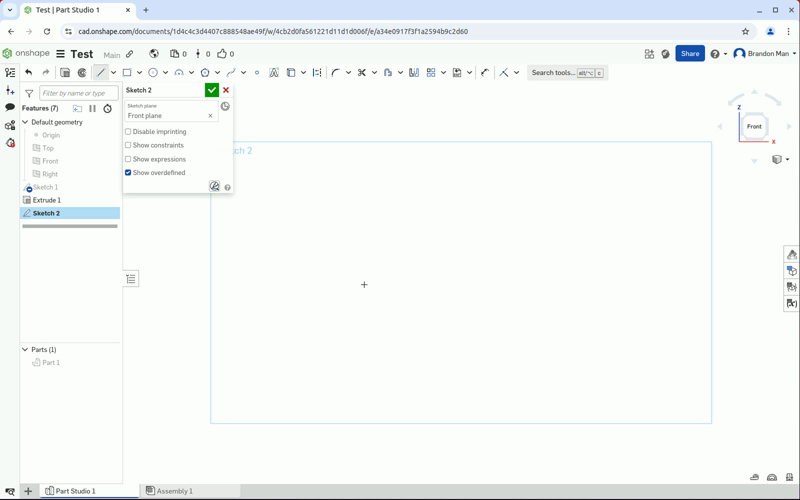
click(364, 284)
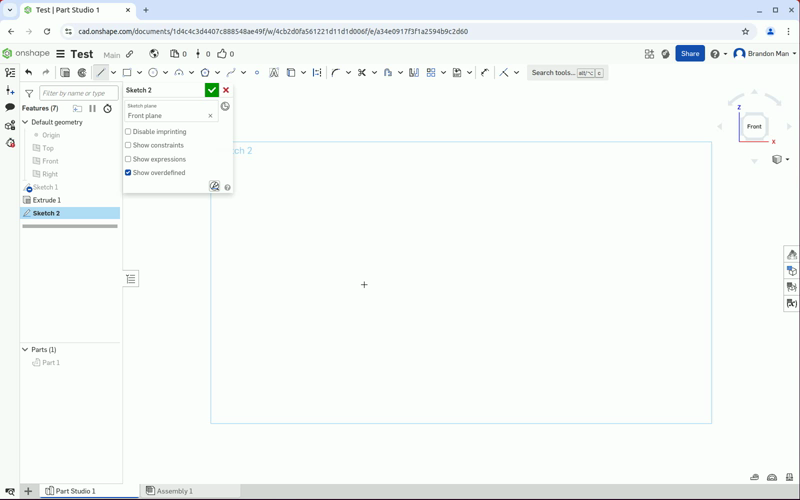
key_up(shift)
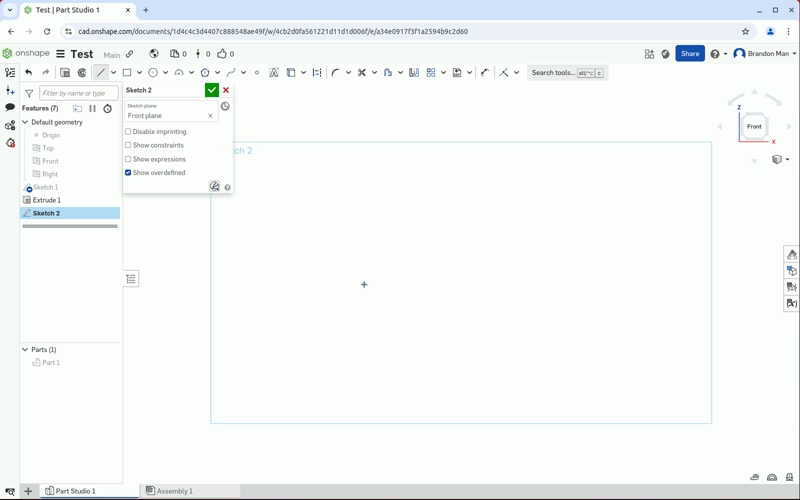
key_down(shift)
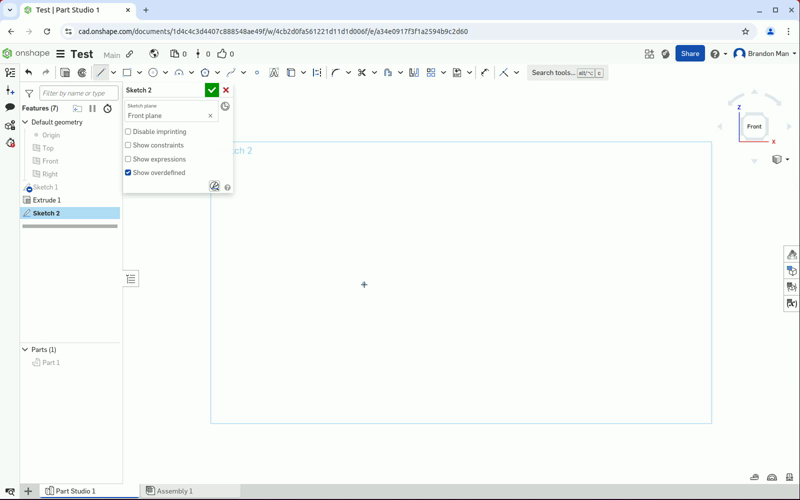
mouse_move(458, 284)
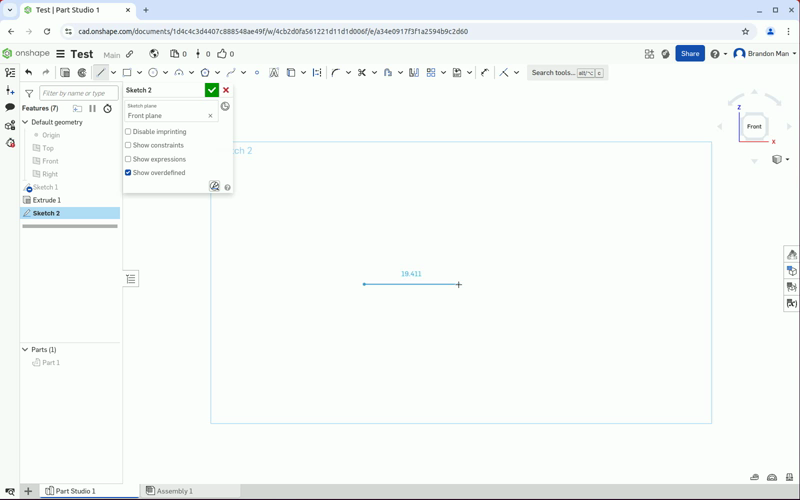
click(458, 284)
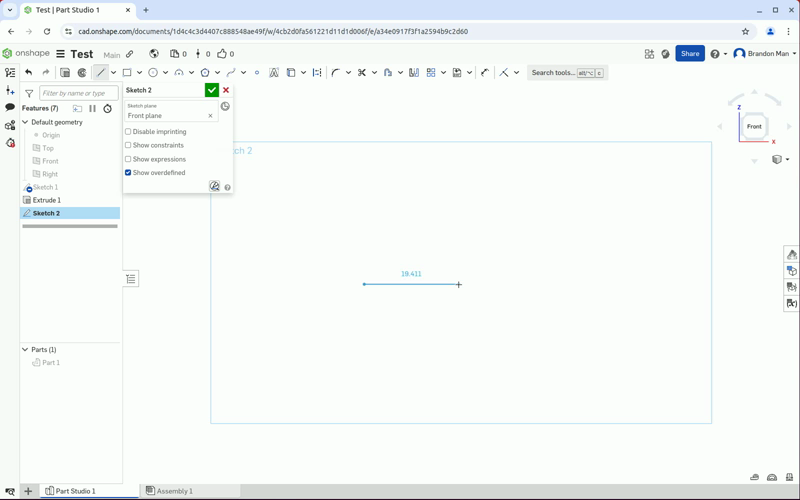
key_up(shift)
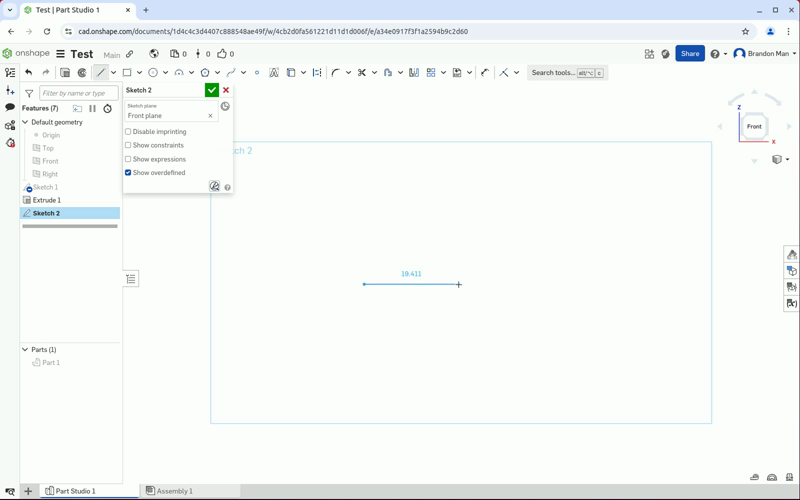
key(esc)
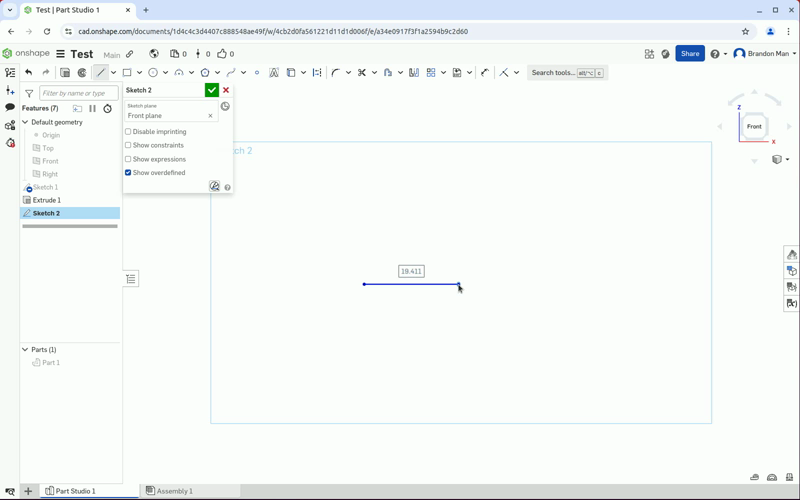
key(a)
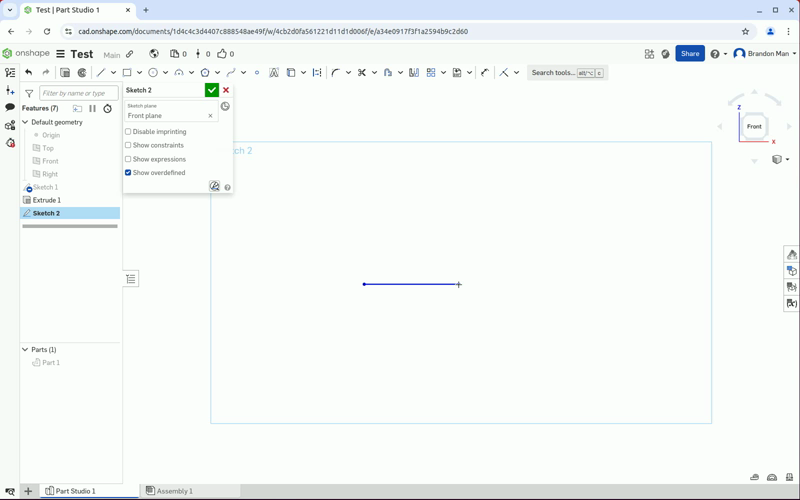
mouse_move(458, 284)
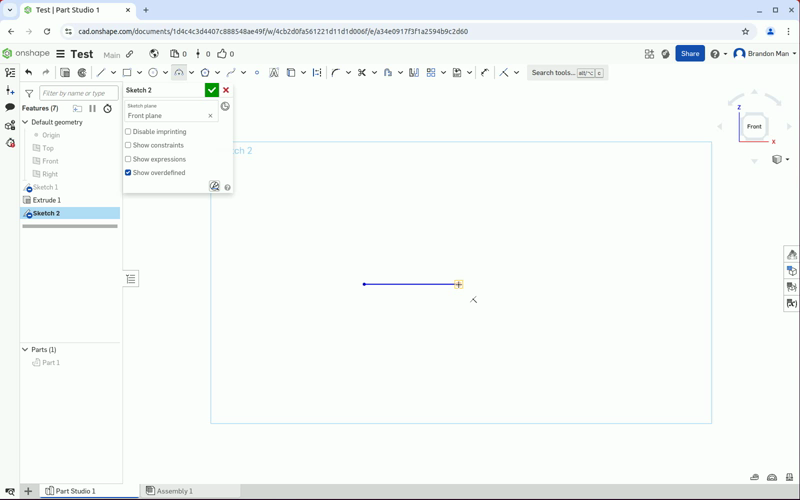
click(458, 284)
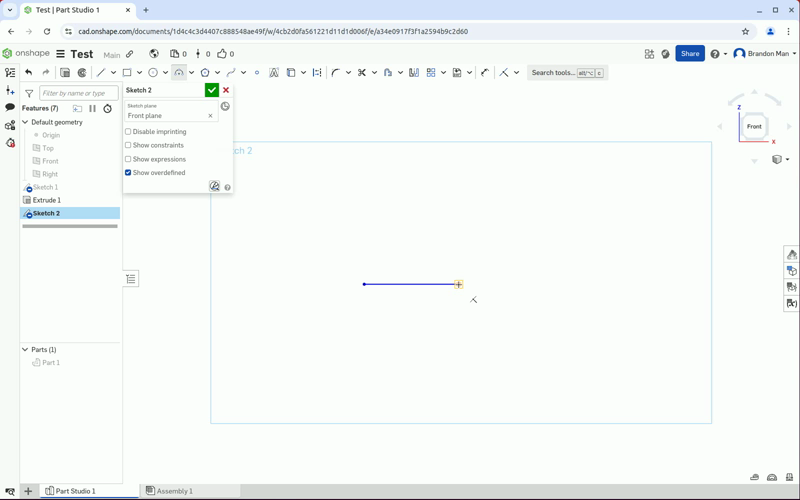
key_down(shift)
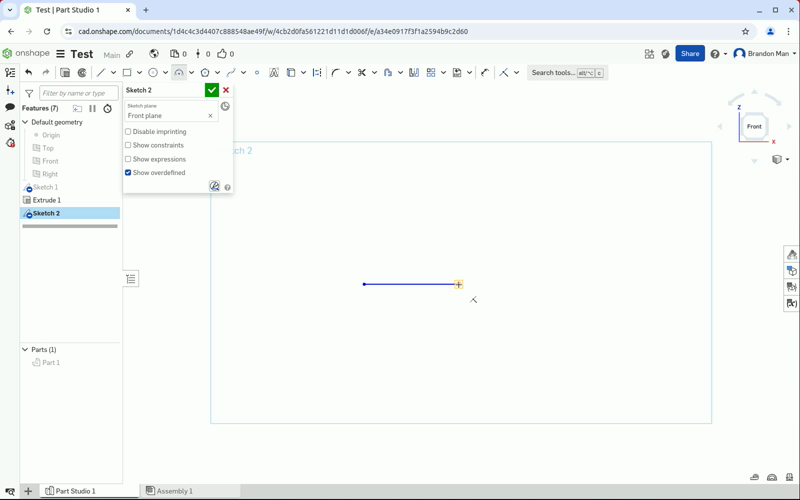
mouse_move(462, 284)
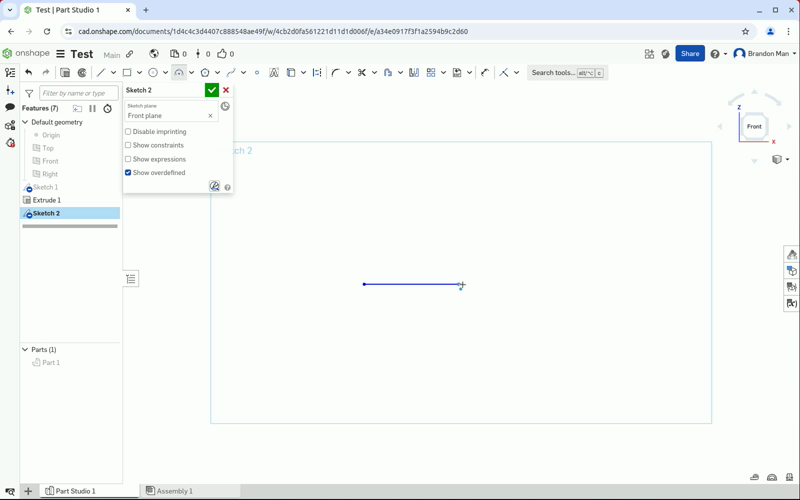
scroll(6)
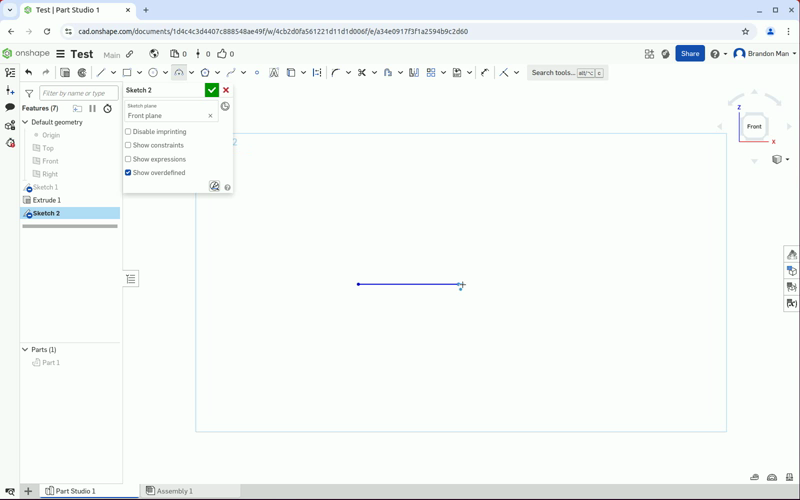
scroll(6)
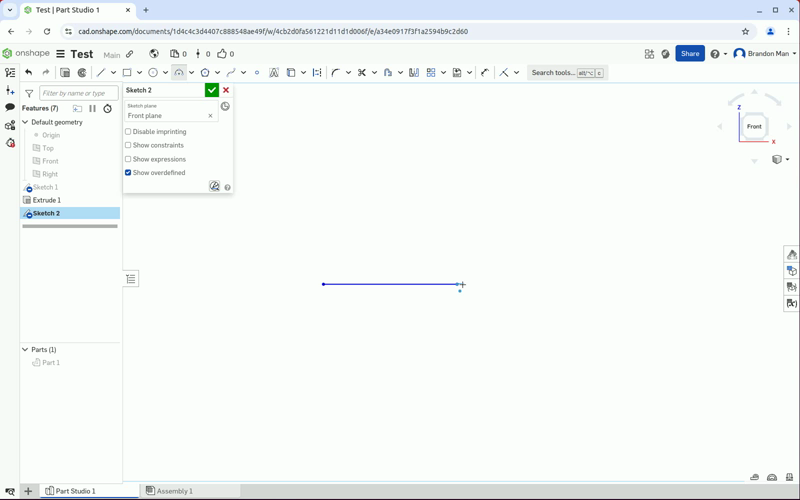
scroll(6)
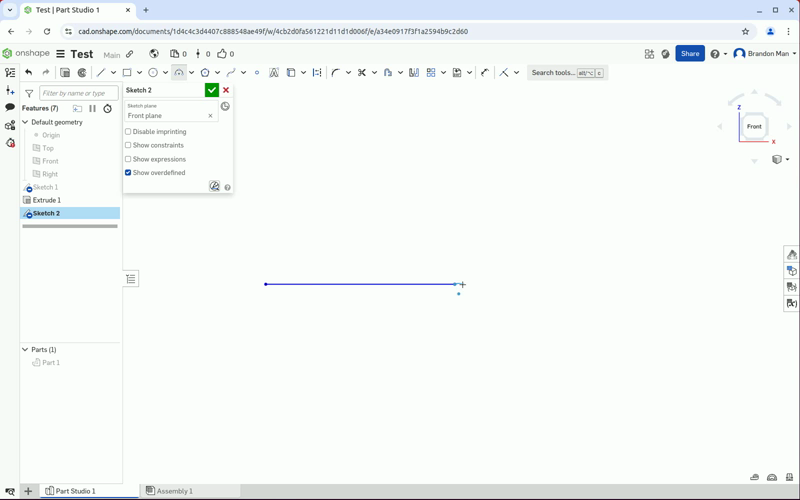
scroll(6)
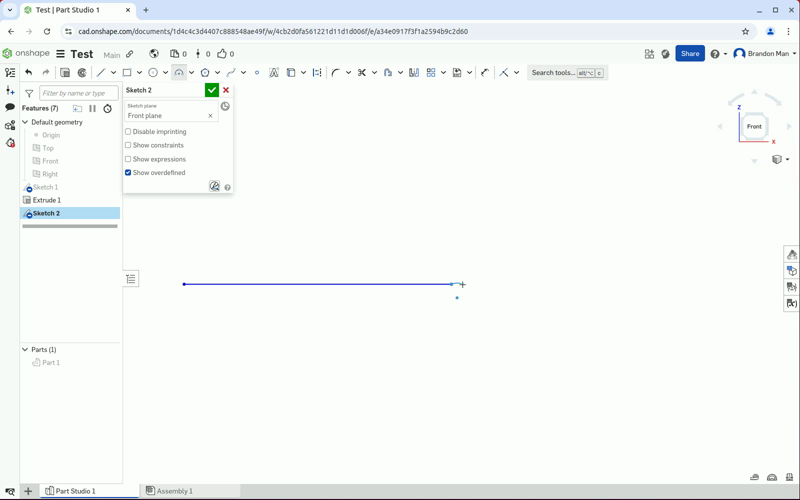
scroll(6)
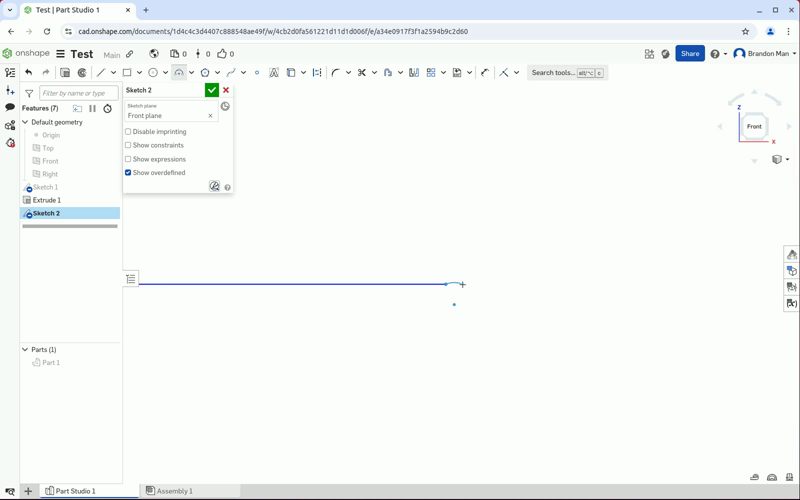
scroll(6)
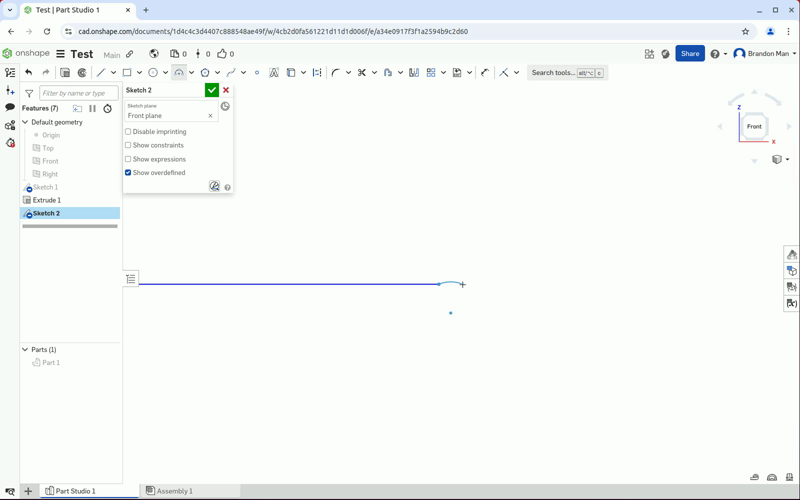
scroll(6)
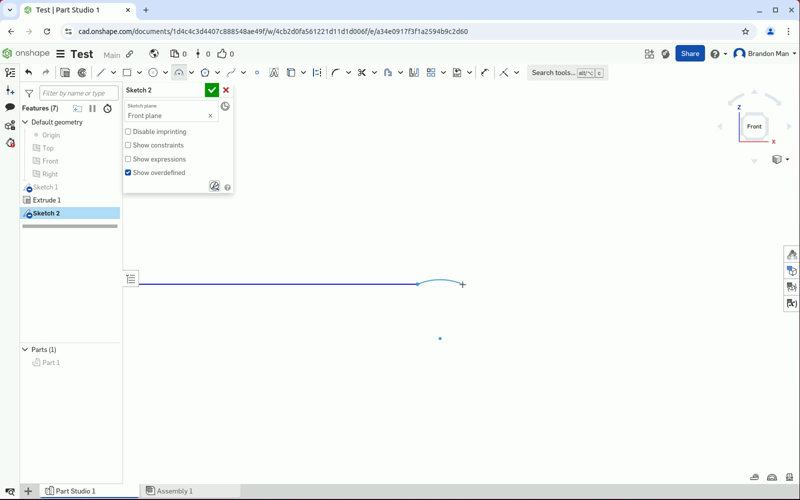
click(462, 284)
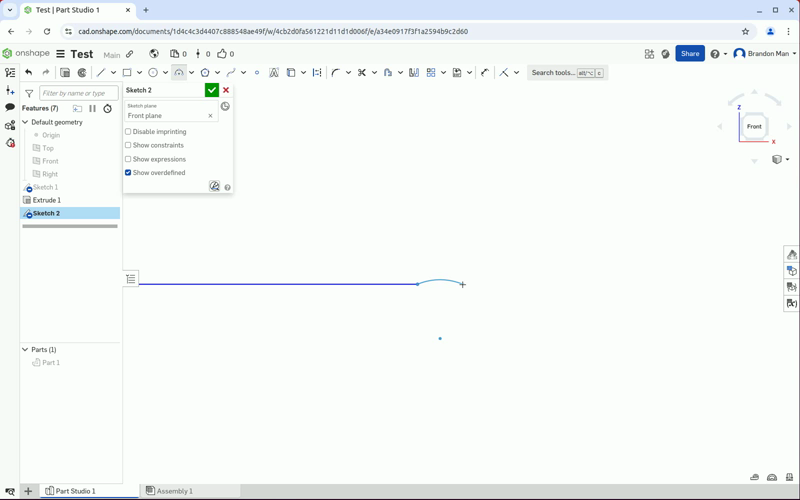
scroll(-6)
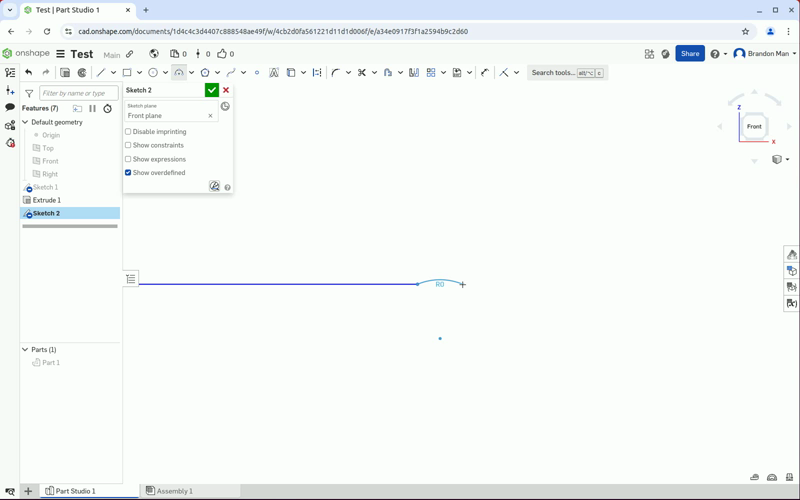
scroll(-6)
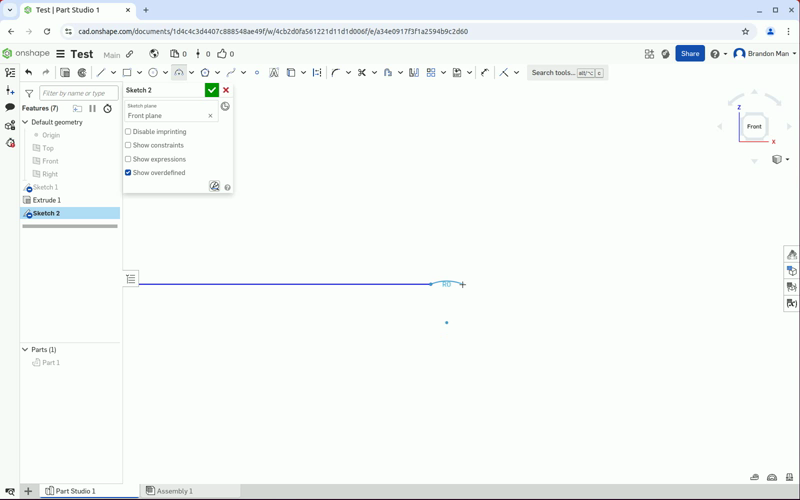
scroll(-6)
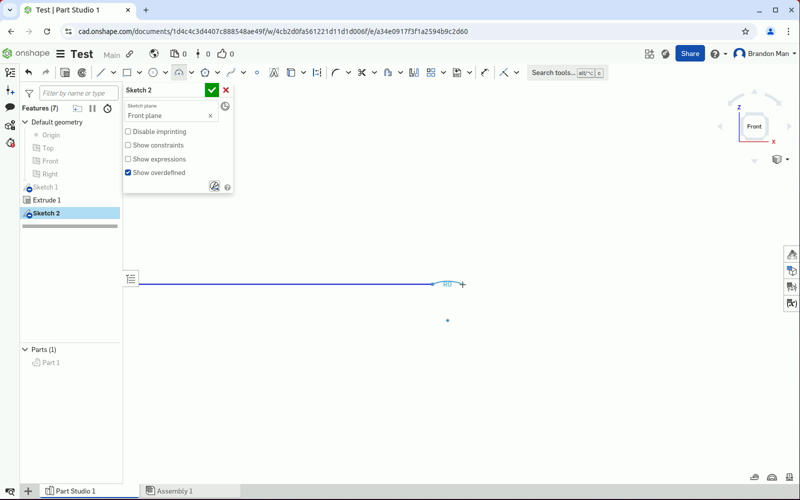
scroll(-6)
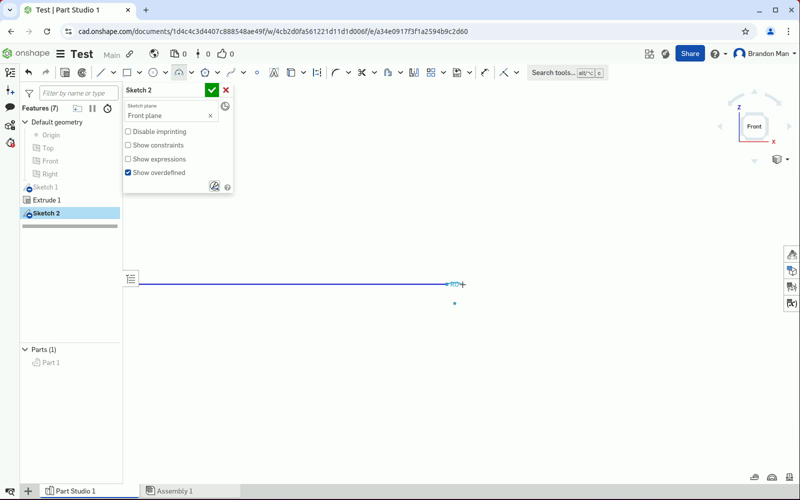
scroll(-6)
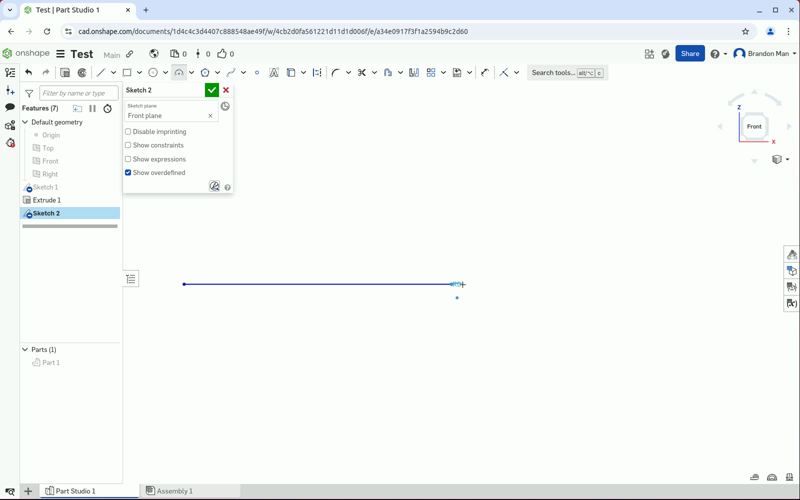
scroll(-6)
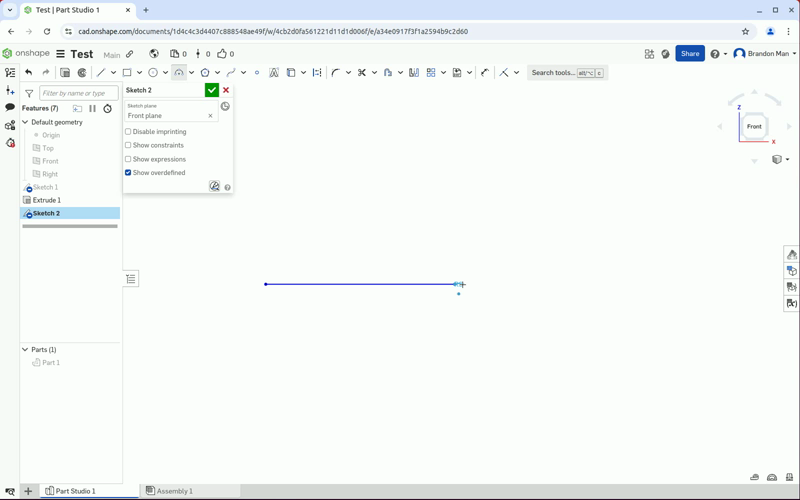
scroll(-6)
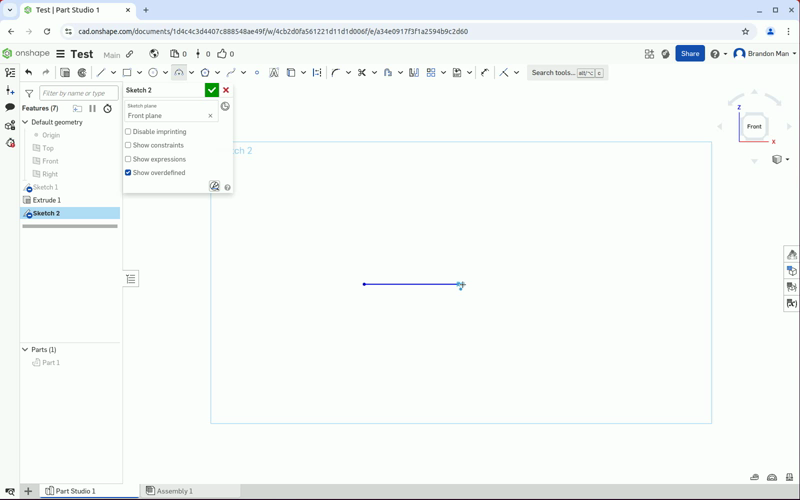
mouse_move(460, 285)
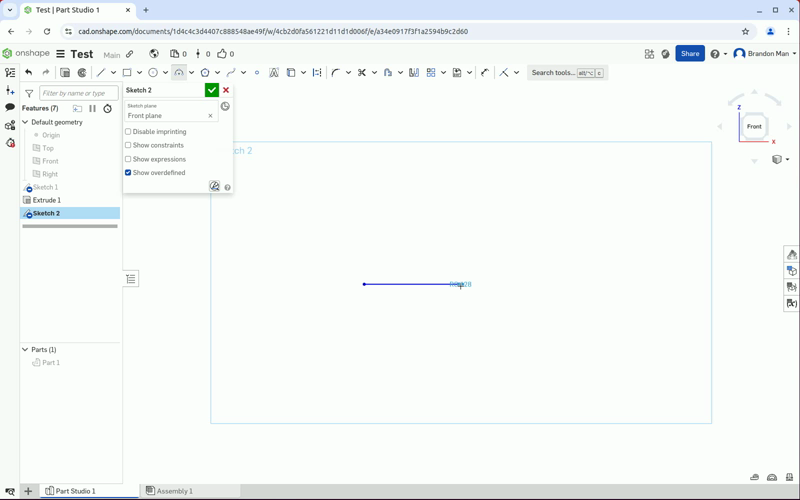
scroll(6)
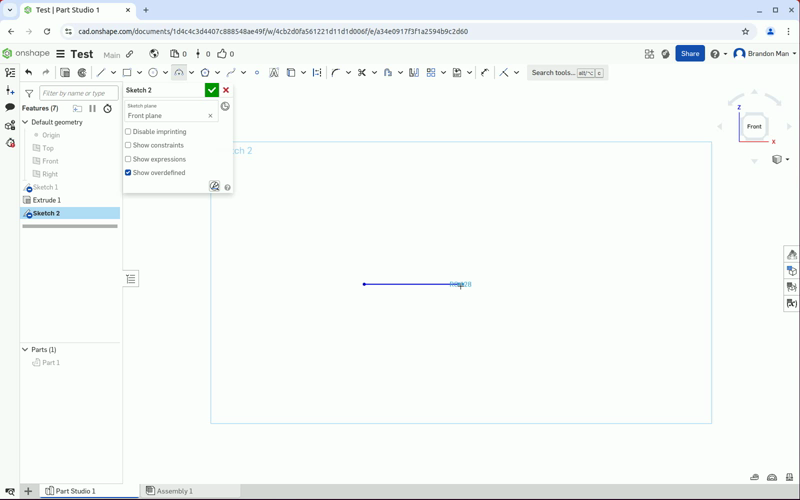
scroll(6)
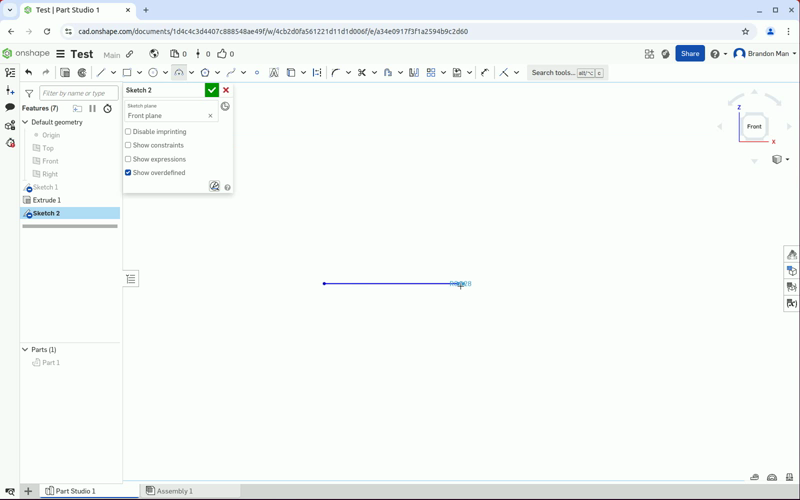
scroll(6)
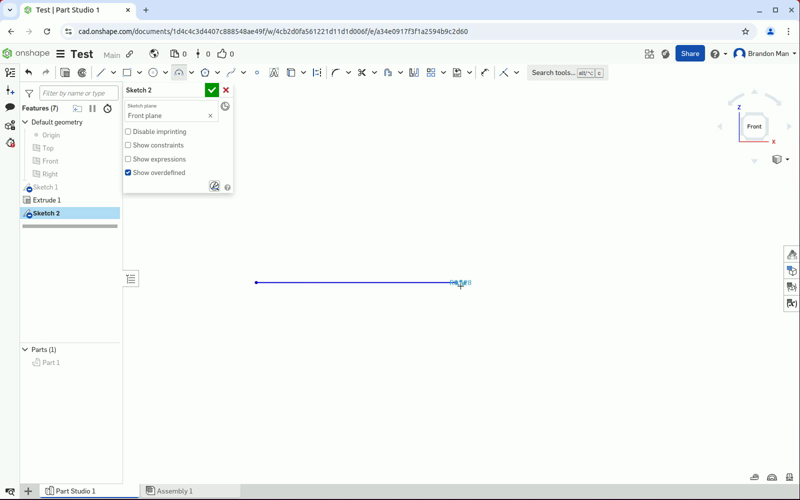
scroll(6)
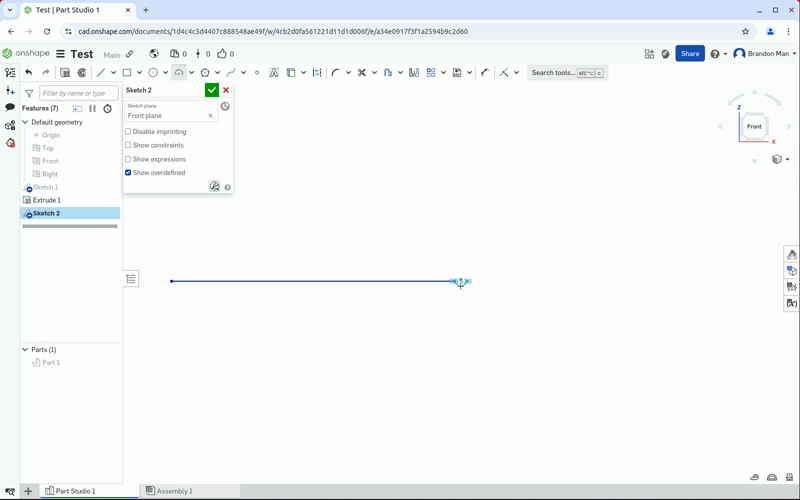
scroll(6)
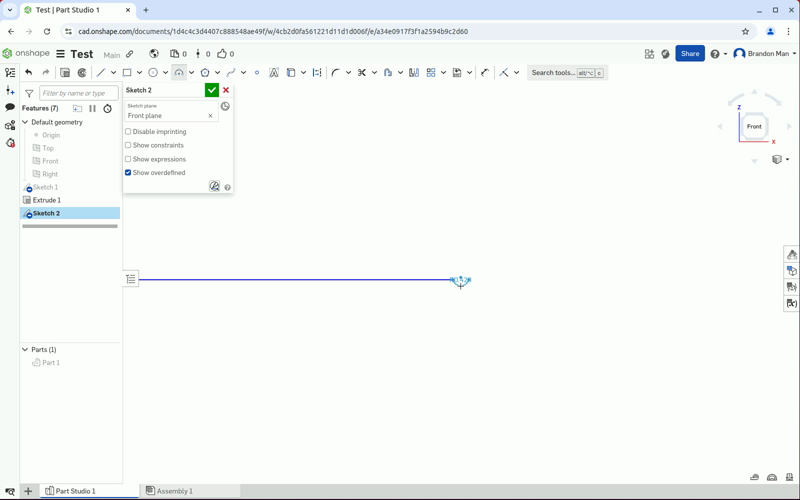
scroll(6)
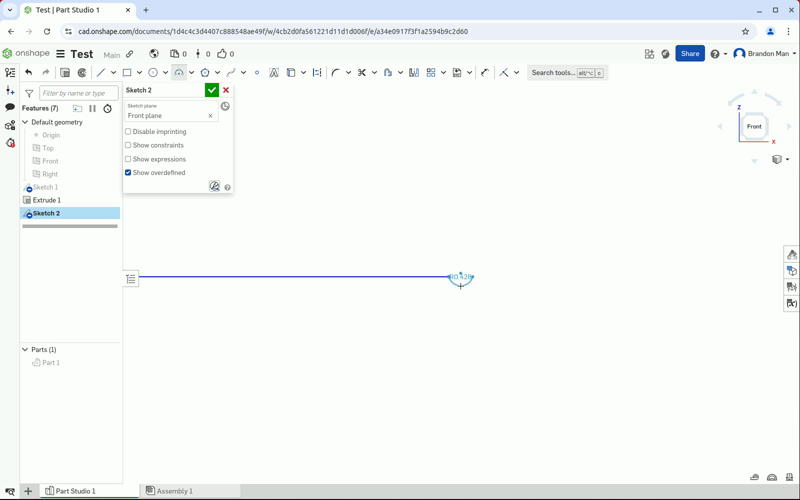
scroll(6)
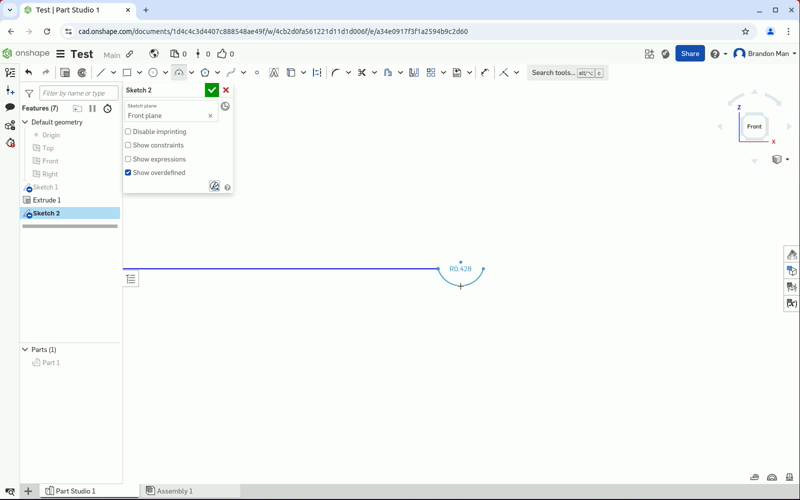
click(460, 285)
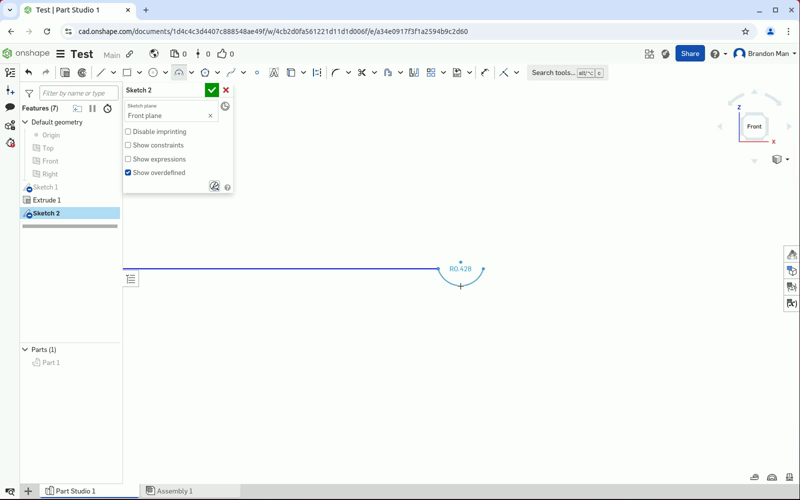
scroll(-6)
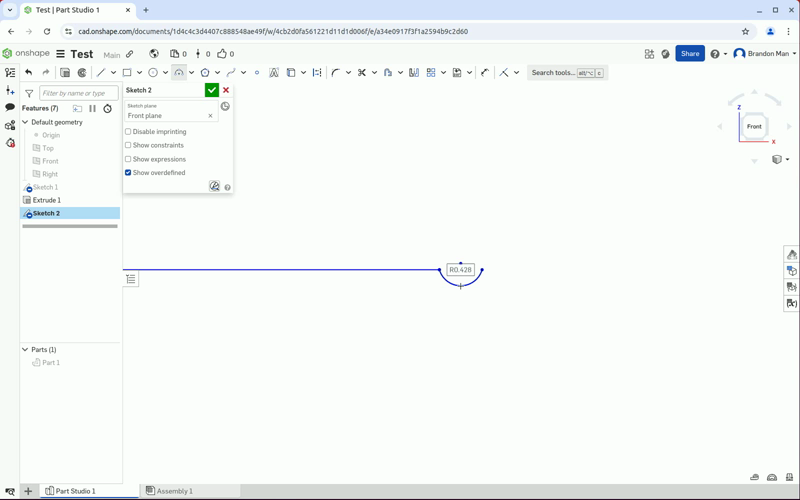
scroll(-6)
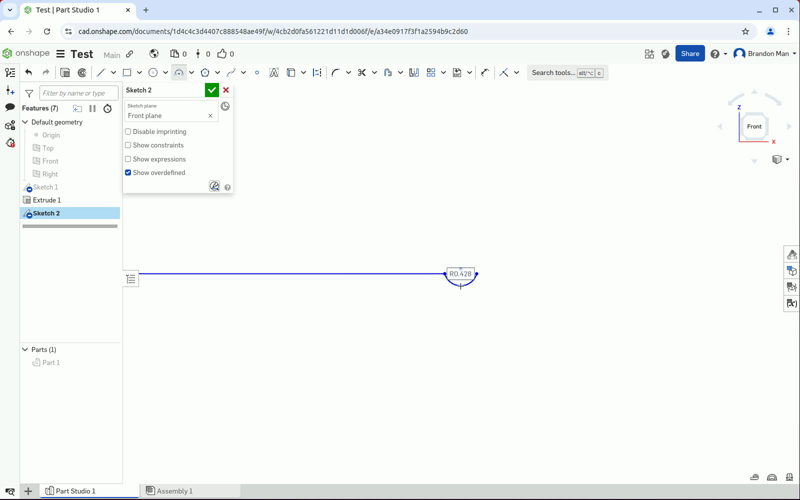
scroll(-6)
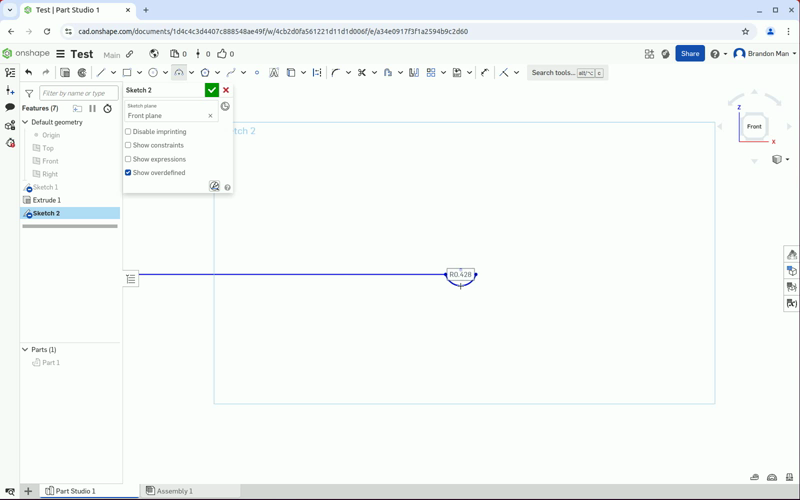
scroll(-6)
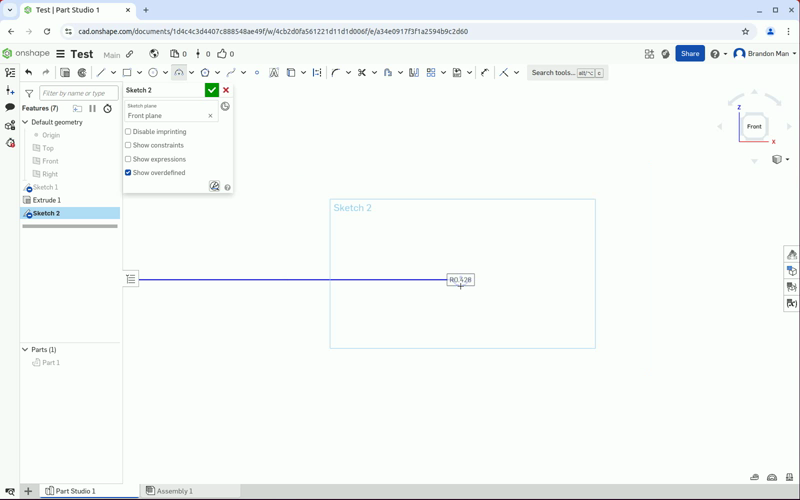
scroll(-6)
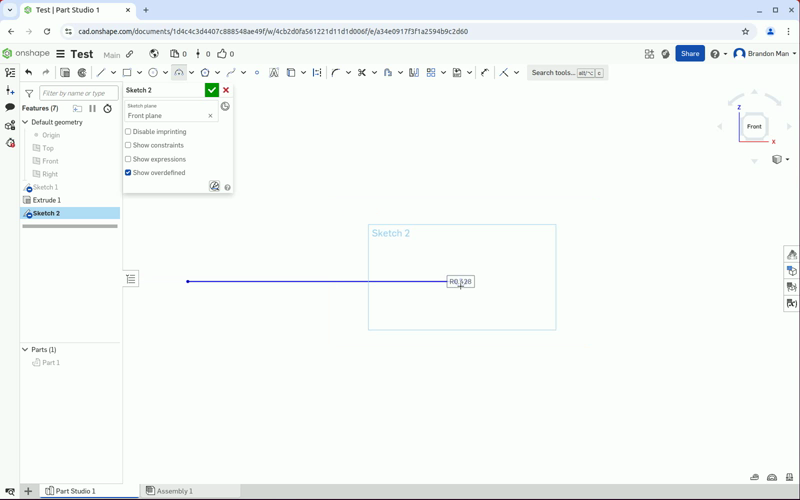
scroll(-6)
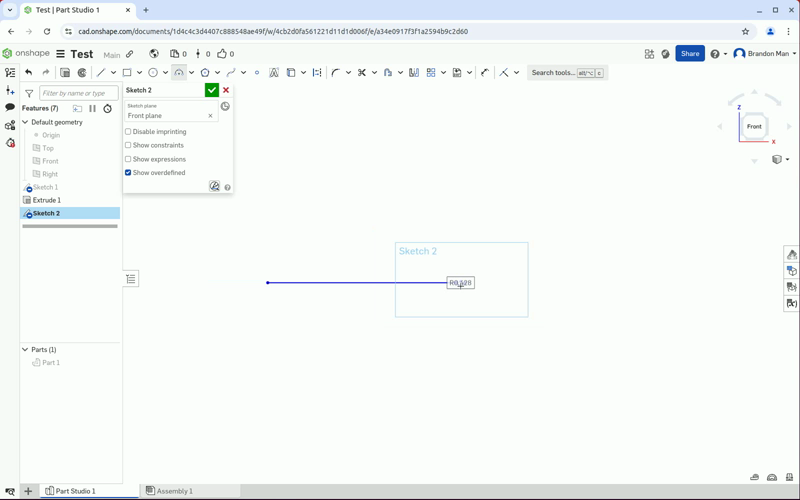
scroll(-6)
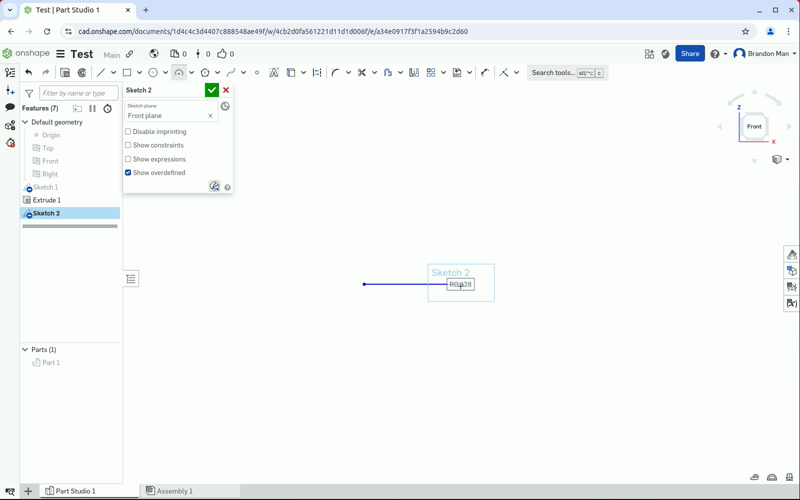
key_up(shift)
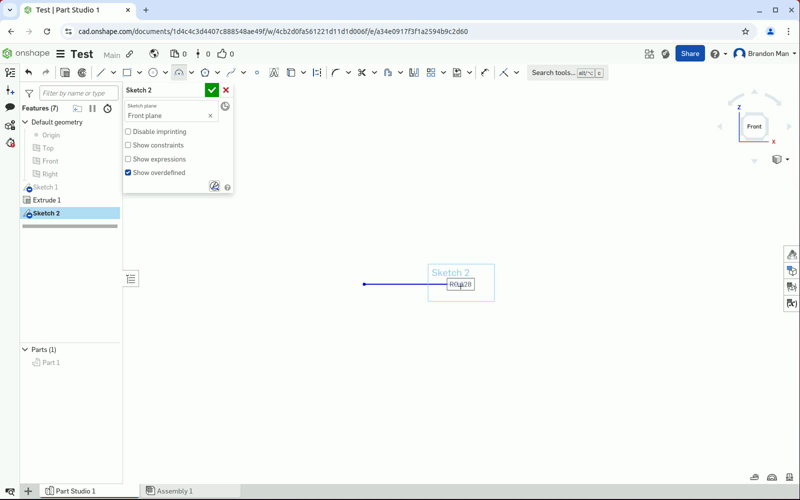
key(esc)
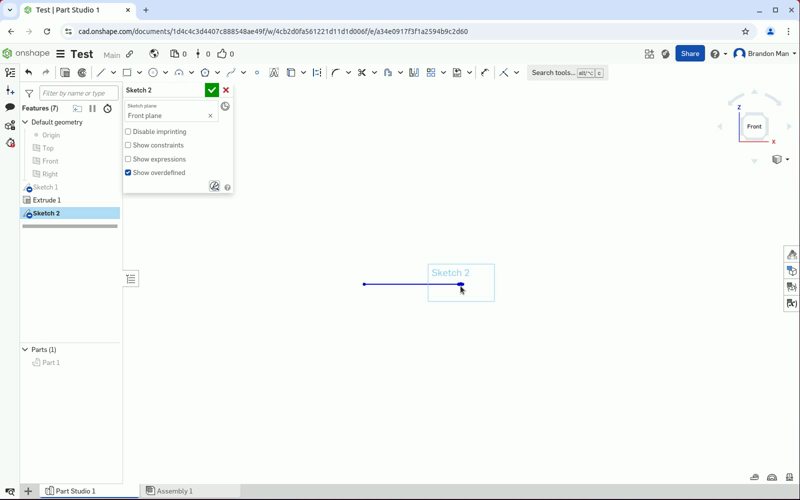
key(l)
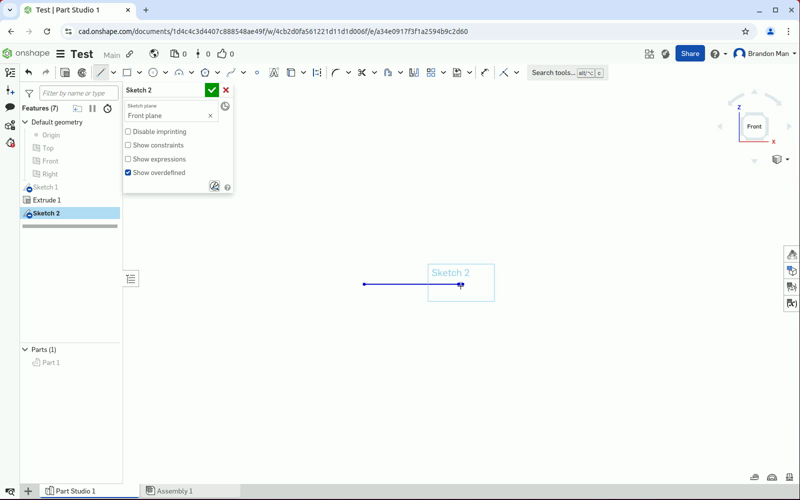
mouse_move(462, 284)
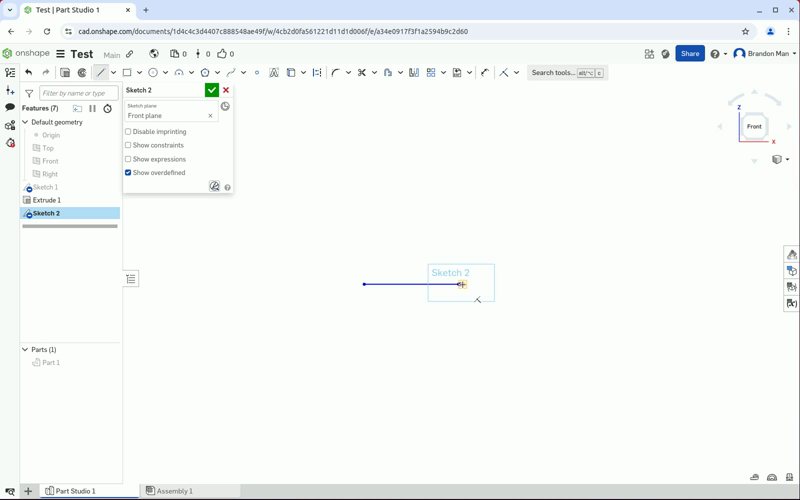
scroll(6)
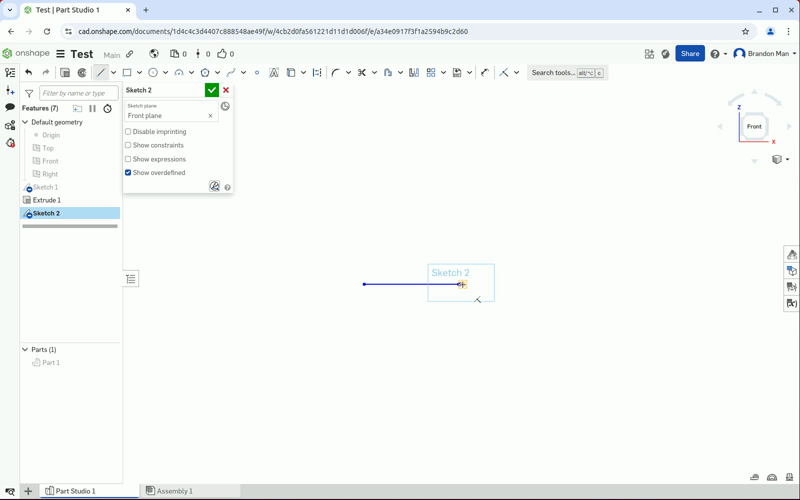
scroll(6)
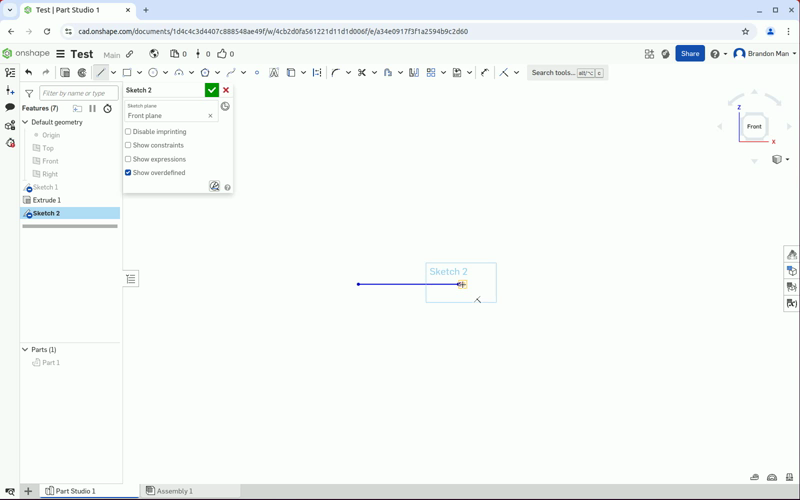
scroll(6)
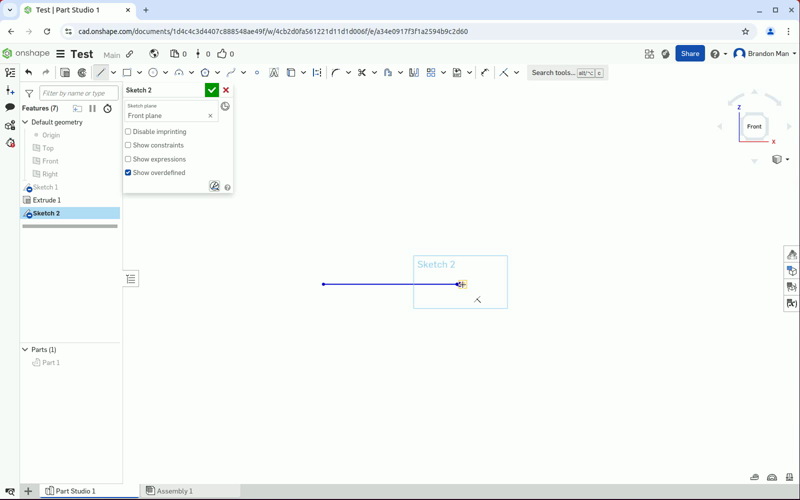
scroll(6)
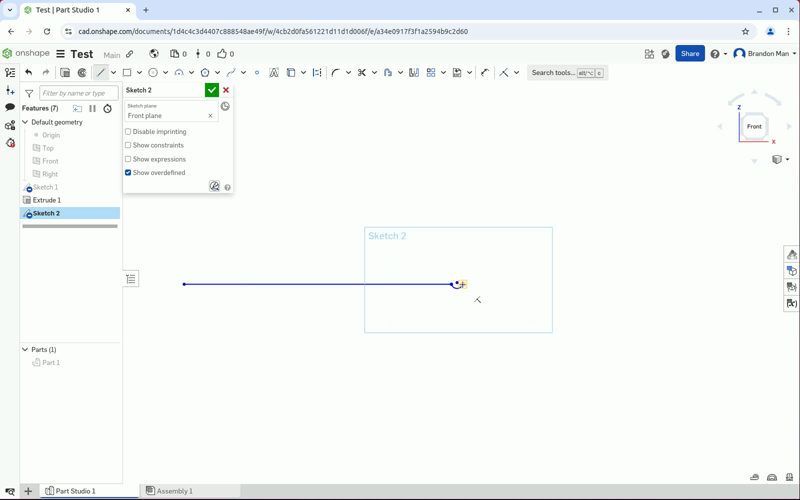
scroll(6)
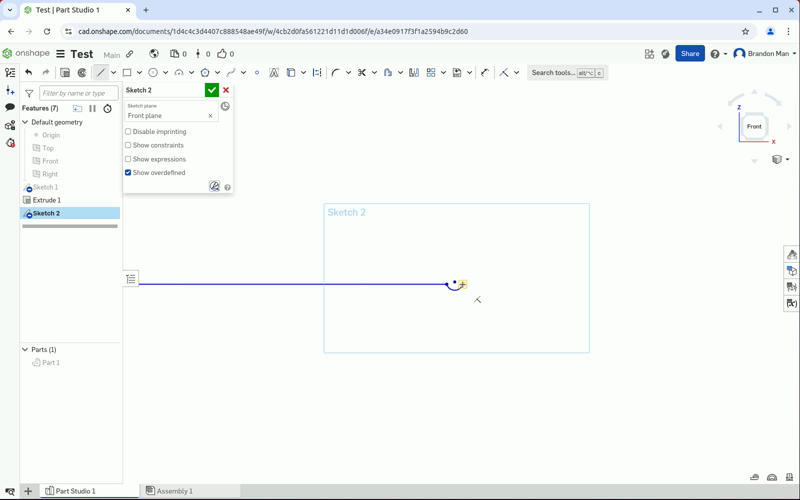
scroll(6)
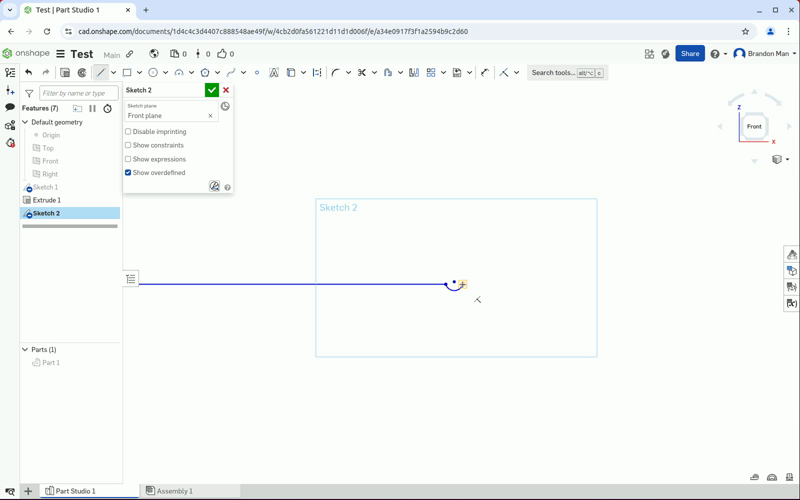
scroll(6)
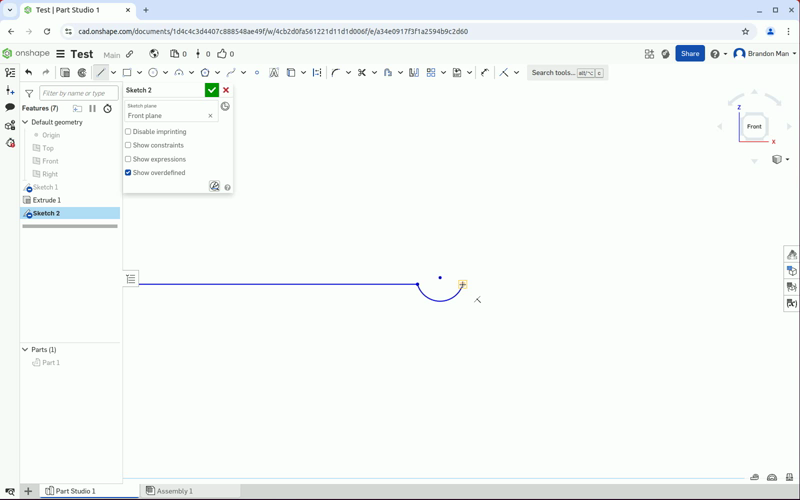
click(462, 284)
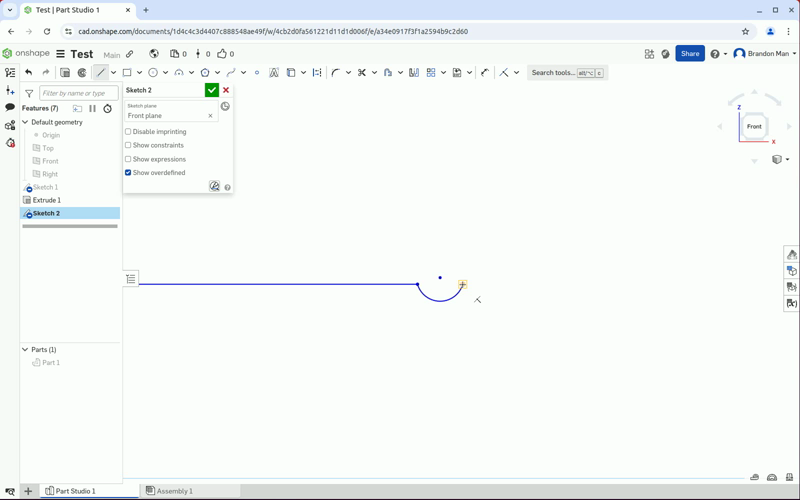
scroll(-6)
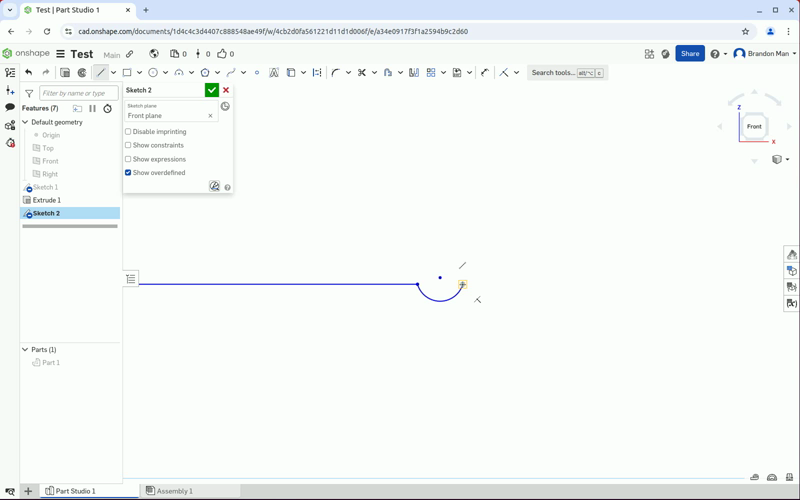
scroll(-6)
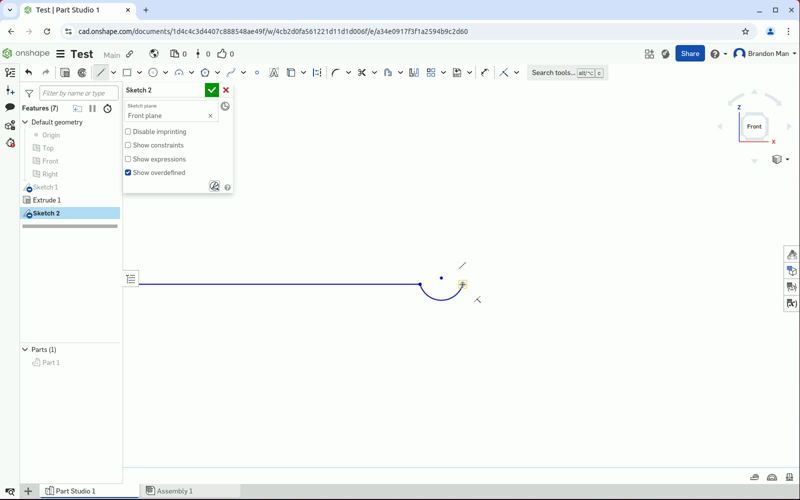
scroll(-6)
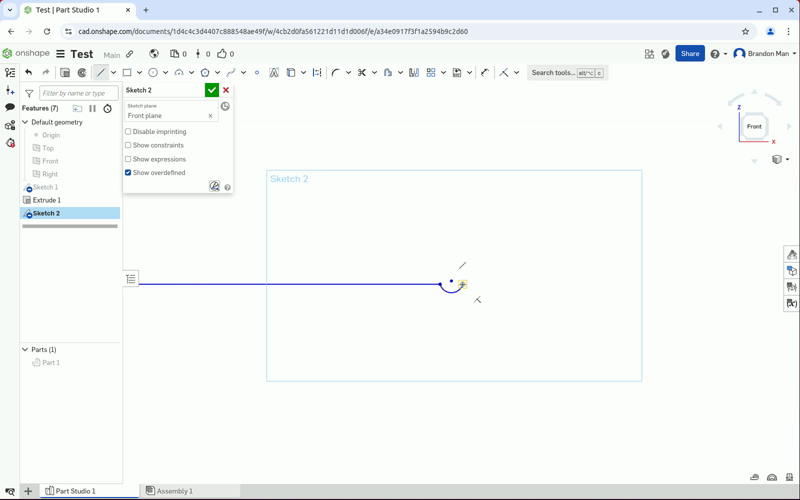
scroll(-6)
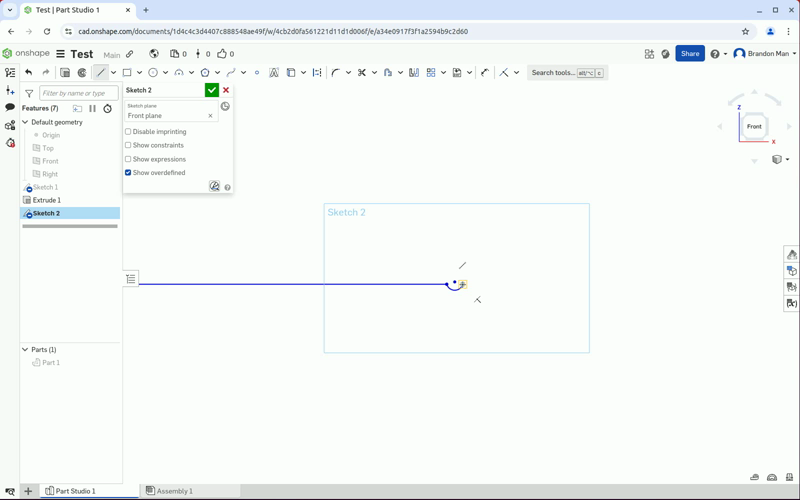
scroll(-6)
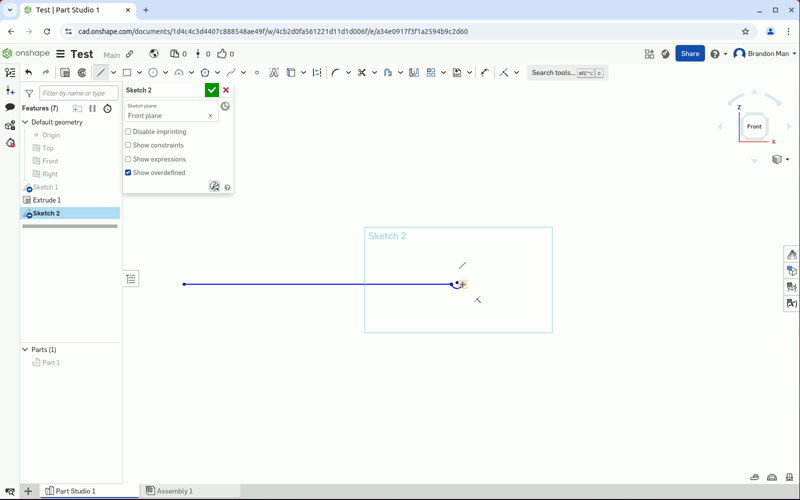
scroll(-6)
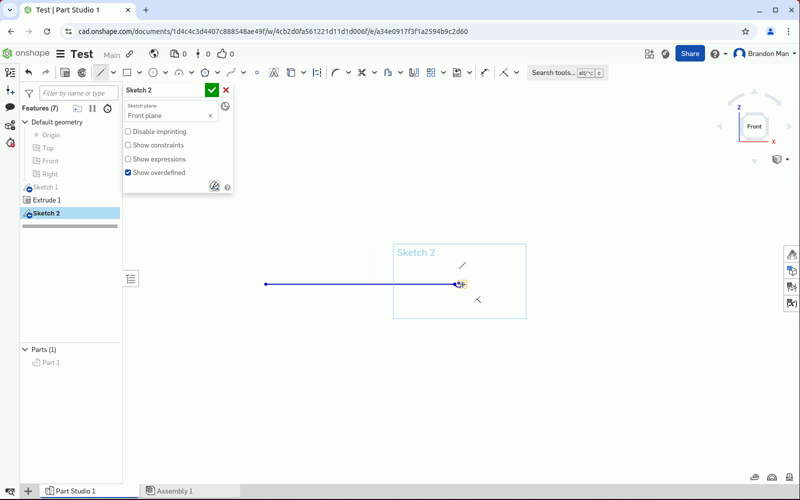
scroll(-6)
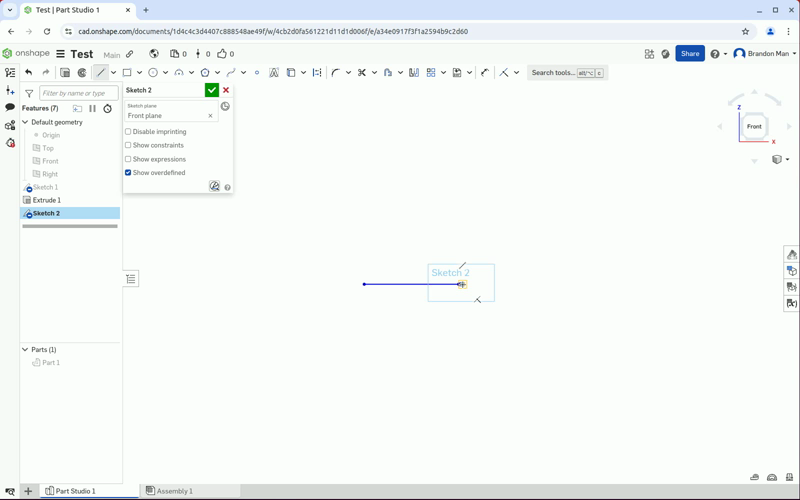
key_down(shift)
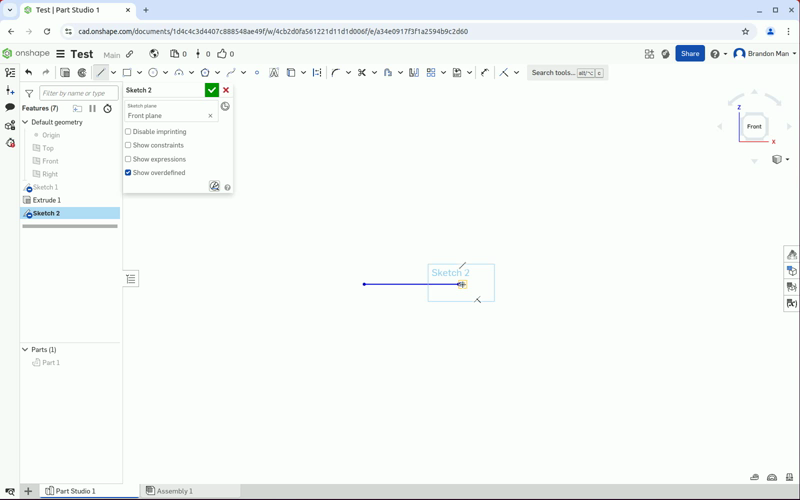
mouse_move(556, 284)
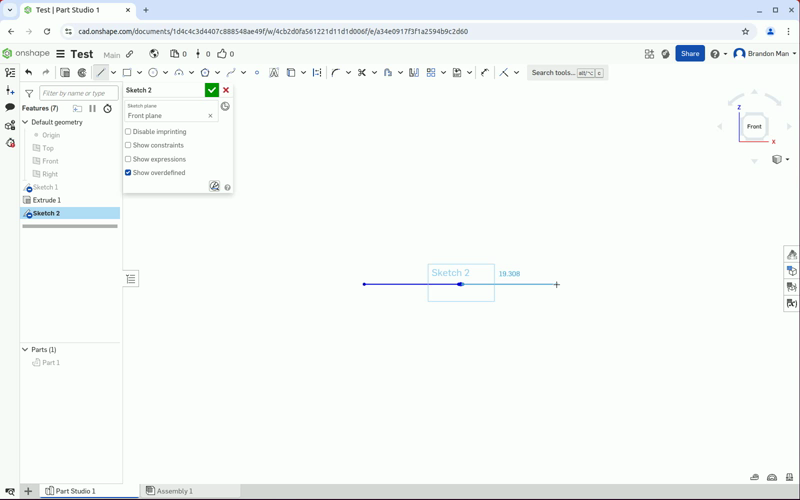
click(556, 284)
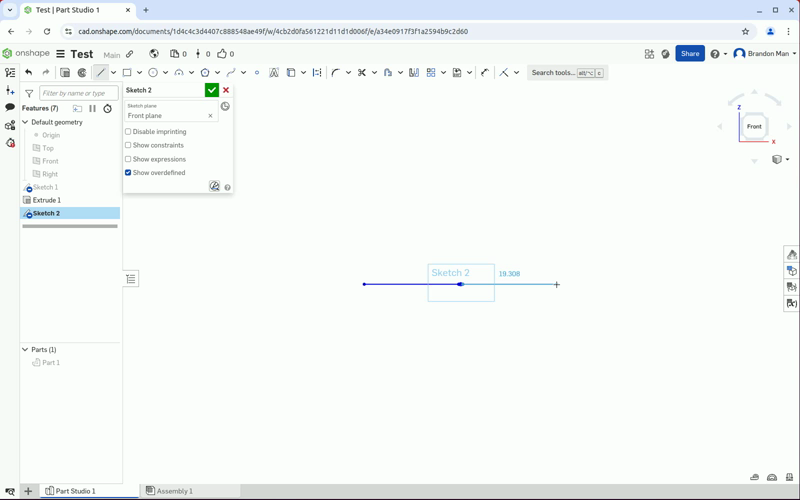
key_up(shift)
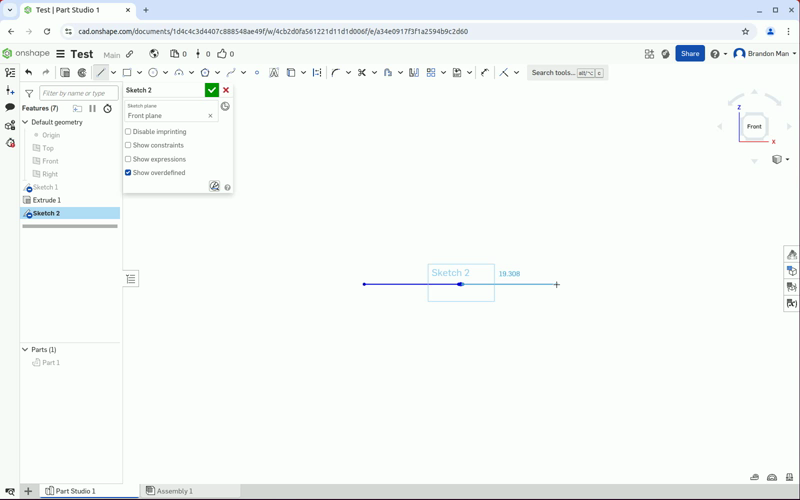
key(esc)
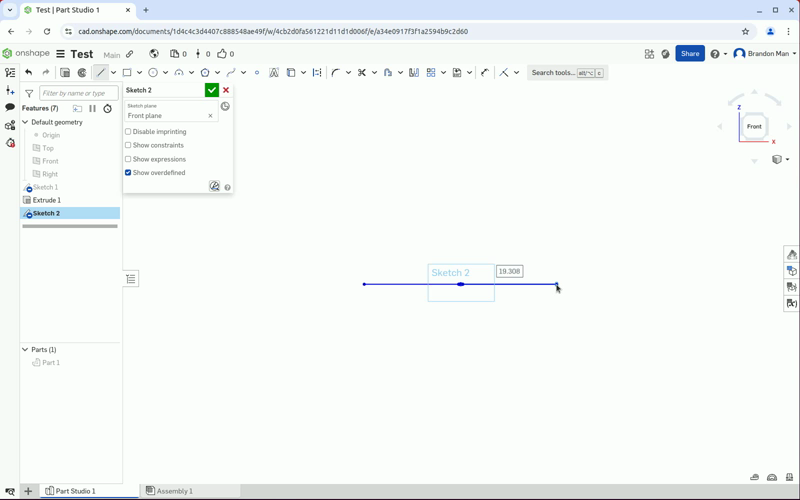
key(a)
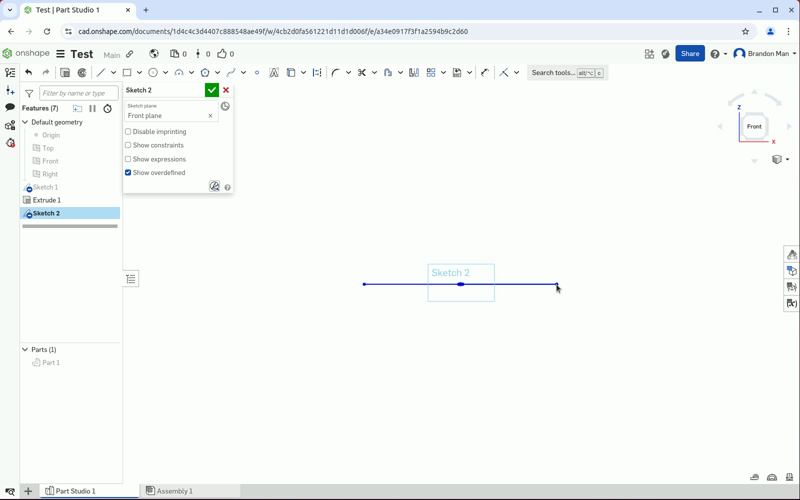
mouse_move(556, 284)
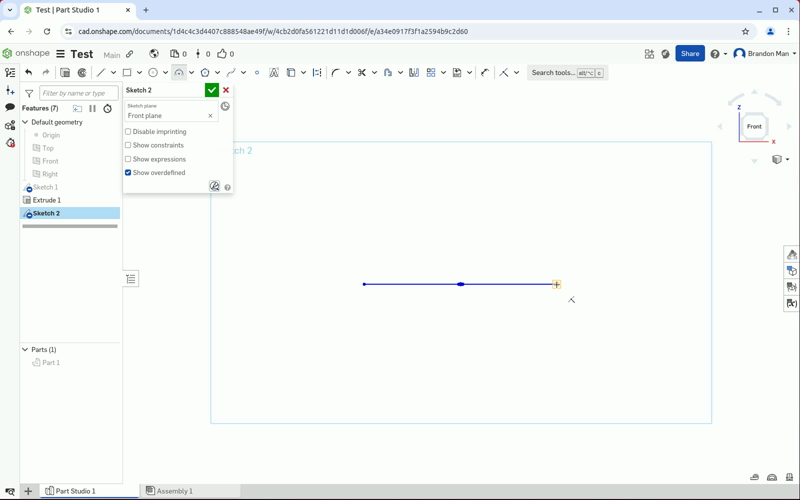
click(556, 284)
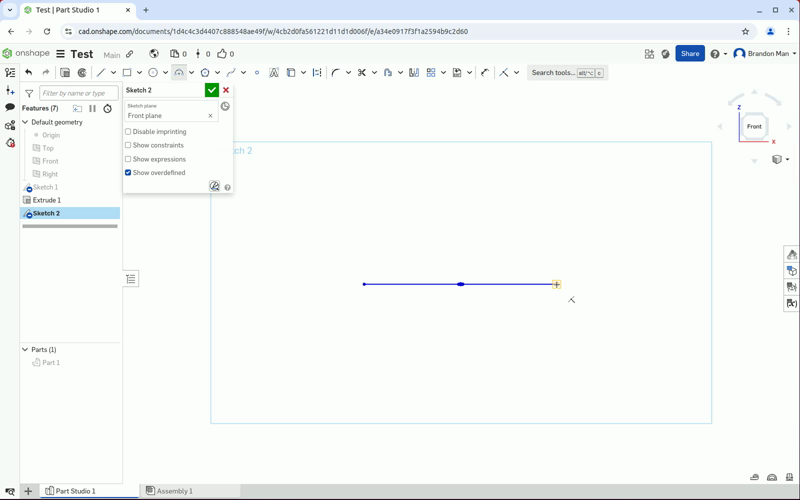
key_down(shift)
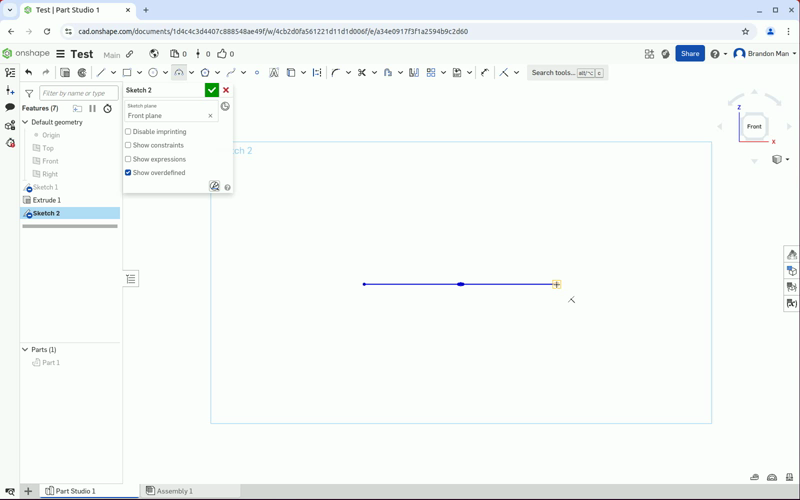
mouse_move(556, 282)
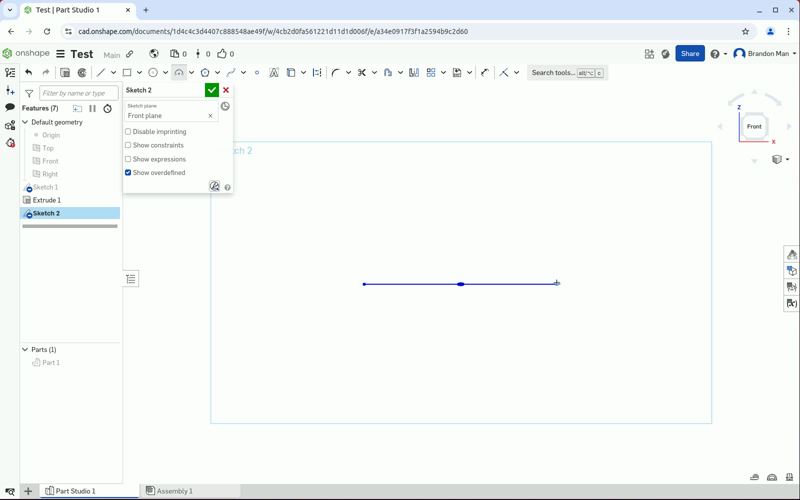
scroll(6)
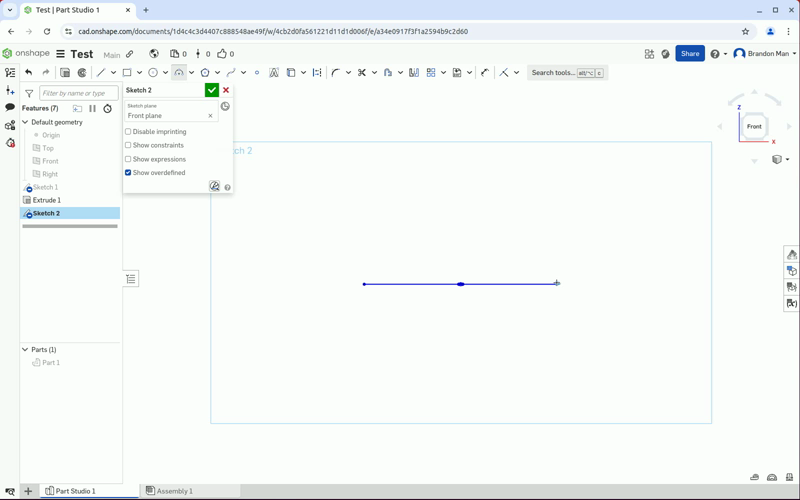
scroll(6)
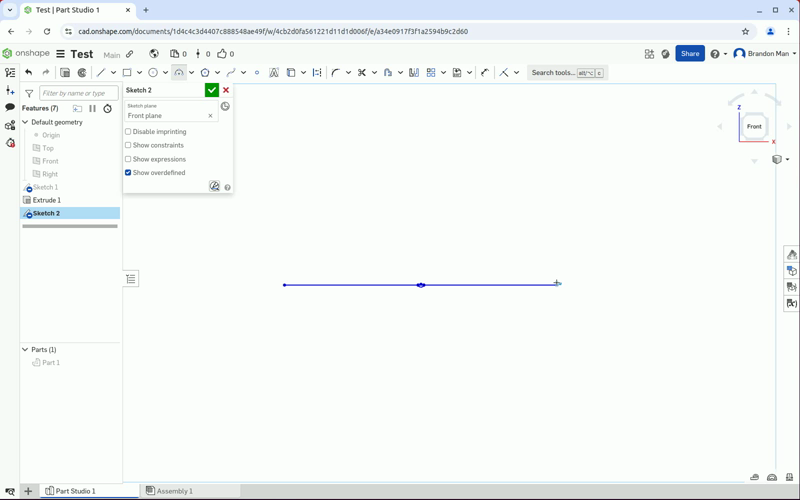
scroll(6)
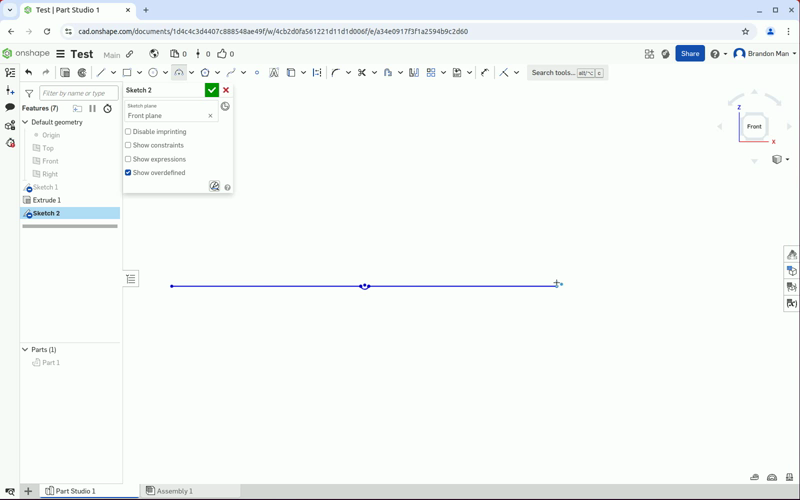
scroll(6)
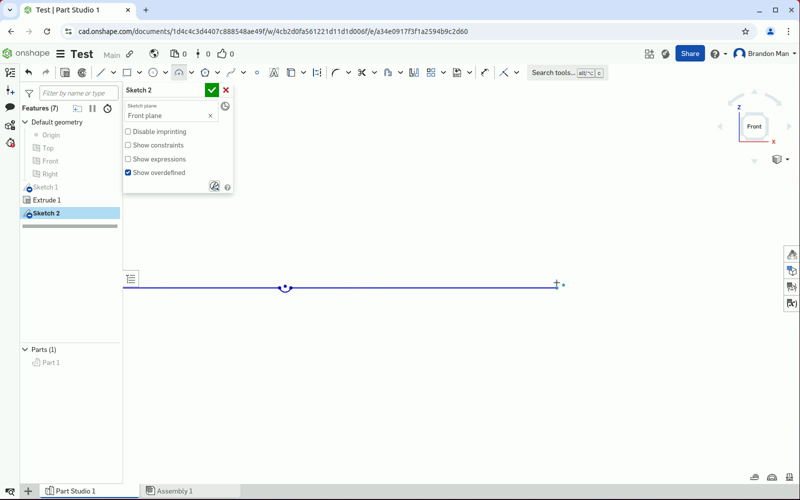
scroll(6)
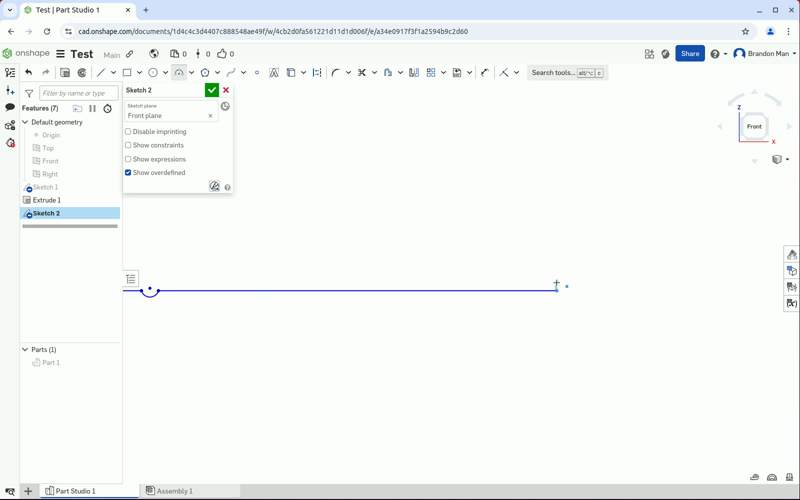
scroll(6)
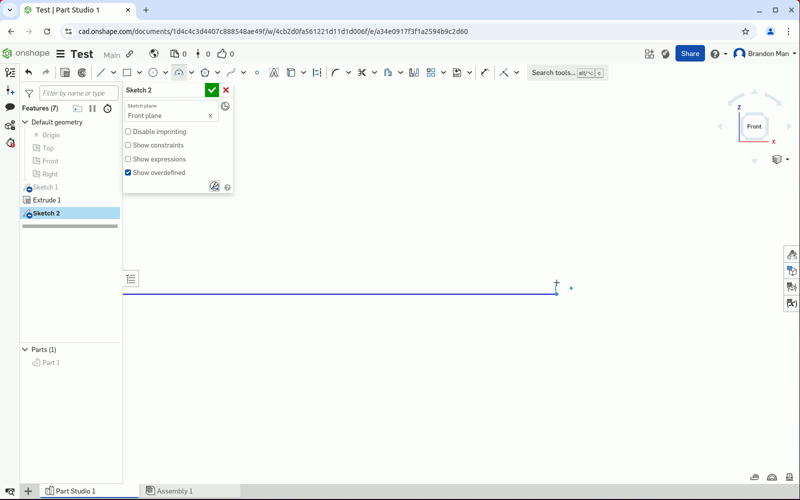
scroll(6)
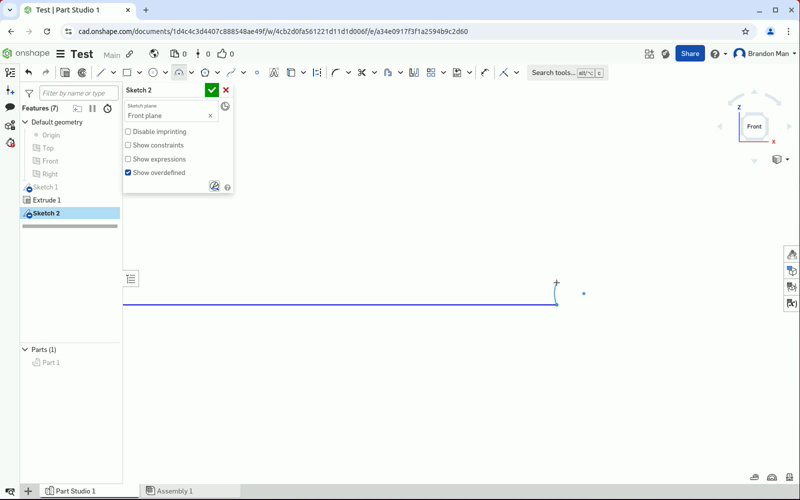
click(556, 282)
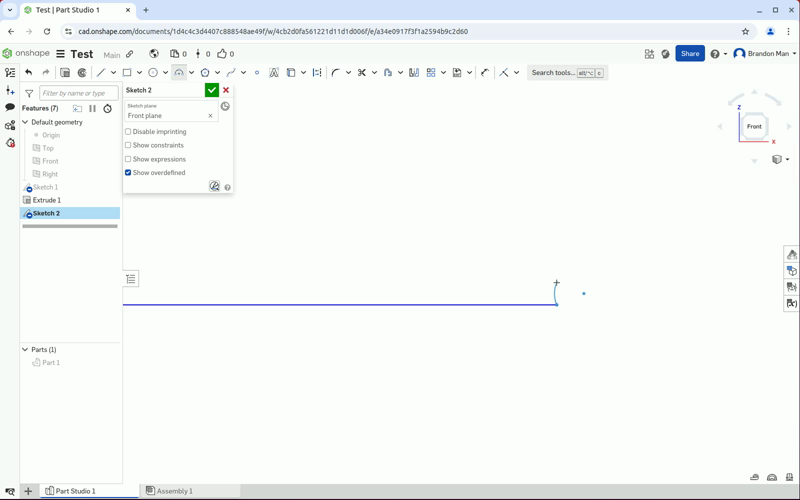
scroll(-6)
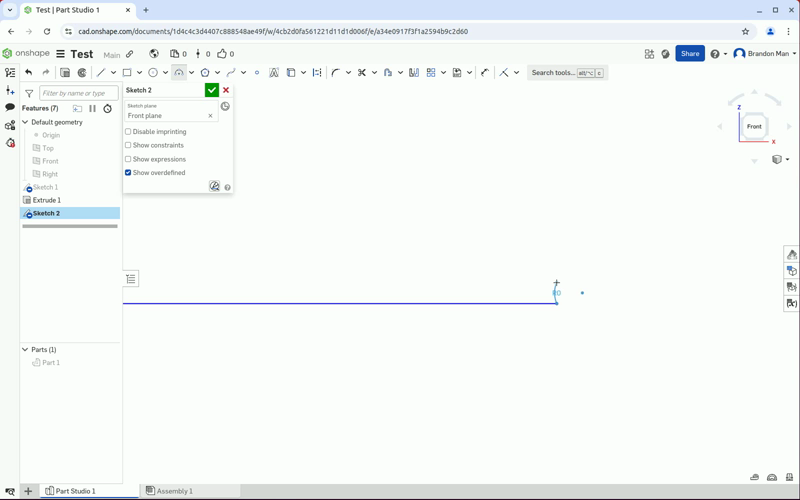
scroll(-6)
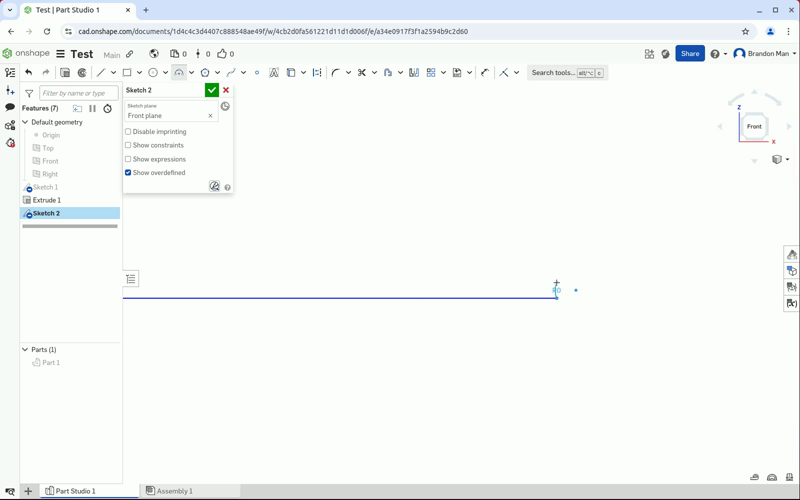
scroll(-6)
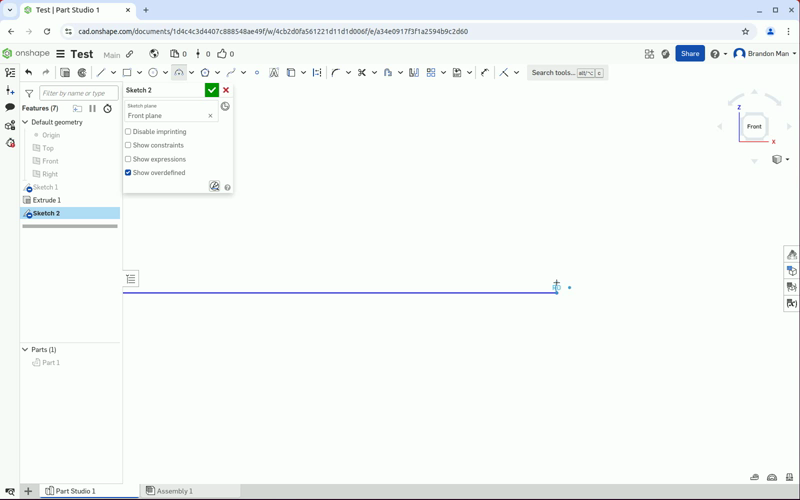
scroll(-6)
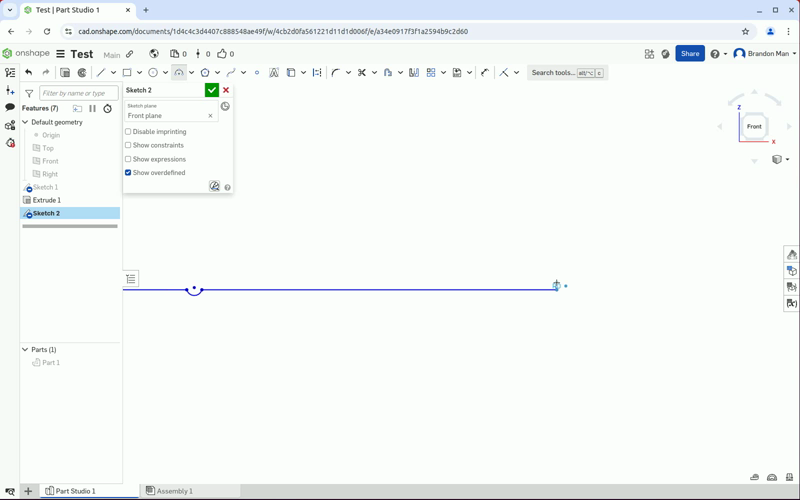
scroll(-6)
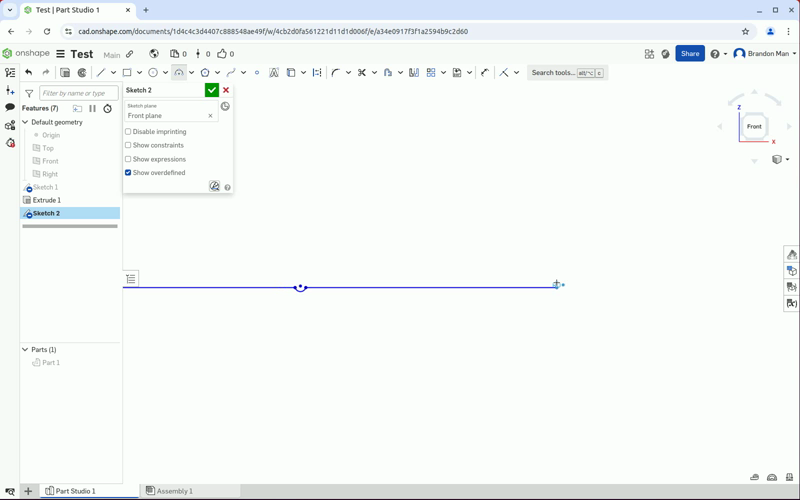
scroll(-6)
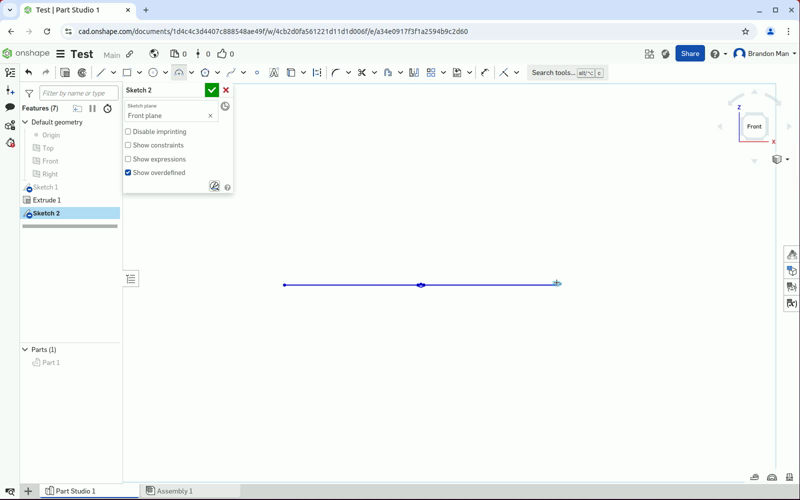
scroll(-6)
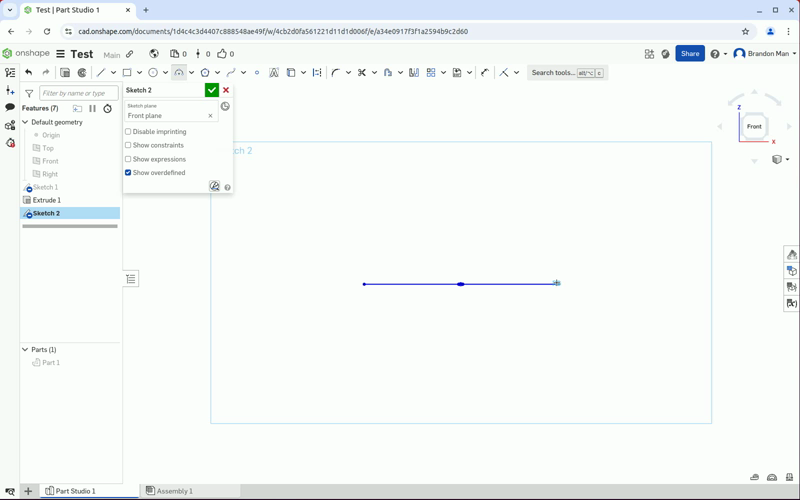
mouse_move(576, 282)
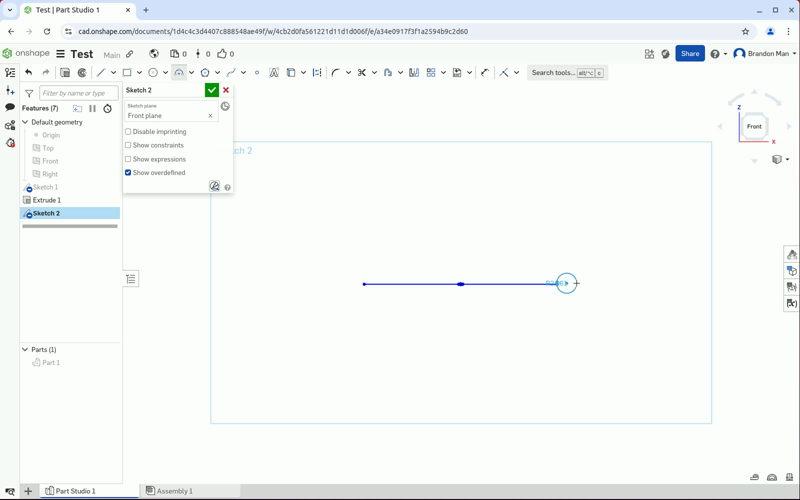
scroll(6)
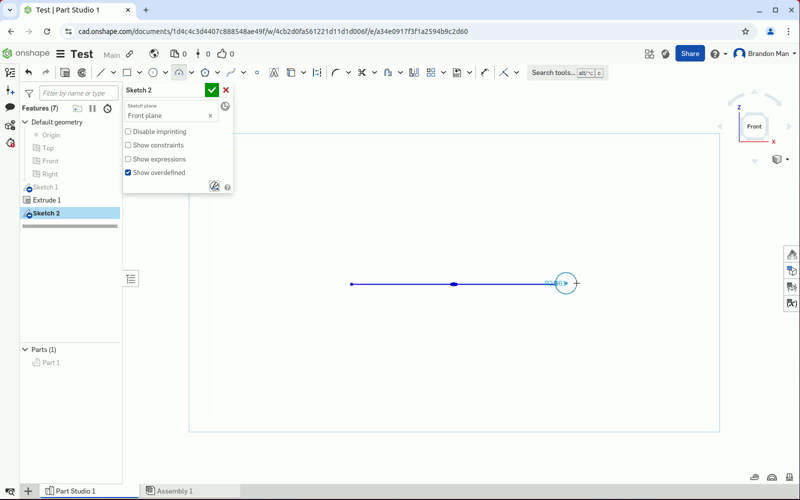
scroll(6)
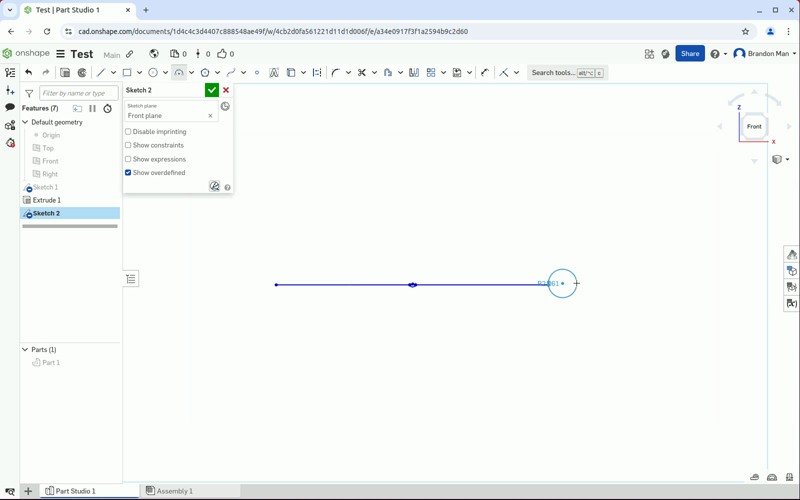
scroll(6)
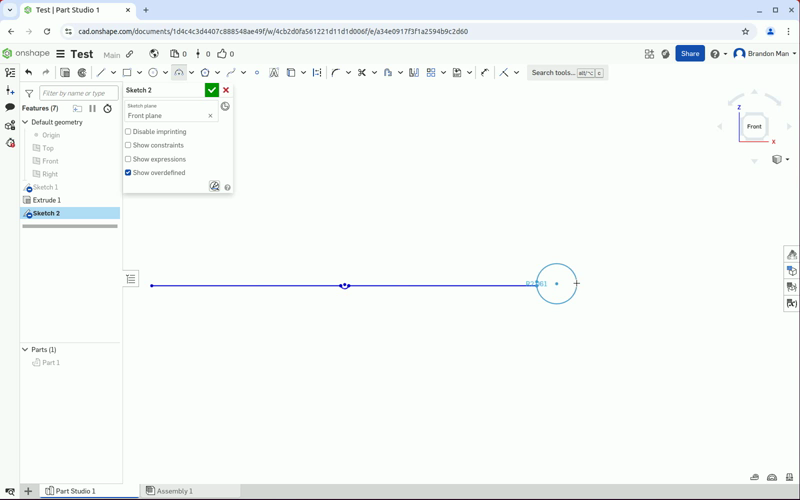
scroll(6)
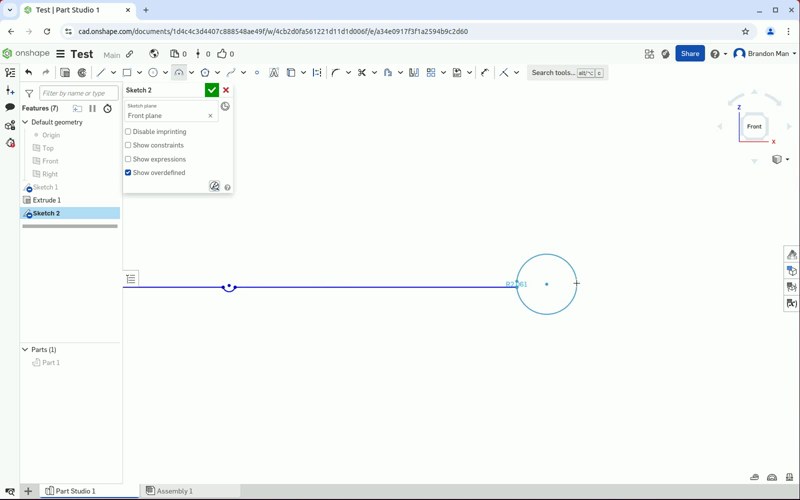
scroll(6)
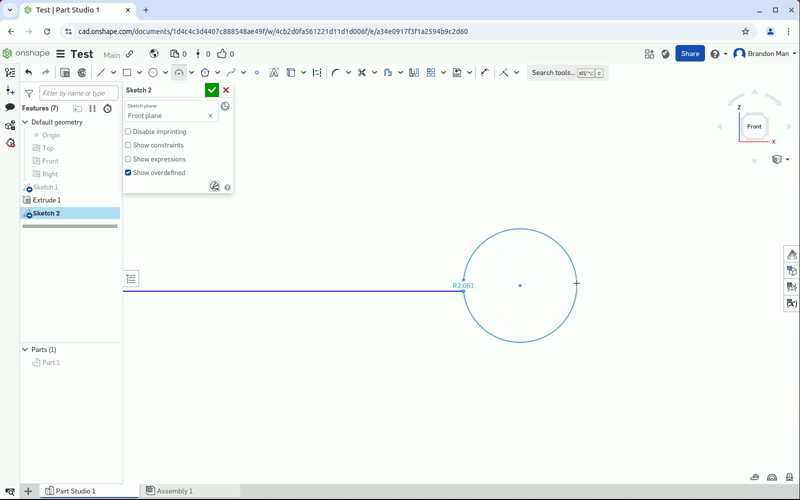
scroll(6)
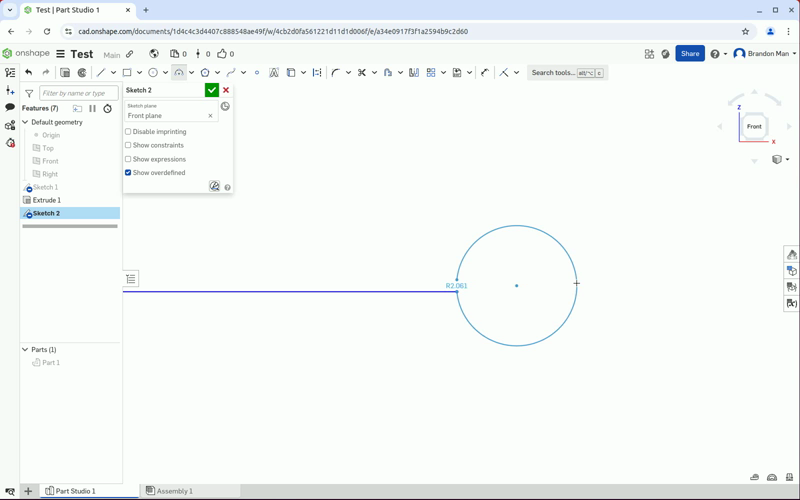
scroll(6)
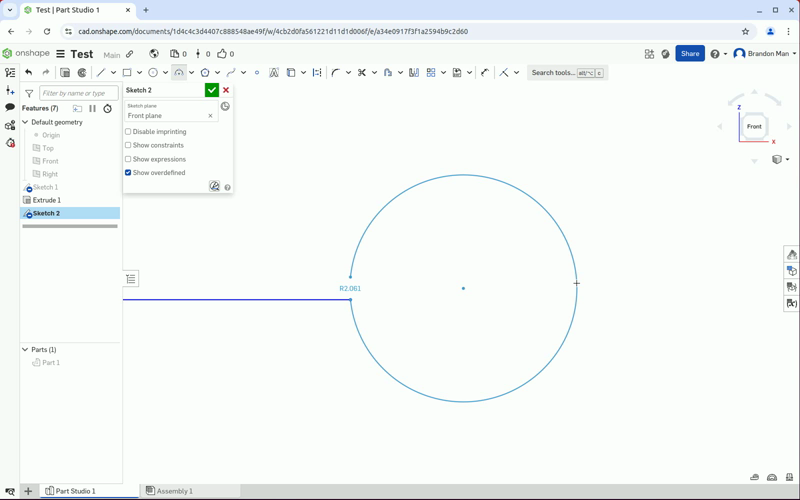
click(576, 282)
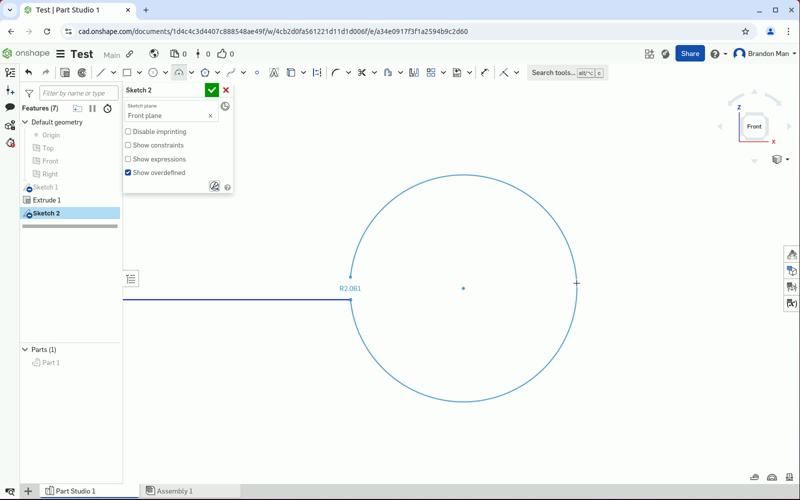
scroll(-6)
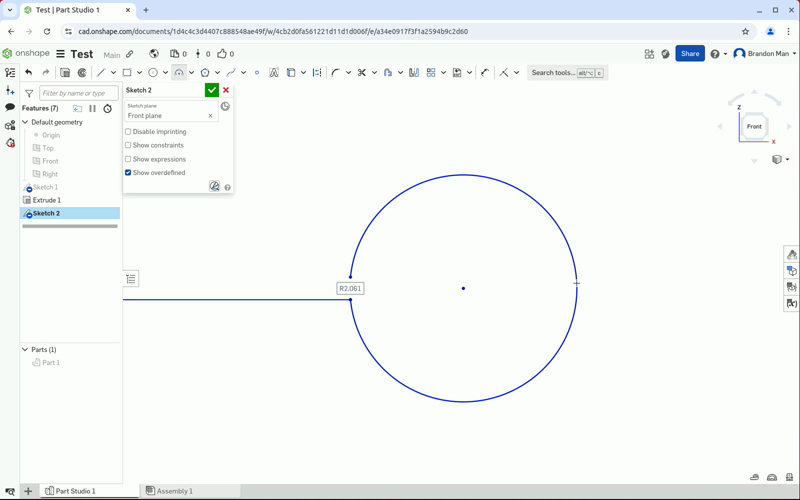
scroll(-6)
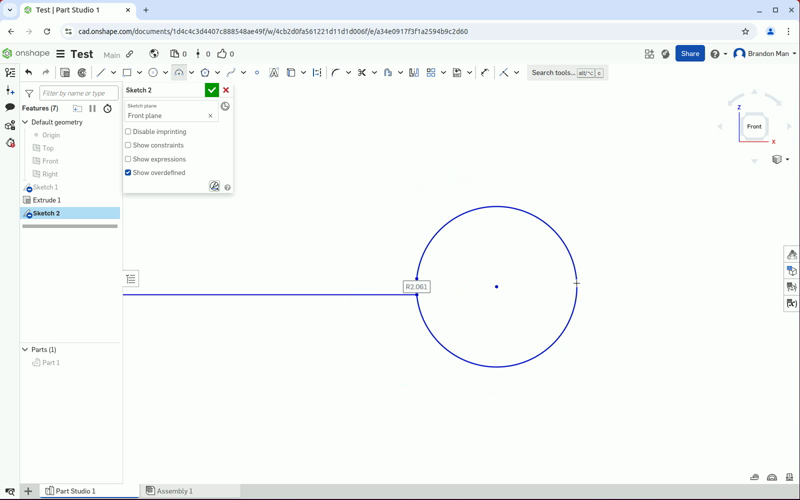
scroll(-6)
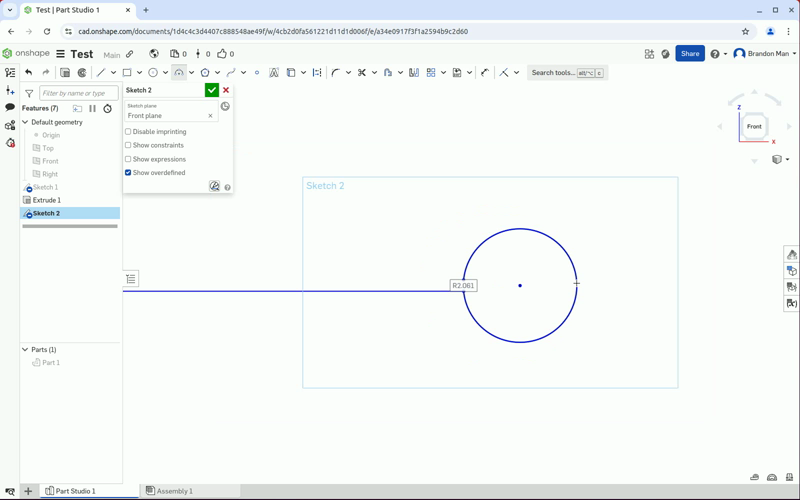
scroll(-6)
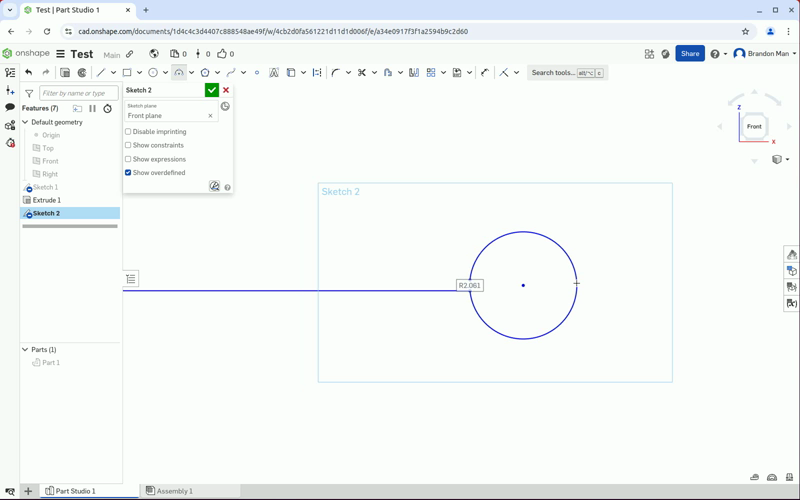
scroll(-6)
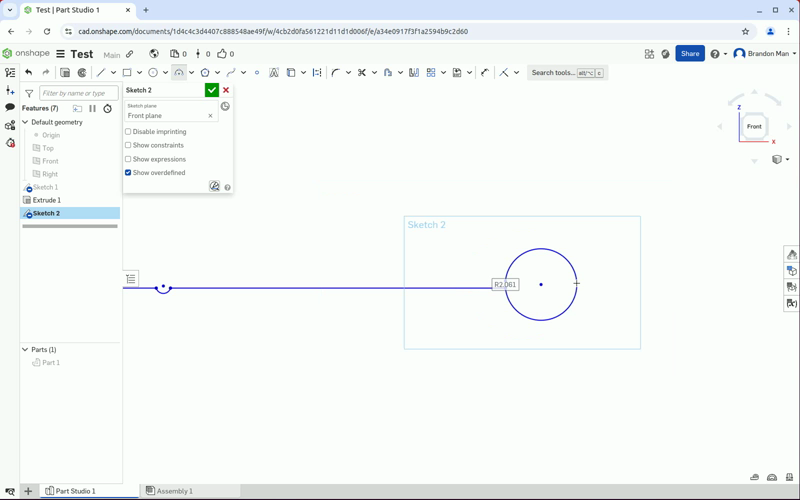
scroll(-6)
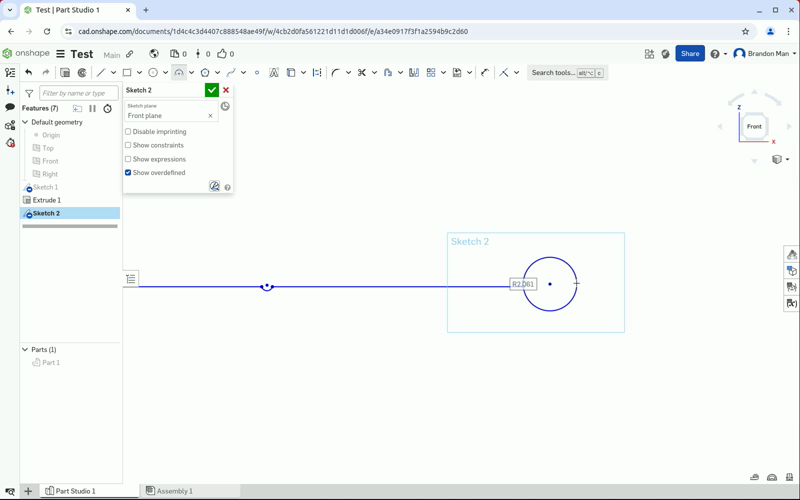
scroll(-6)
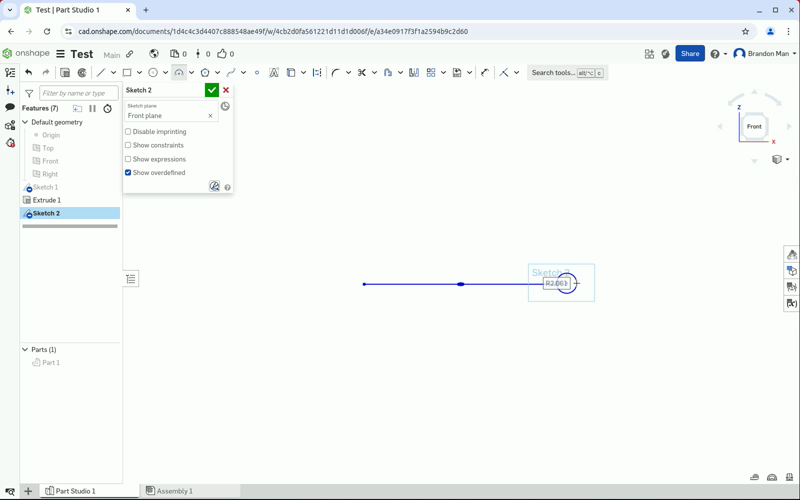
key_up(shift)
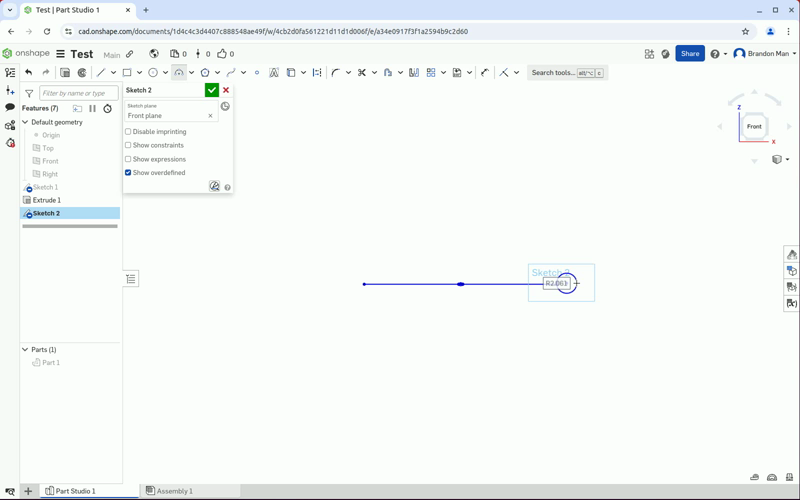
key(esc)
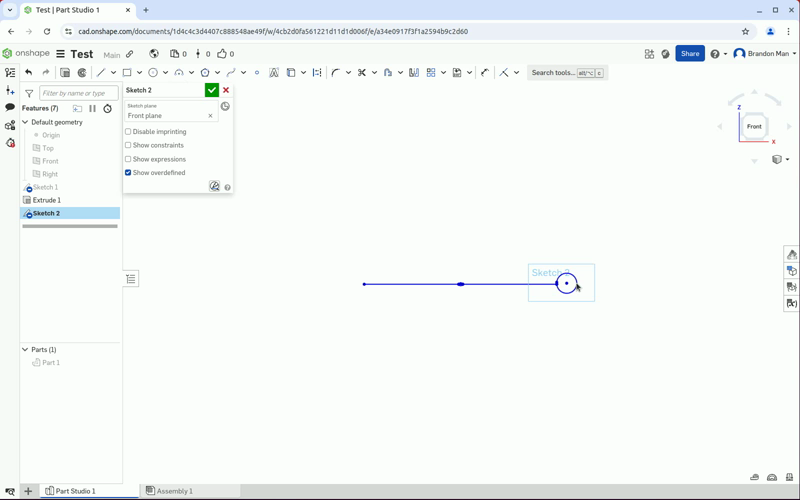
key(l)
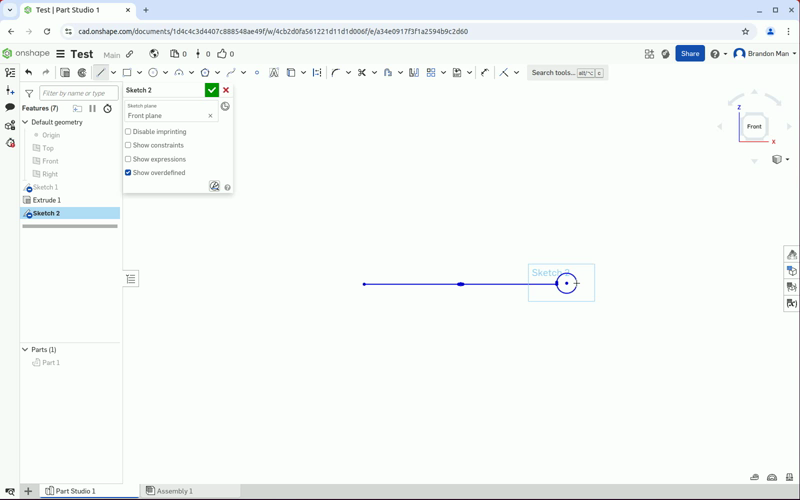
mouse_move(556, 282)
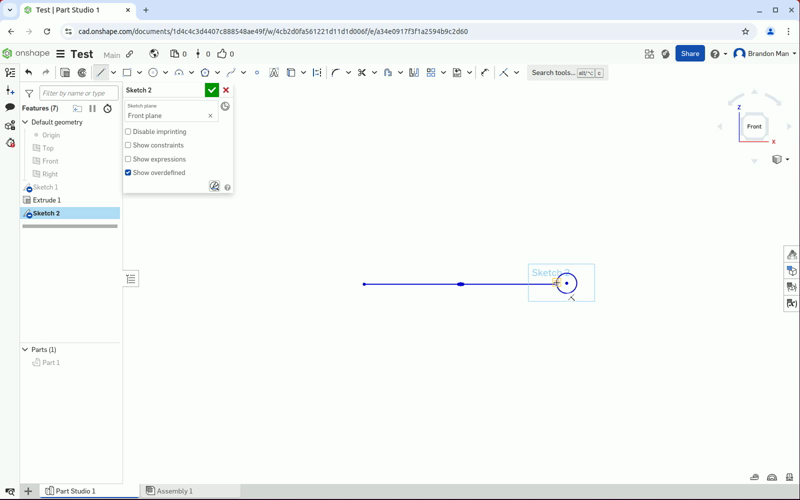
scroll(6)
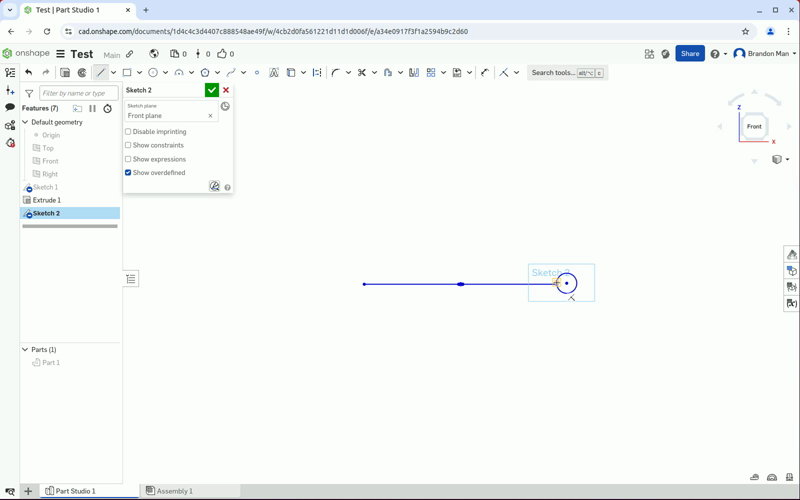
scroll(6)
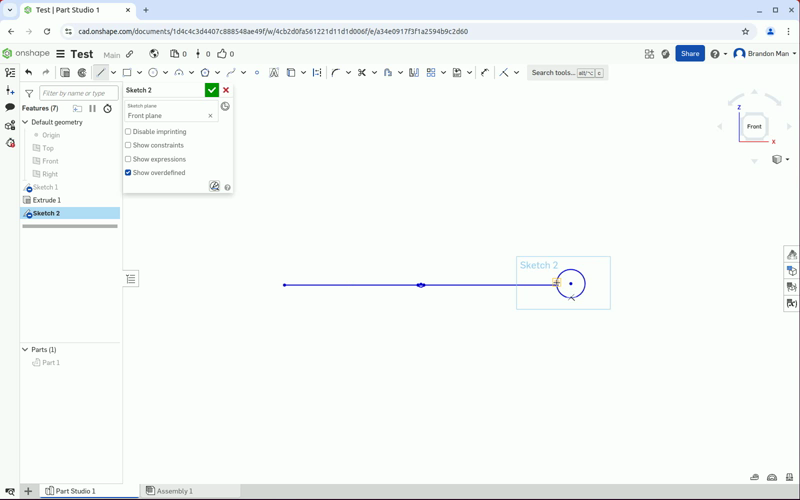
scroll(6)
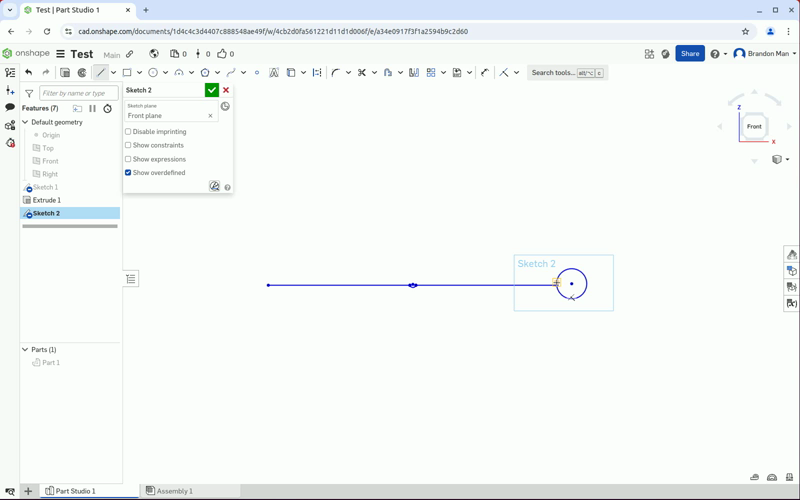
scroll(6)
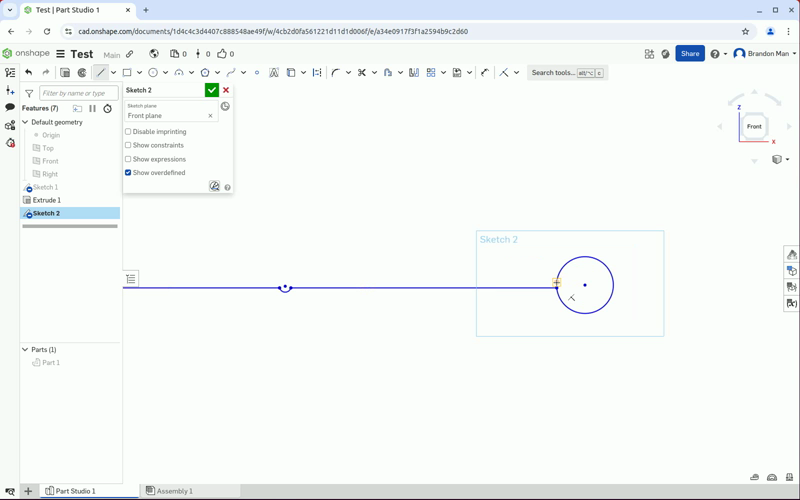
scroll(6)
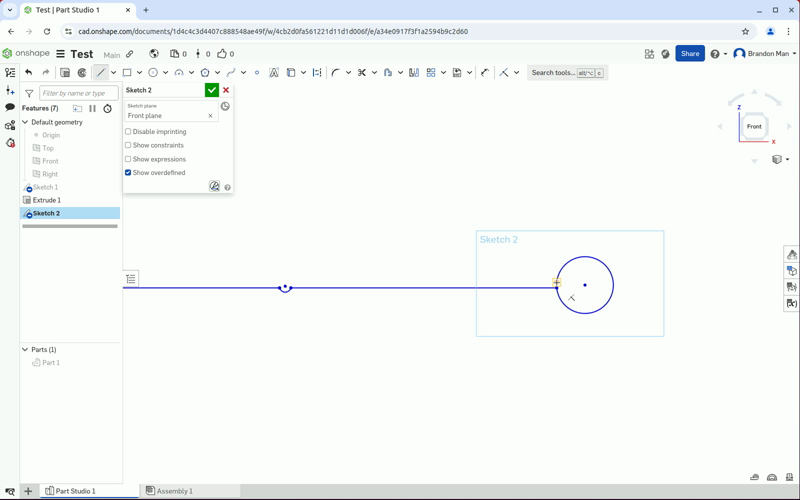
scroll(6)
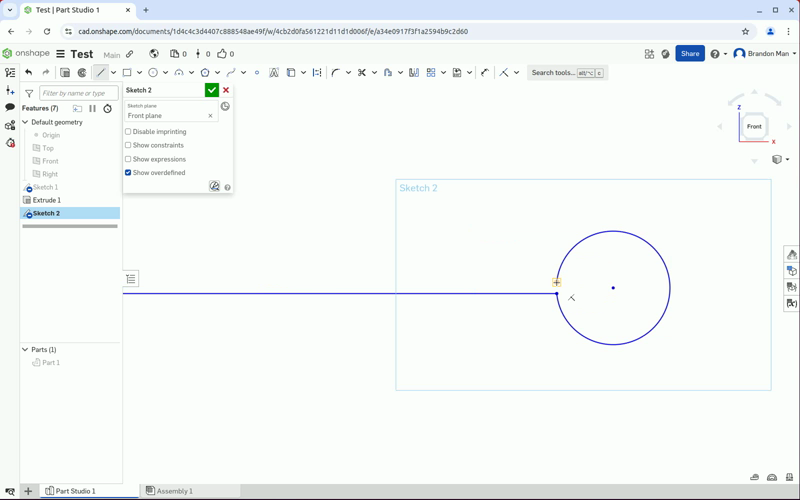
scroll(6)
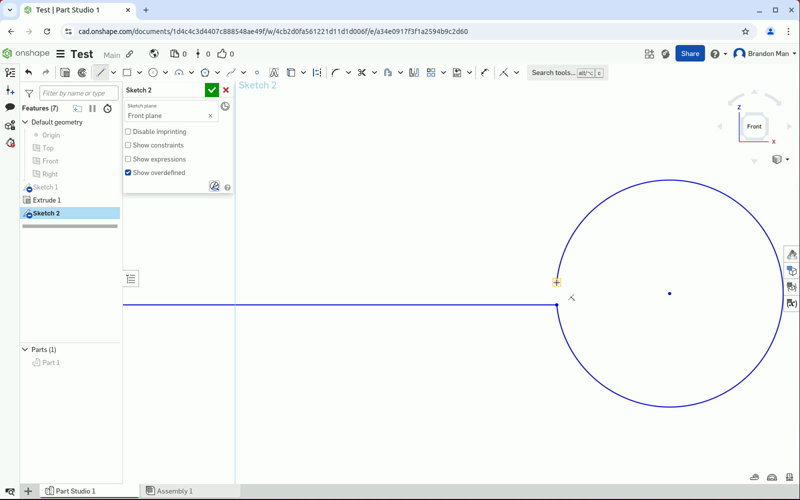
click(556, 282)
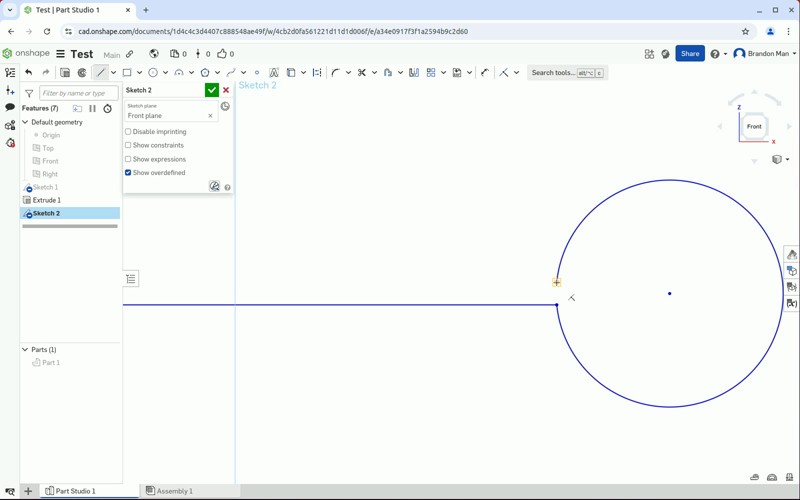
scroll(-6)
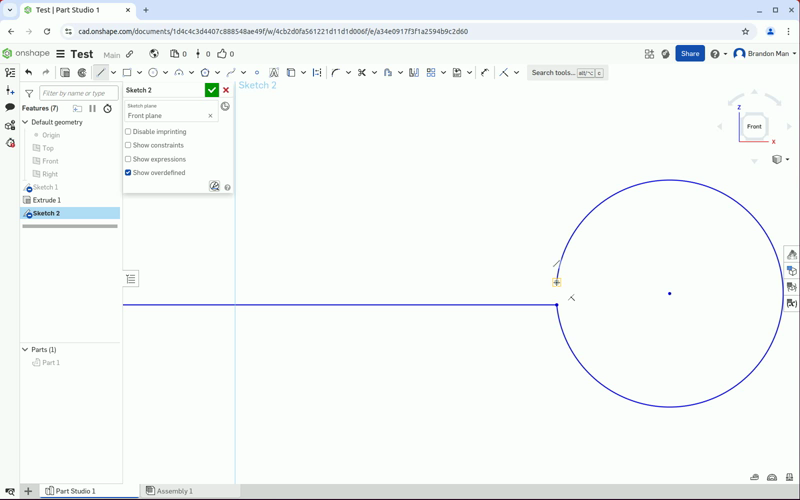
scroll(-6)
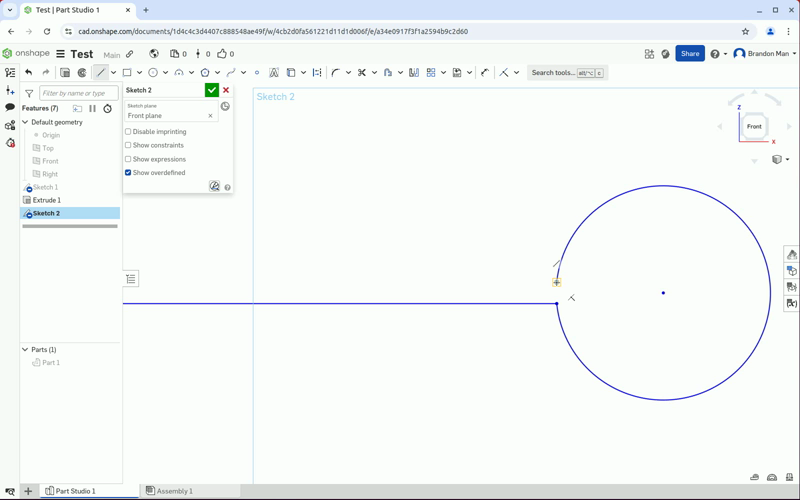
scroll(-6)
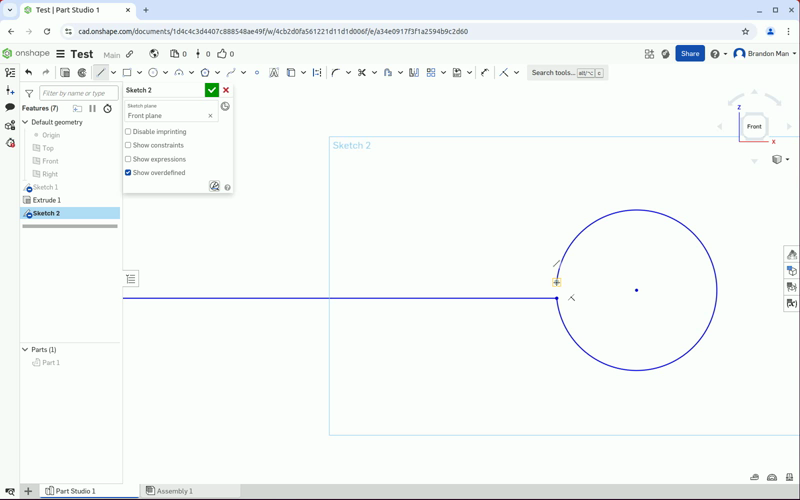
scroll(-6)
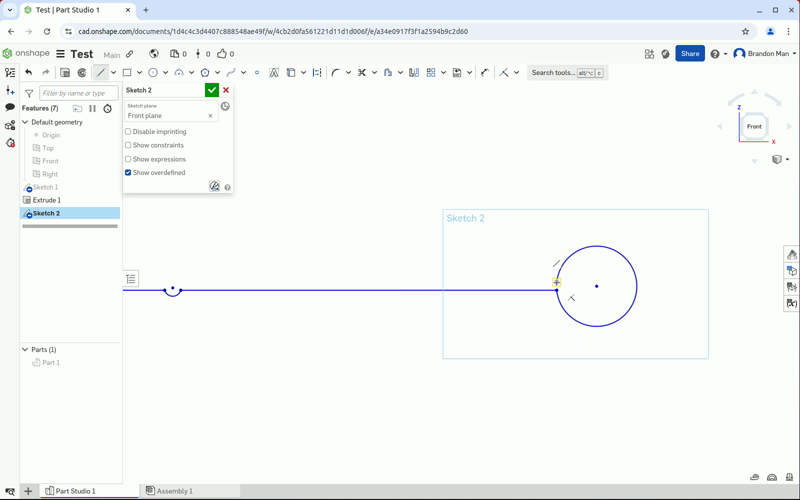
scroll(-6)
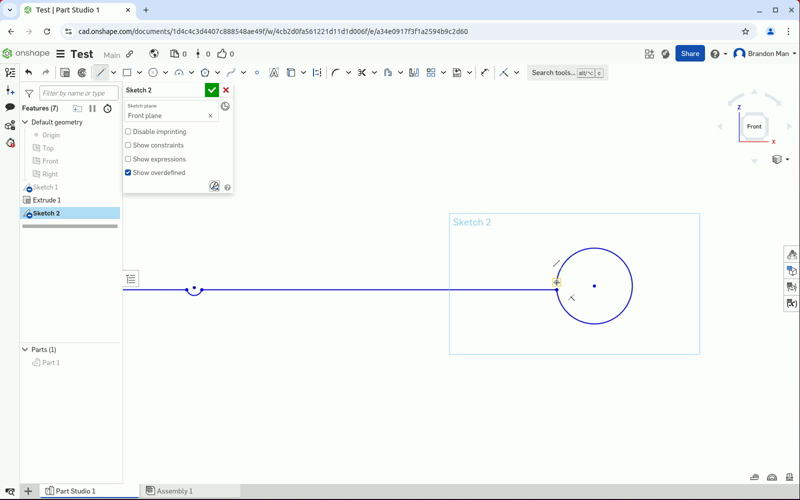
scroll(-6)
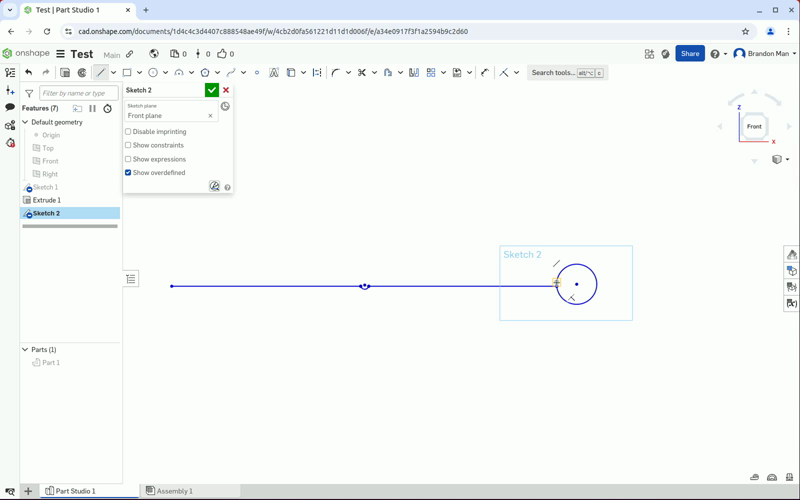
scroll(-6)
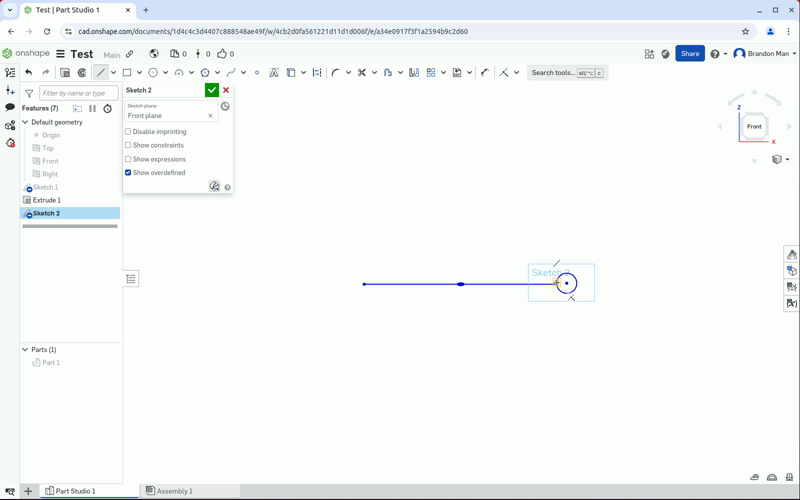
key_down(shift)
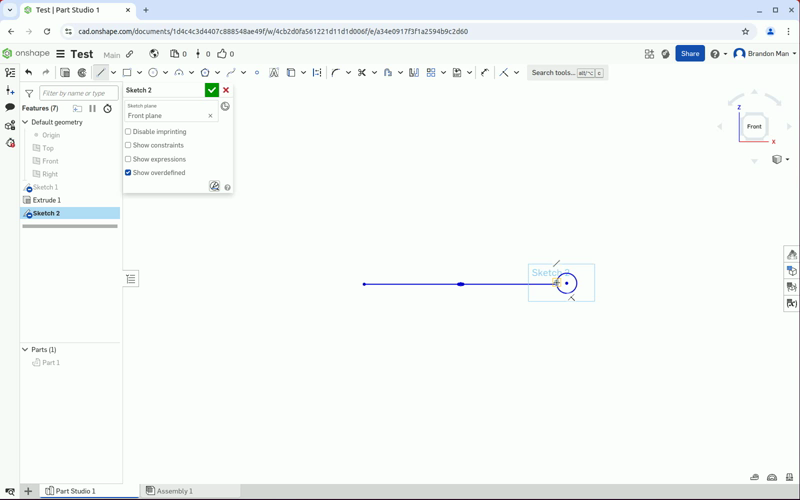
mouse_move(462, 282)
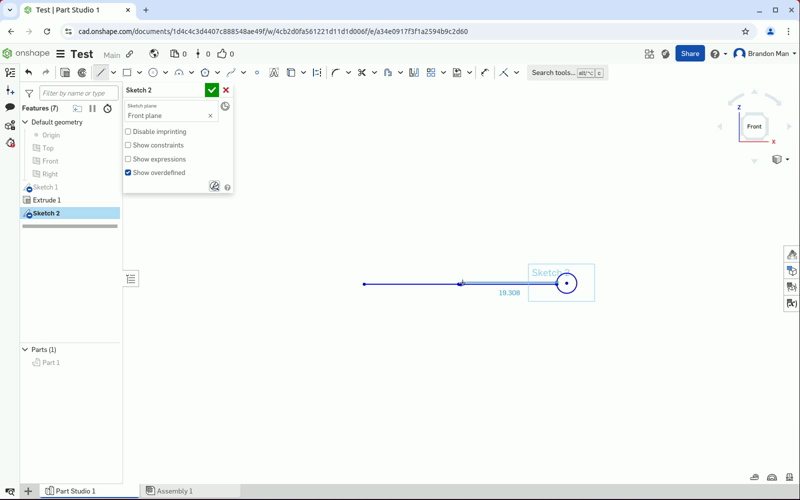
scroll(6)
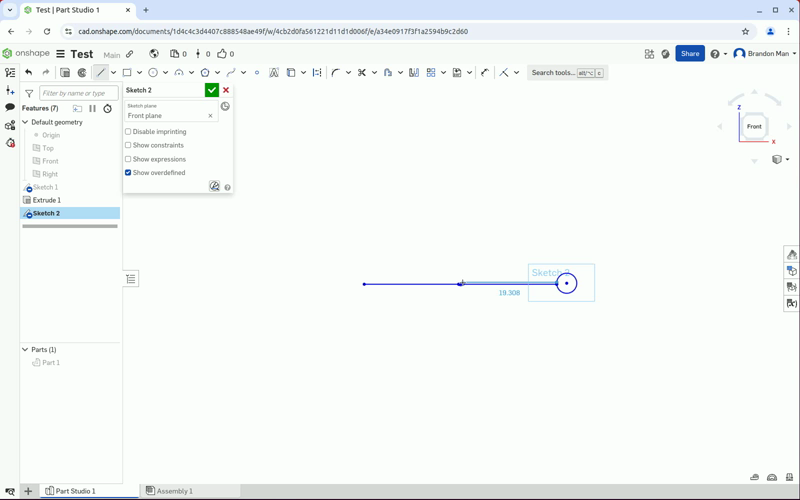
scroll(6)
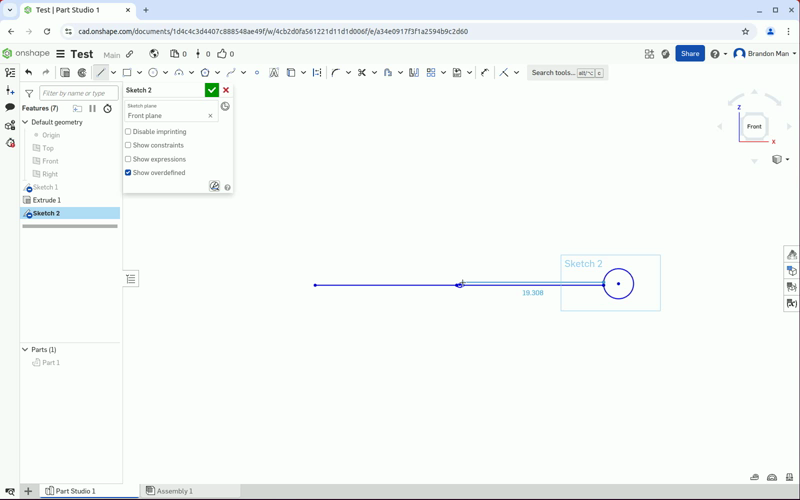
scroll(6)
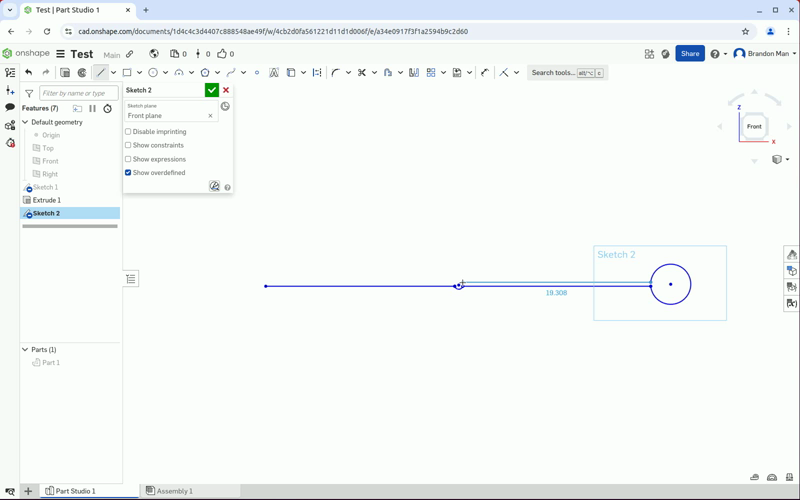
scroll(6)
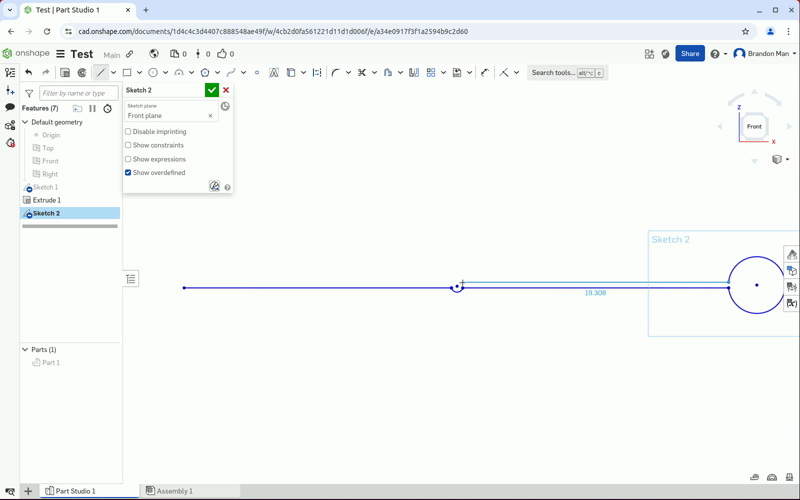
scroll(6)
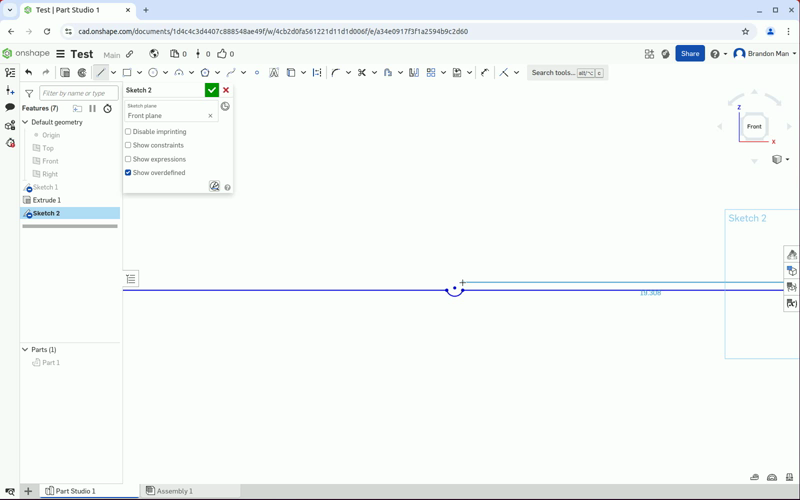
scroll(6)
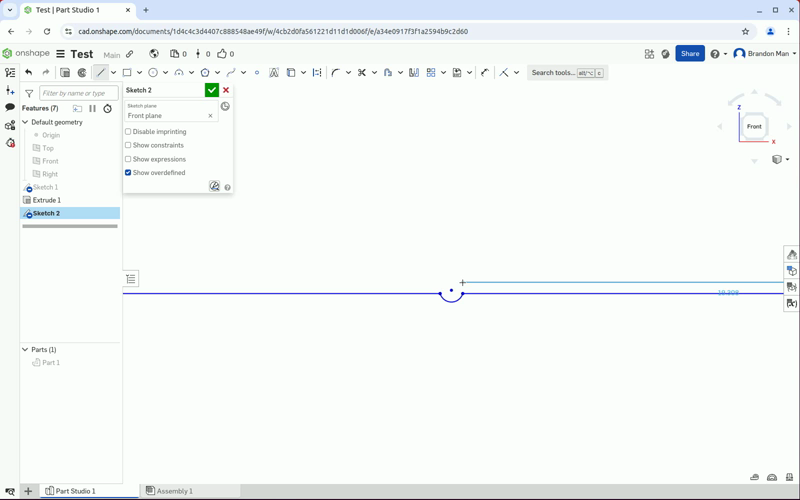
scroll(6)
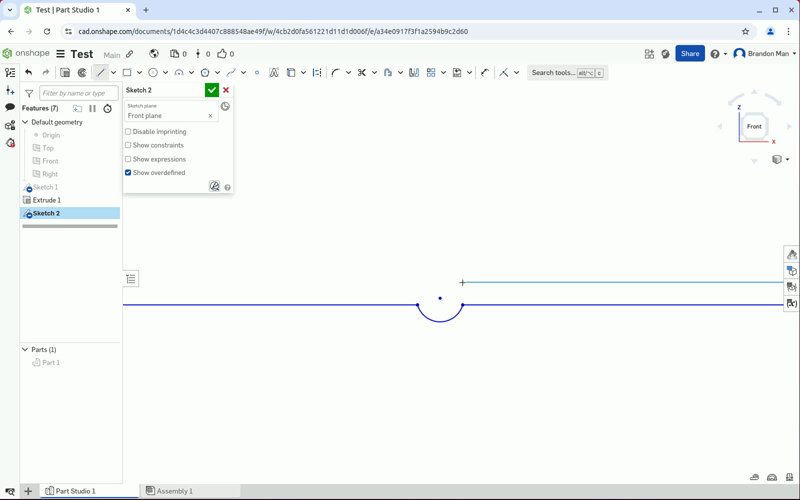
click(462, 282)
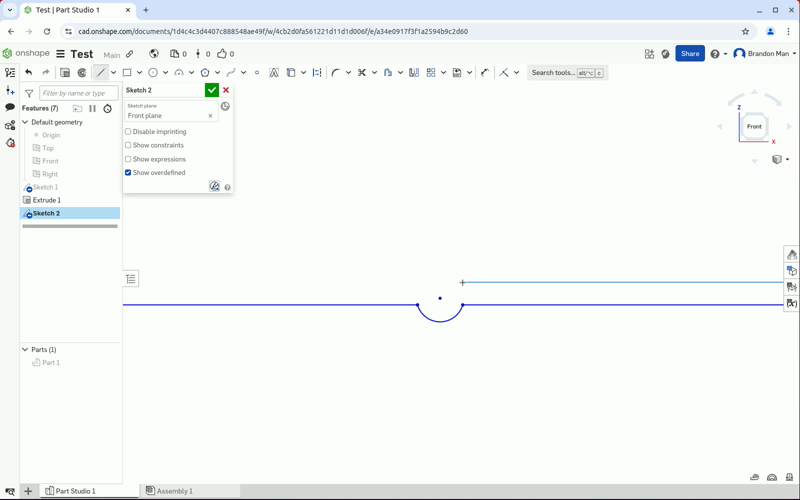
scroll(-6)
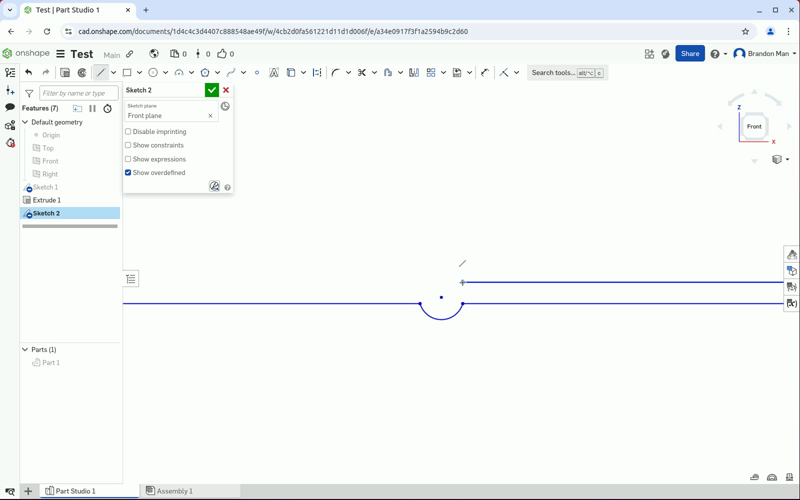
scroll(-6)
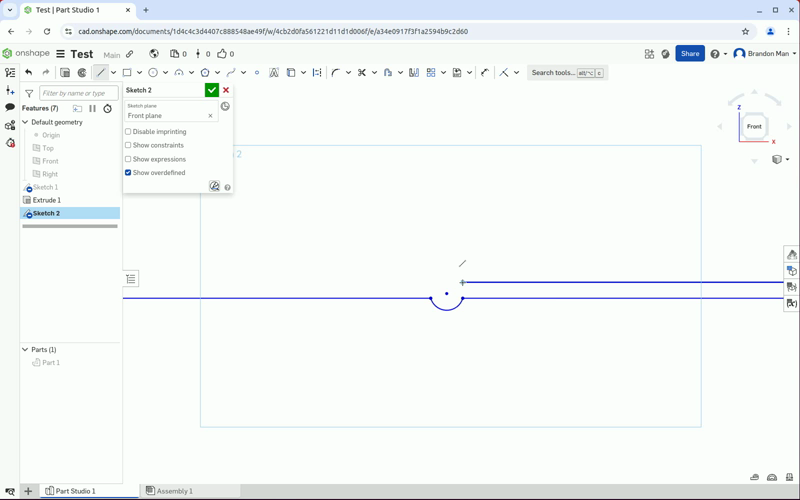
scroll(-6)
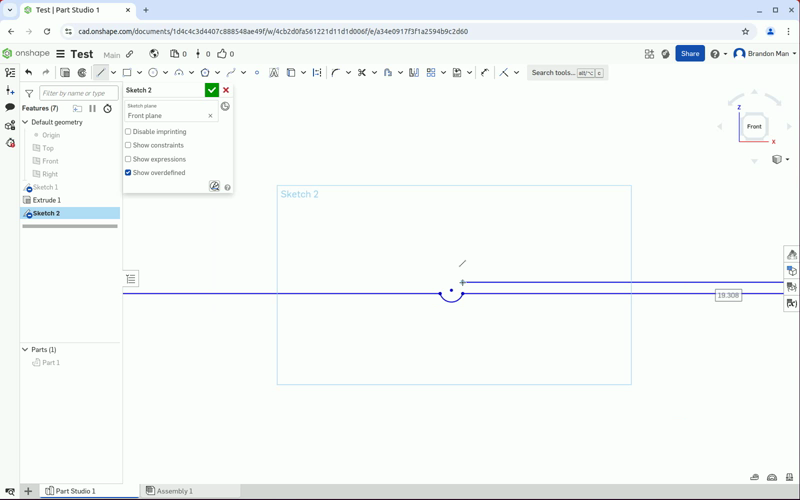
scroll(-6)
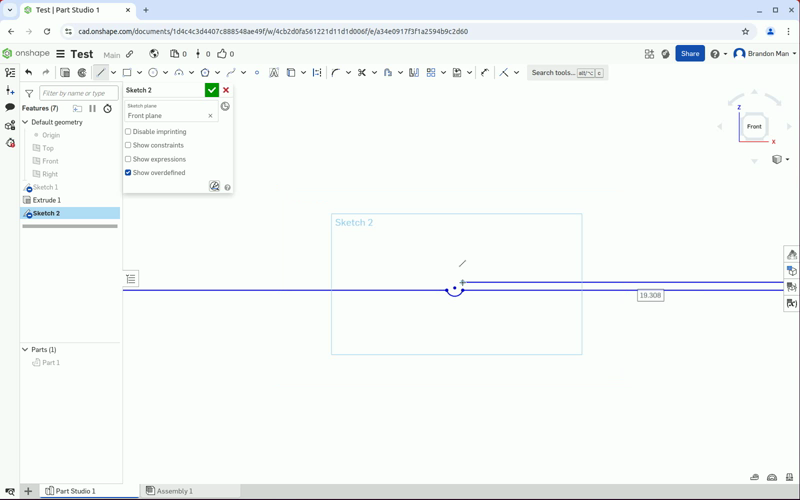
scroll(-6)
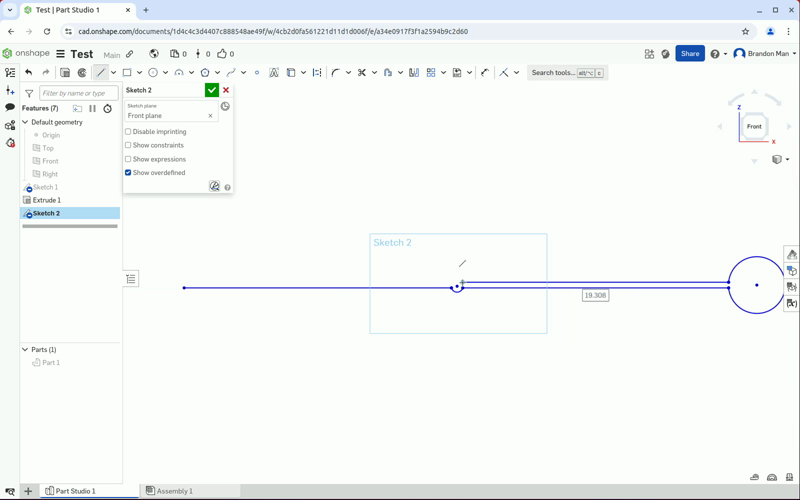
scroll(-6)
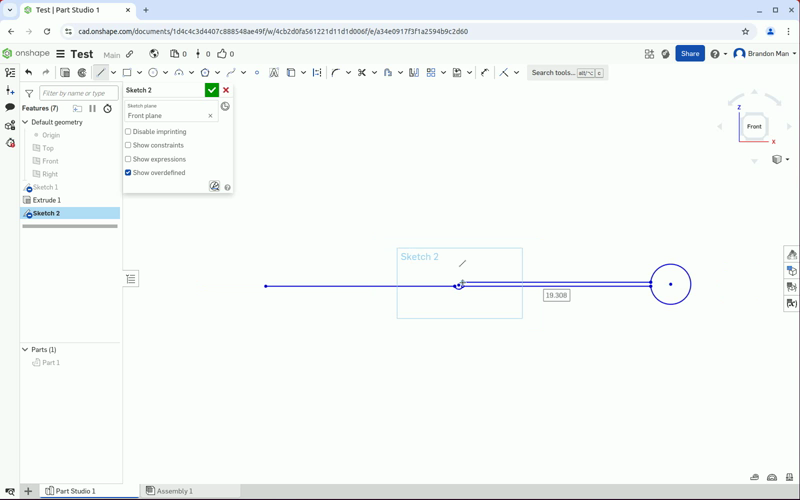
scroll(-6)
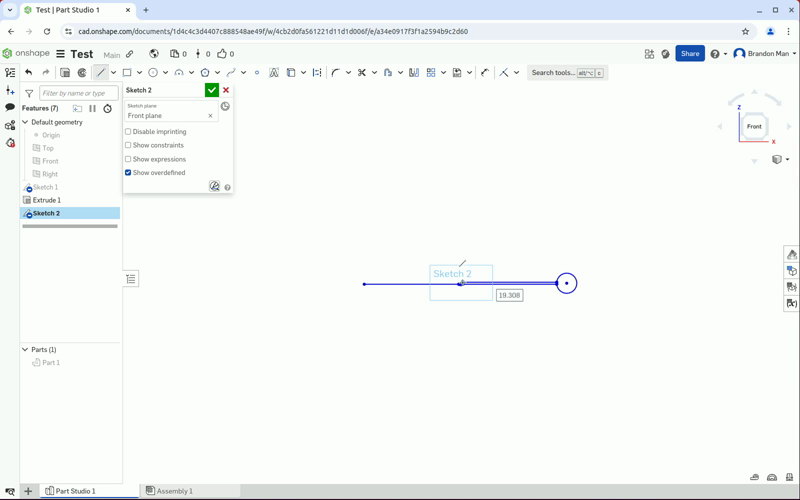
key_up(shift)
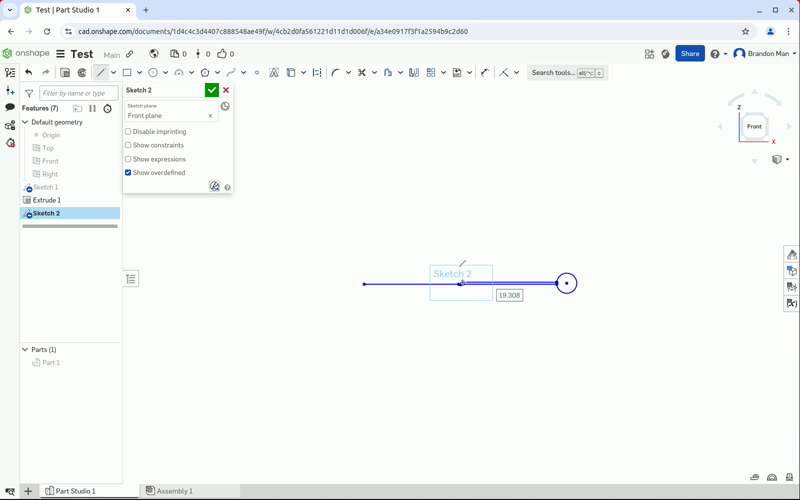
key(esc)
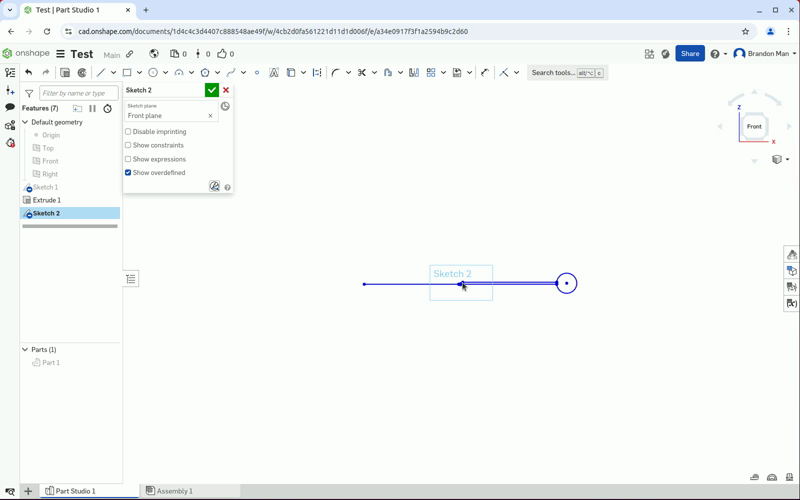
key(a)
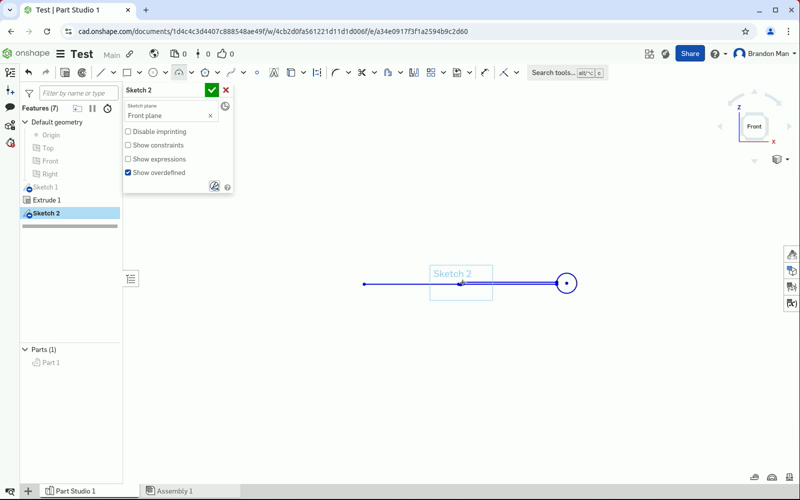
mouse_move(462, 282)
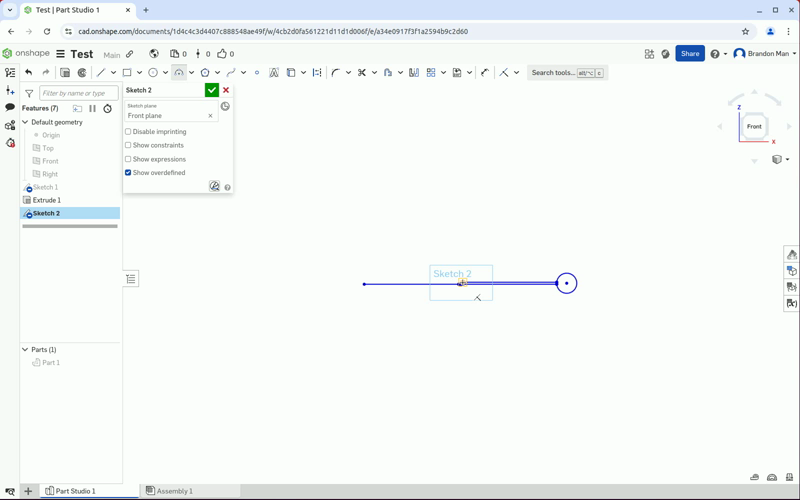
scroll(6)
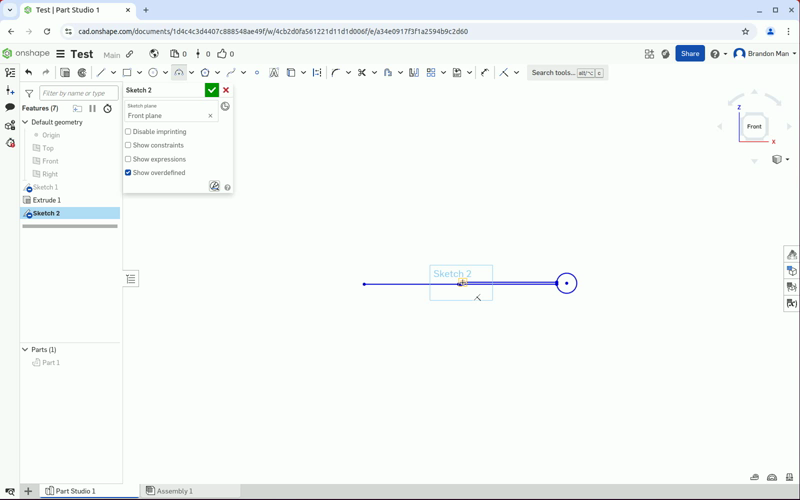
scroll(6)
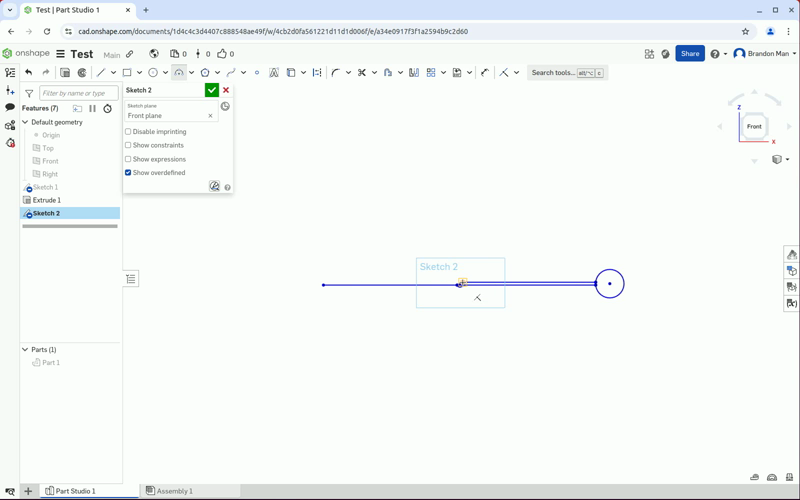
scroll(6)
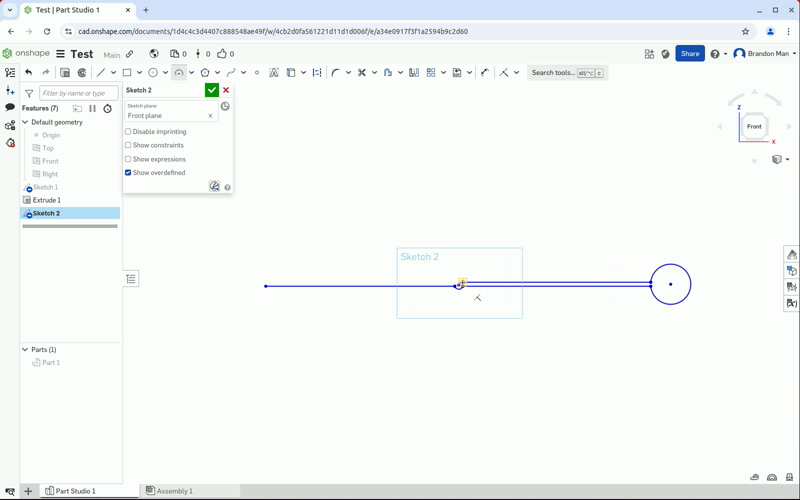
scroll(6)
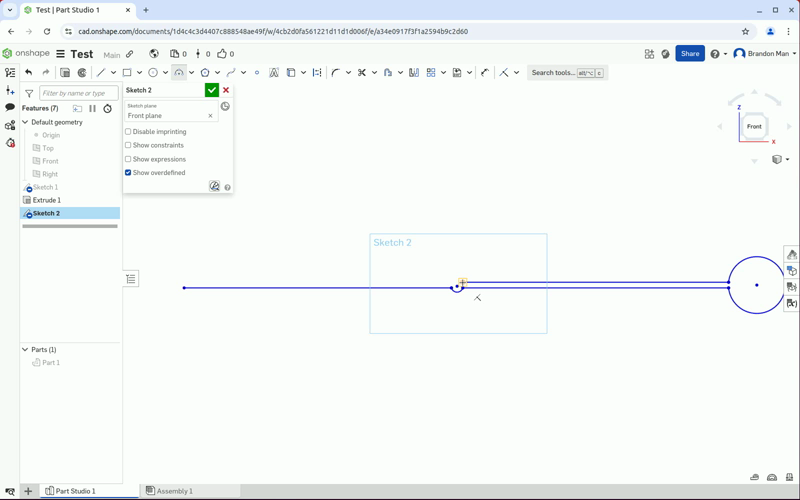
scroll(6)
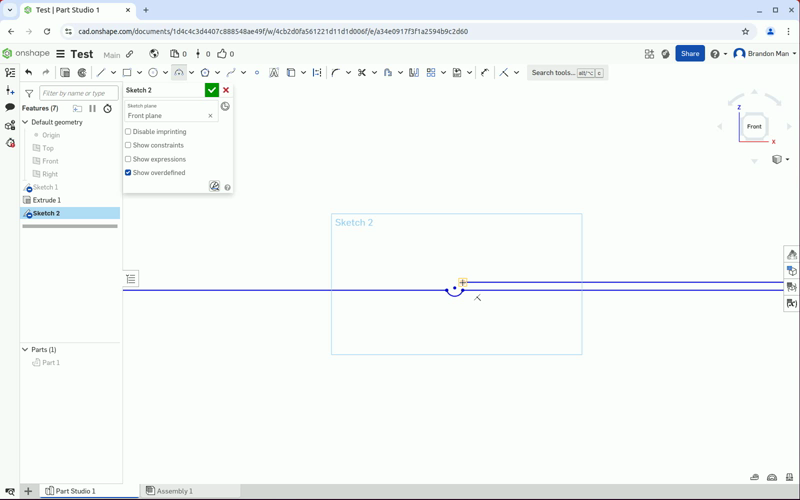
scroll(6)
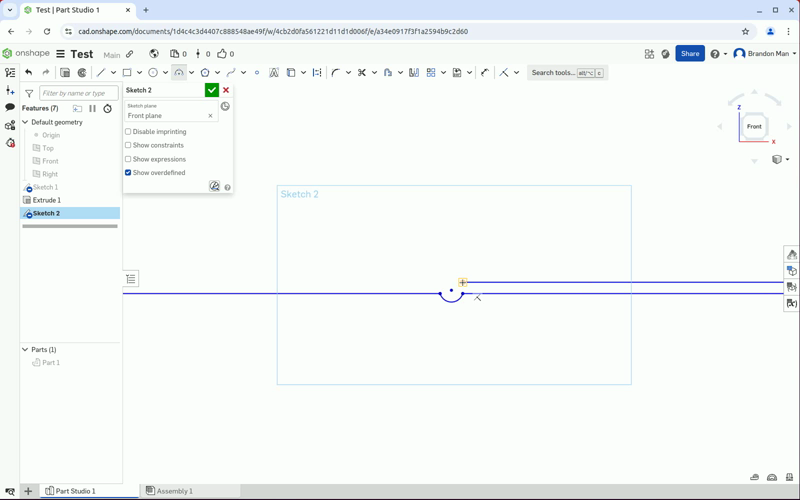
scroll(6)
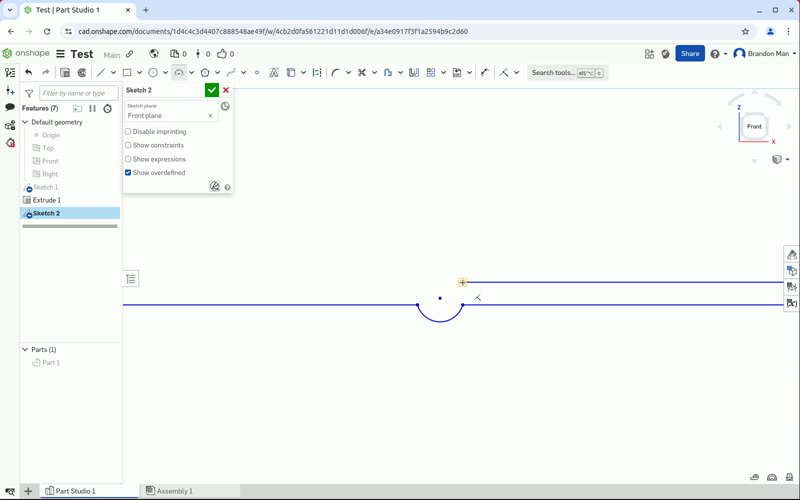
click(462, 282)
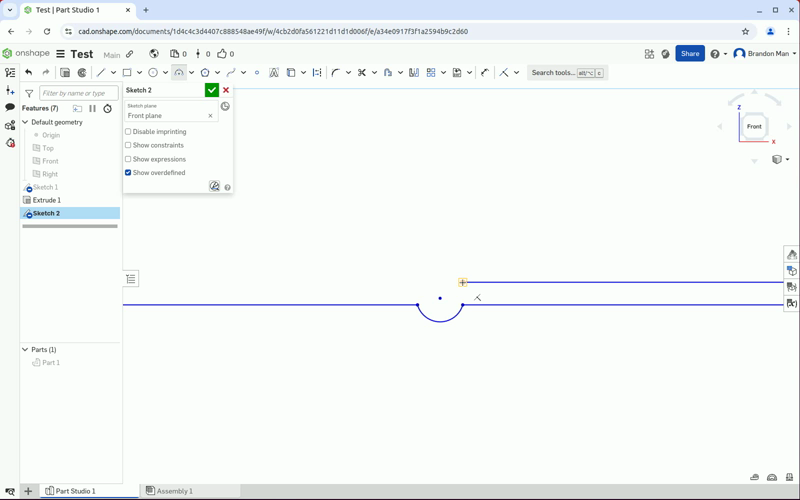
scroll(-6)
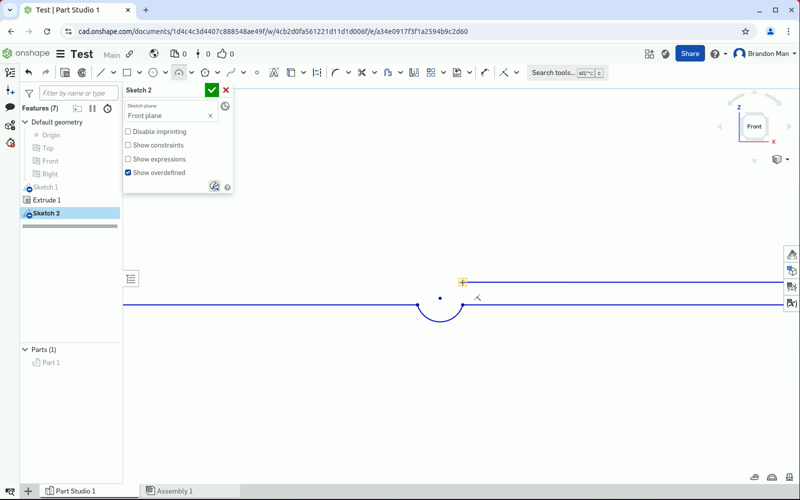
scroll(-6)
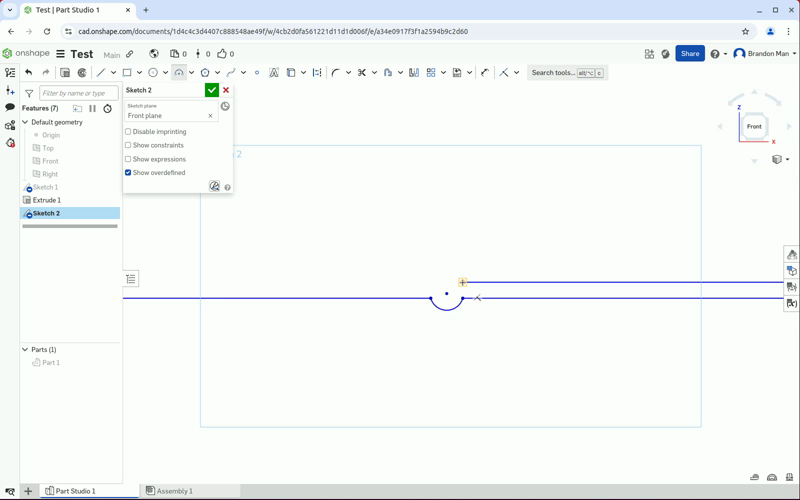
scroll(-6)
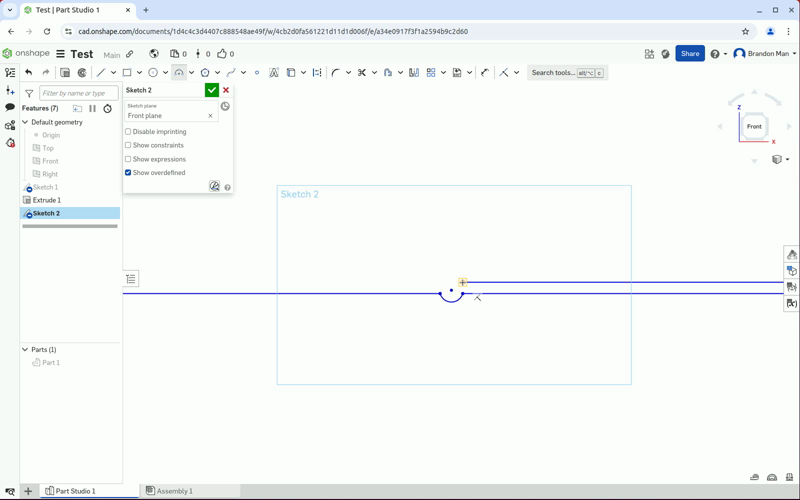
scroll(-6)
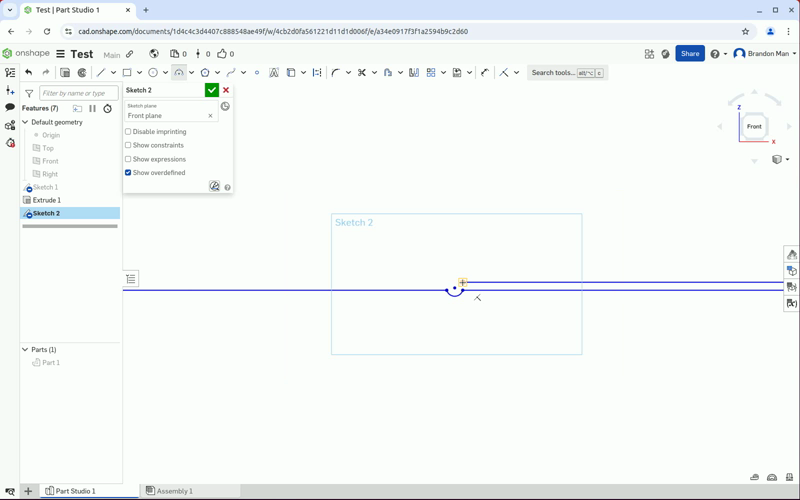
scroll(-6)
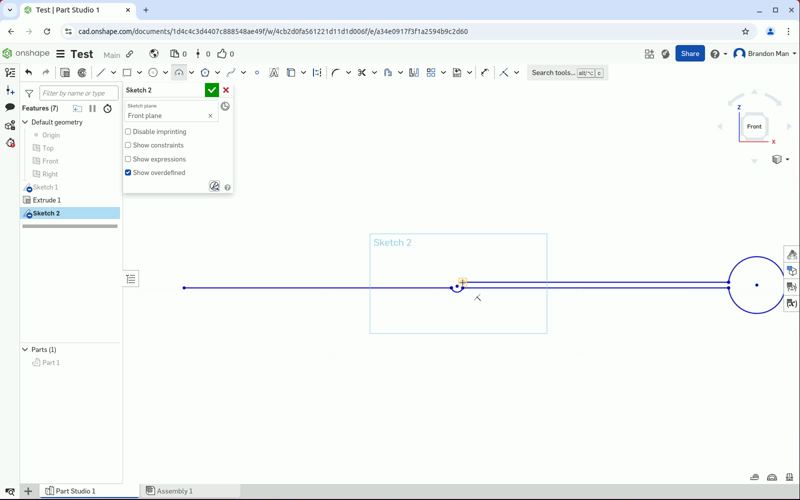
scroll(-6)
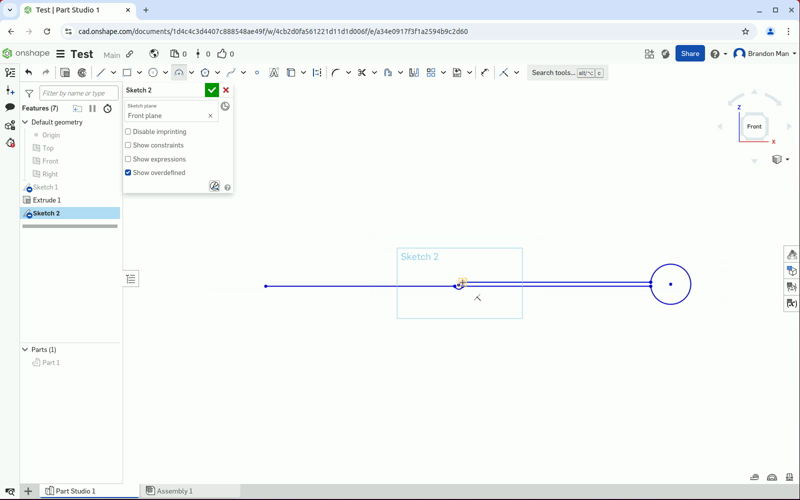
scroll(-6)
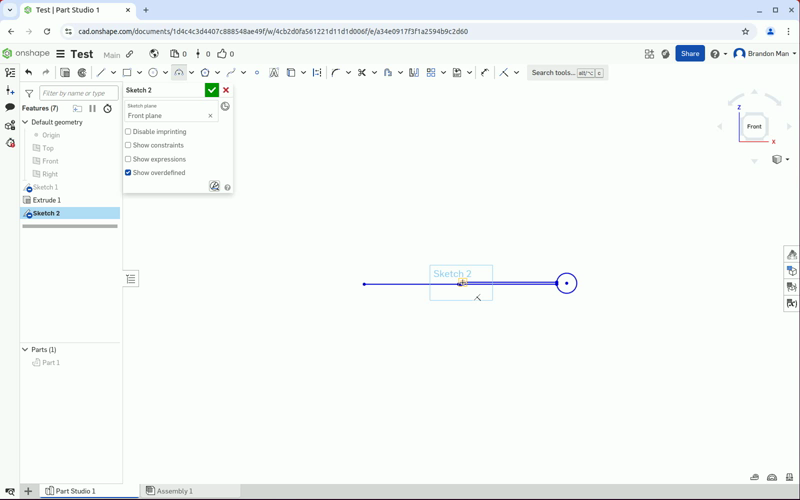
key_down(shift)
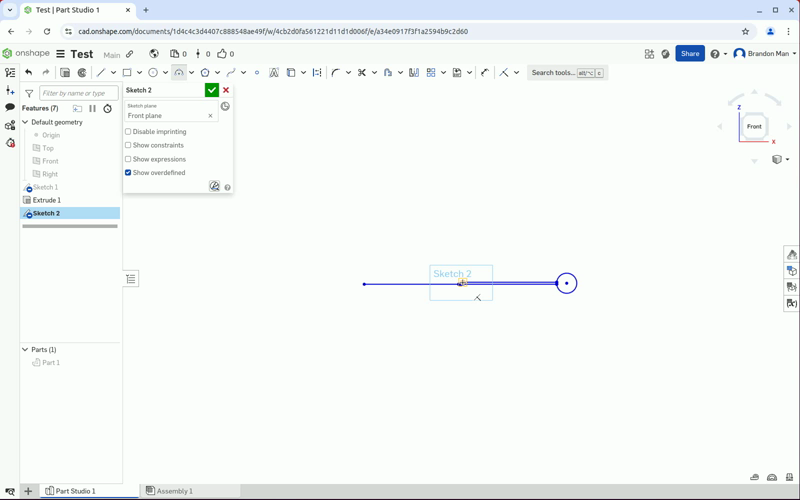
mouse_move(458, 282)
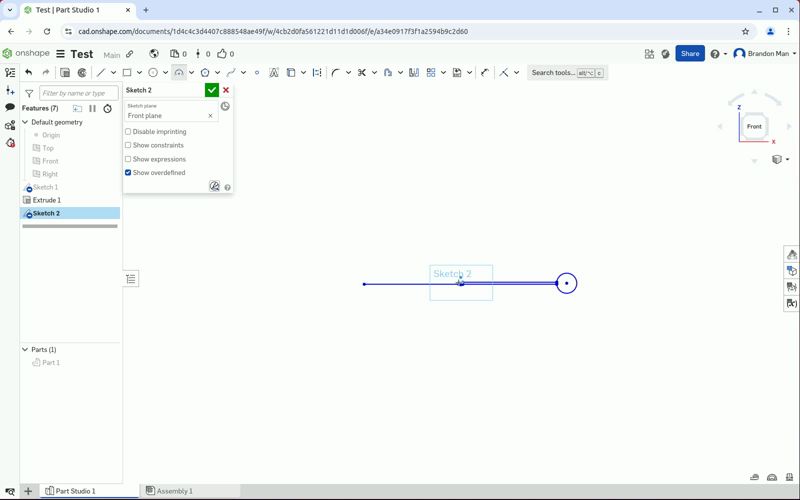
scroll(6)
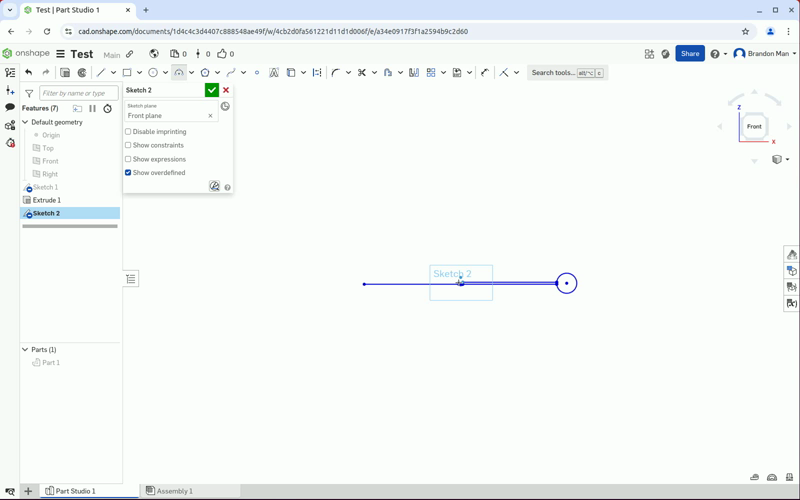
scroll(6)
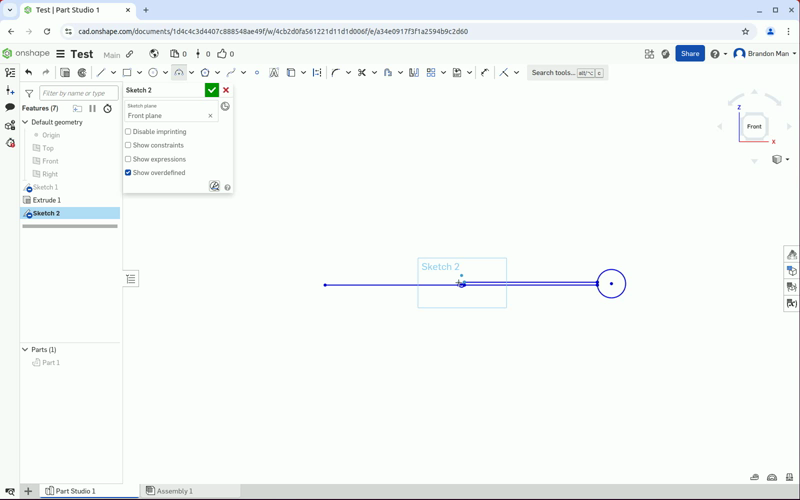
scroll(6)
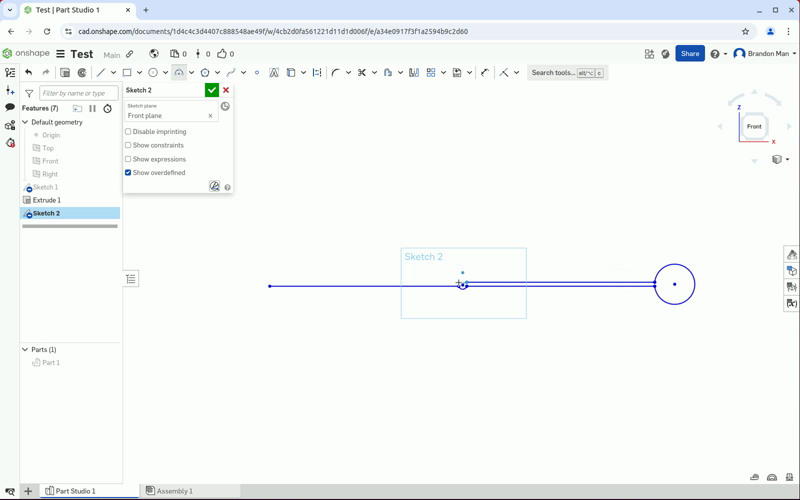
scroll(6)
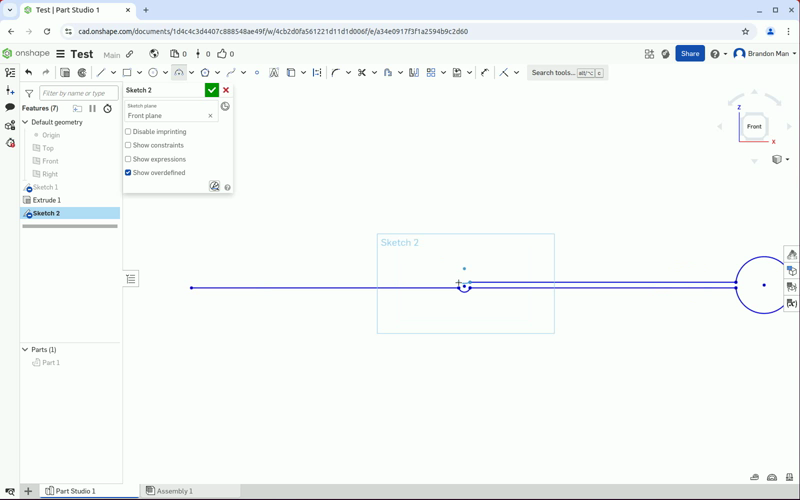
scroll(6)
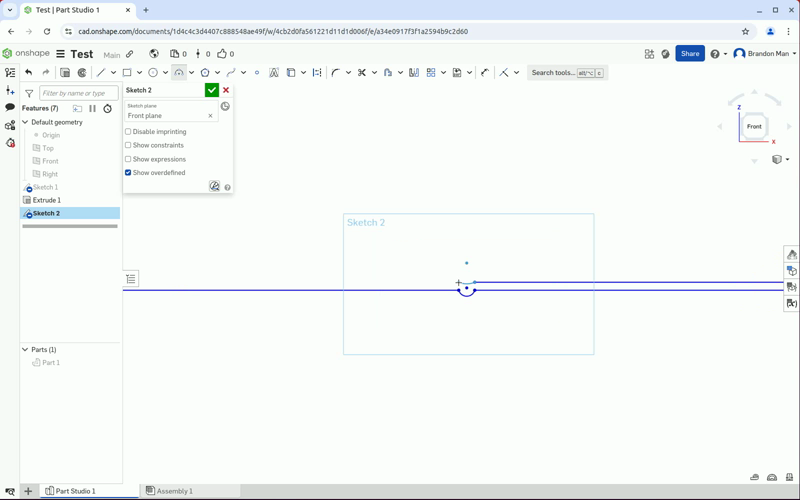
scroll(6)
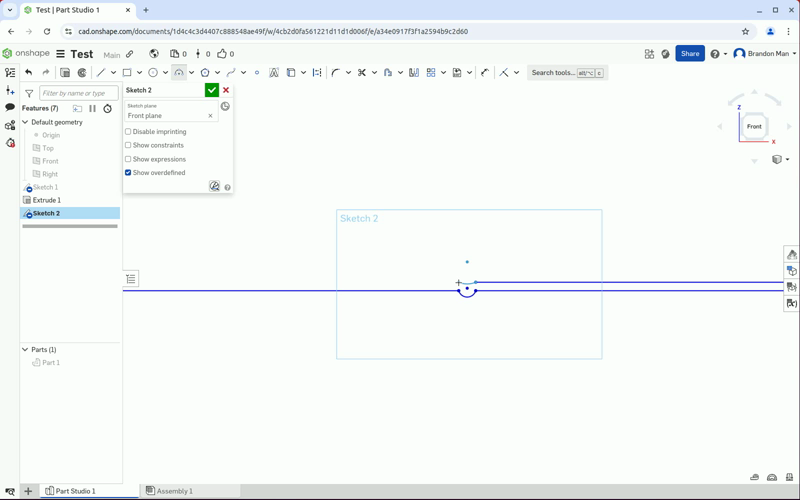
scroll(6)
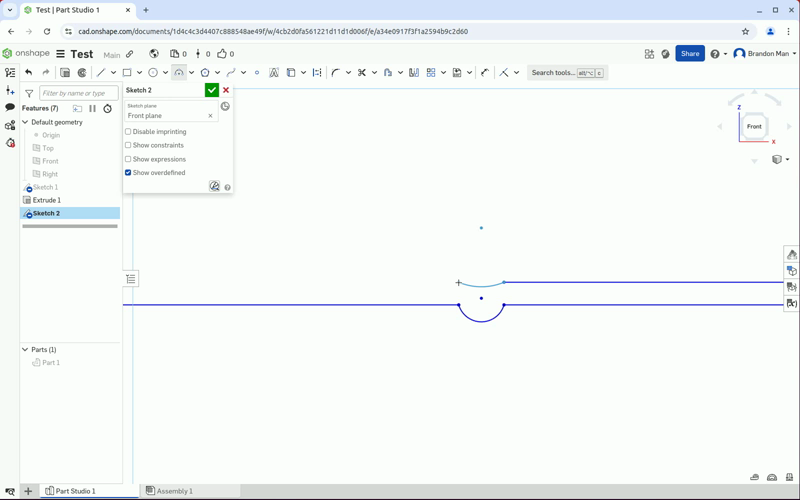
click(458, 282)
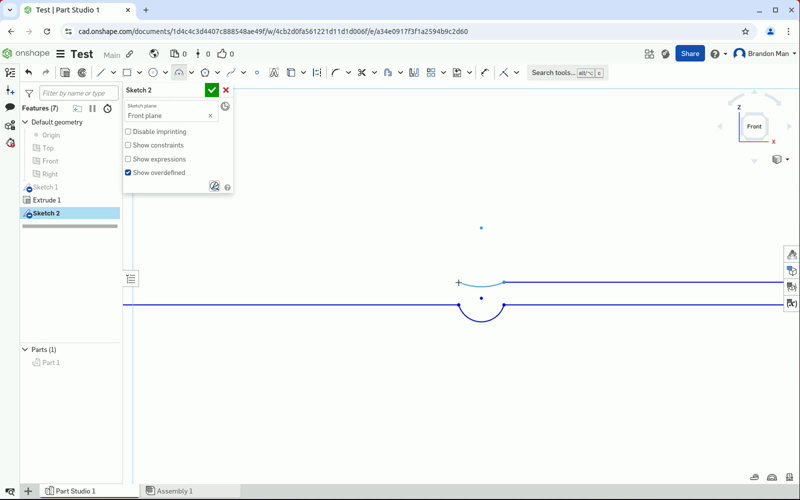
scroll(-6)
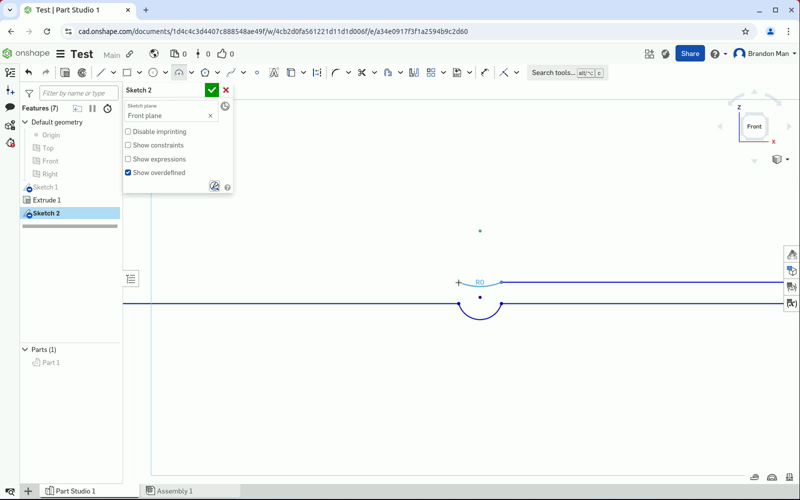
scroll(-6)
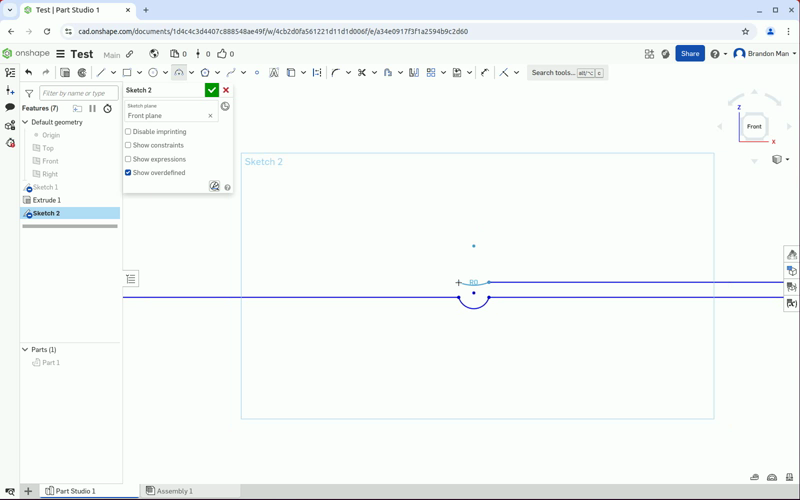
scroll(-6)
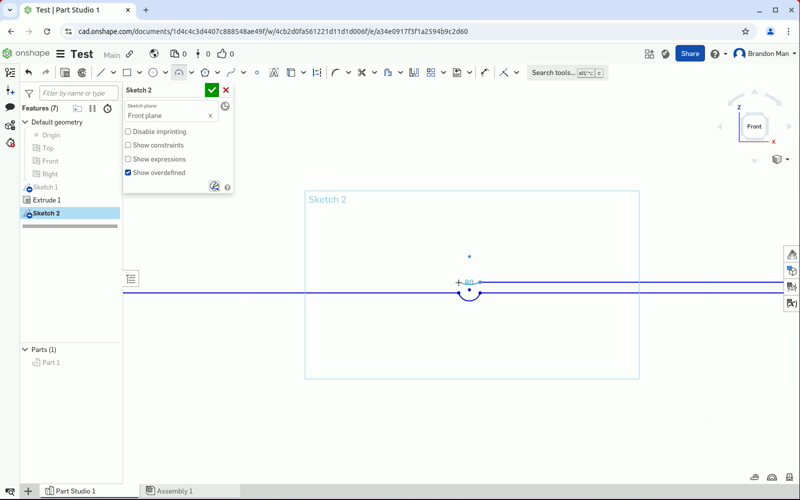
scroll(-6)
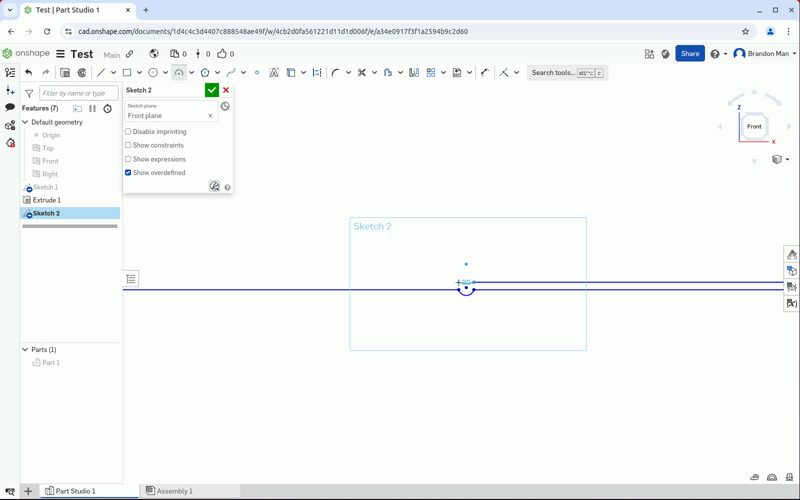
scroll(-6)
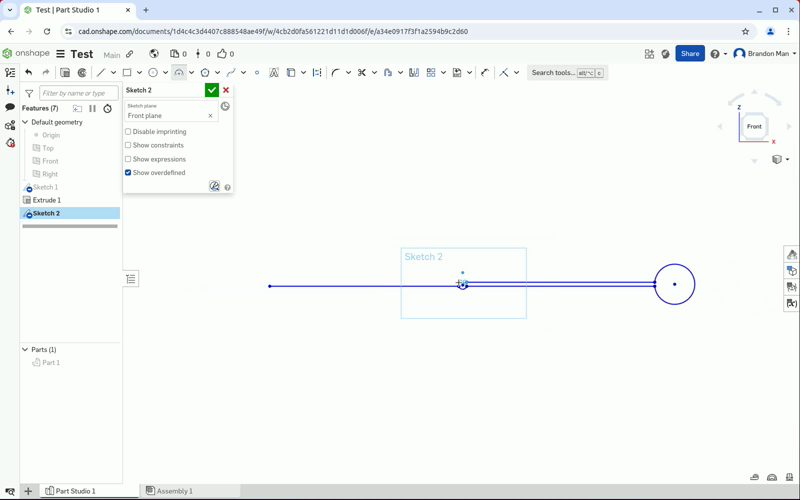
scroll(-6)
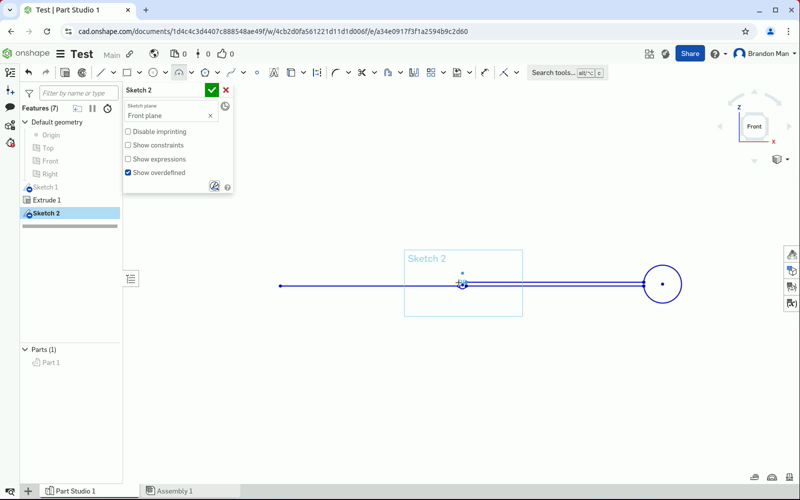
scroll(-6)
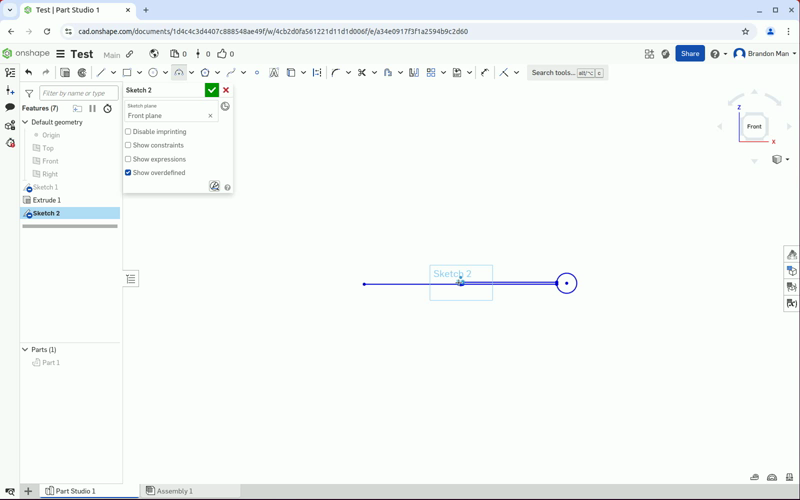
mouse_move(460, 280)
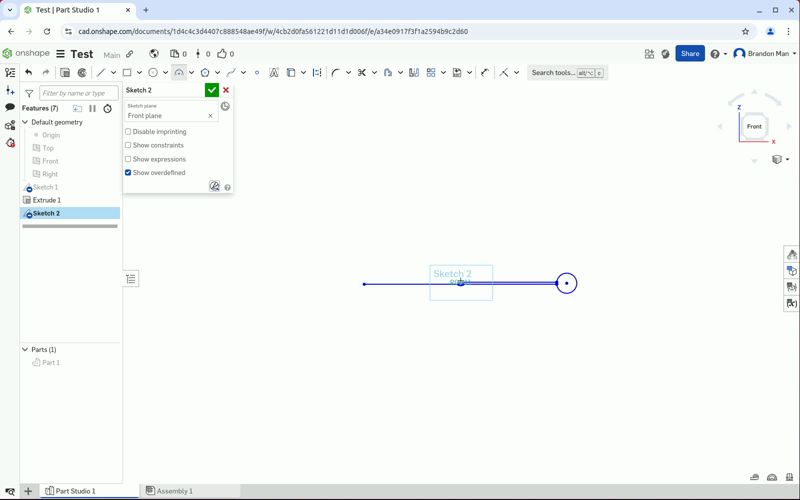
scroll(6)
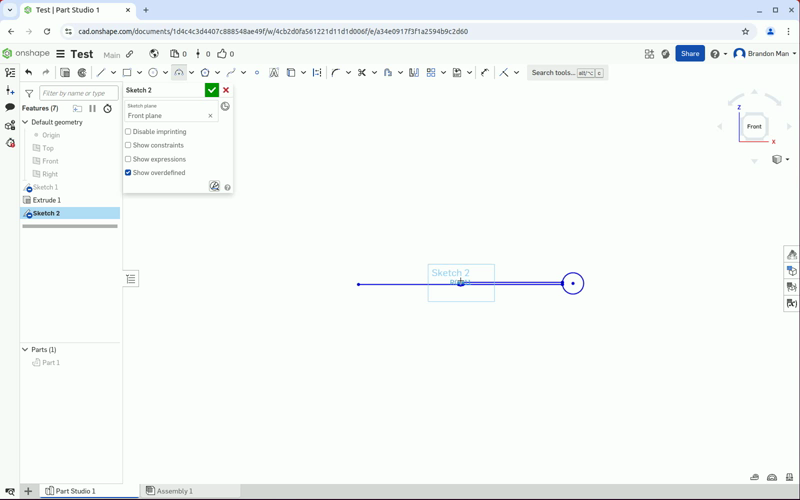
scroll(6)
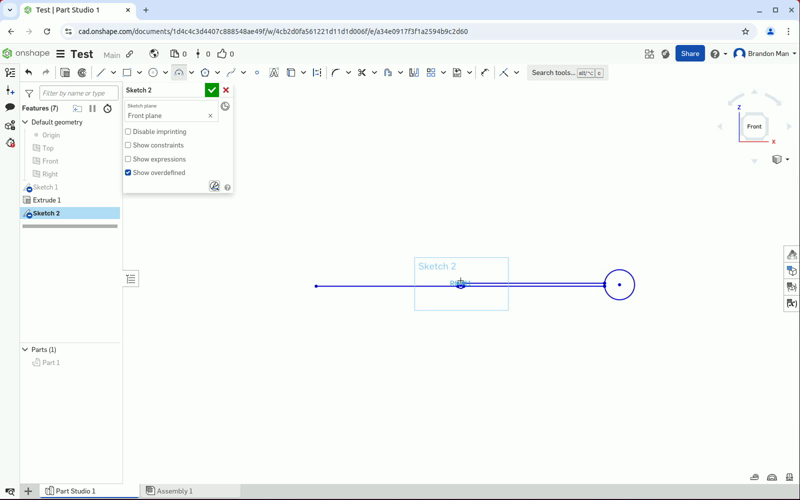
scroll(6)
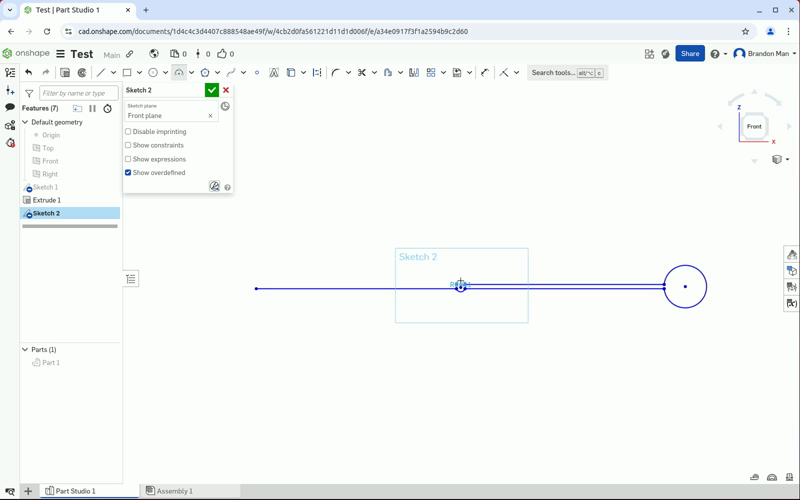
scroll(6)
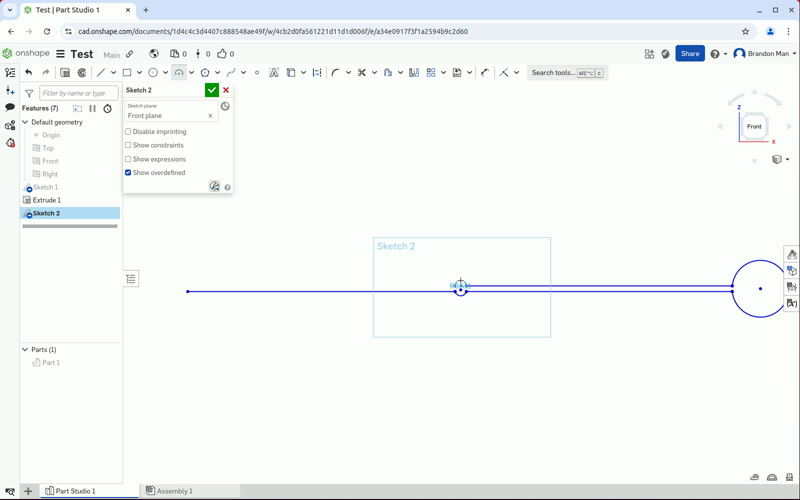
scroll(6)
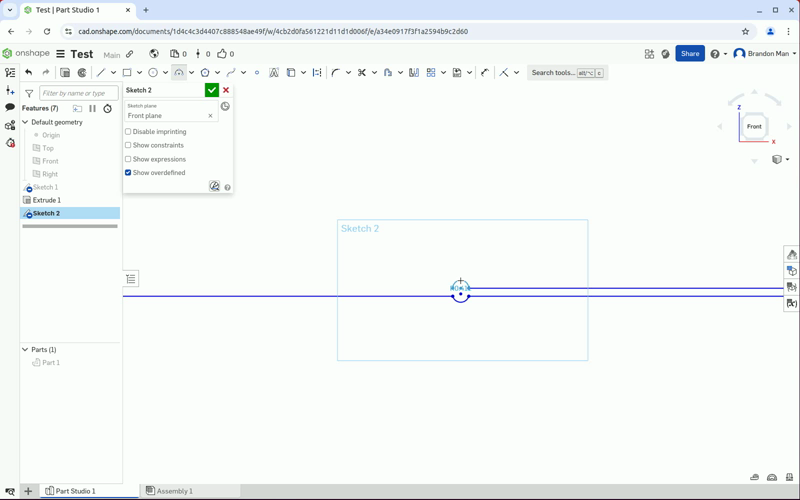
scroll(6)
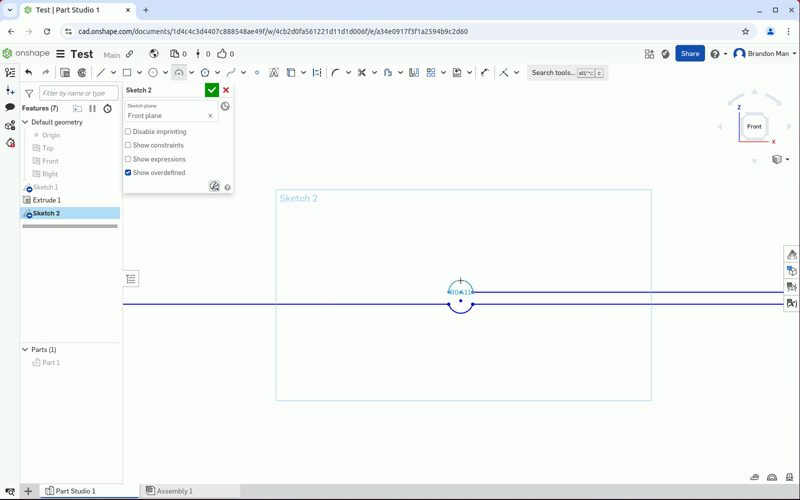
scroll(6)
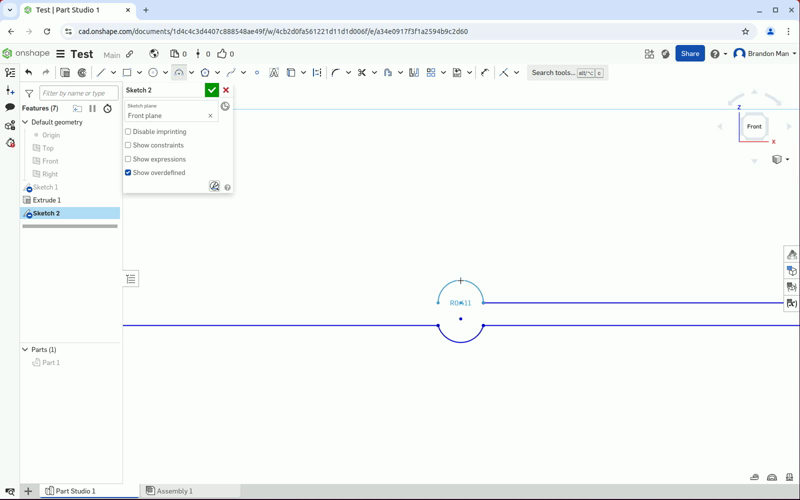
click(460, 280)
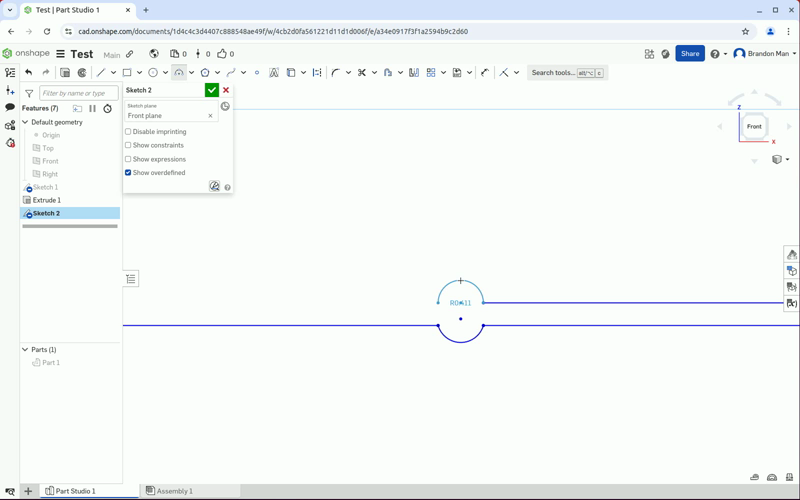
scroll(-6)
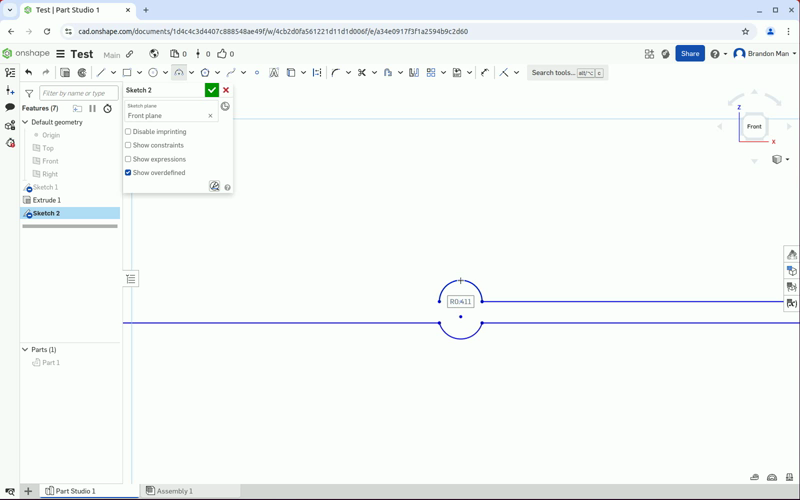
scroll(-6)
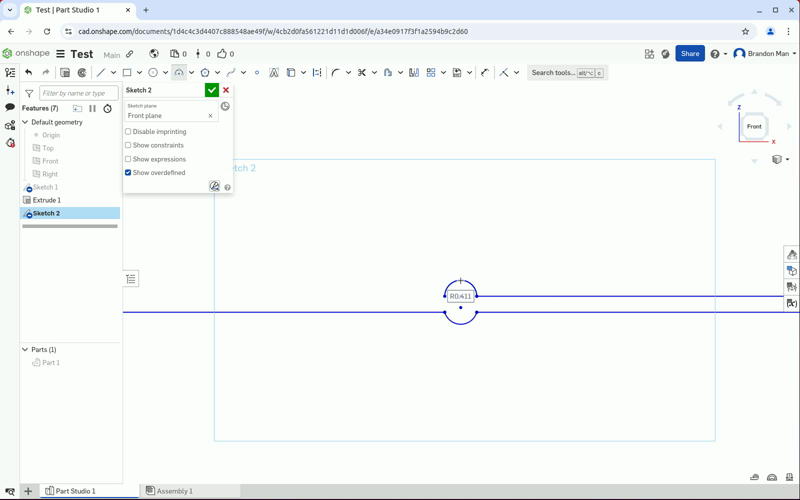
scroll(-6)
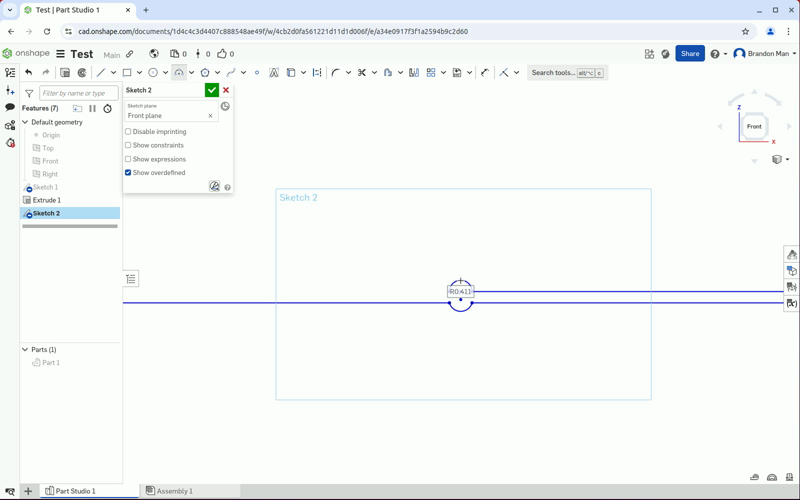
scroll(-6)
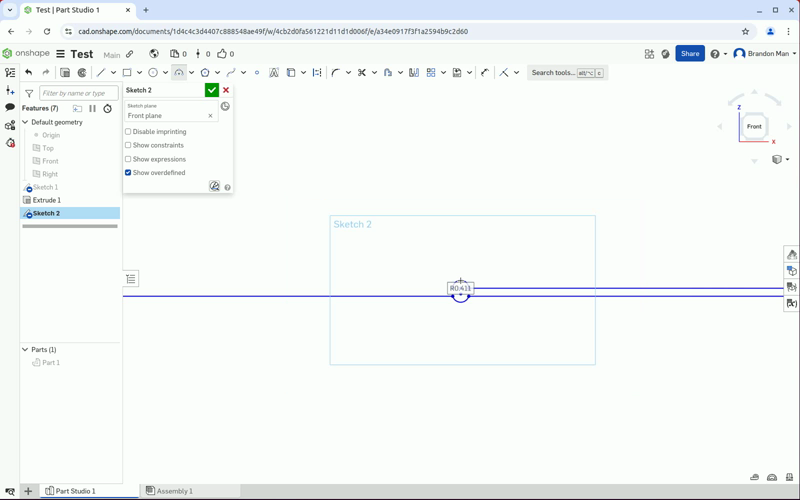
scroll(-6)
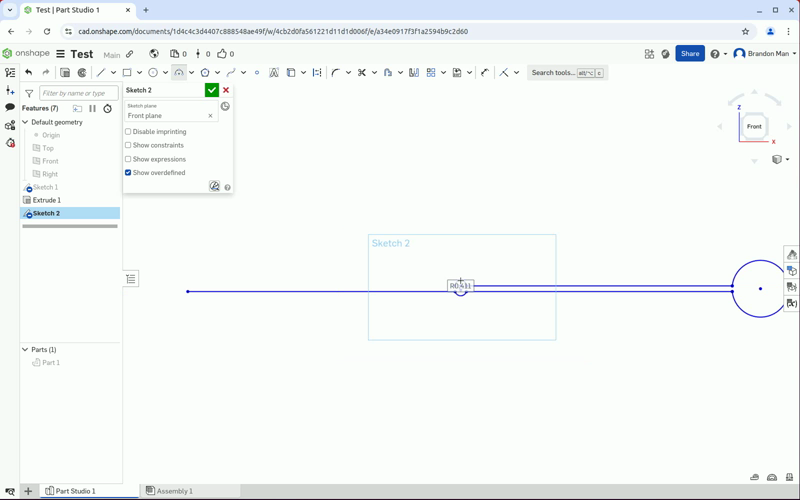
scroll(-6)
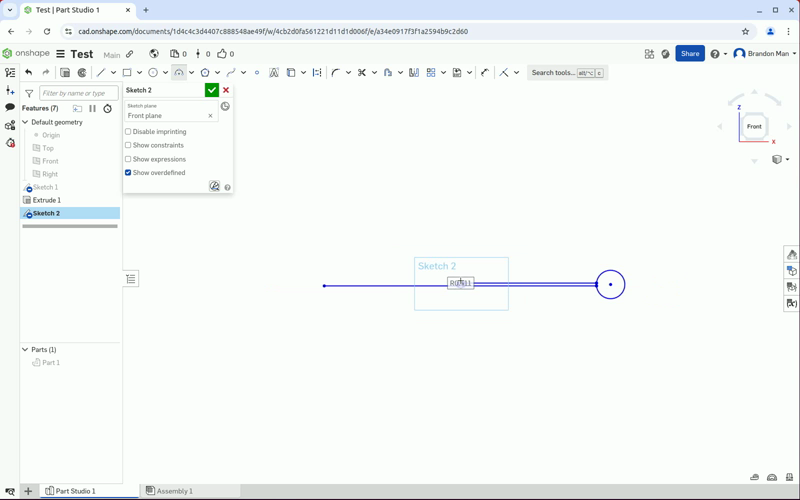
scroll(-6)
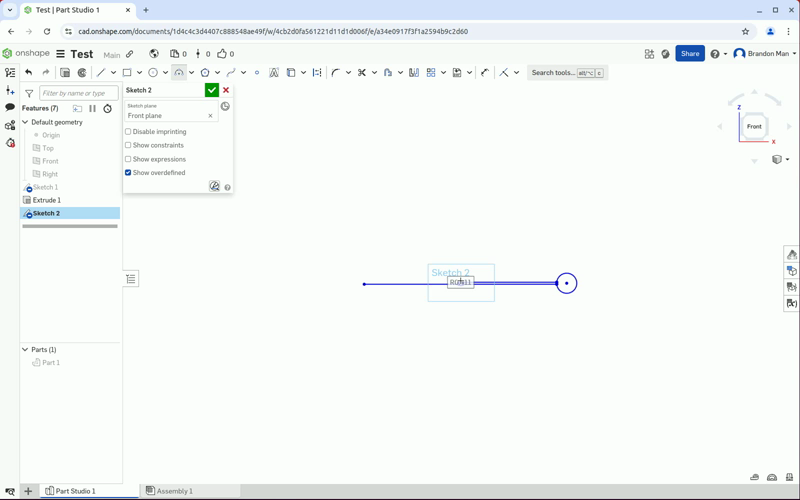
key_up(shift)
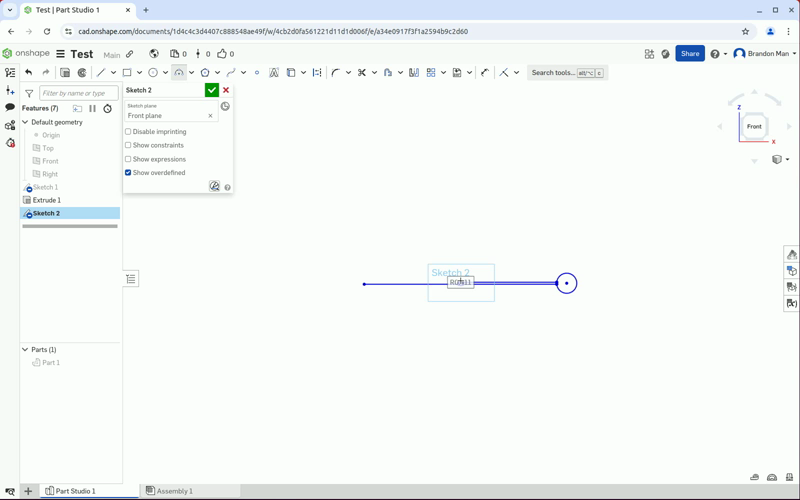
key(esc)
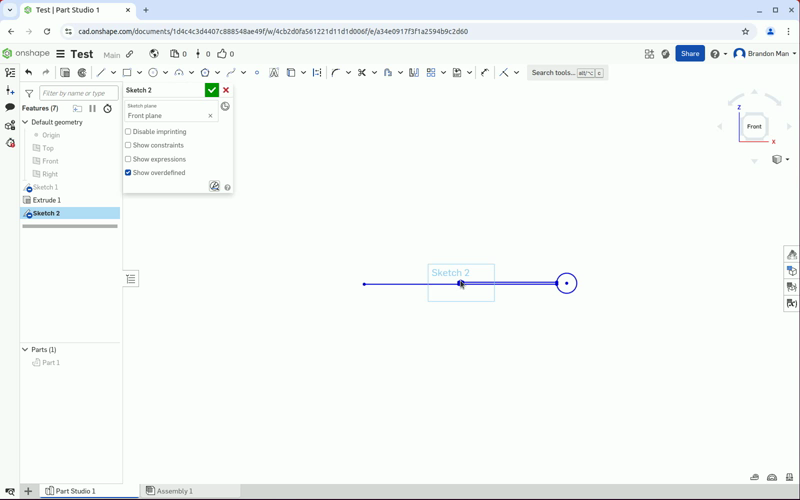
key(l)
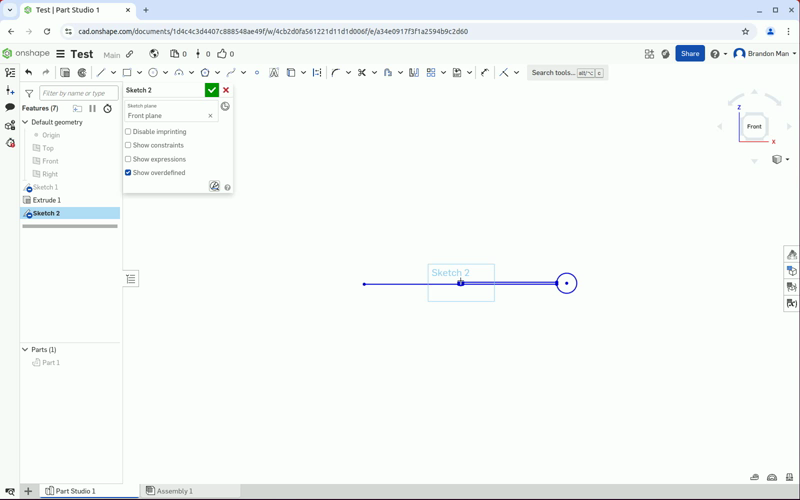
mouse_move(458, 282)
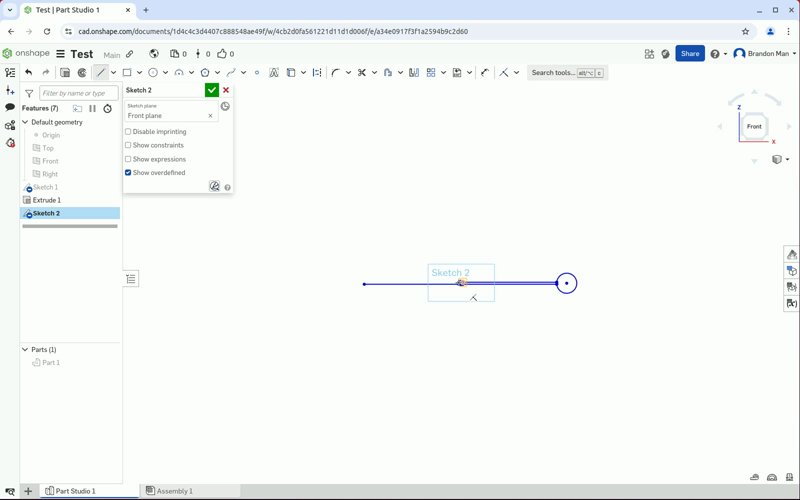
scroll(6)
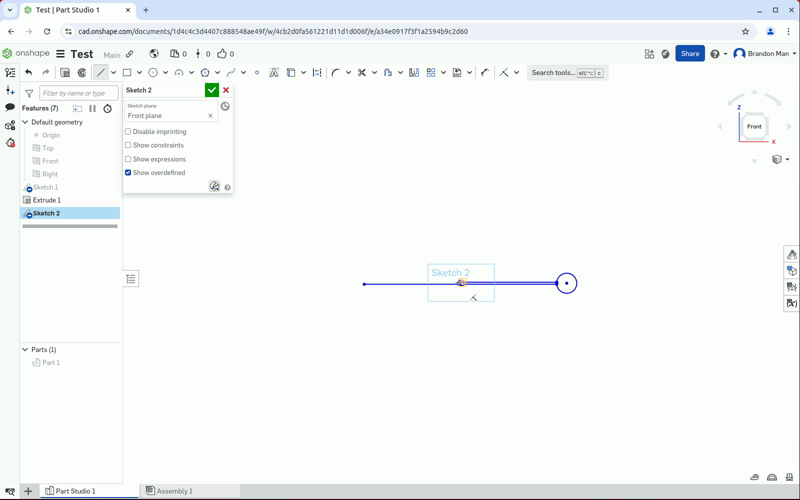
scroll(6)
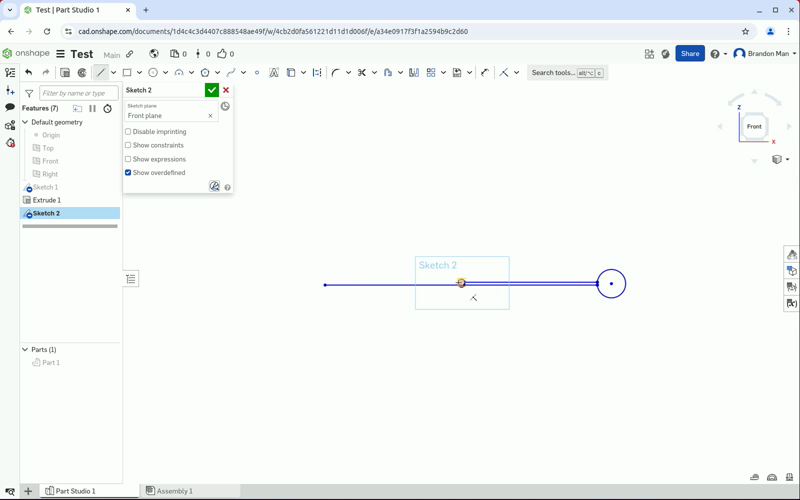
scroll(6)
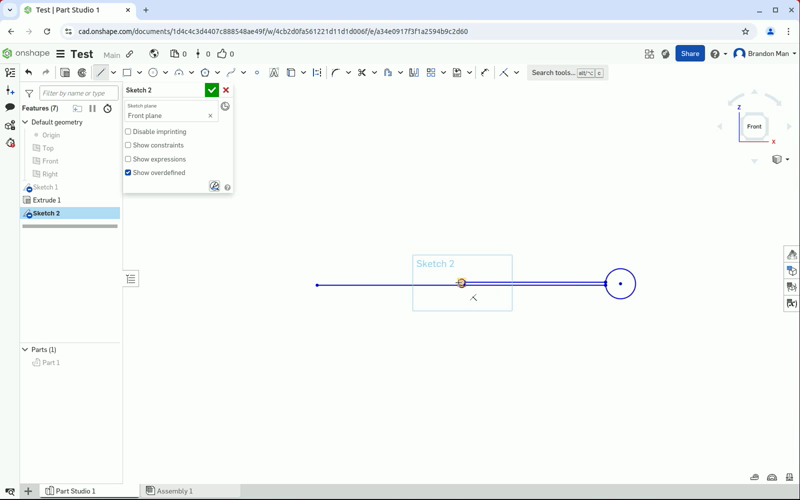
scroll(6)
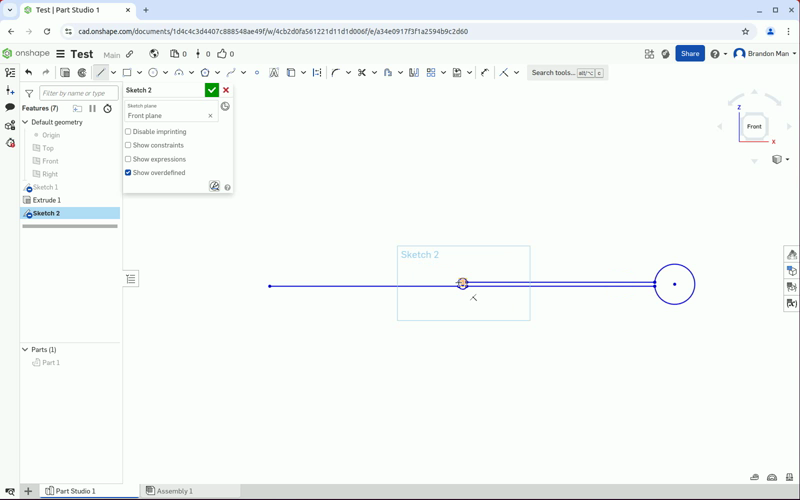
scroll(6)
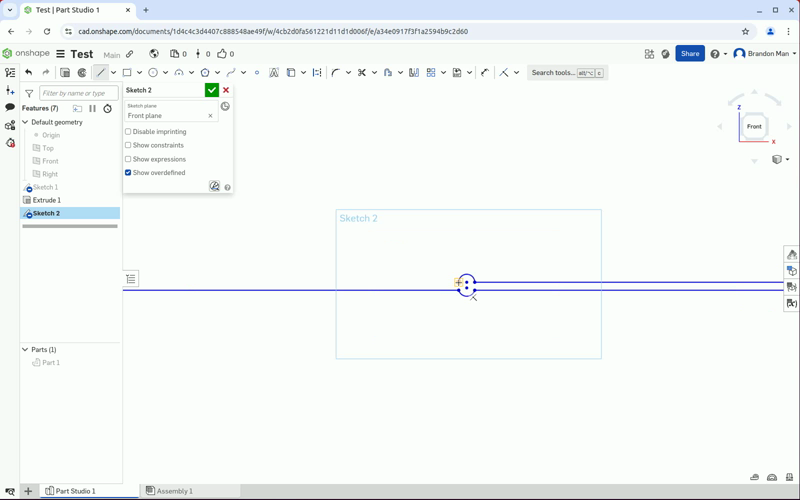
scroll(6)
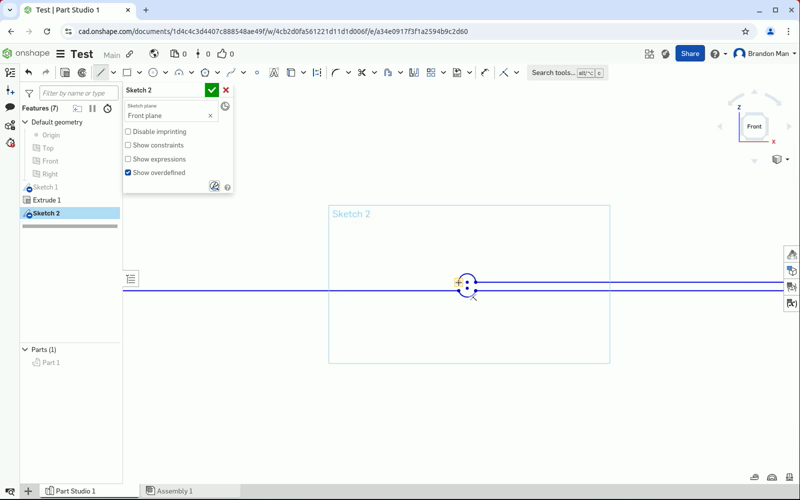
scroll(6)
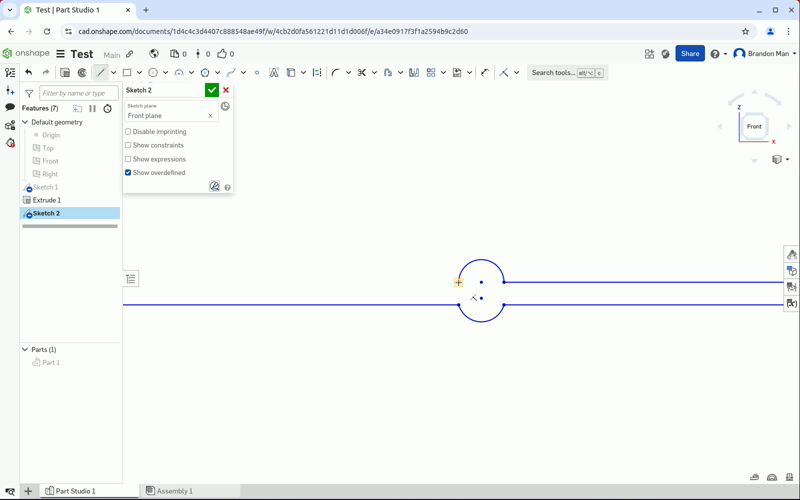
click(458, 282)
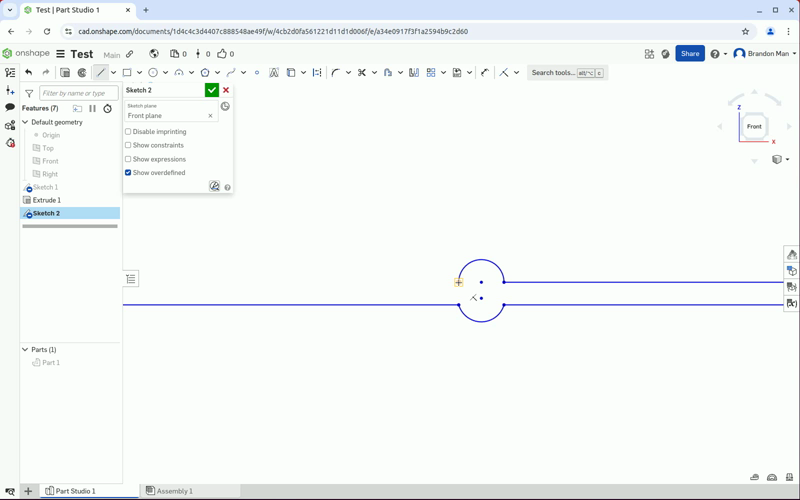
scroll(-6)
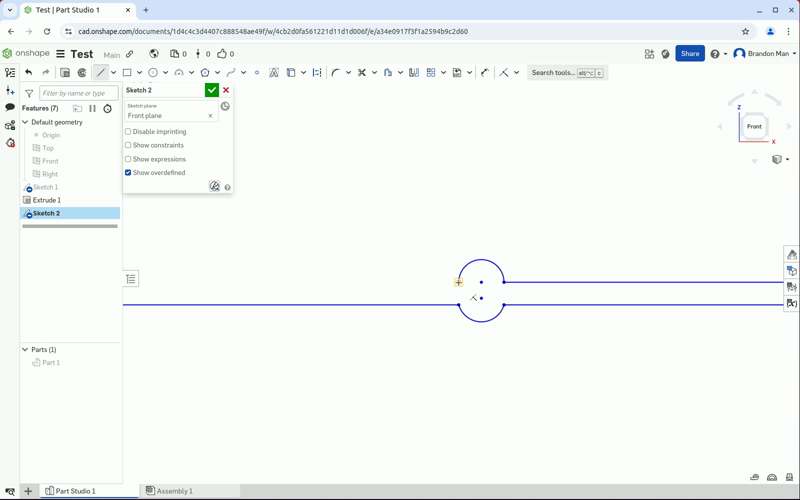
scroll(-6)
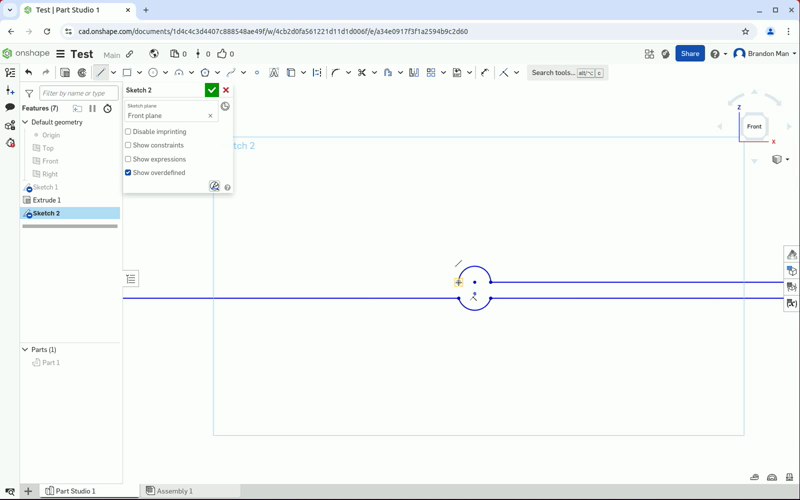
scroll(-6)
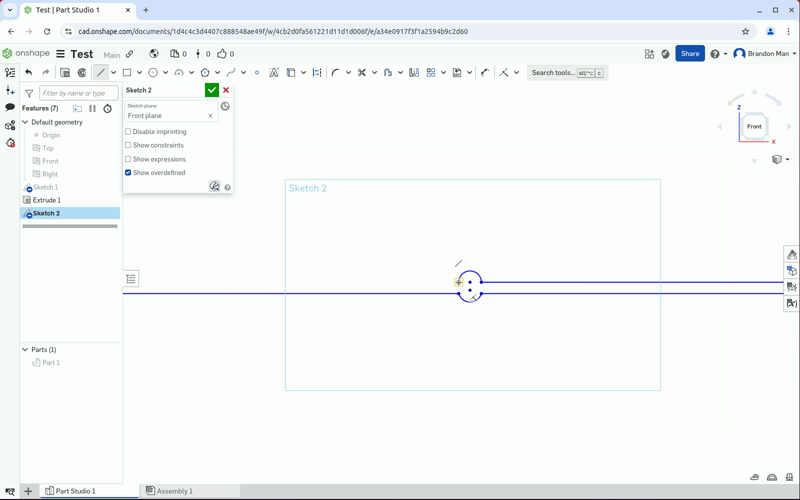
scroll(-6)
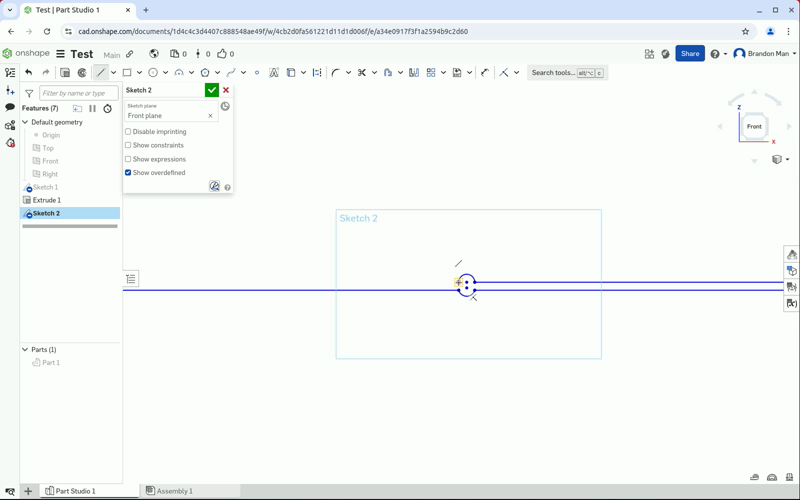
scroll(-6)
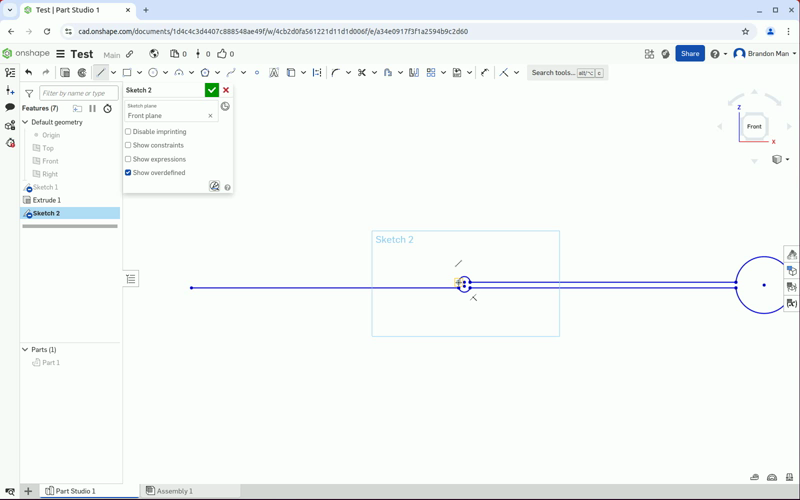
scroll(-6)
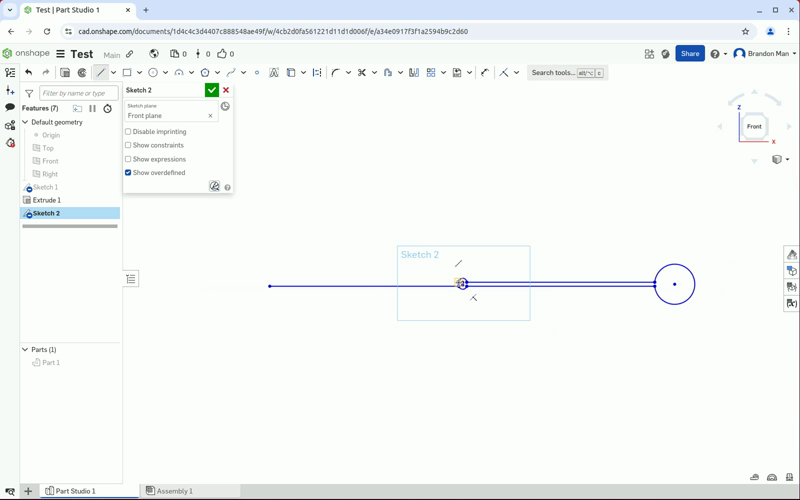
scroll(-6)
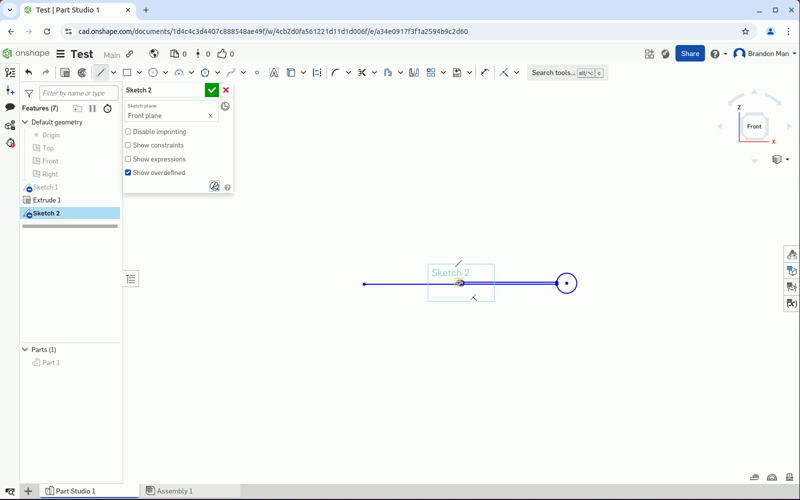
key_down(shift)
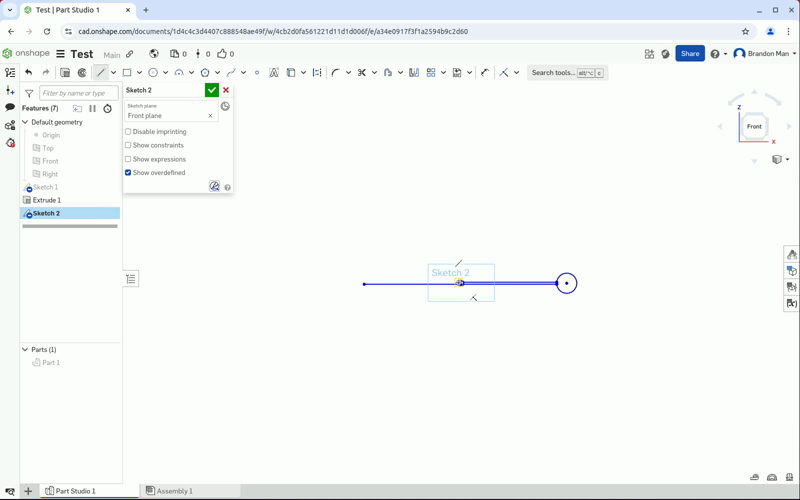
mouse_move(364, 282)
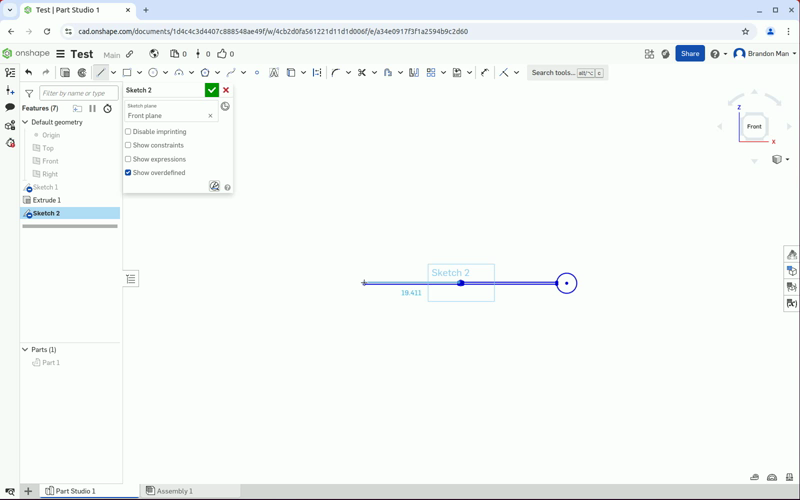
scroll(6)
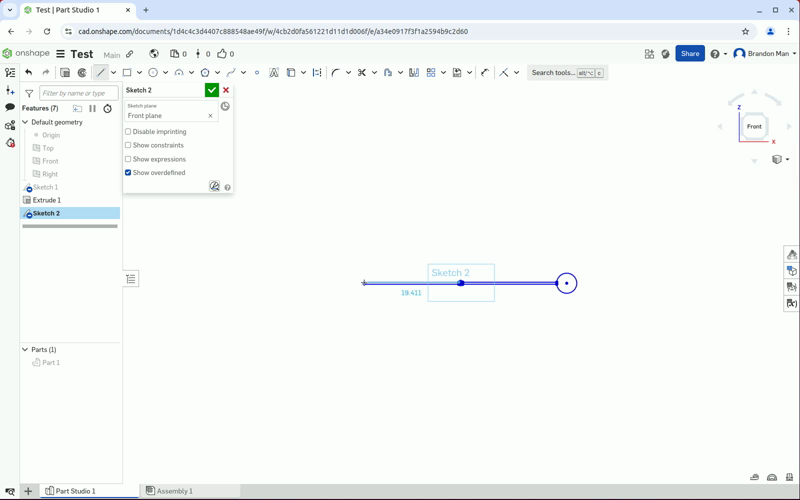
scroll(6)
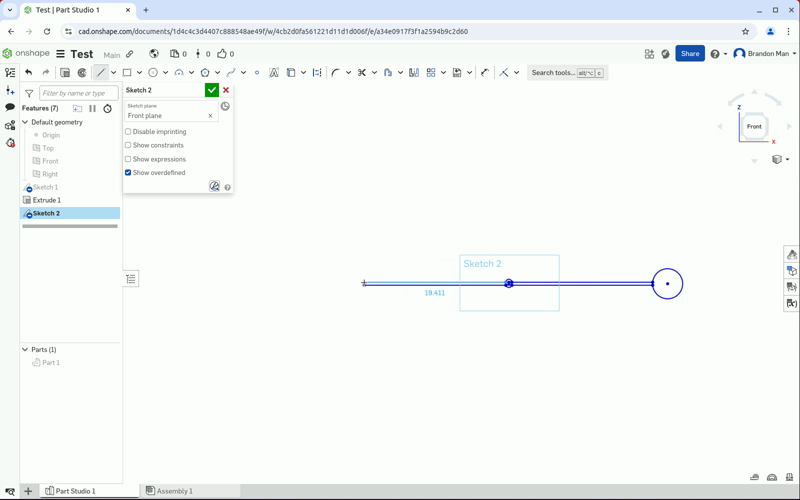
scroll(6)
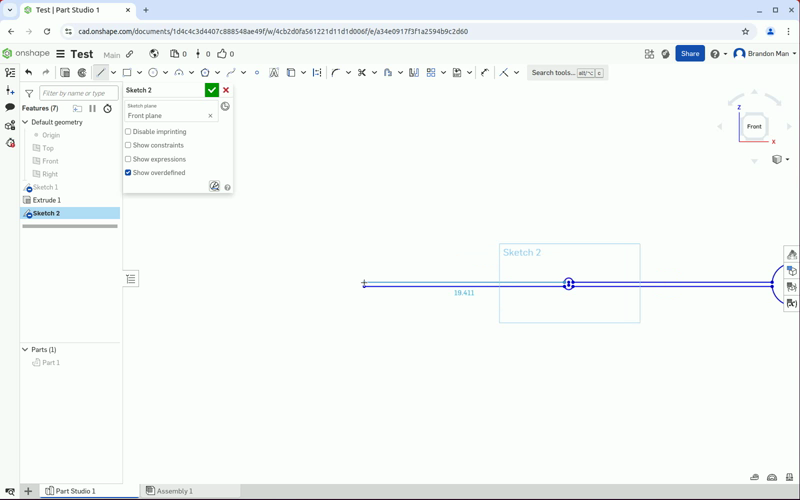
scroll(6)
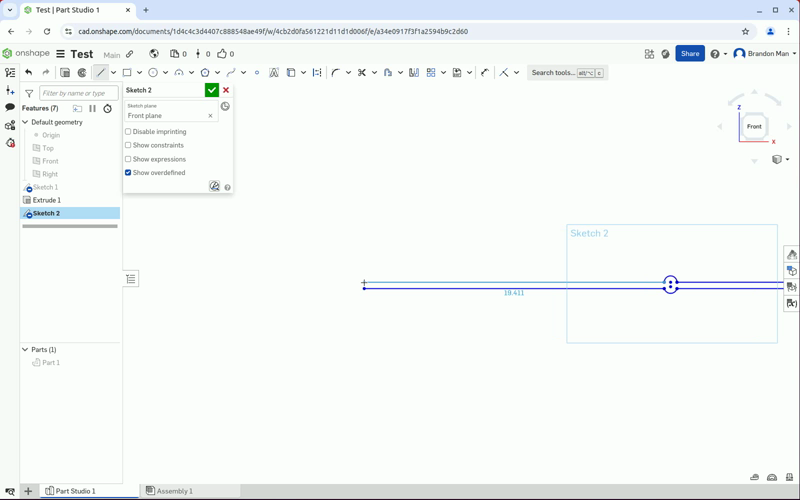
scroll(6)
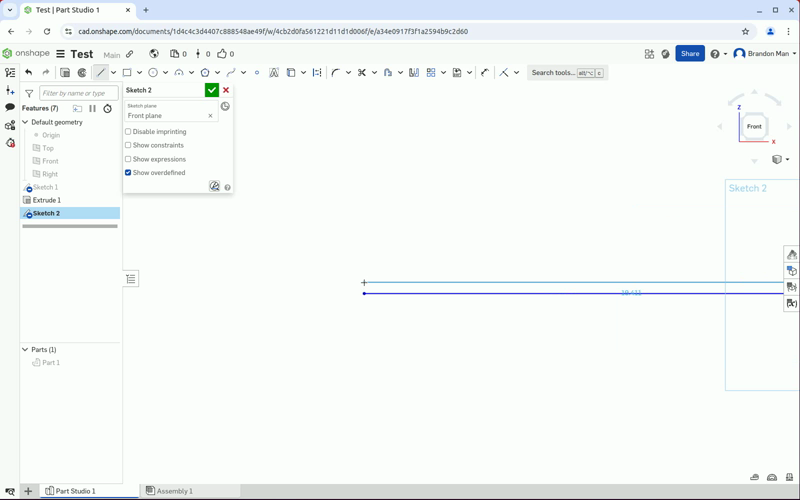
scroll(6)
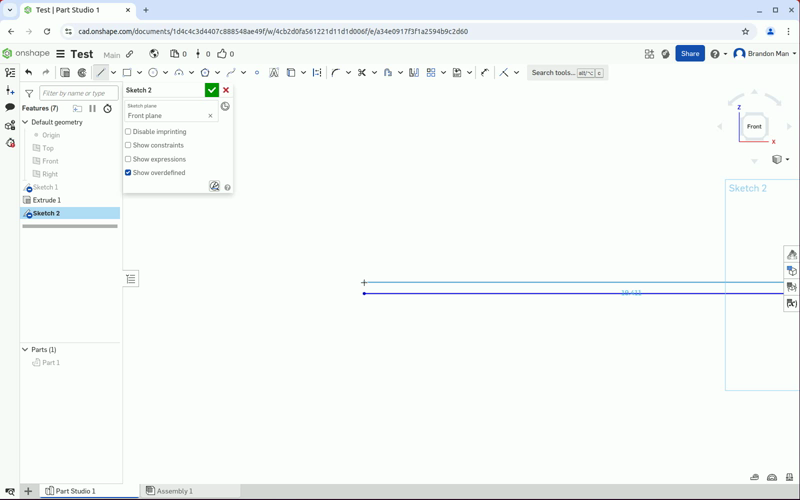
scroll(6)
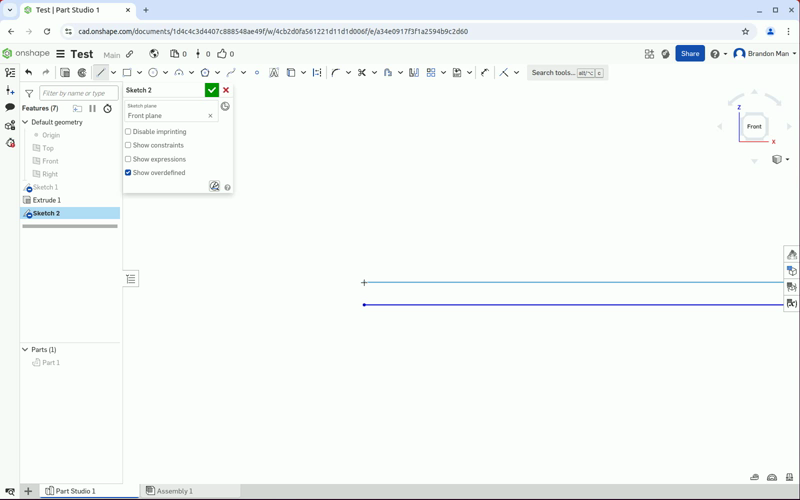
click(364, 282)
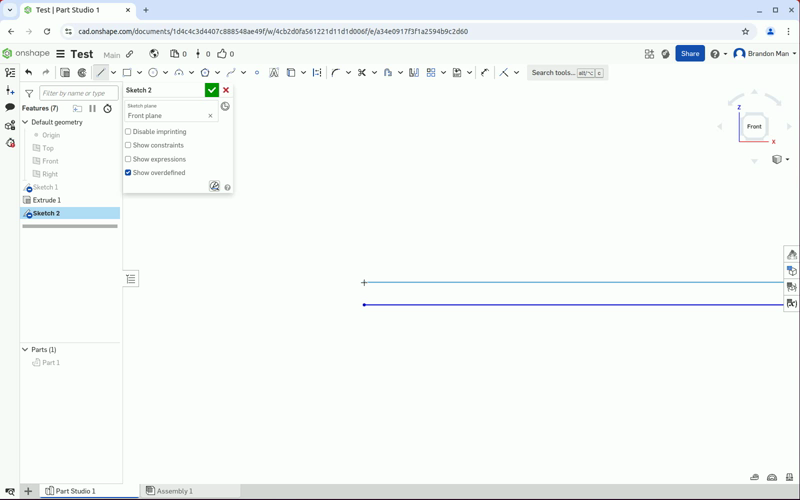
scroll(-6)
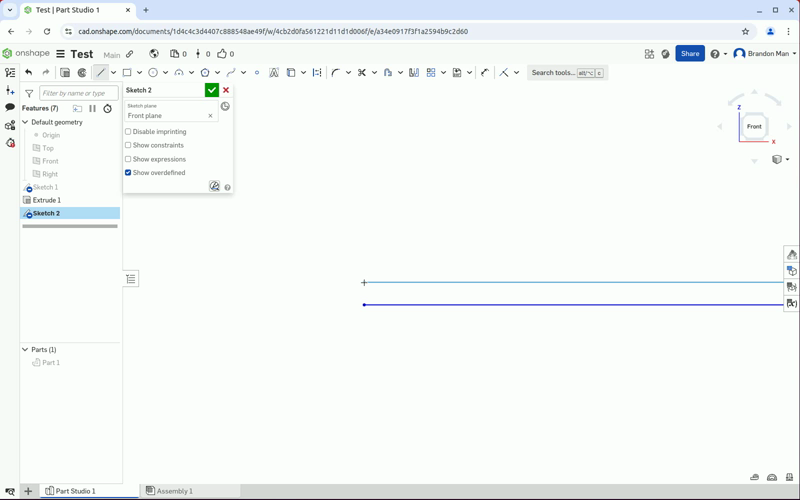
scroll(-6)
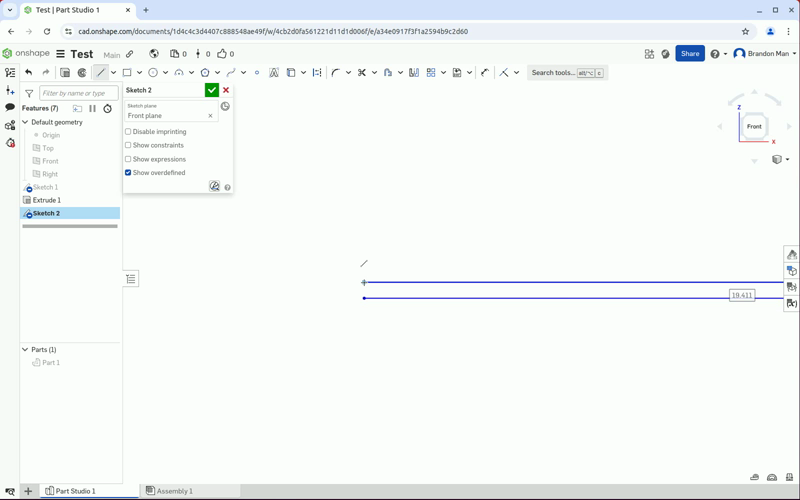
scroll(-6)
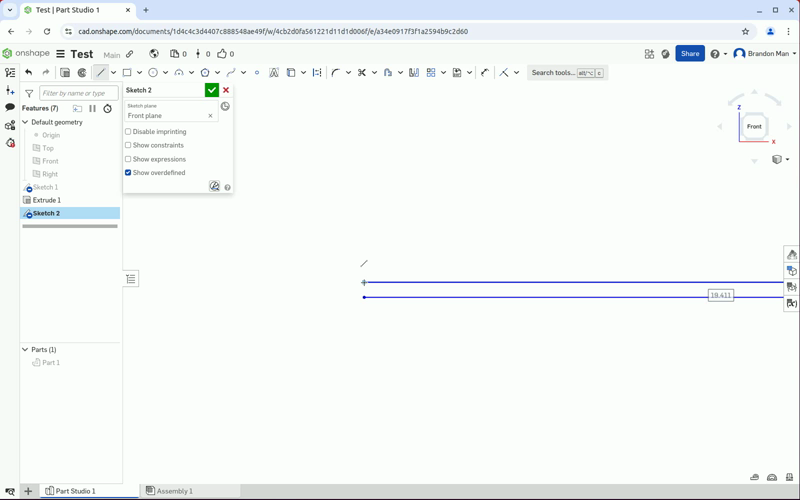
scroll(-6)
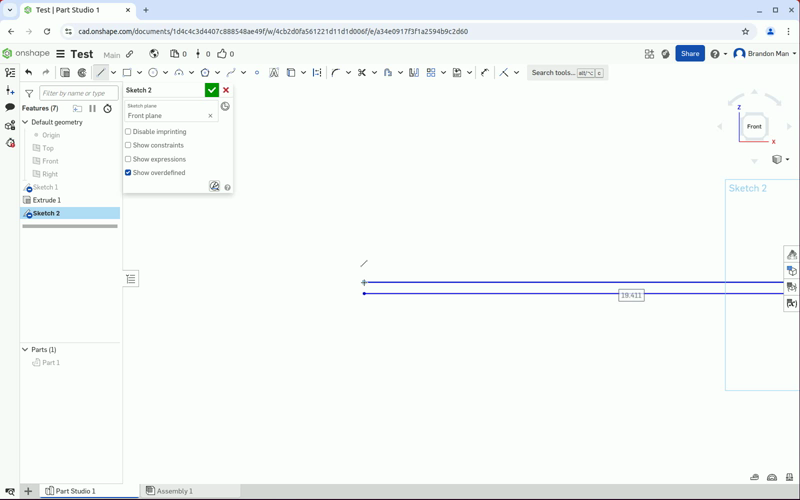
scroll(-6)
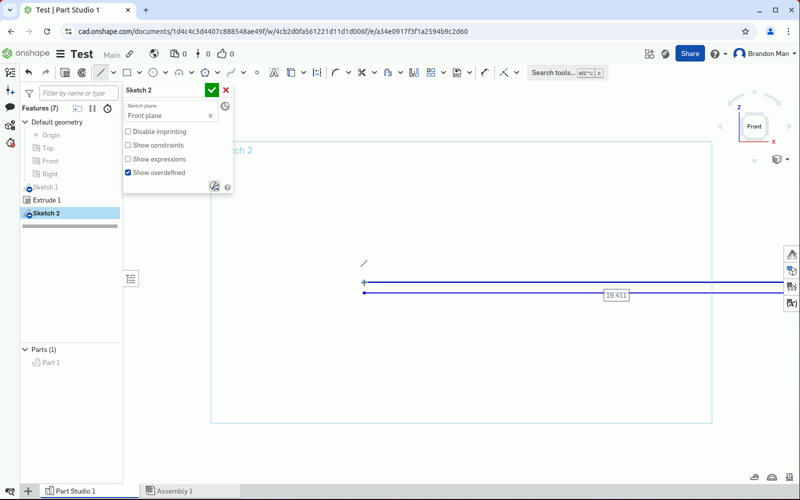
scroll(-6)
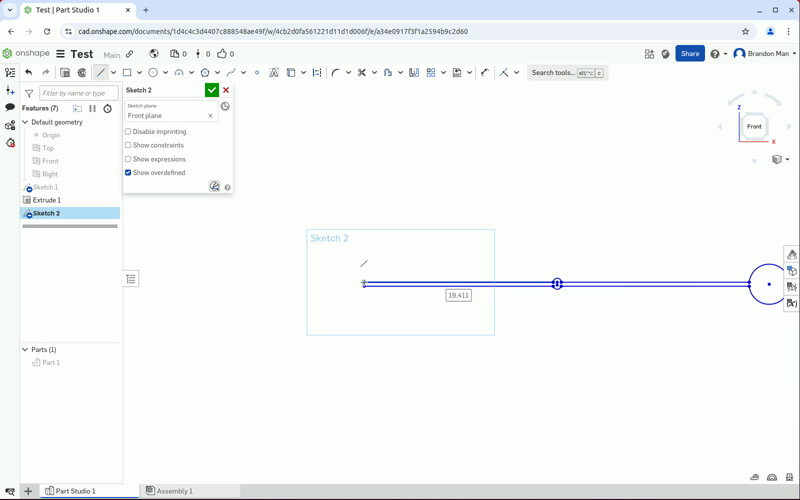
scroll(-6)
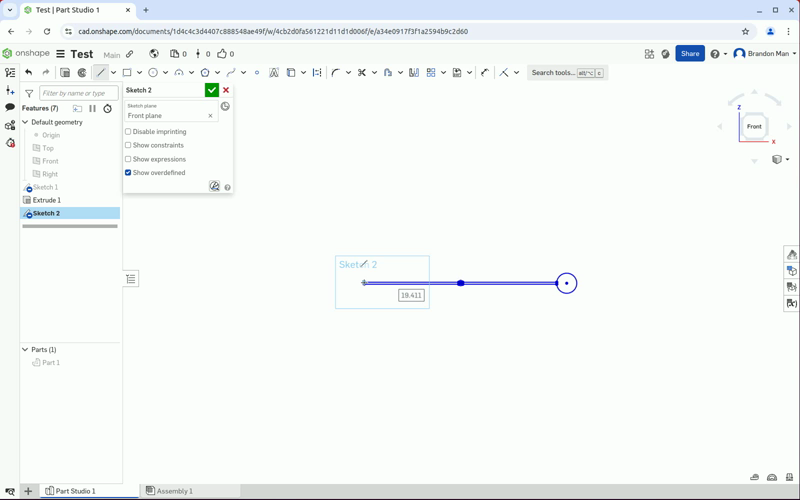
key_up(shift)
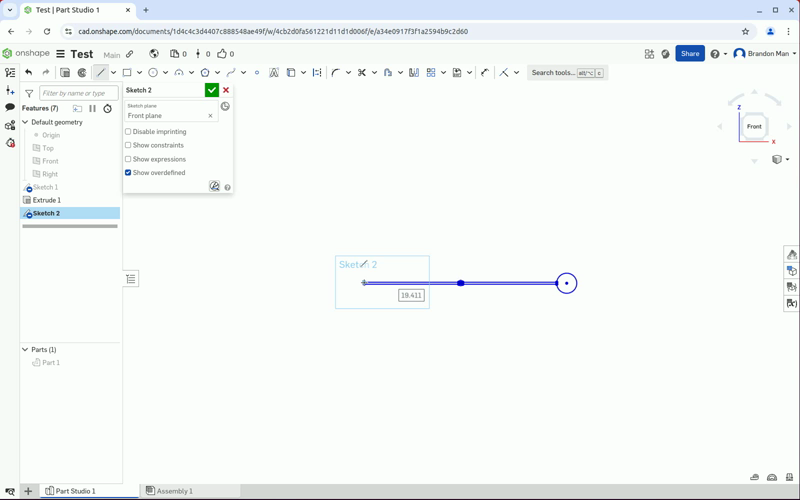
key(esc)
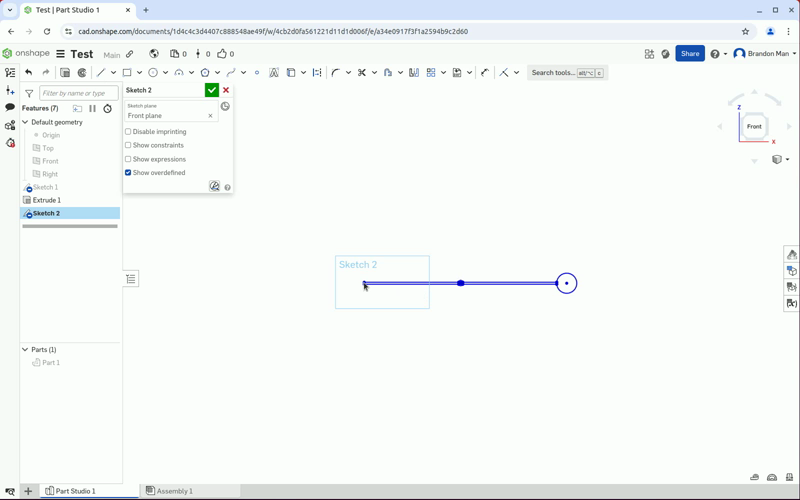
key(a)
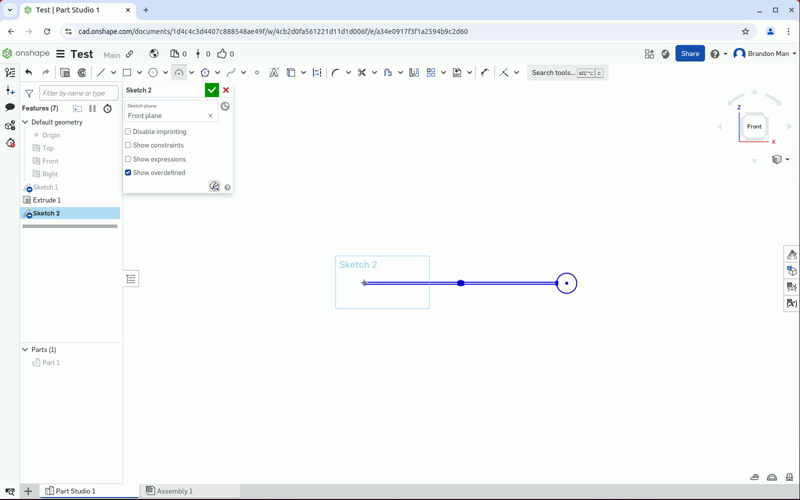
mouse_move(364, 282)
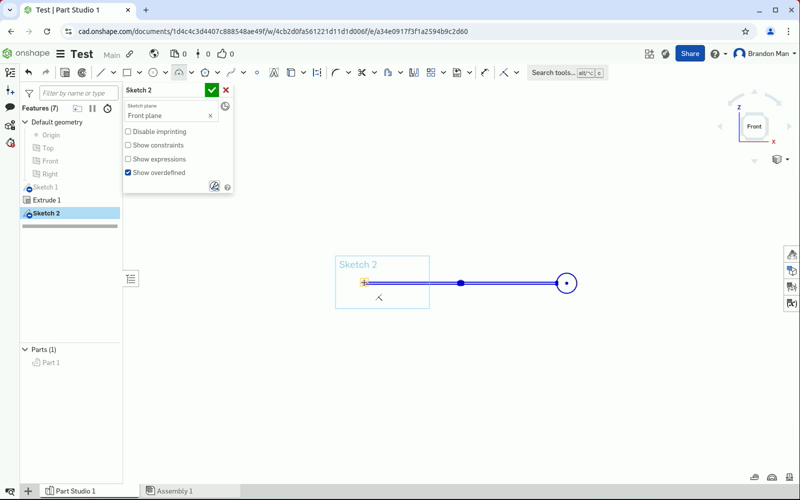
scroll(6)
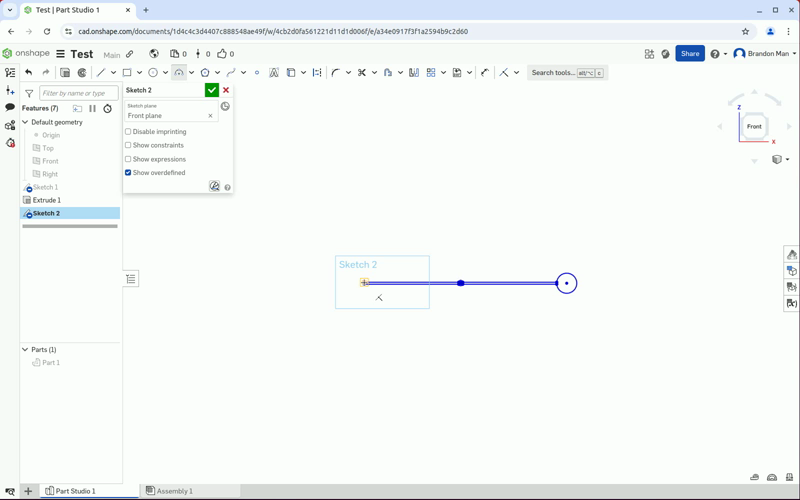
scroll(6)
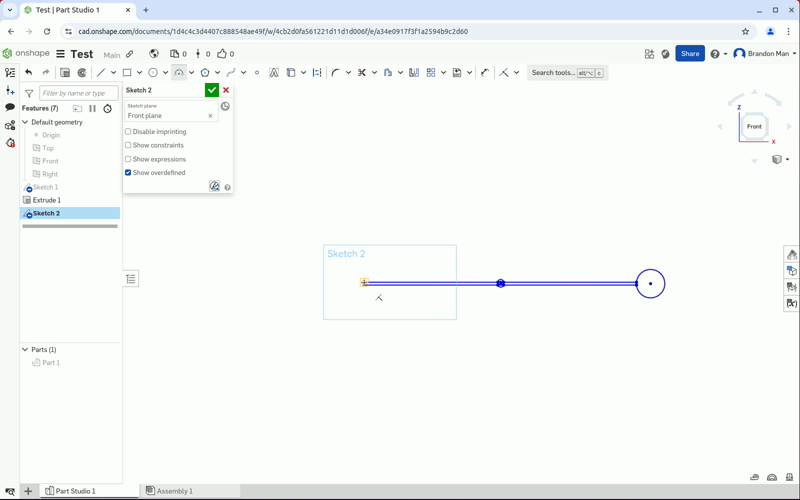
scroll(6)
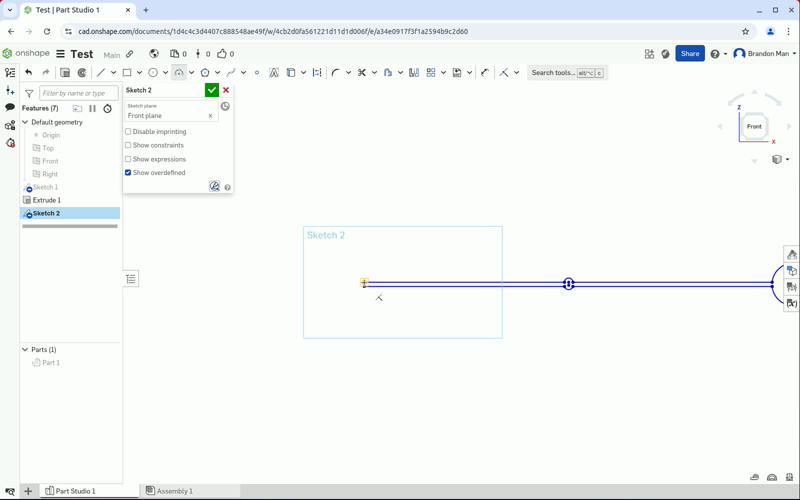
scroll(6)
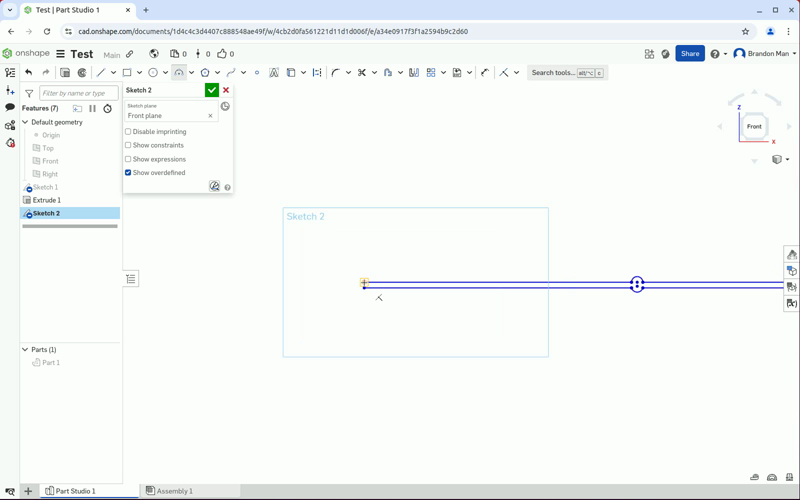
scroll(6)
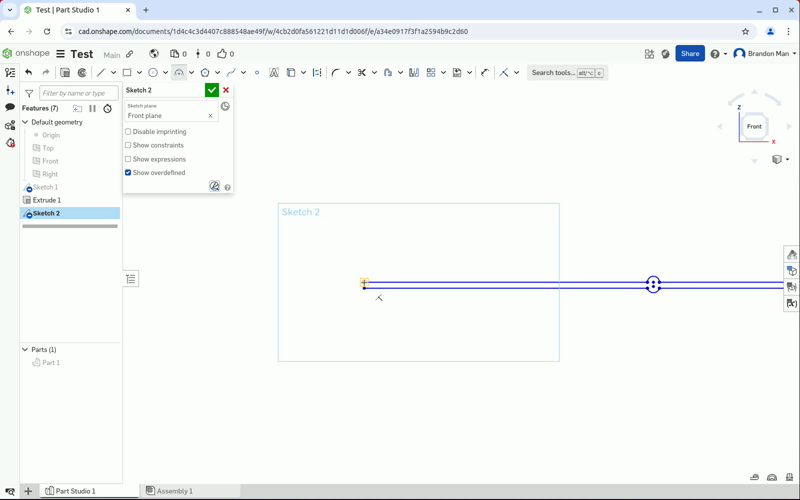
scroll(6)
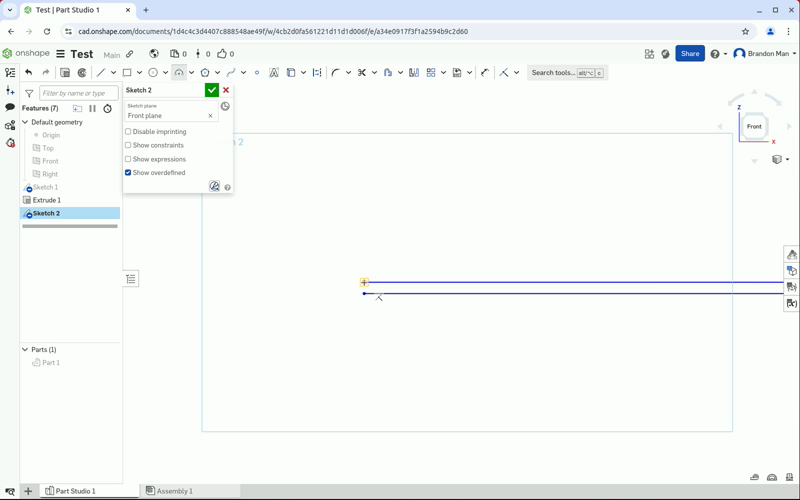
scroll(6)
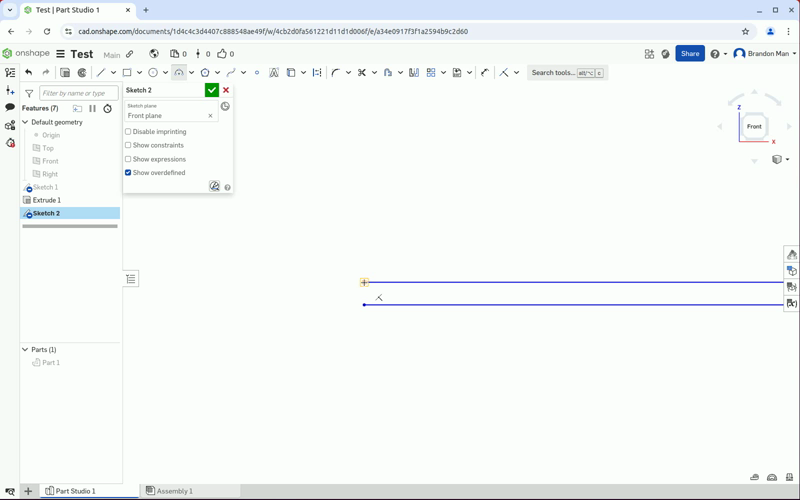
click(364, 282)
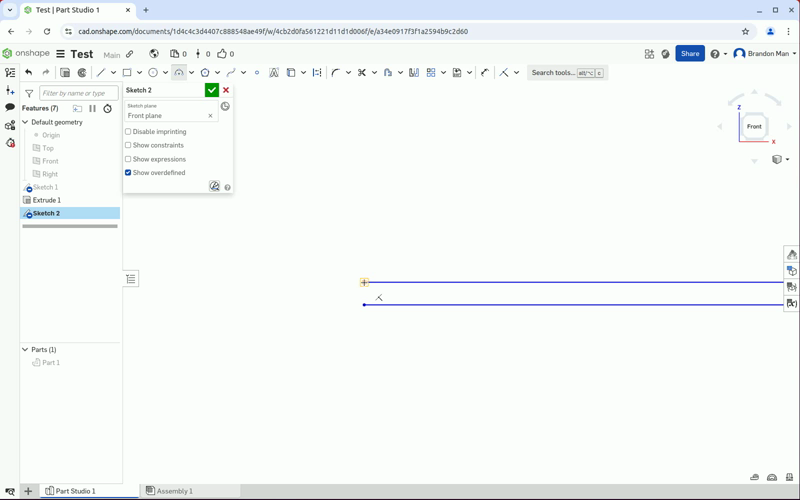
scroll(-6)
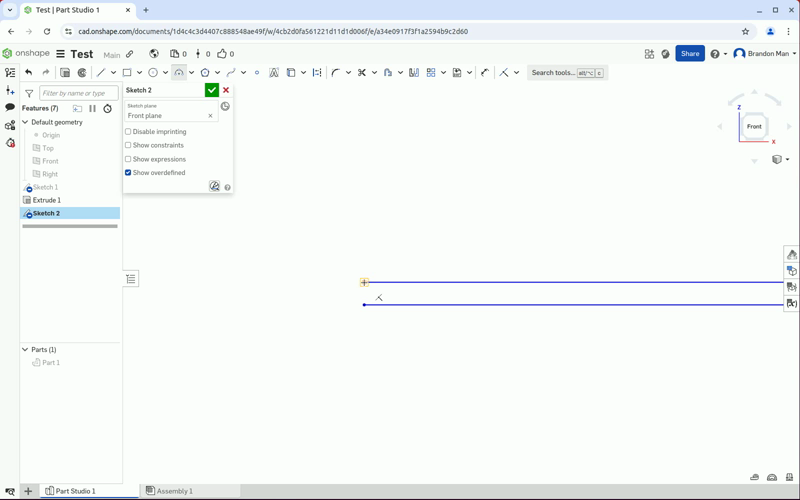
scroll(-6)
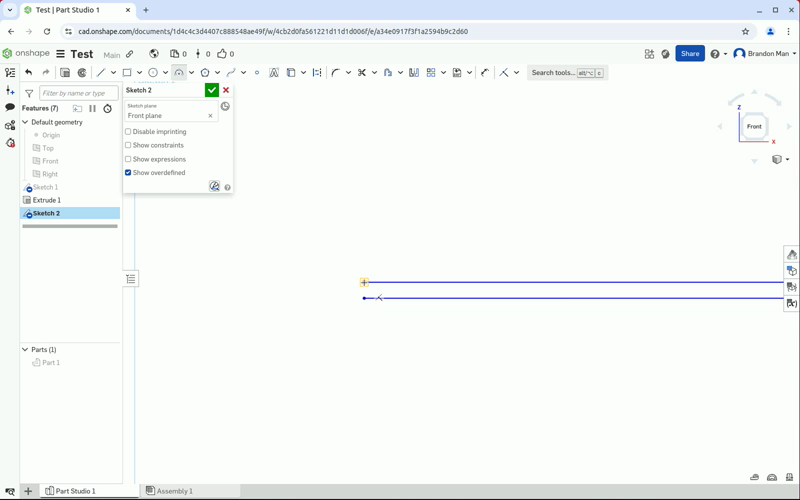
scroll(-6)
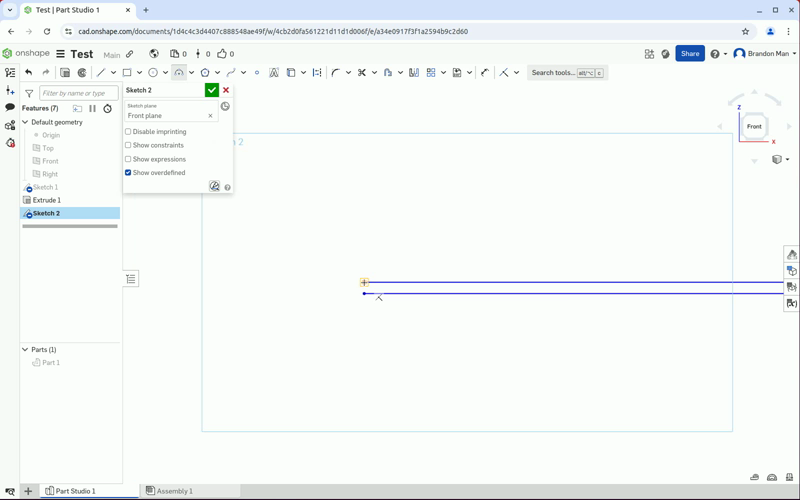
scroll(-6)
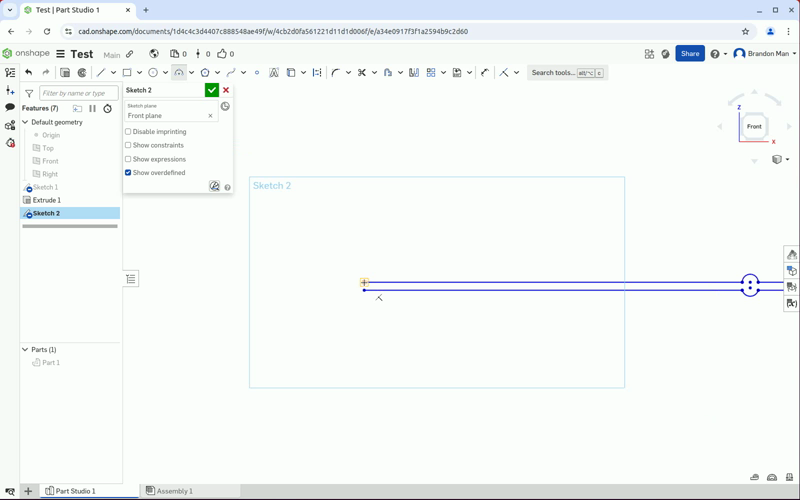
scroll(-6)
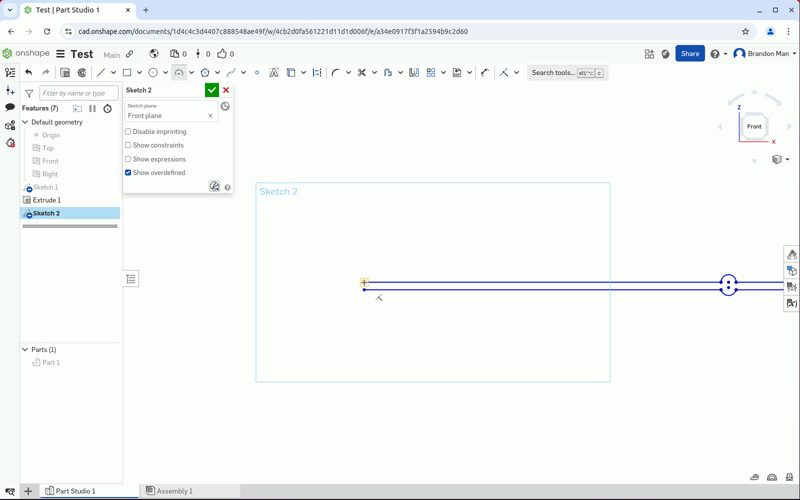
scroll(-6)
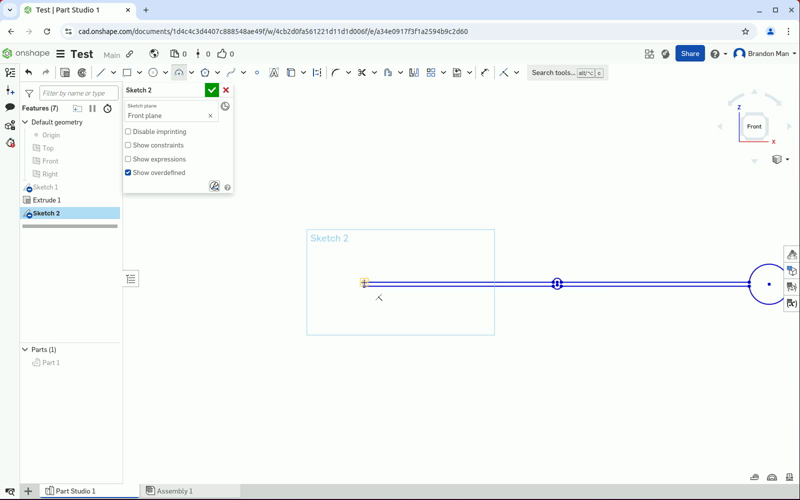
scroll(-6)
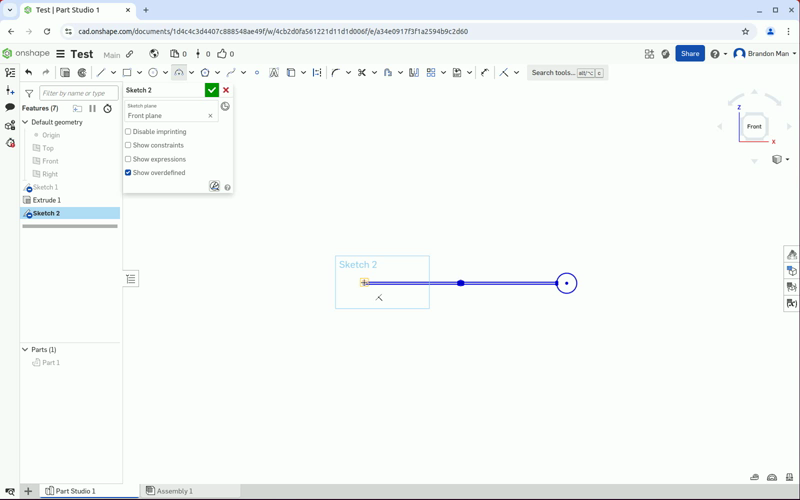
mouse_move(364, 284)
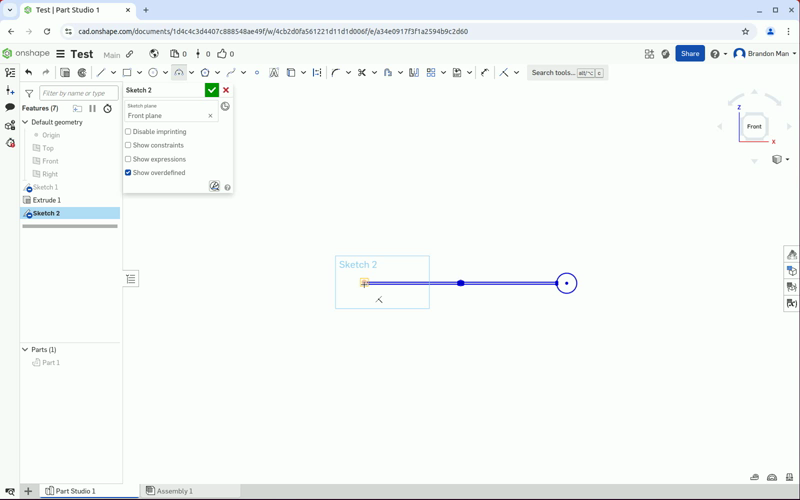
scroll(6)
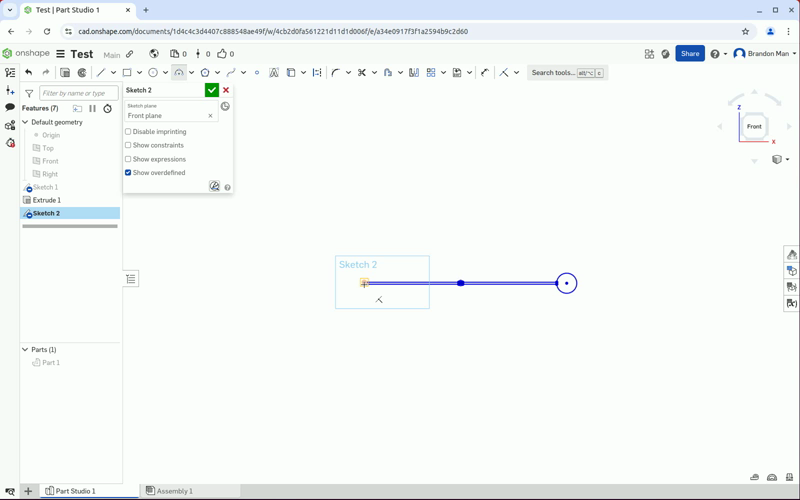
scroll(6)
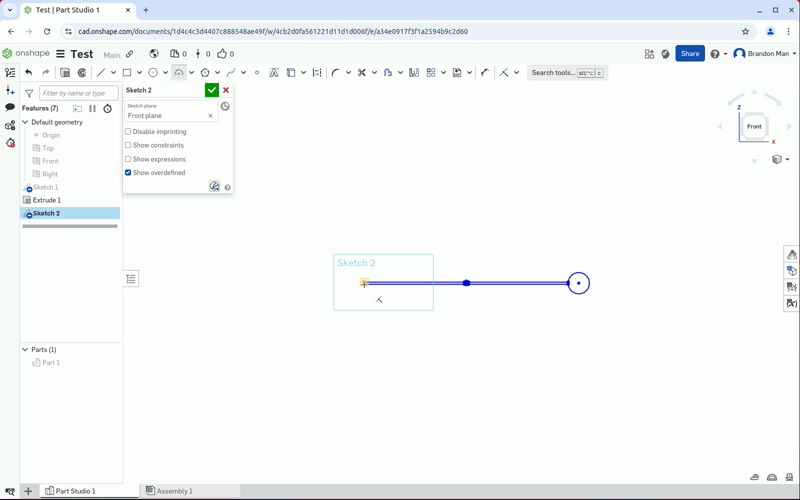
scroll(6)
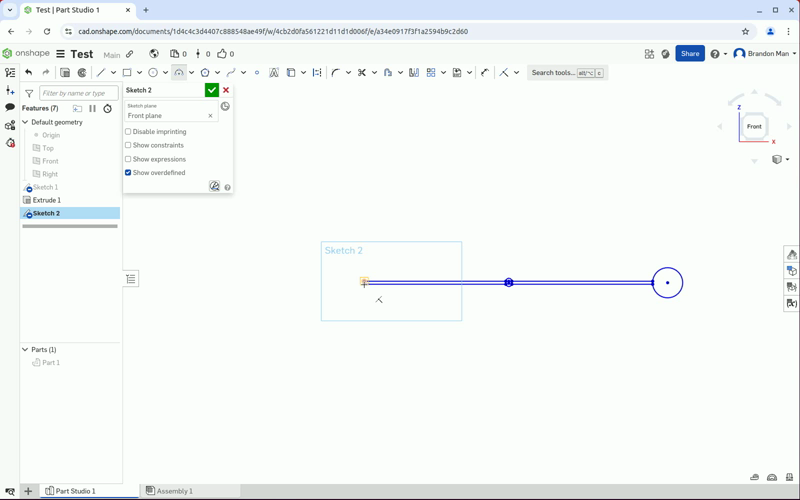
scroll(6)
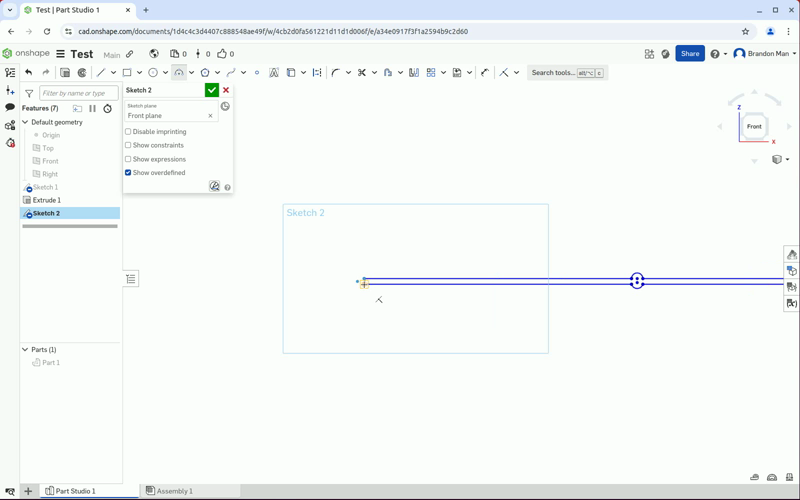
scroll(6)
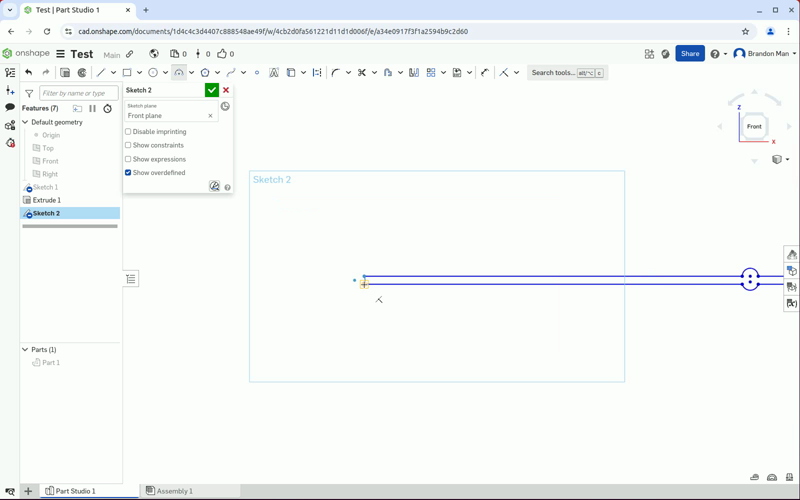
scroll(6)
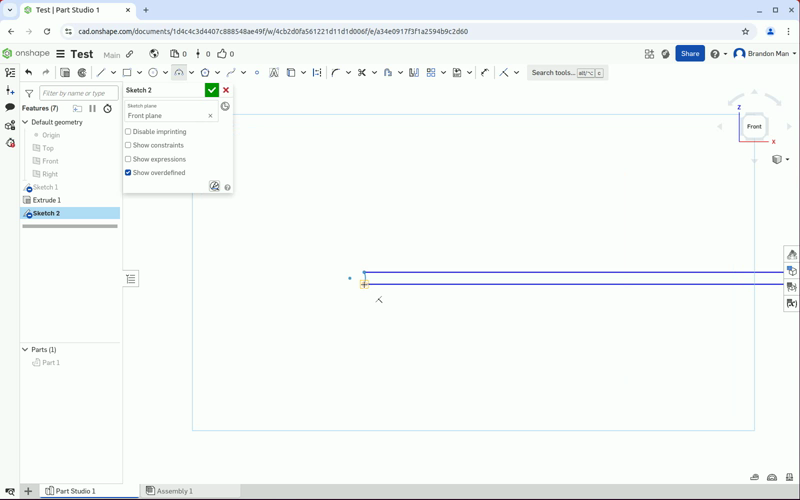
scroll(6)
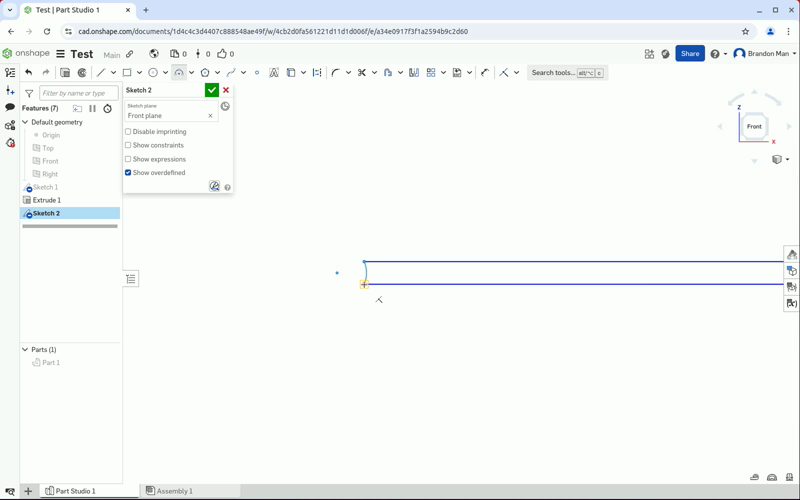
click(364, 284)
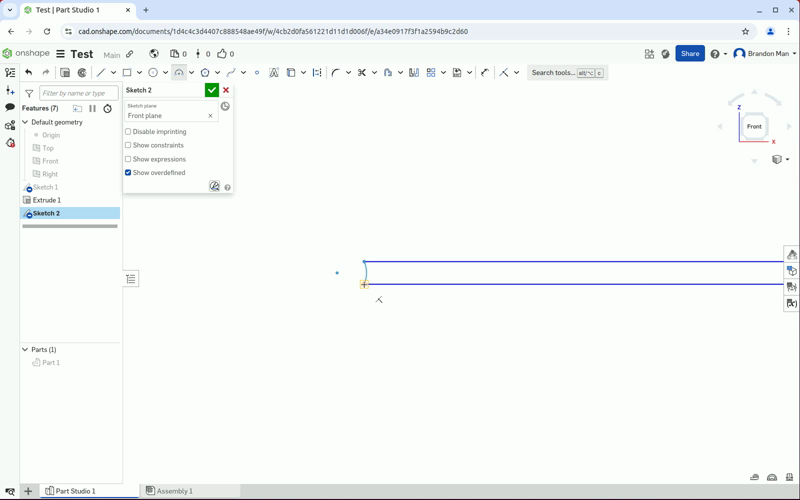
scroll(-6)
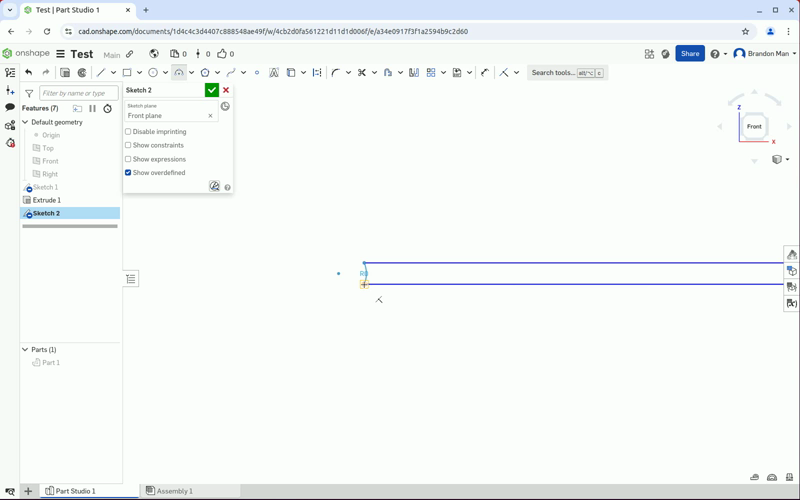
scroll(-6)
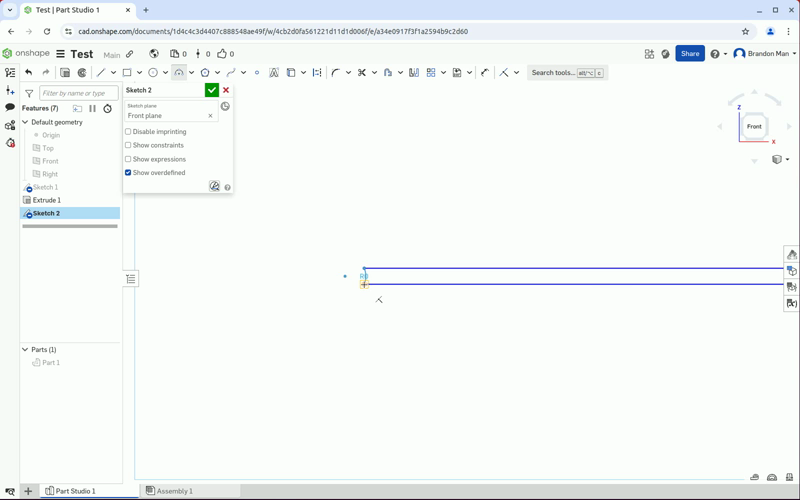
scroll(-6)
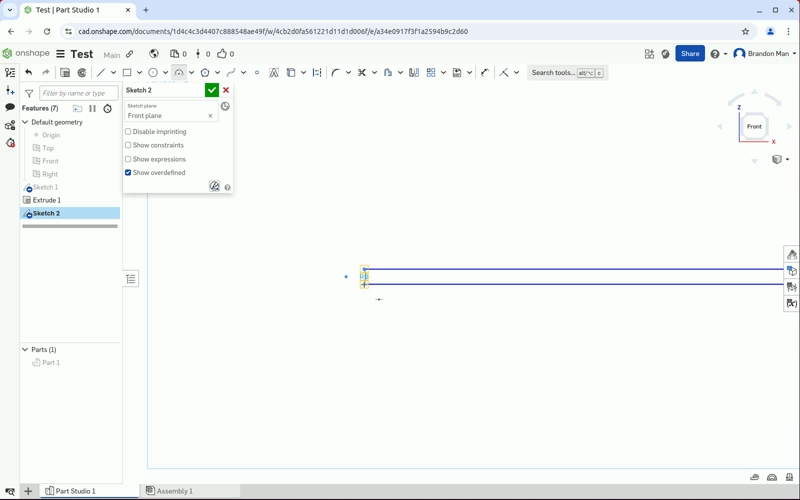
scroll(-6)
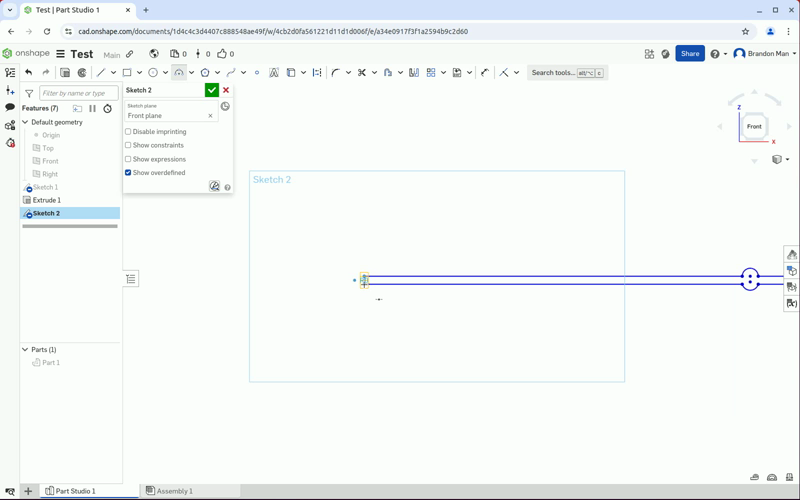
scroll(-6)
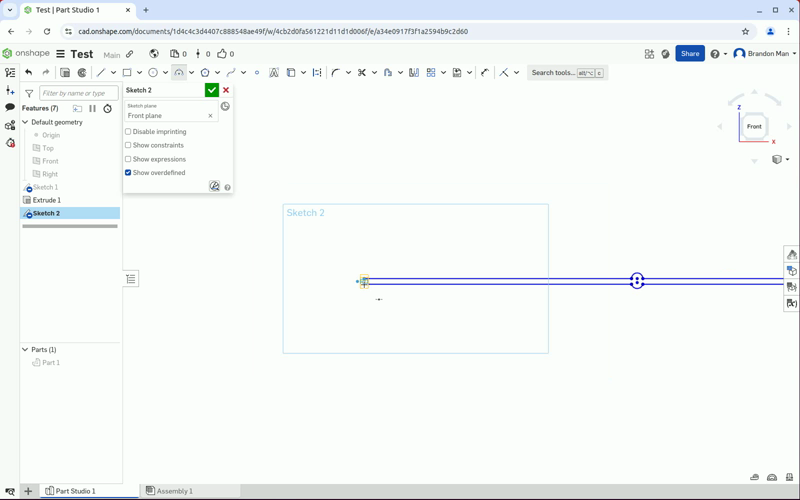
scroll(-6)
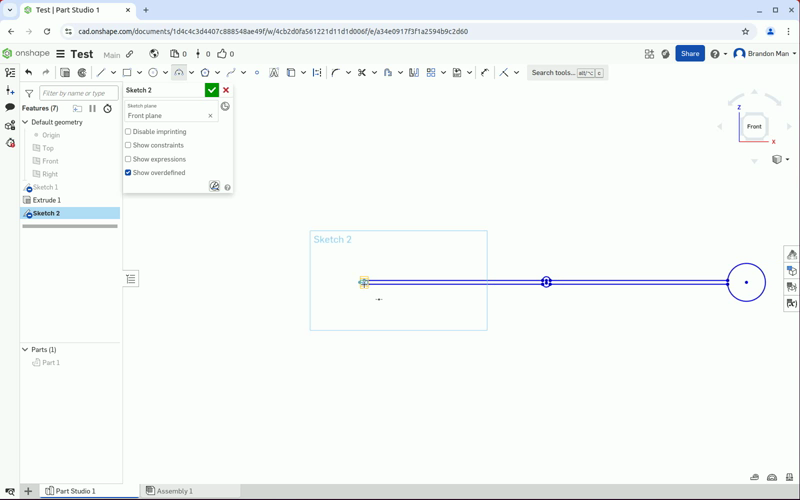
scroll(-6)
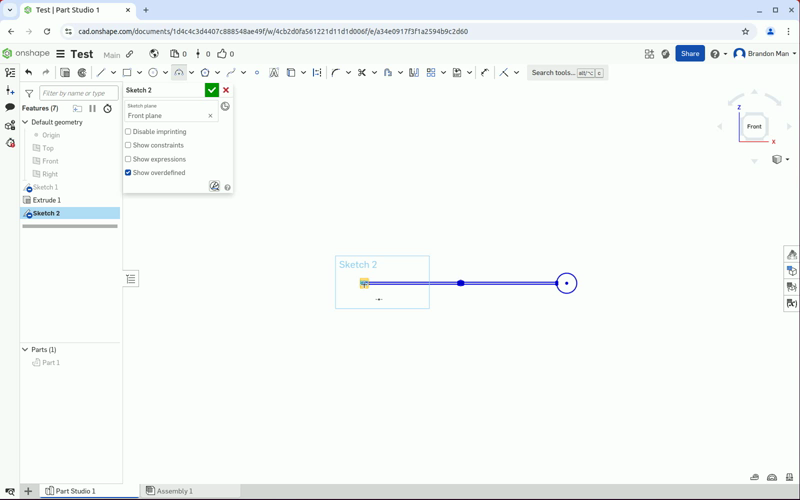
key_down(shift)
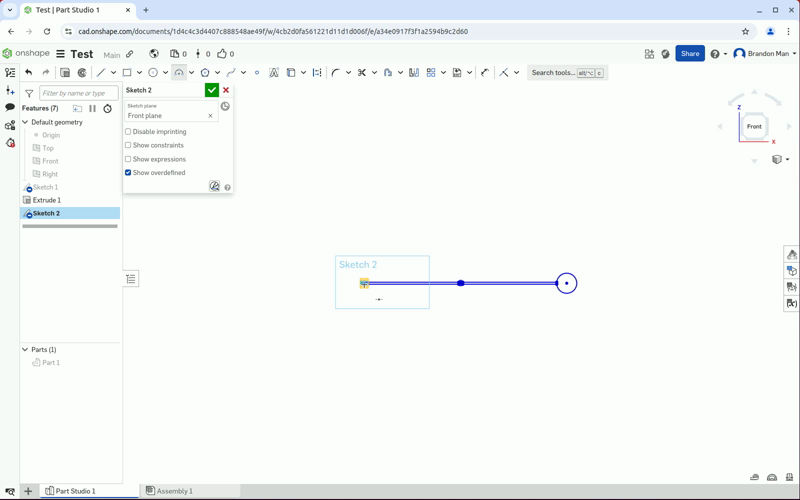
mouse_move(344, 282)
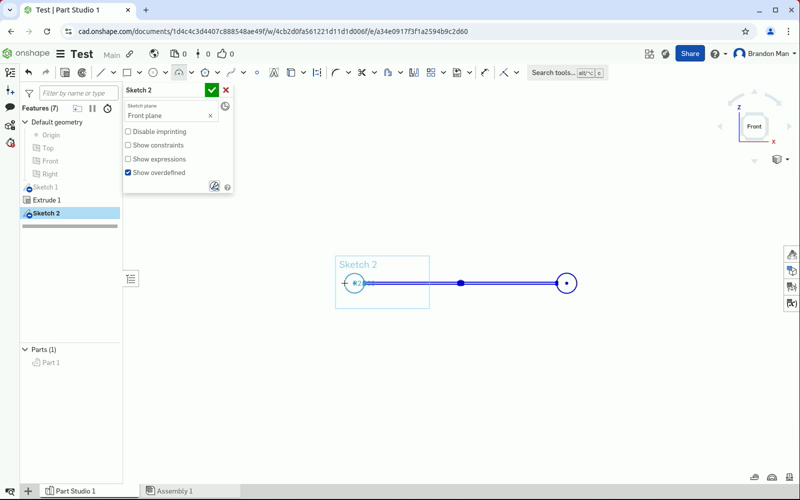
scroll(6)
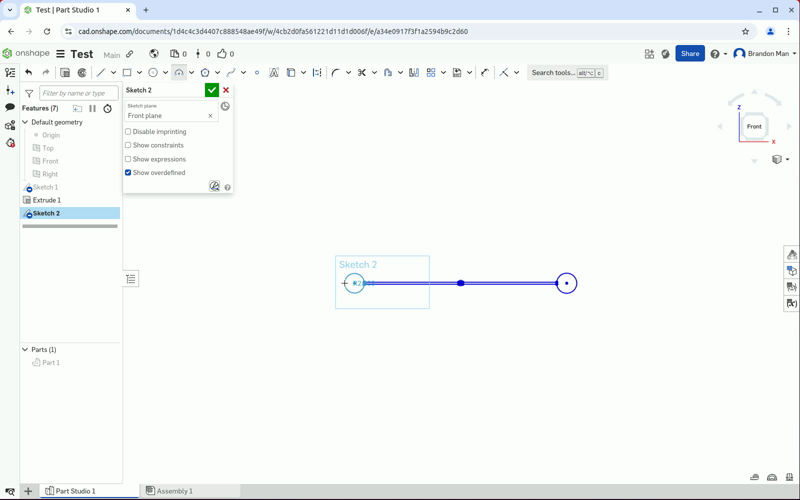
scroll(6)
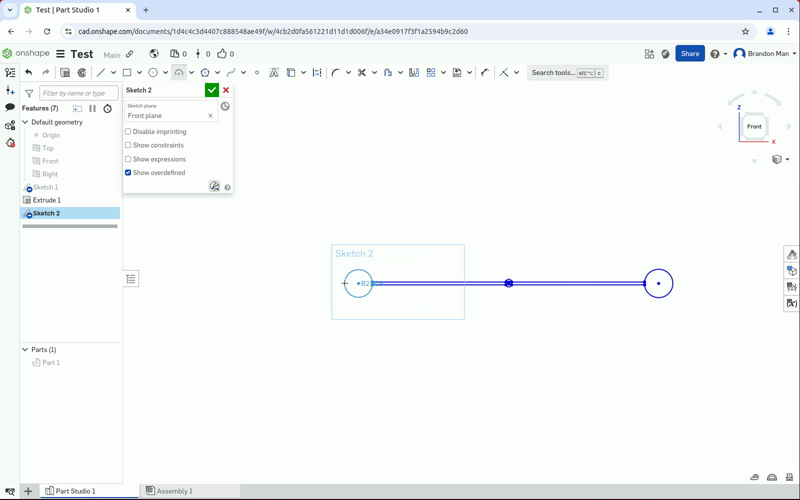
scroll(6)
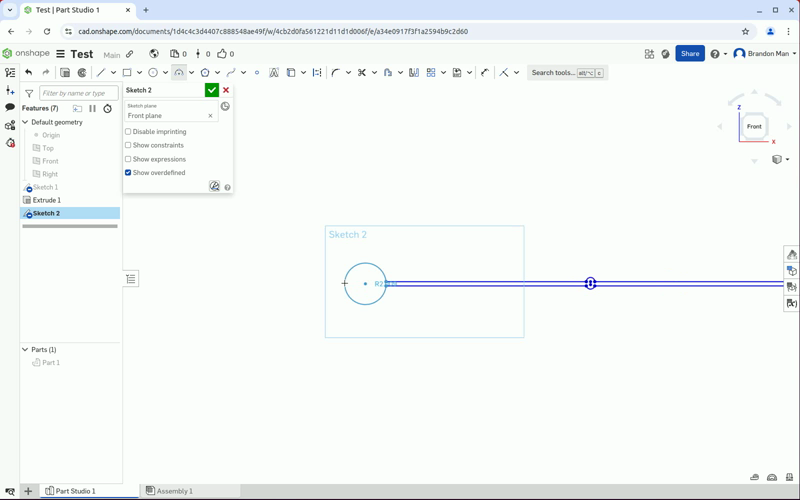
scroll(6)
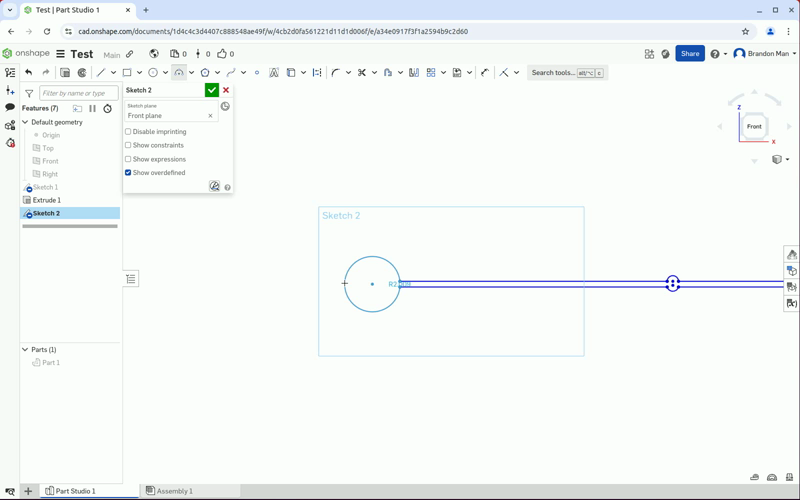
scroll(6)
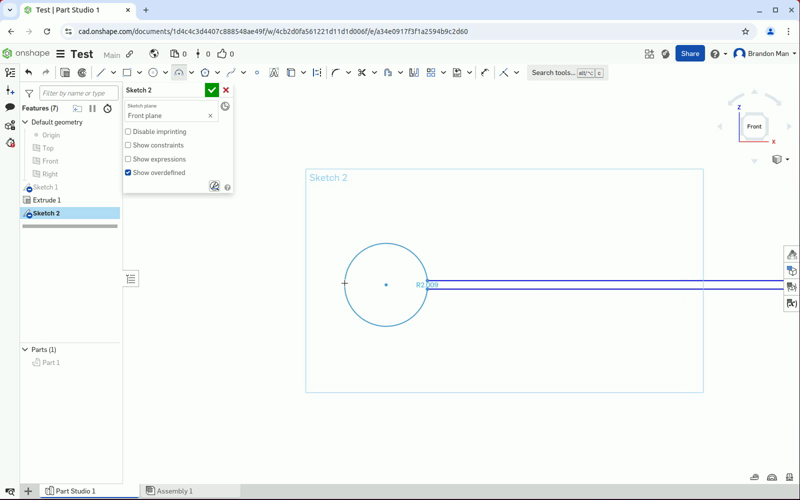
scroll(6)
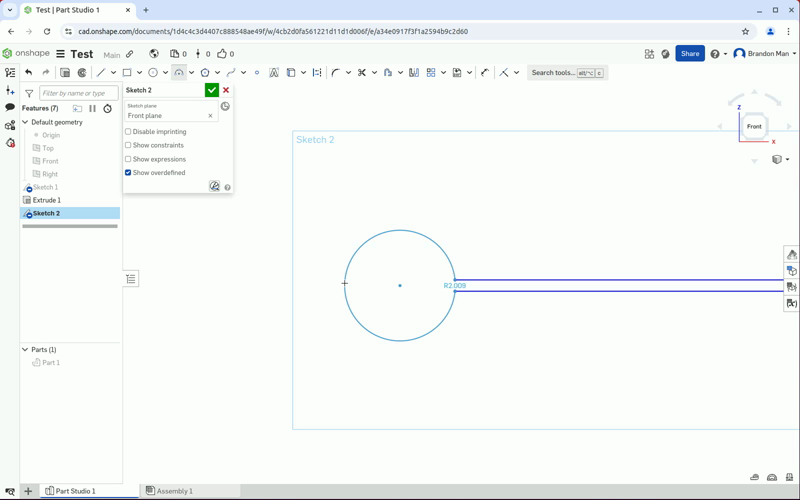
scroll(6)
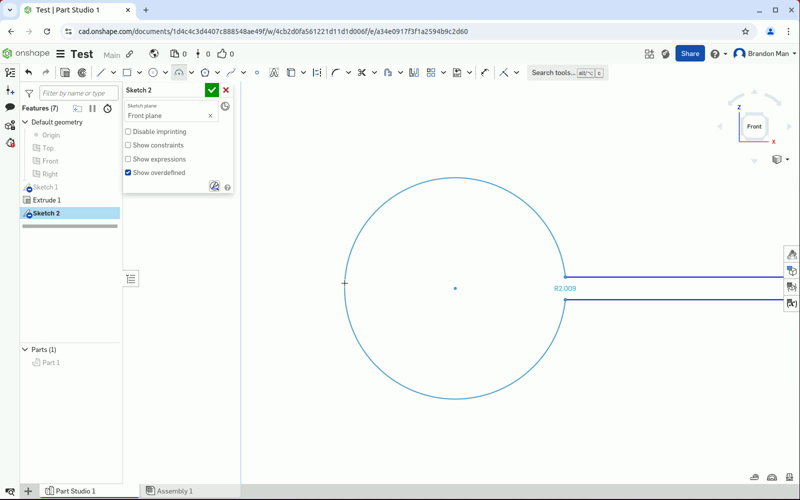
click(344, 282)
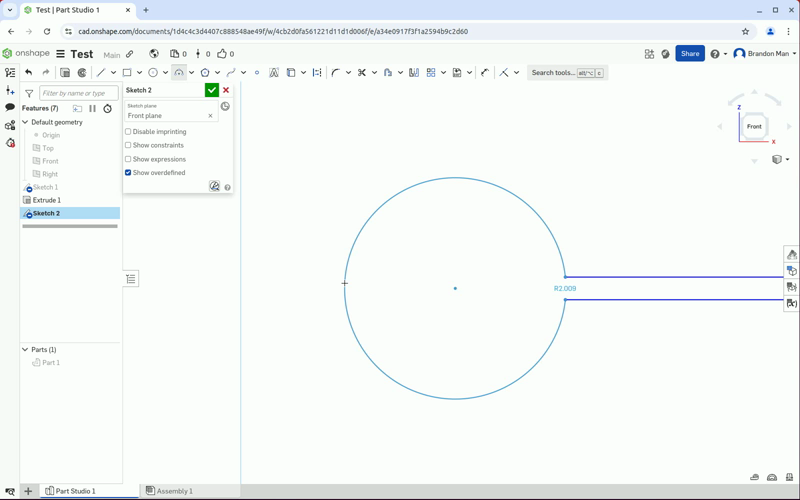
scroll(-6)
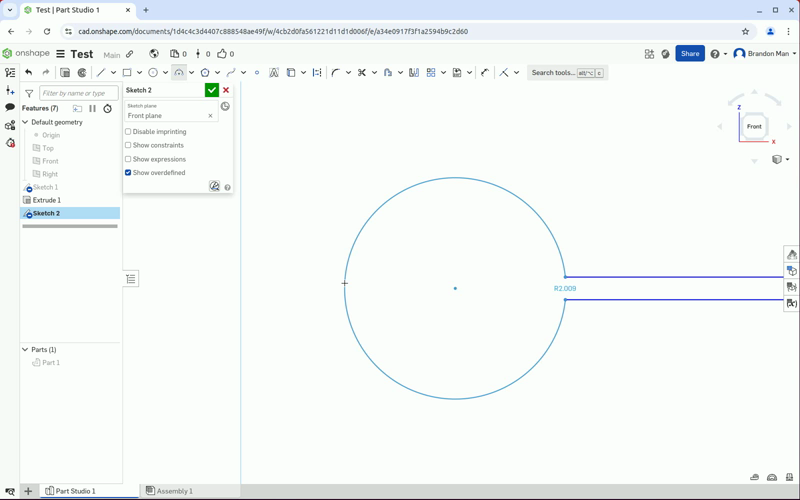
scroll(-6)
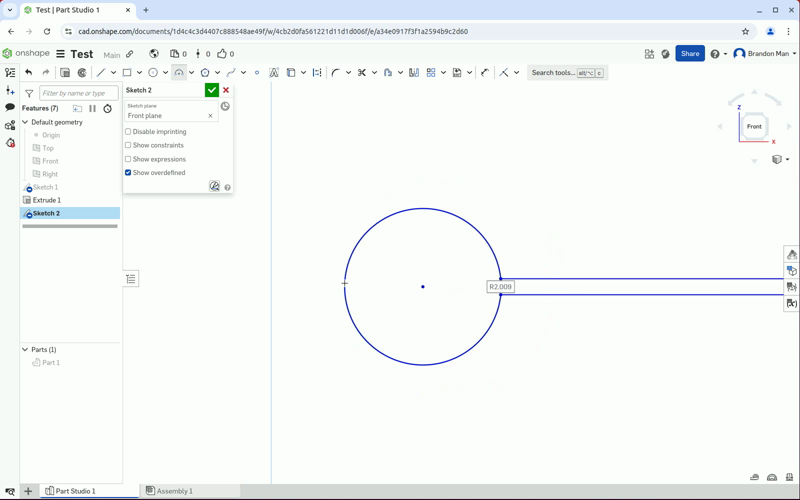
scroll(-6)
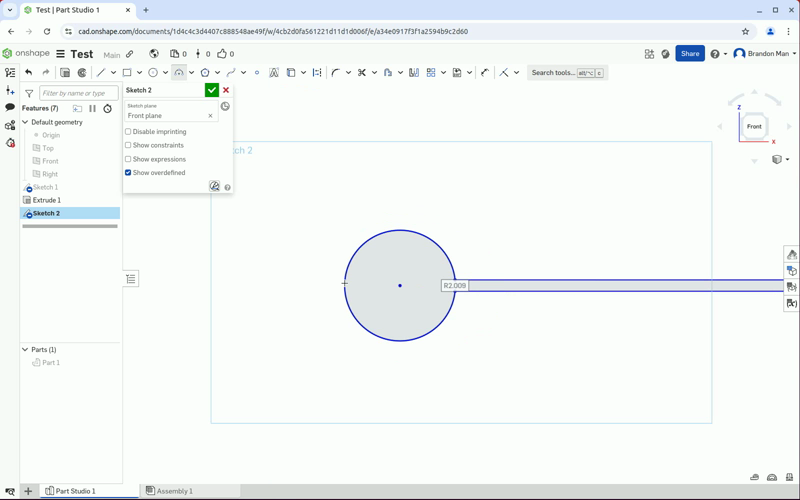
scroll(-6)
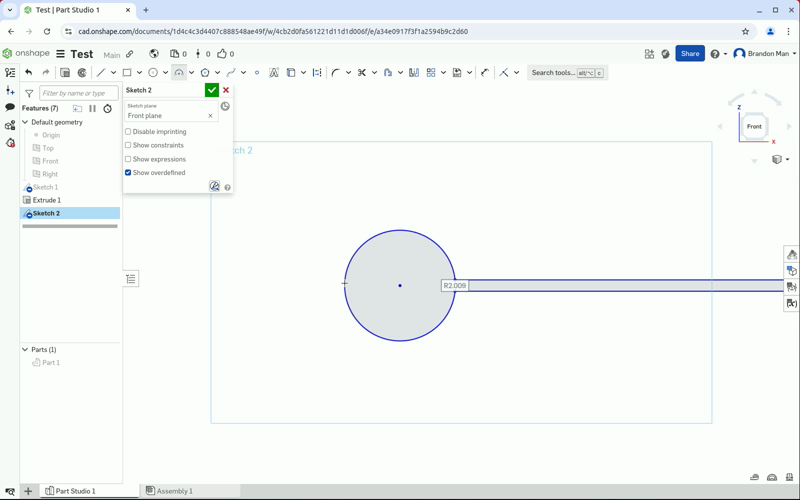
scroll(-6)
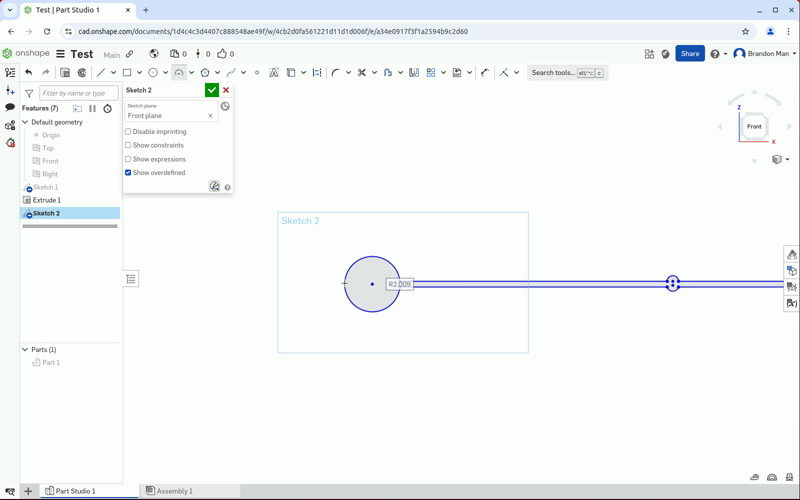
scroll(-6)
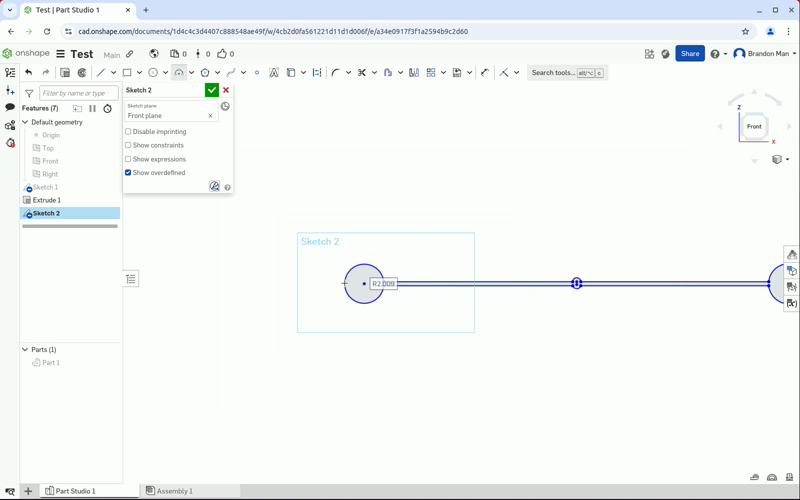
scroll(-6)
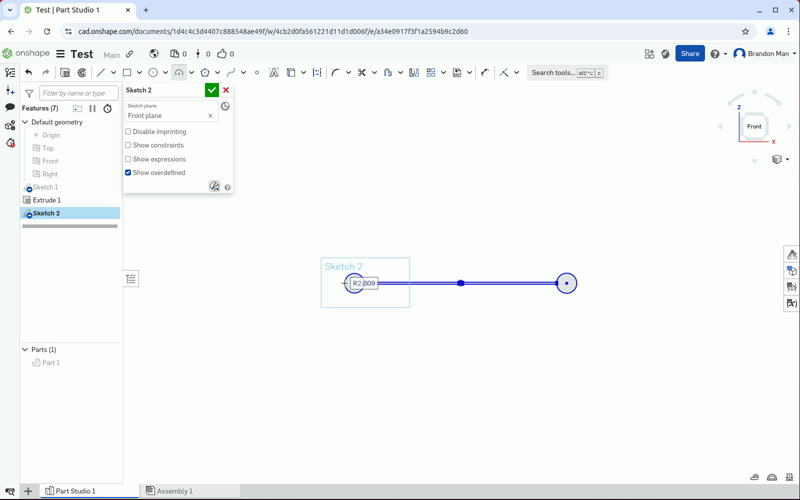
key_up(shift)
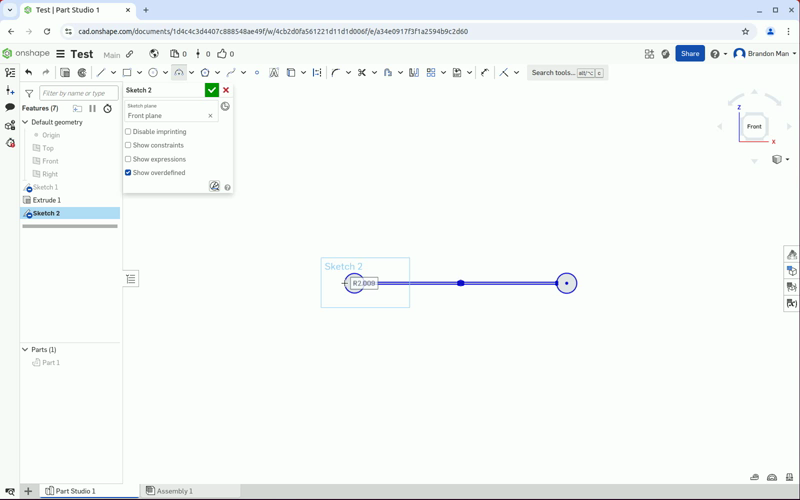
key(esc)
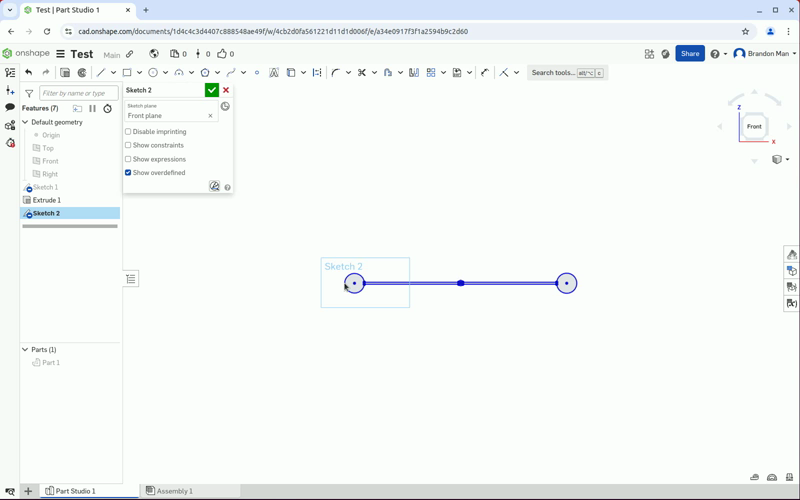
mouse_move(567, 282)
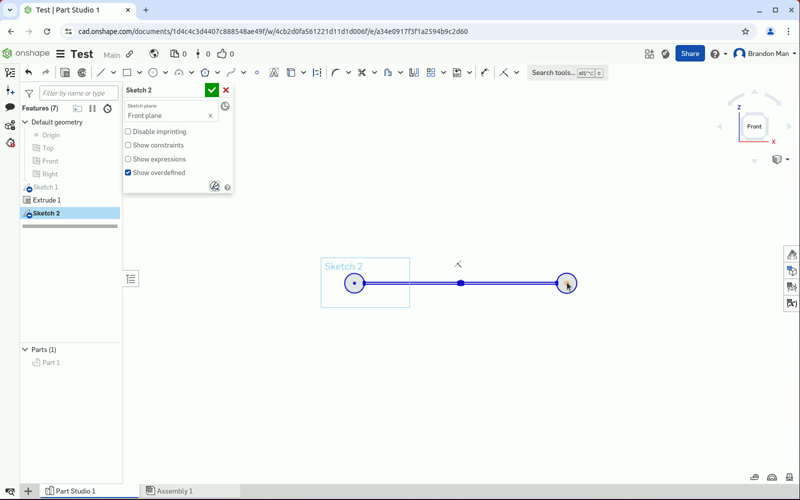
scroll(6)
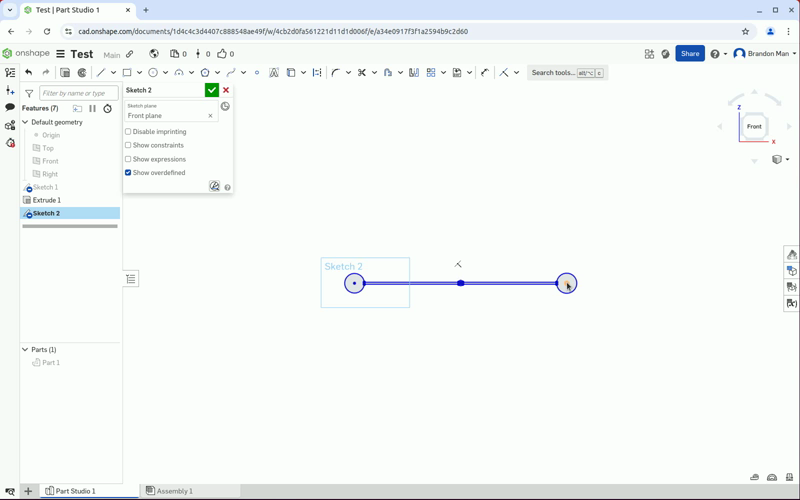
scroll(6)
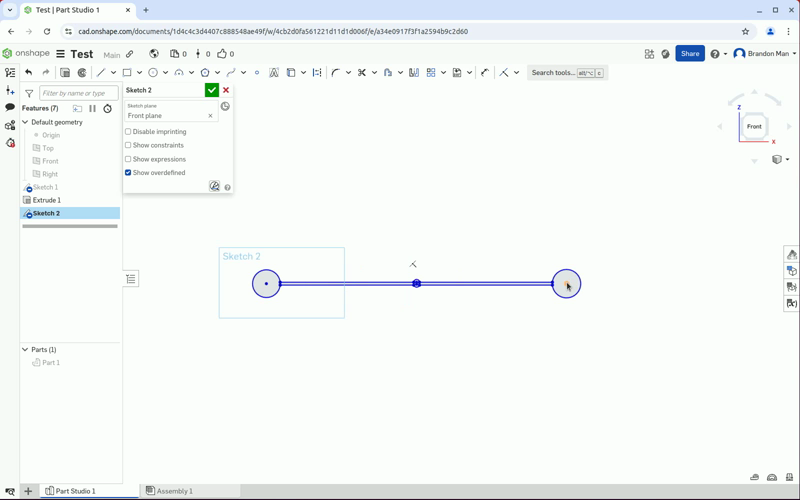
scroll(6)
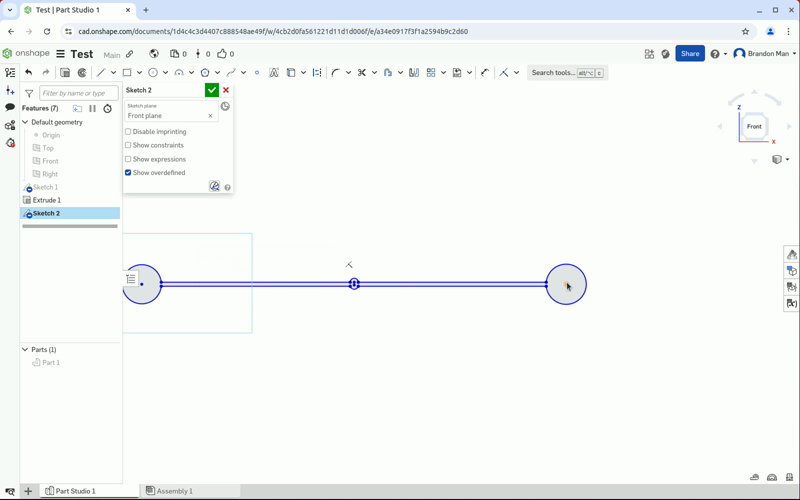
scroll(6)
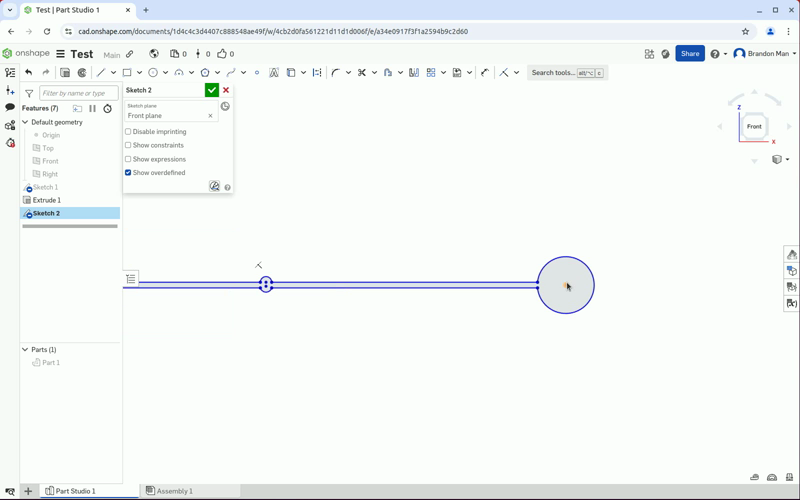
scroll(6)
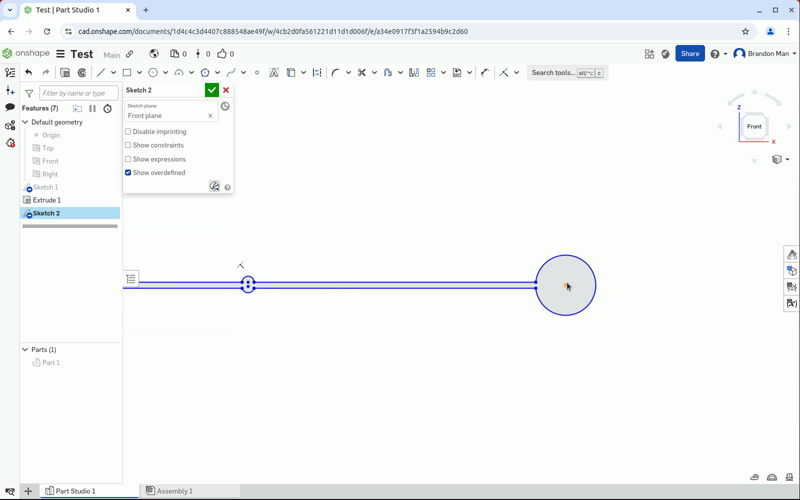
scroll(6)
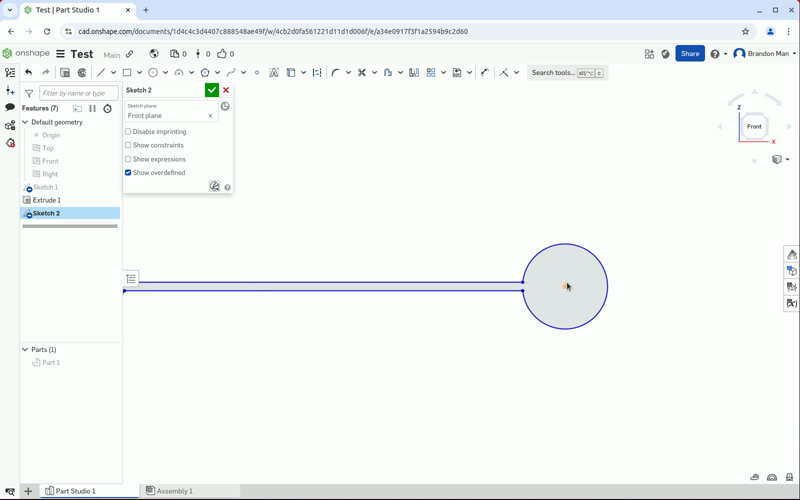
scroll(6)
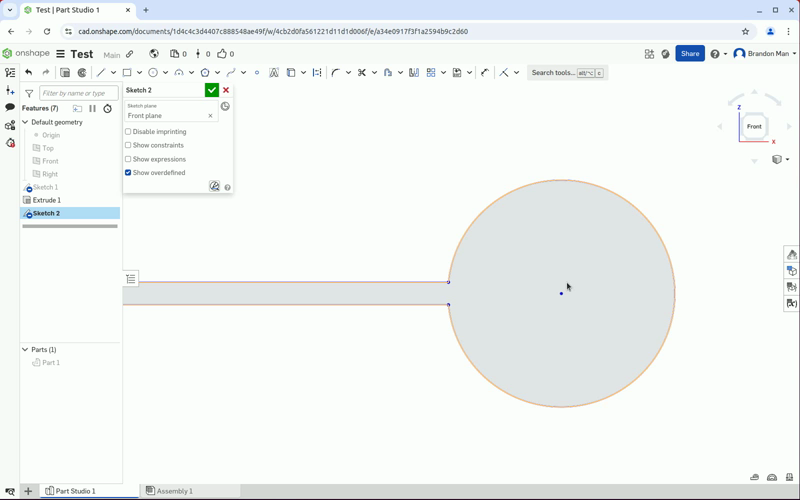
click(567, 282)
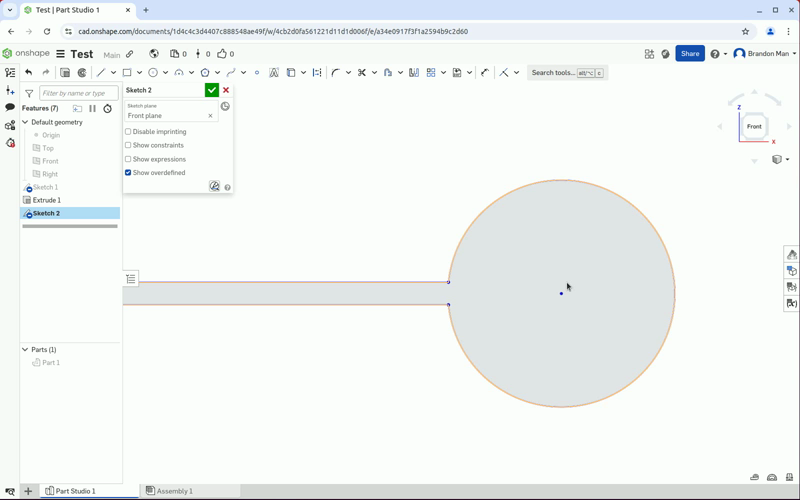
scroll(-6)
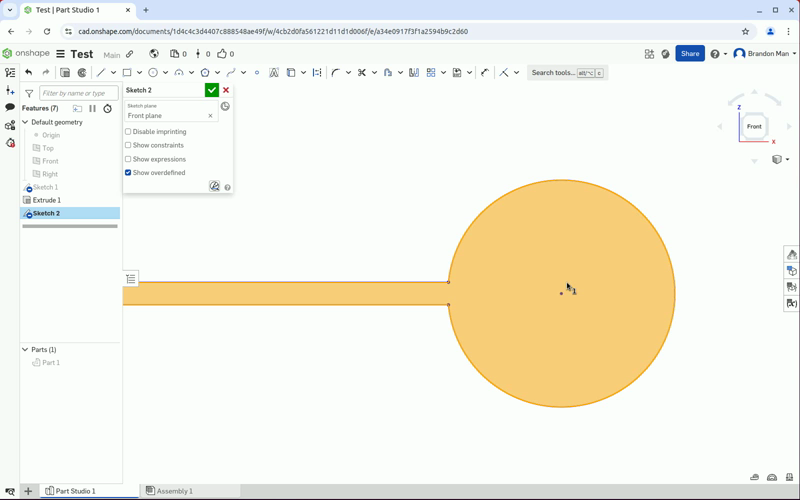
scroll(-6)
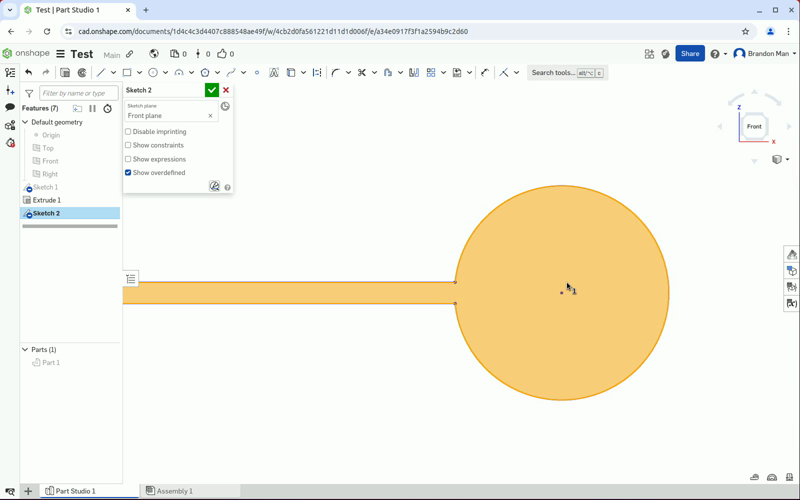
scroll(-6)
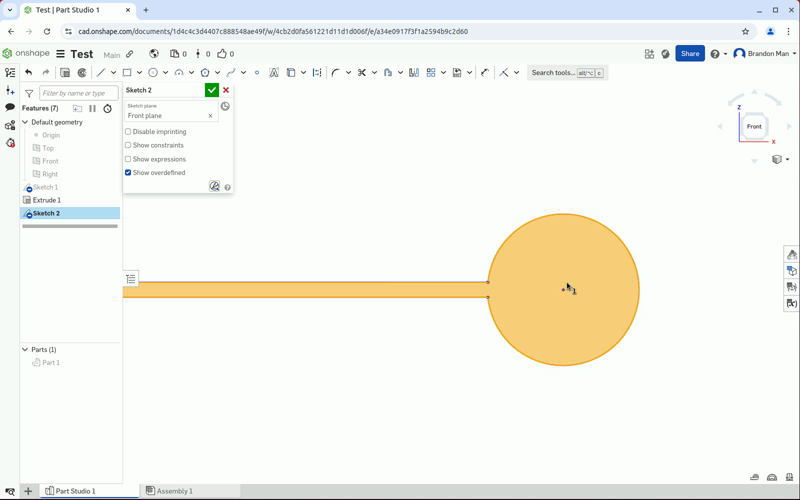
scroll(-6)
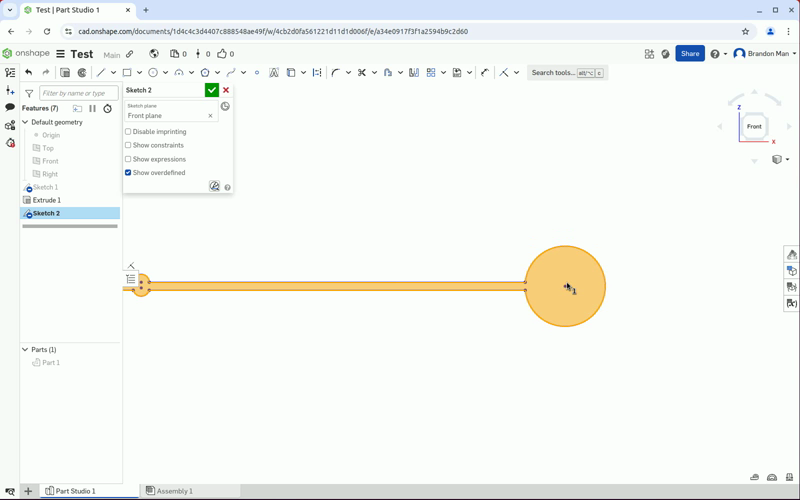
scroll(-6)
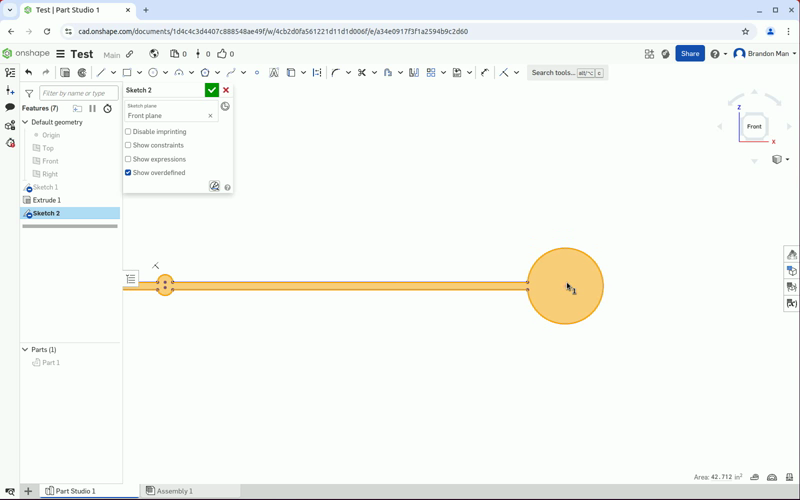
scroll(-6)
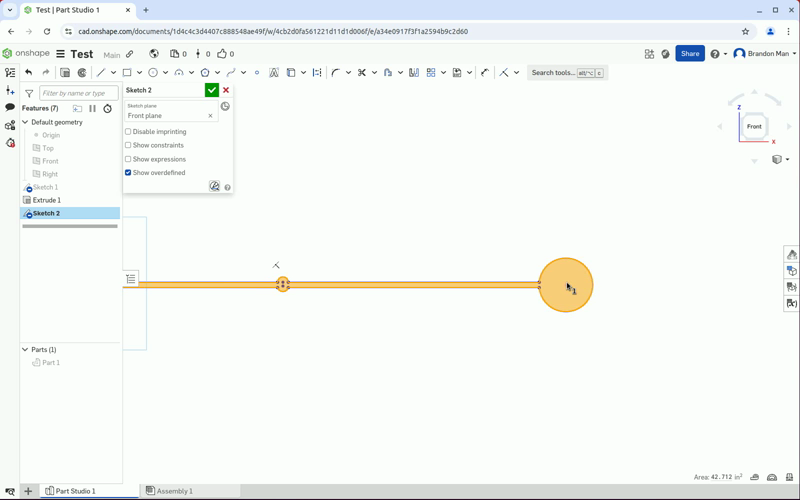
scroll(-6)
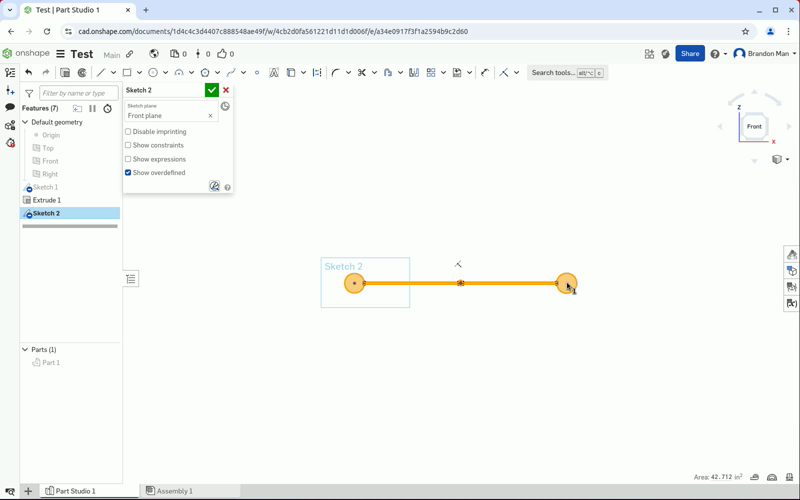
mouse_move(73, 352)
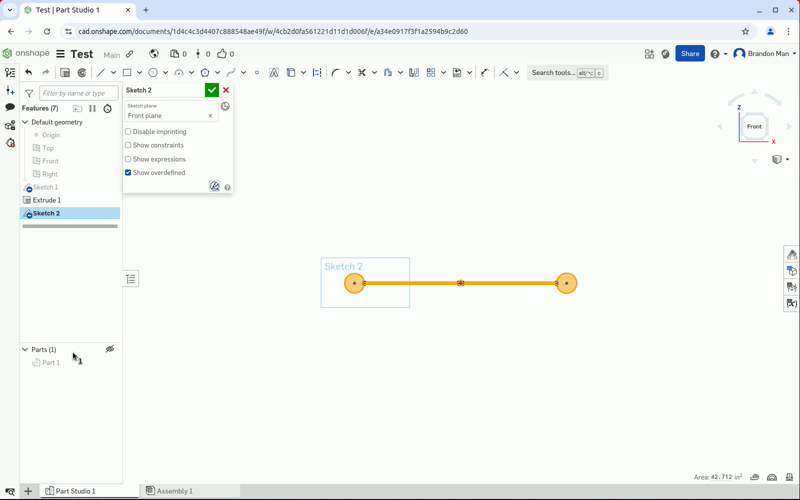
key(shift+y)
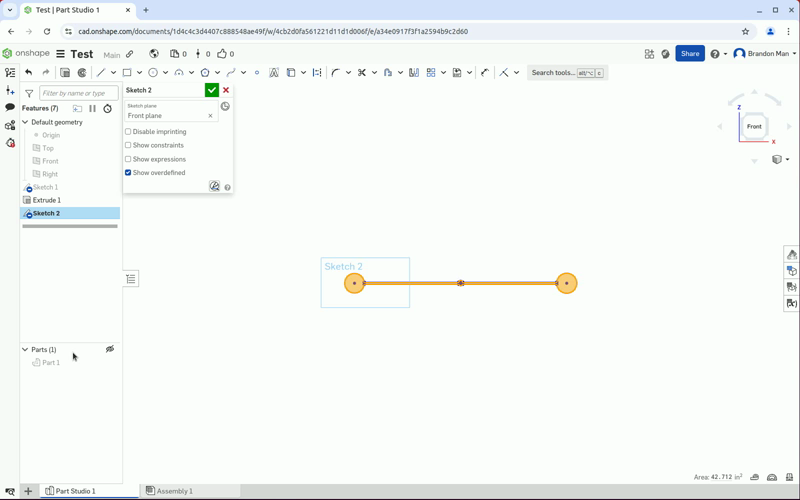
key(shift+e)
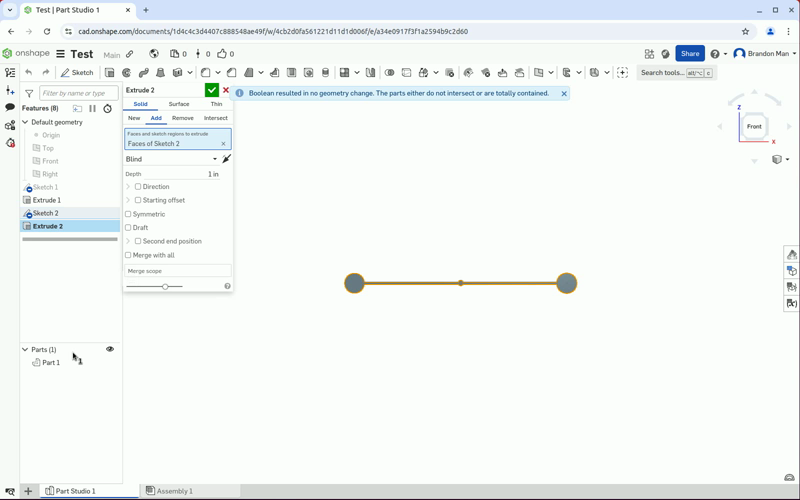
mouse_move(143, 106)
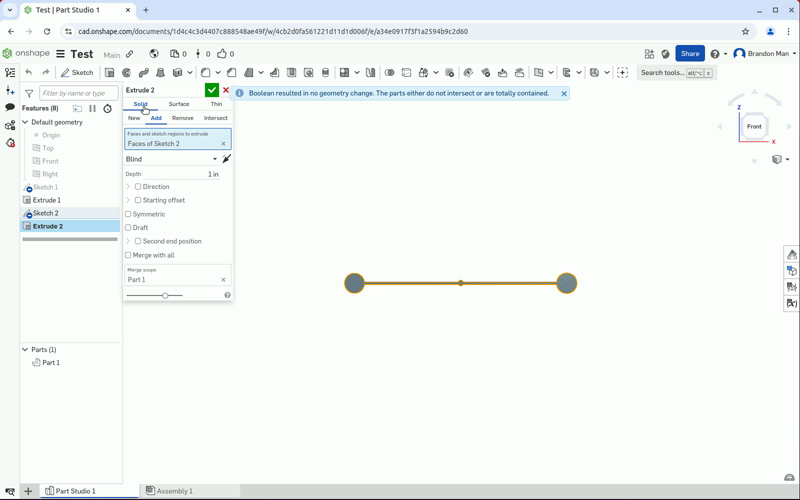
click(143, 106)
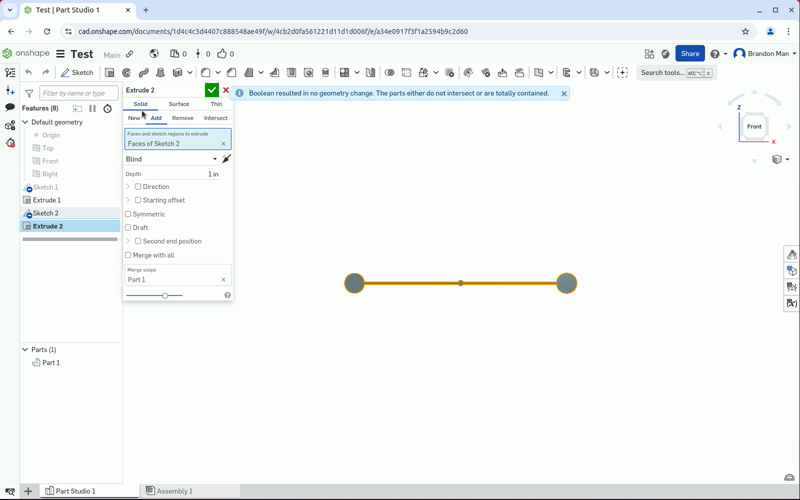
mouse_move(137, 120)
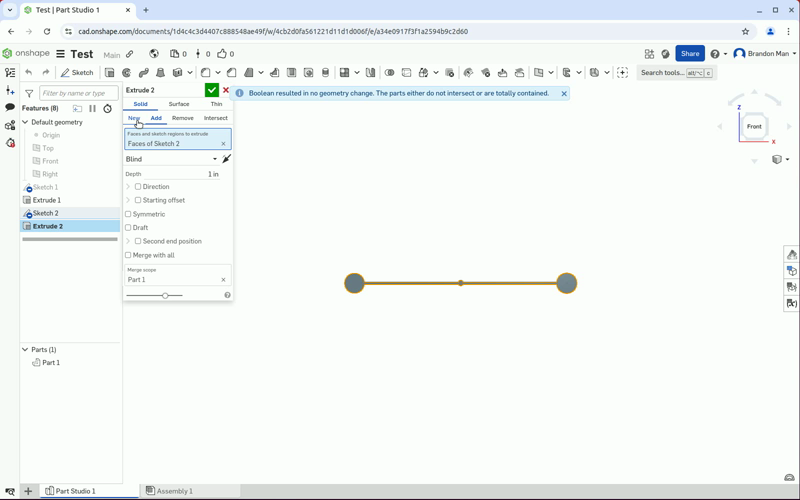
click(137, 120)
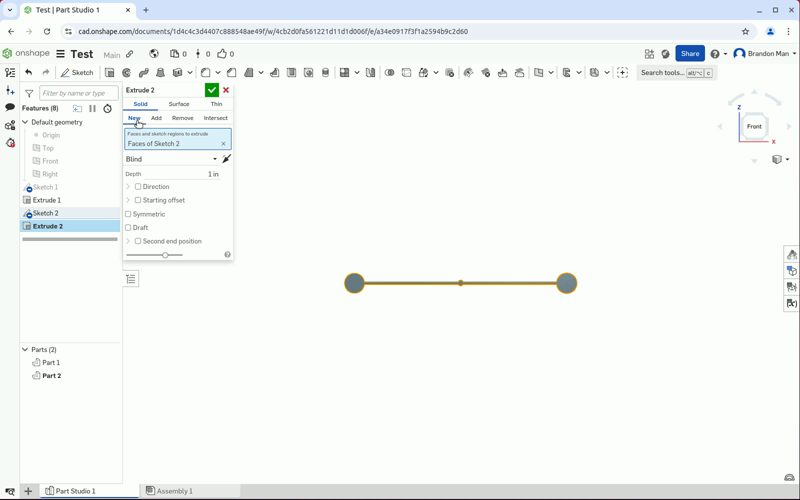
key(tab, 4)
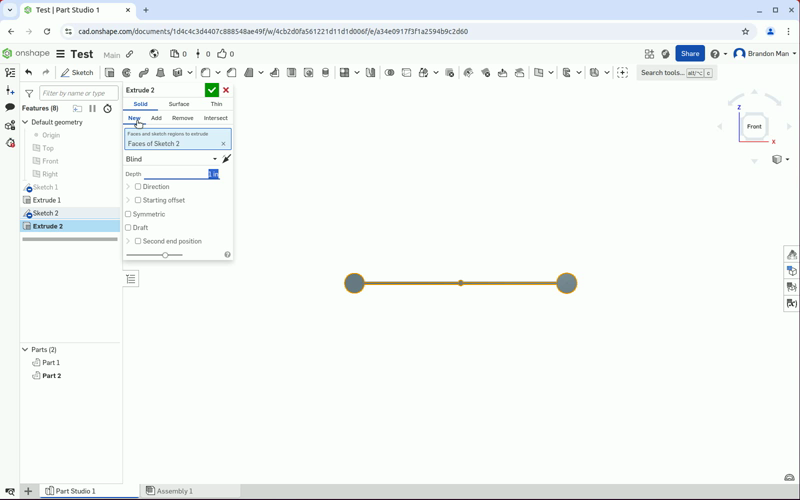
text(2.407)
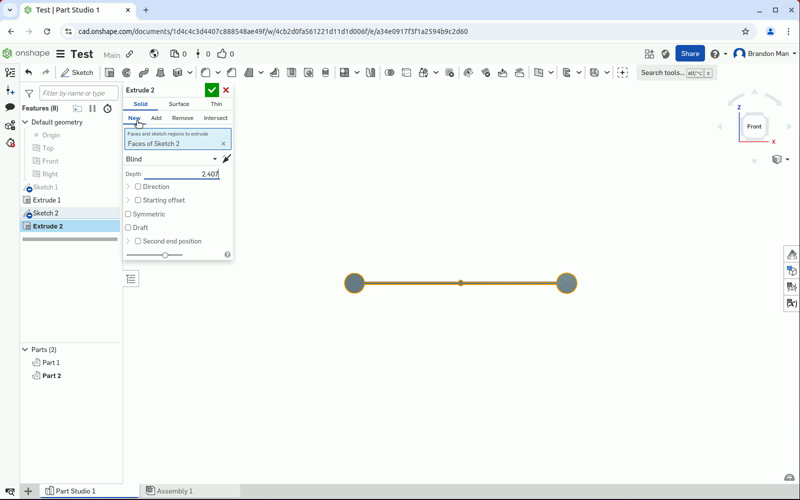
key(enter)
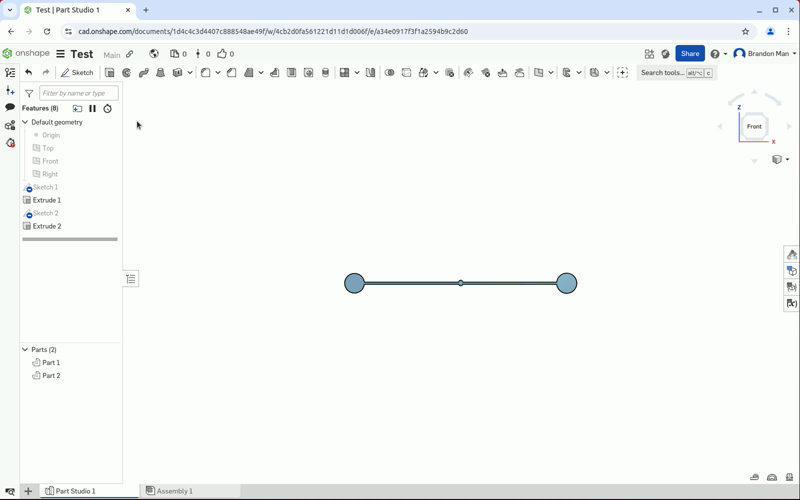
key(shift+h)
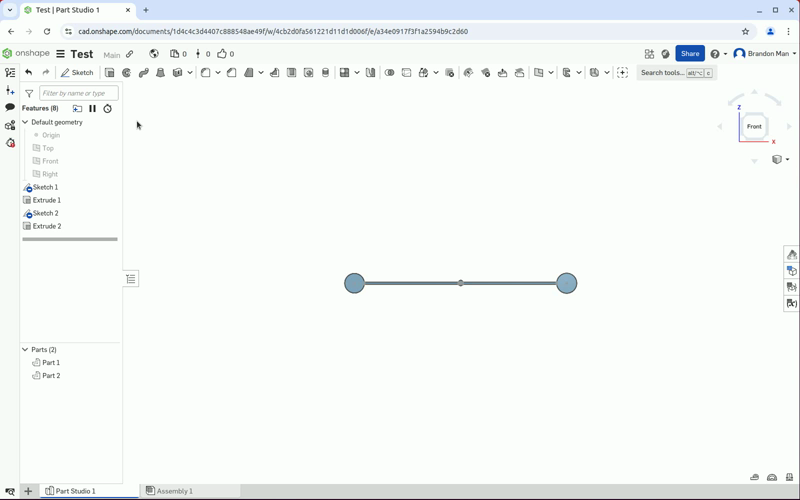
key(shift+h)
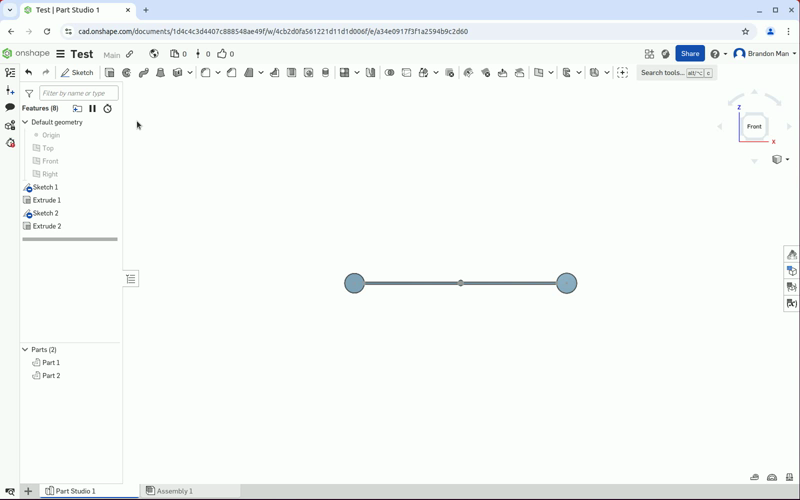
key(shift+7)
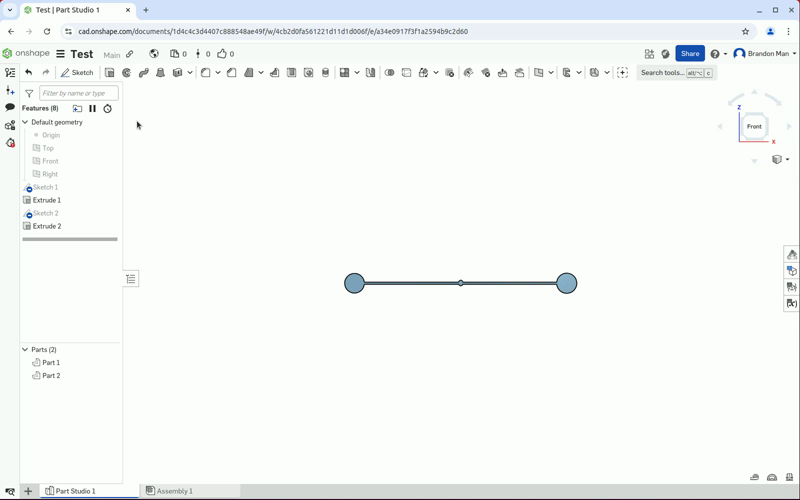
key(left, 2)
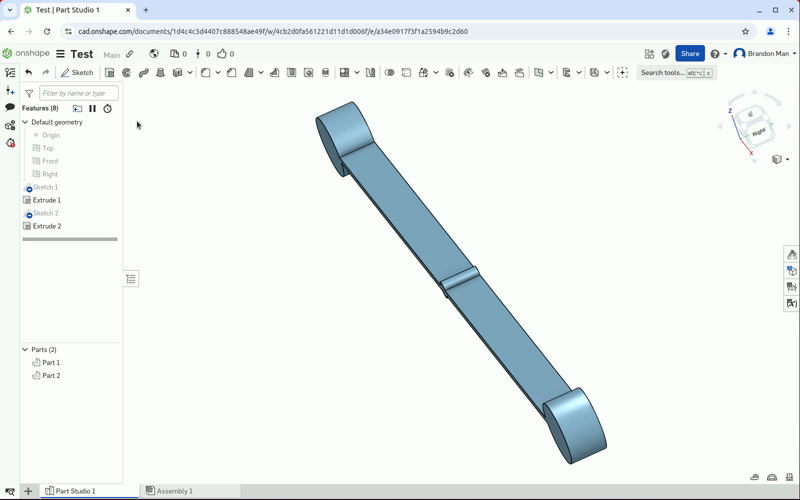
key(down, 2)
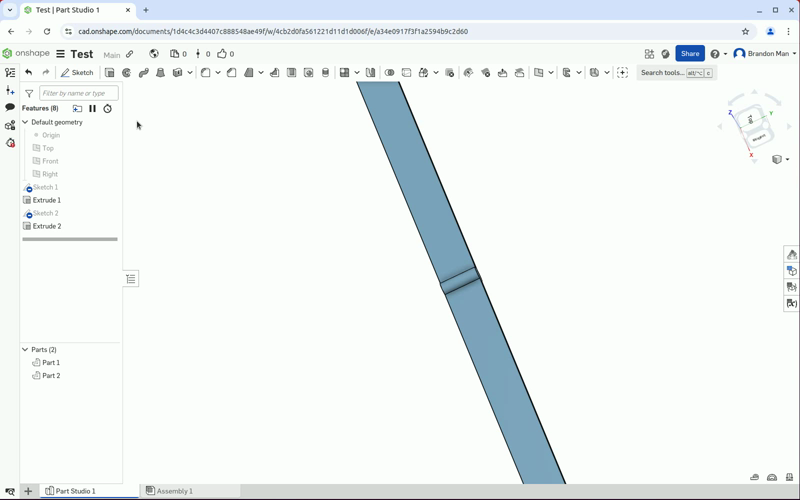
key(up, 2)
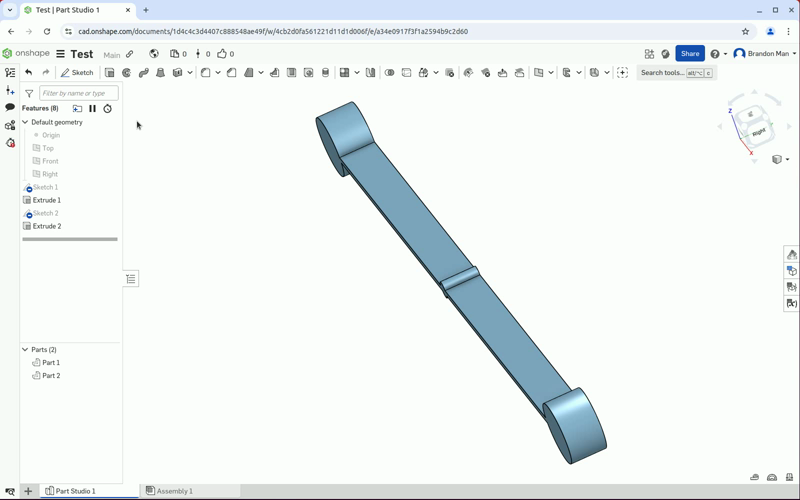
key(right, 2)
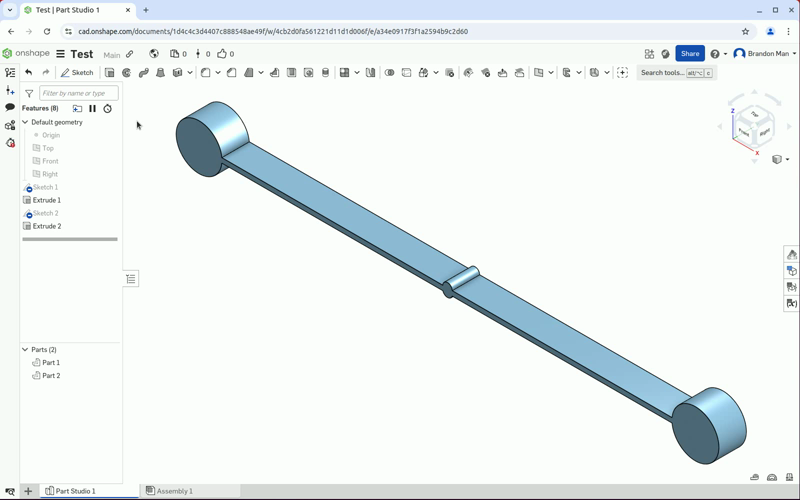
mouse_move(73, 189)
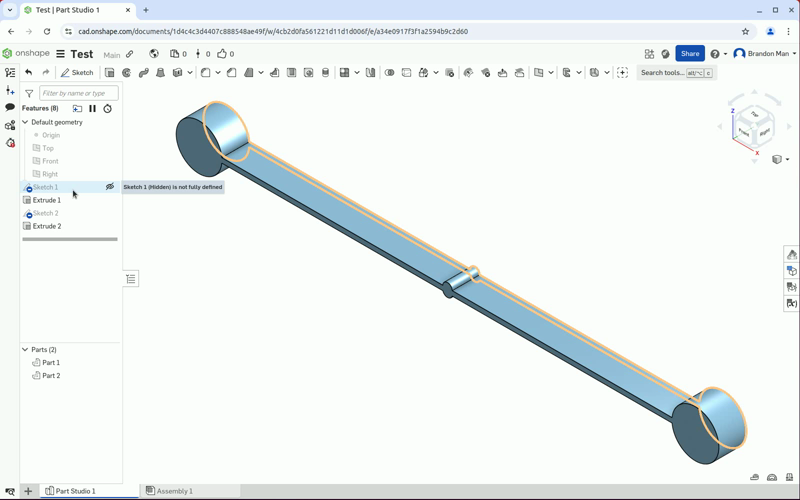
click(73, 189)